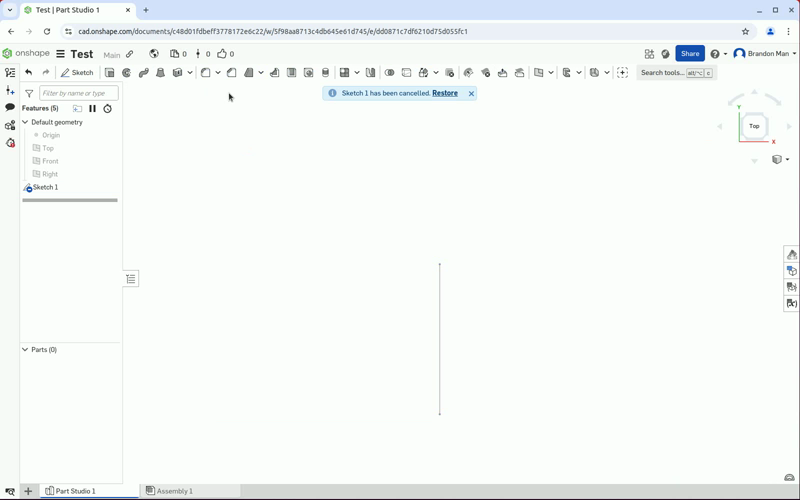
key(shift+h)
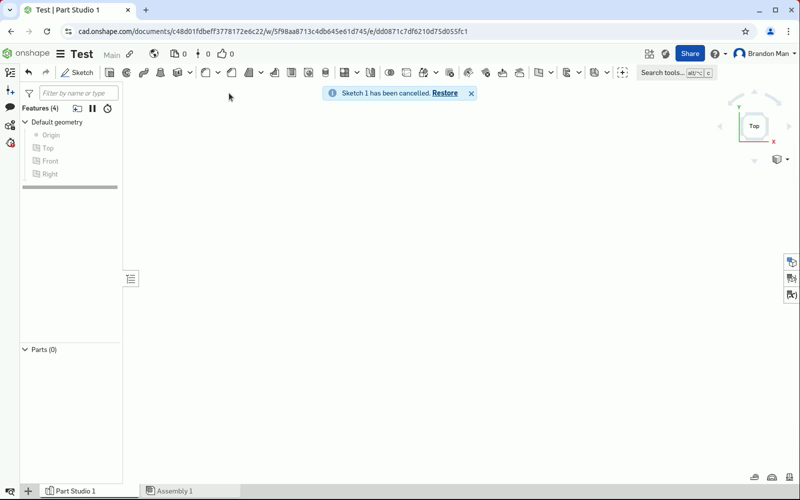
mouse_move(73, 352)
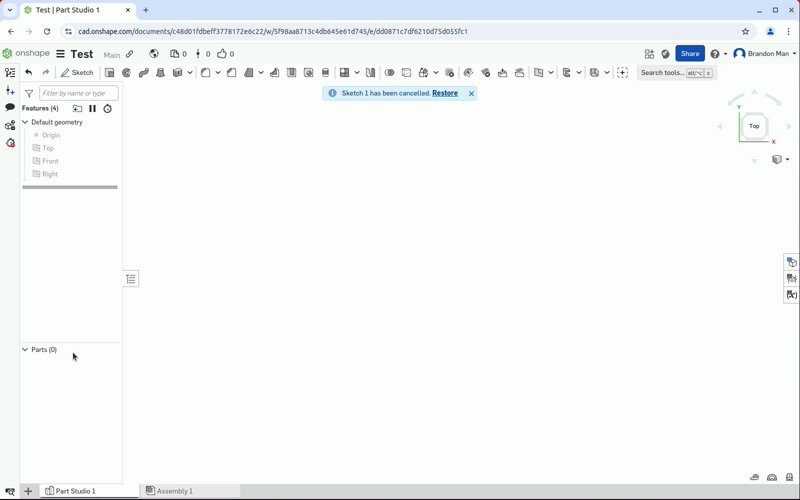
key(y)
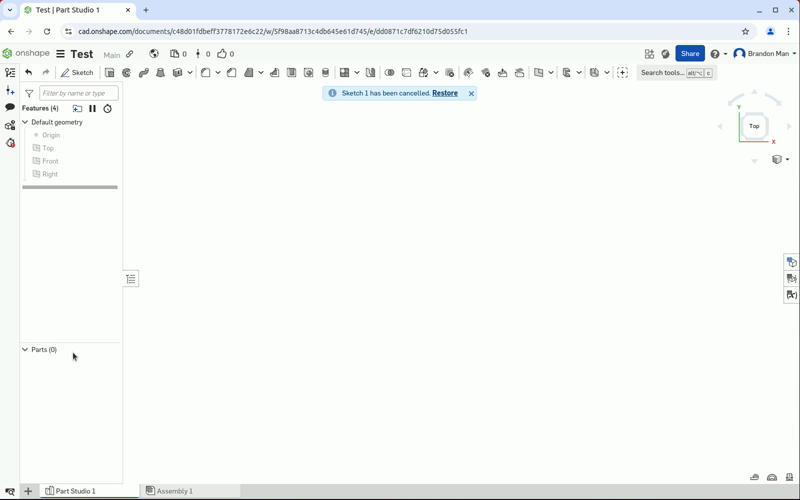
key(shift+p)
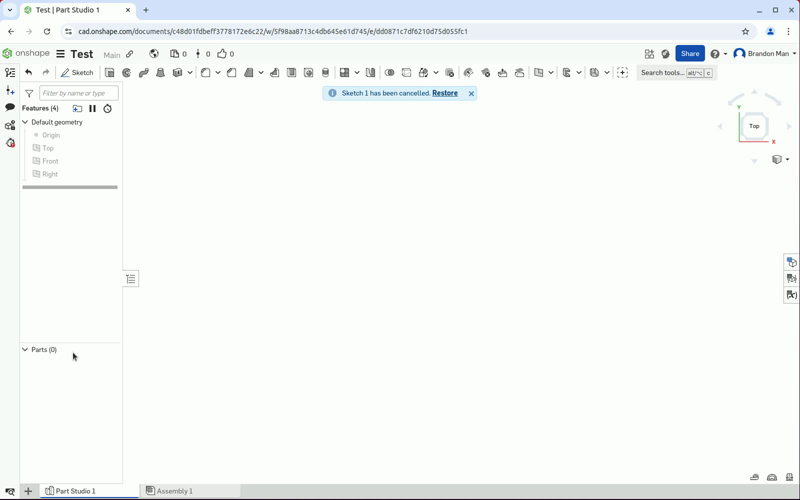
key(space)
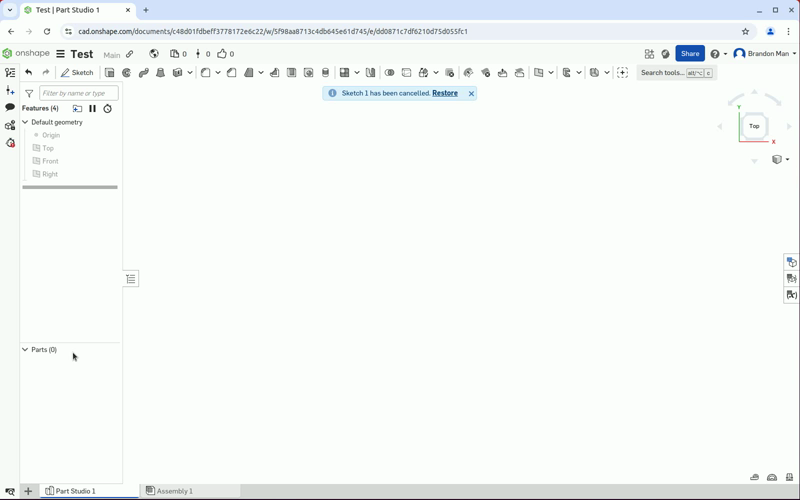
key_down(shift)
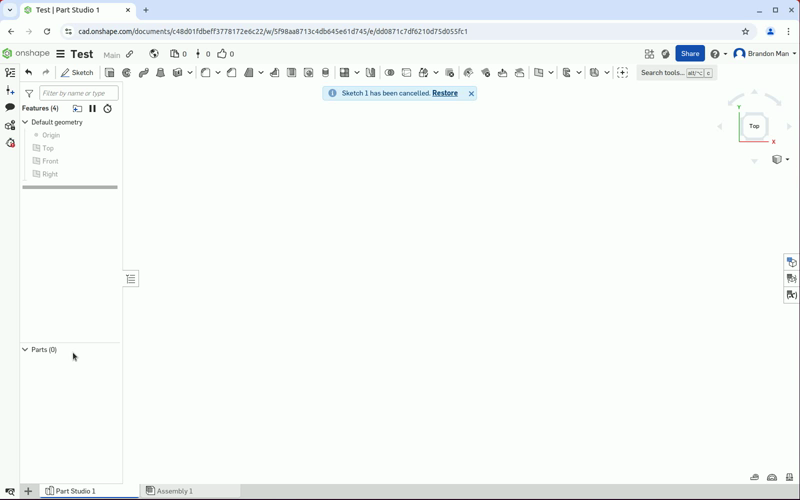
key(up)
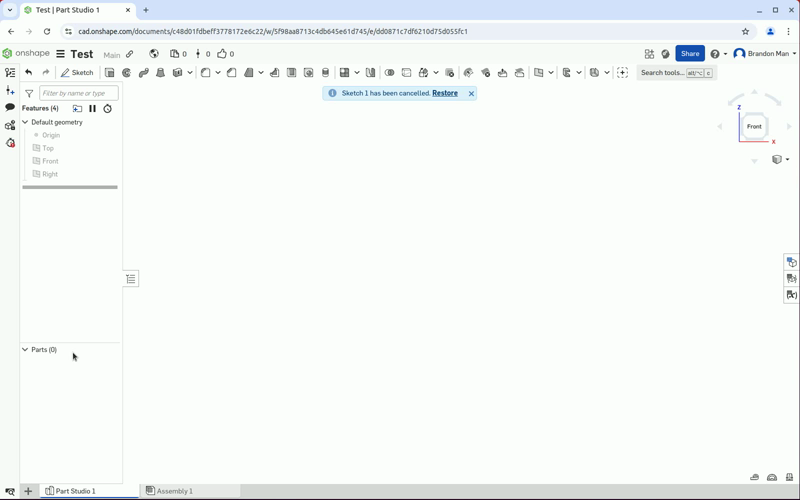
key_up(shift)
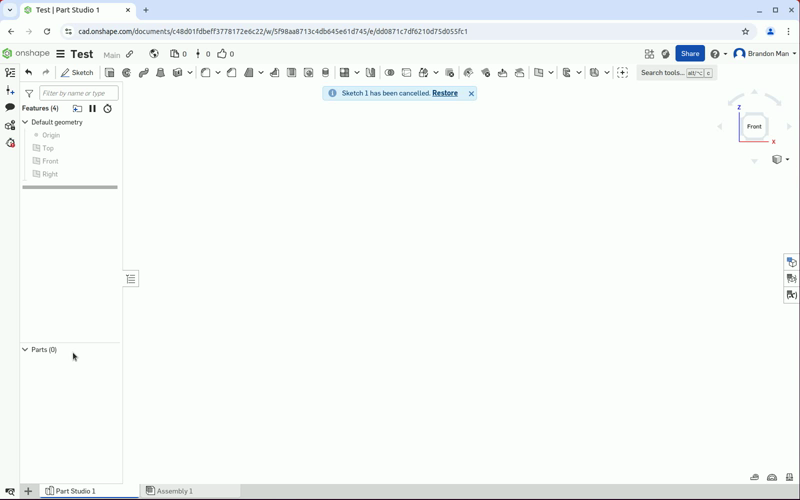
key(space)
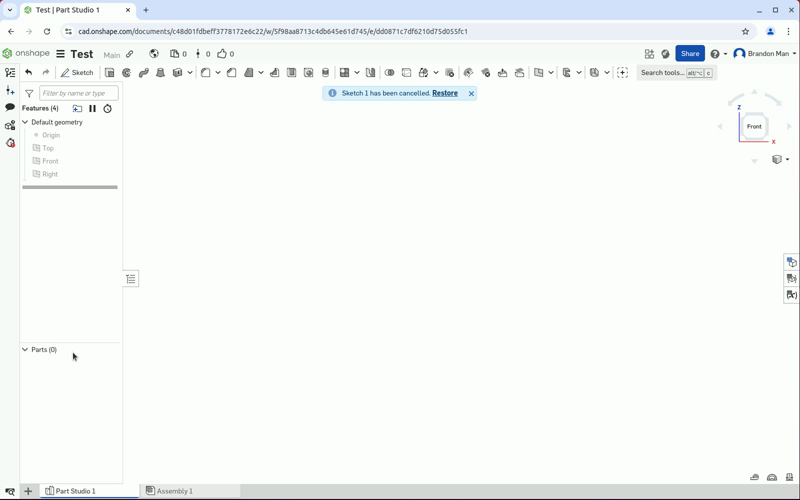
key_down(shift)
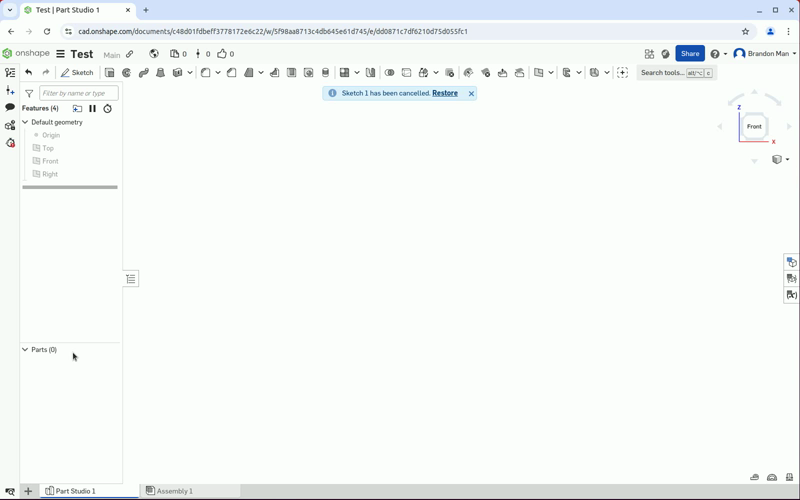
key(left)
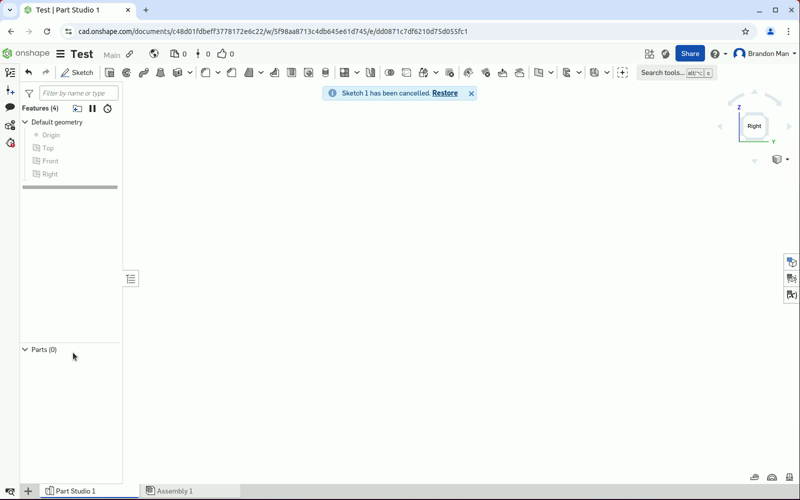
key_up(shift)
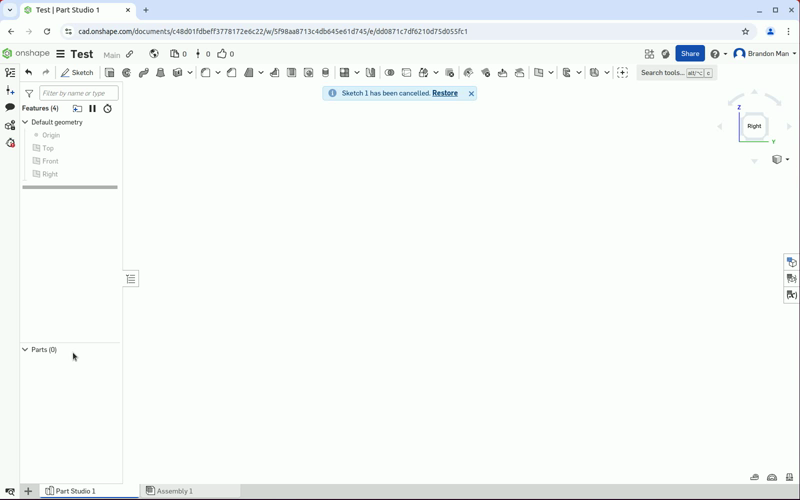
mouse_move(73, 352)
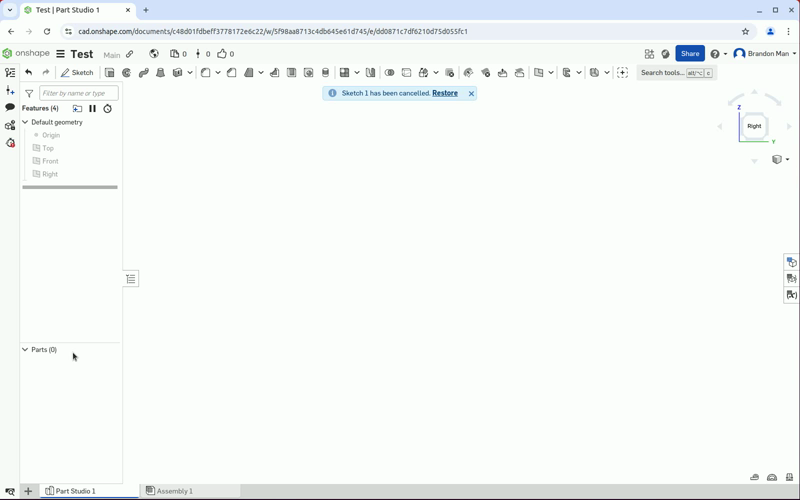
key(shift+y)
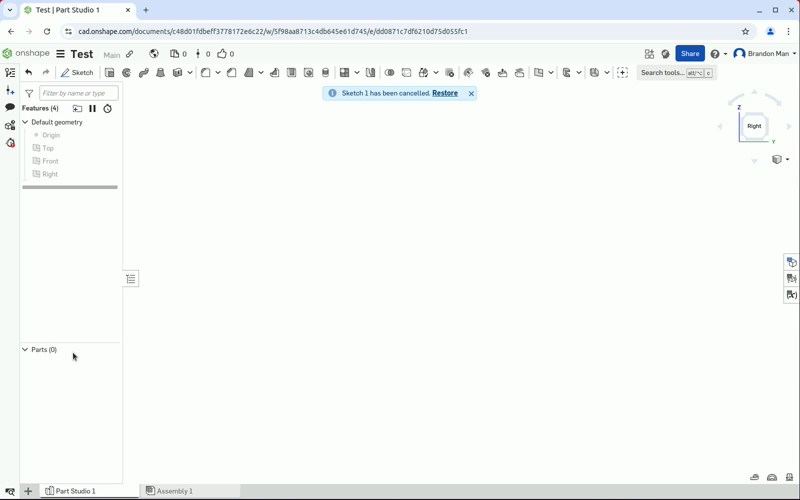
key(shift+s)
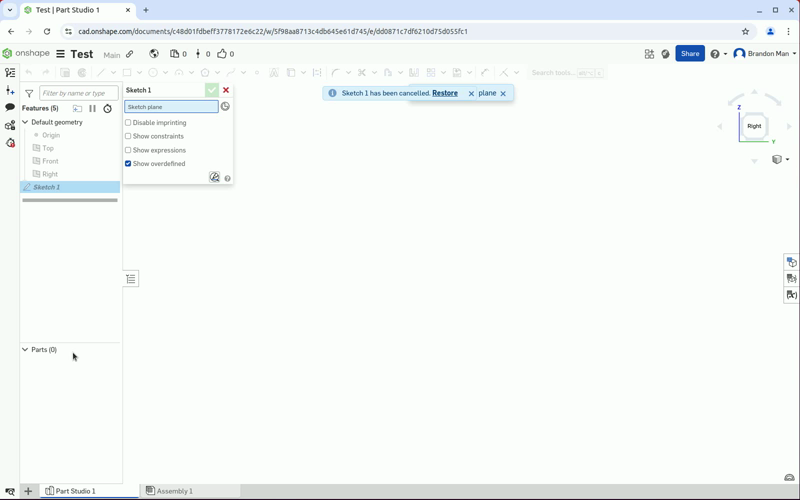
mouse_move(73, 176)
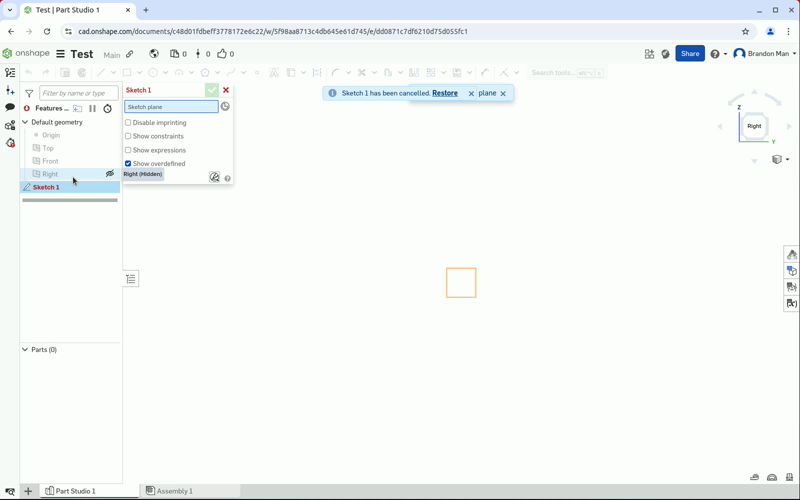
click(73, 176)
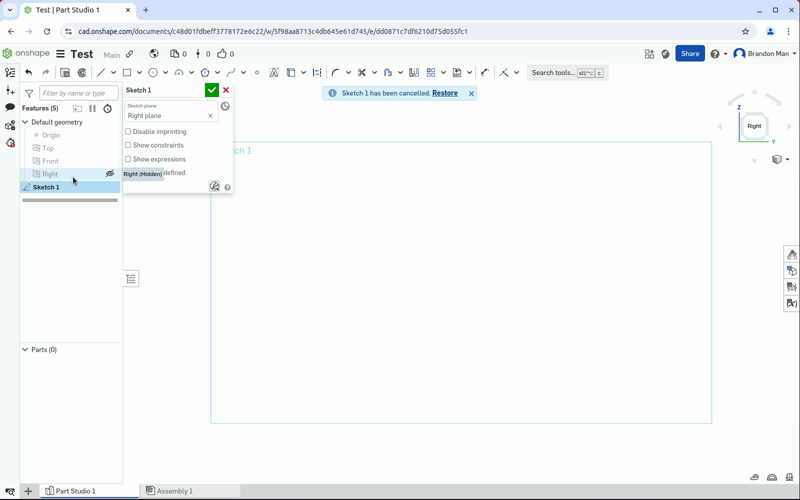
mouse_move(73, 352)
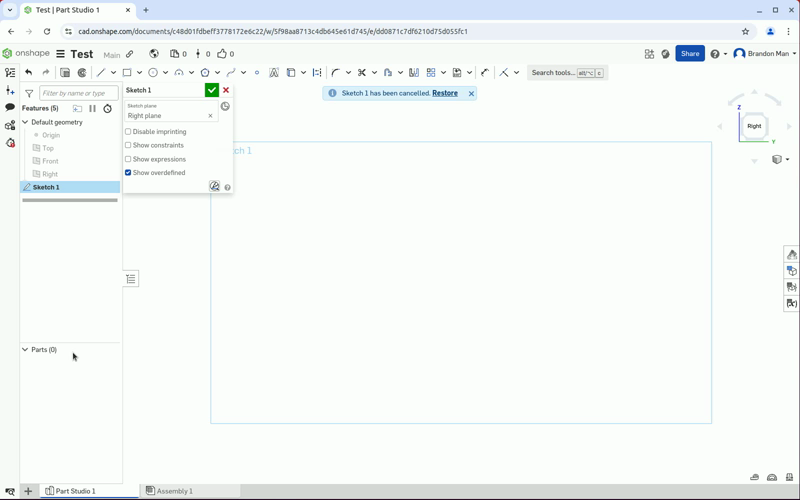
key(y)
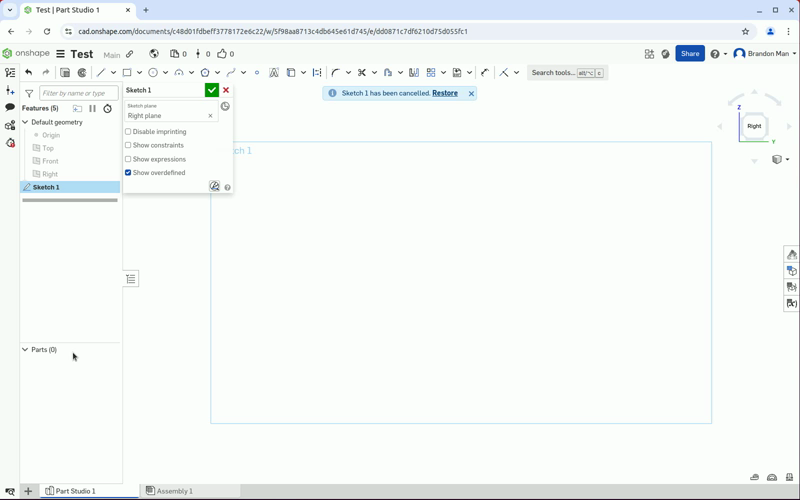
key(l)
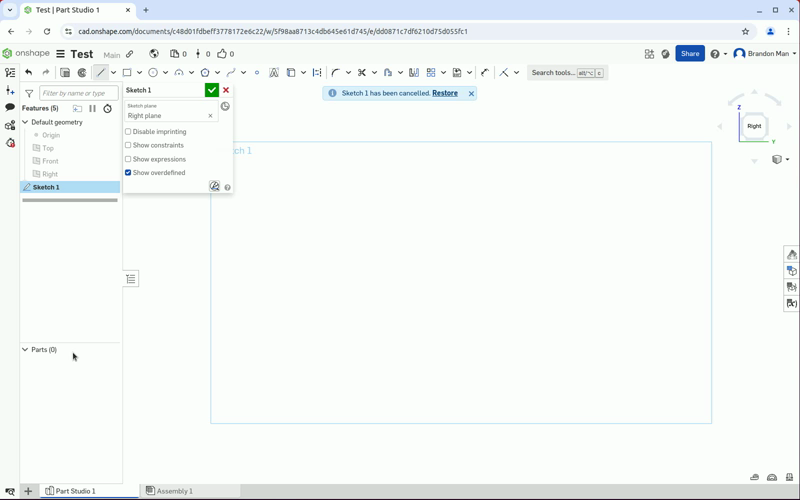
key_down(shift)
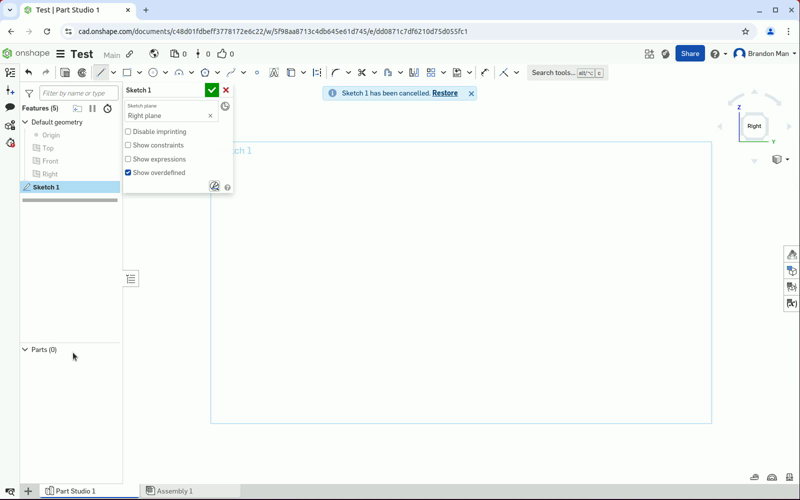
mouse_move(439, 395)
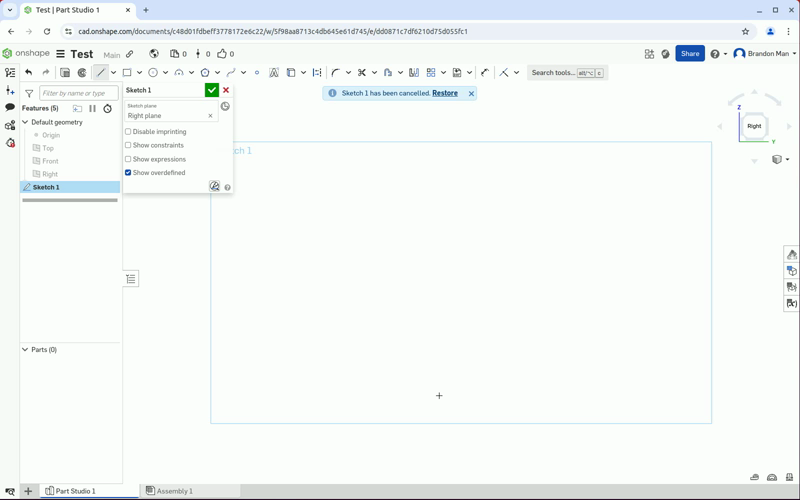
click(439, 395)
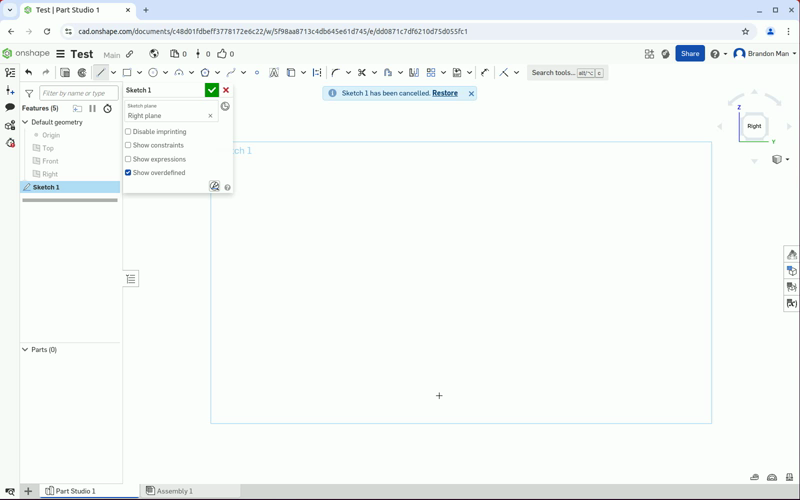
key_up(shift)
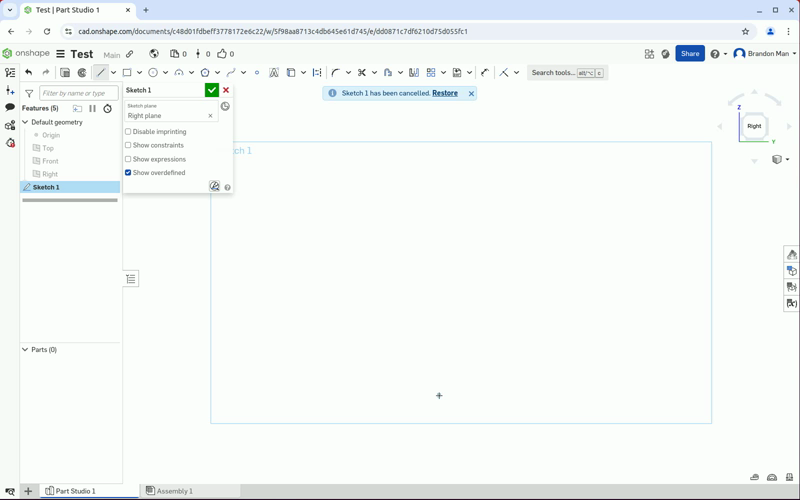
key_down(shift)
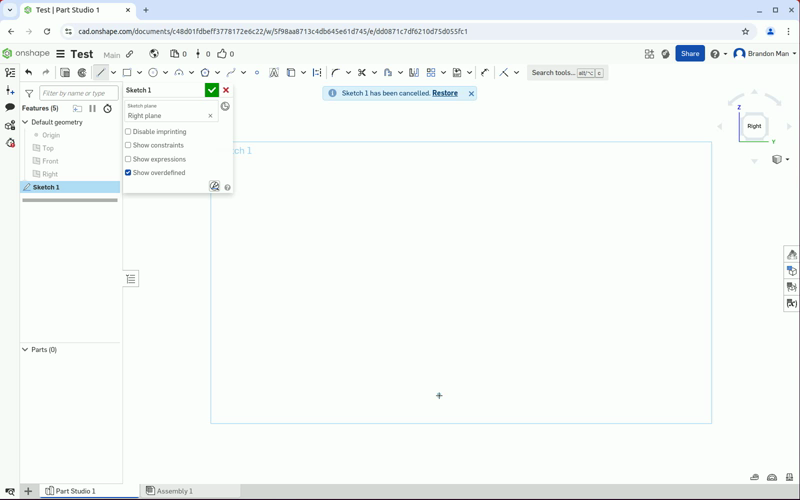
mouse_move(469, 395)
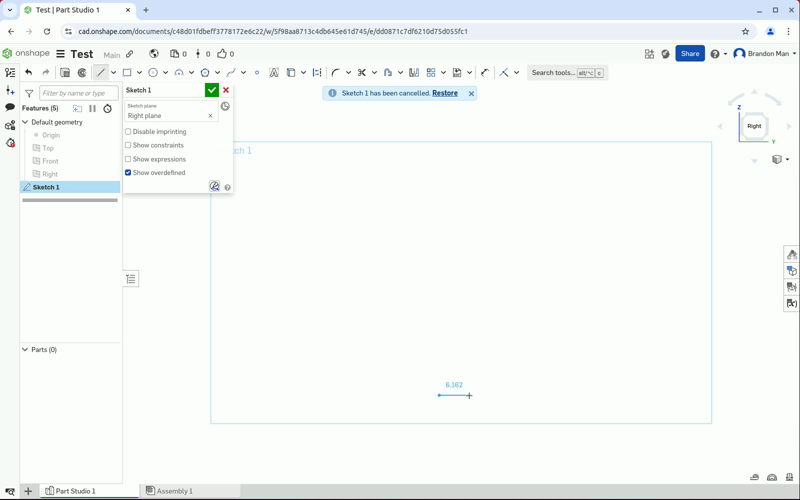
mouse_move(482, 395)
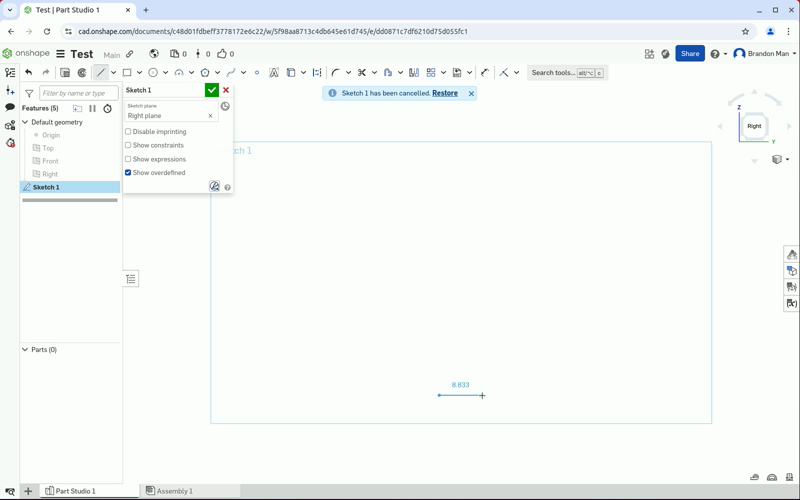
click(482, 395)
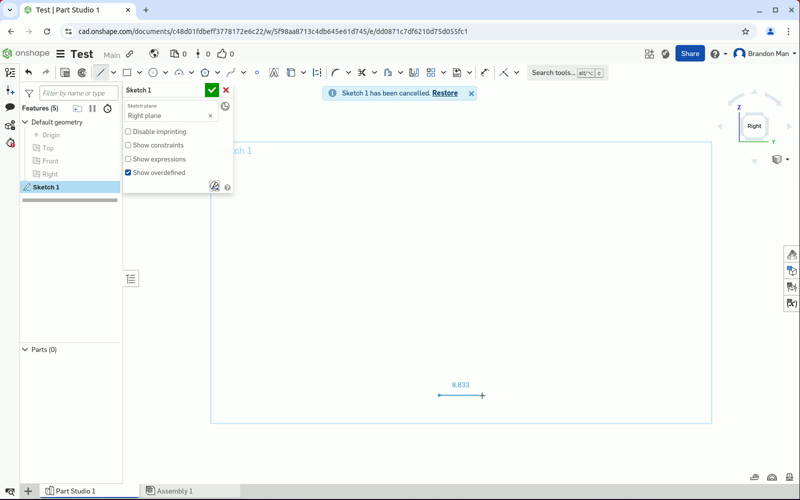
key_up(shift)
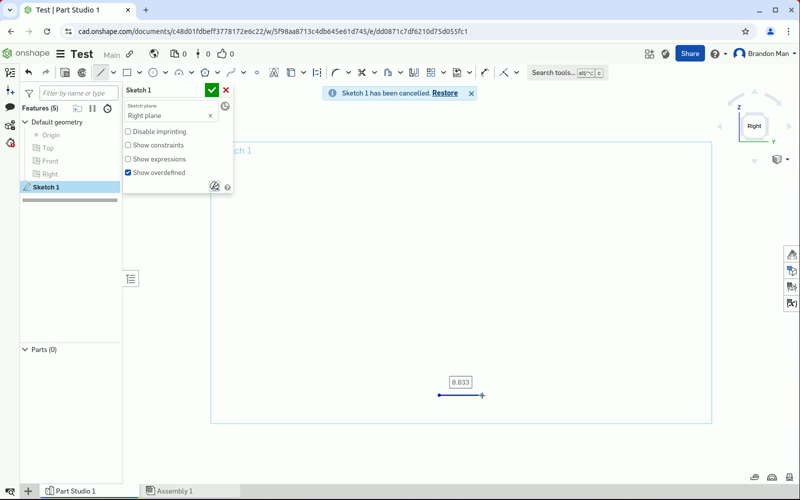
key(esc)
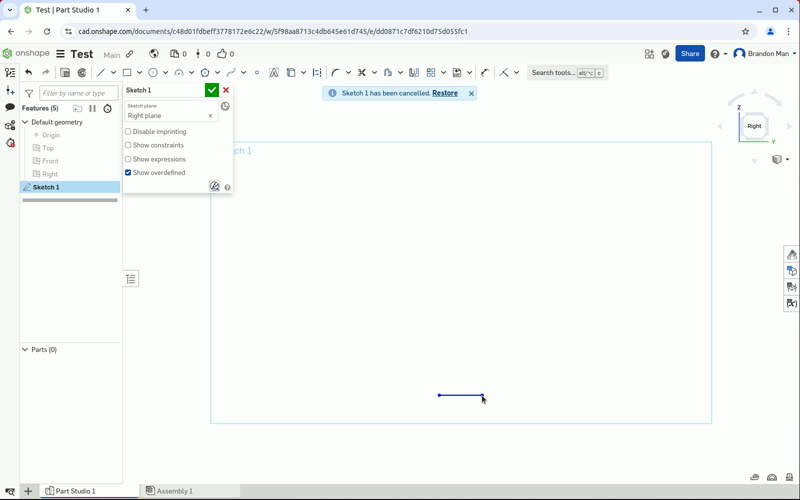
key(a)
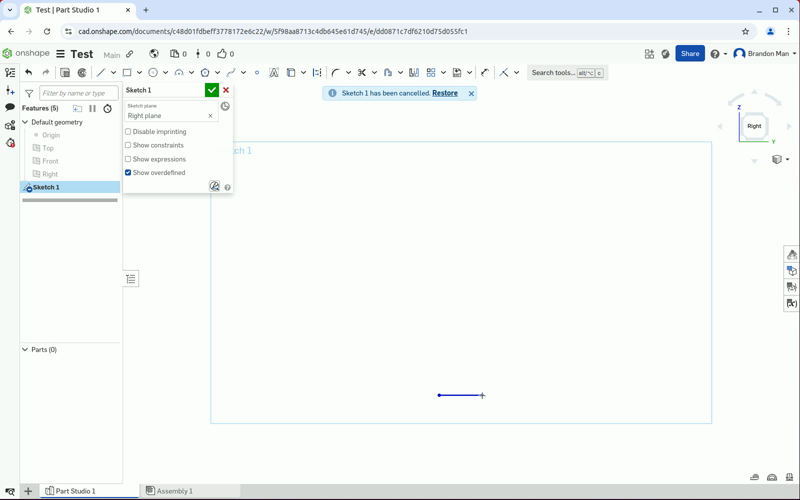
mouse_move(482, 395)
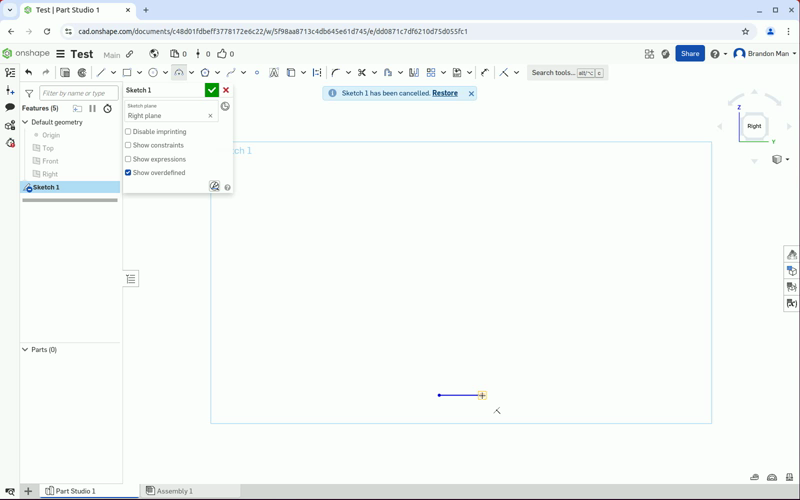
click(482, 395)
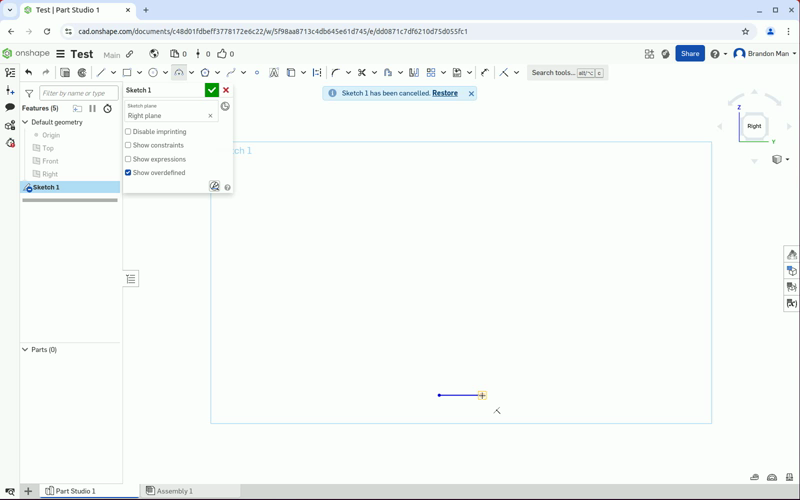
key_down(shift)
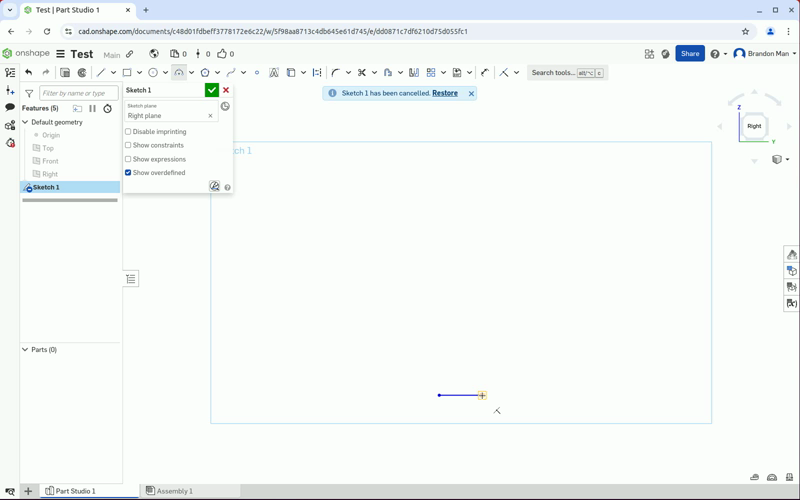
mouse_move(482, 367)
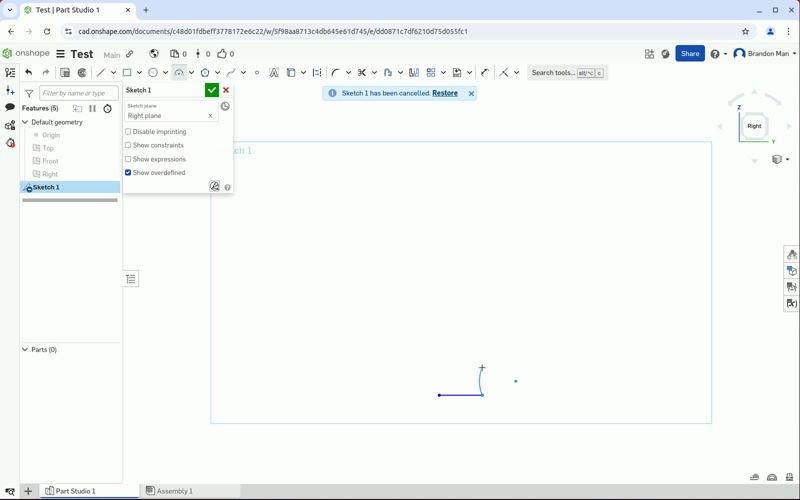
click(482, 367)
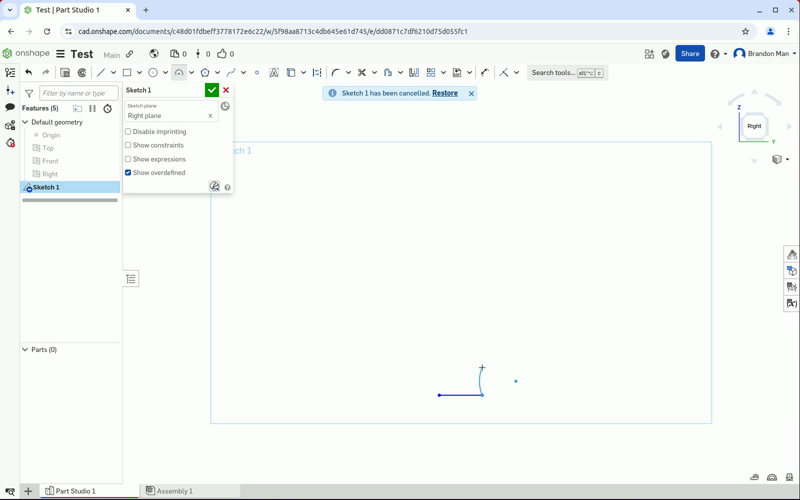
mouse_move(467, 381)
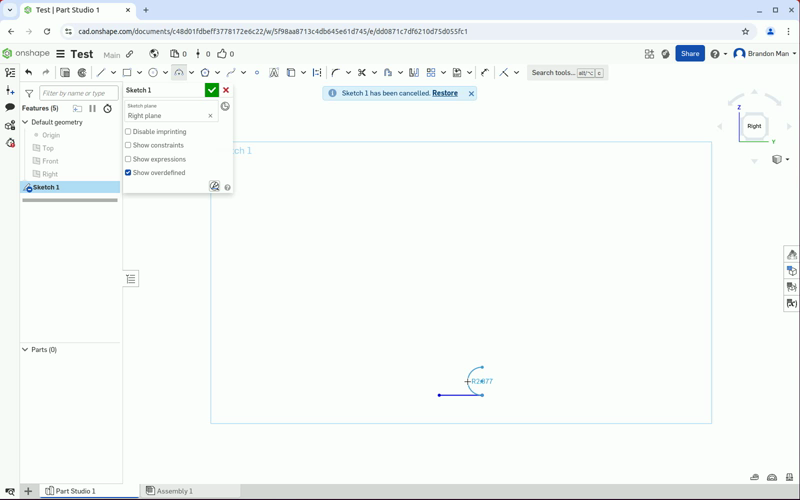
click(467, 381)
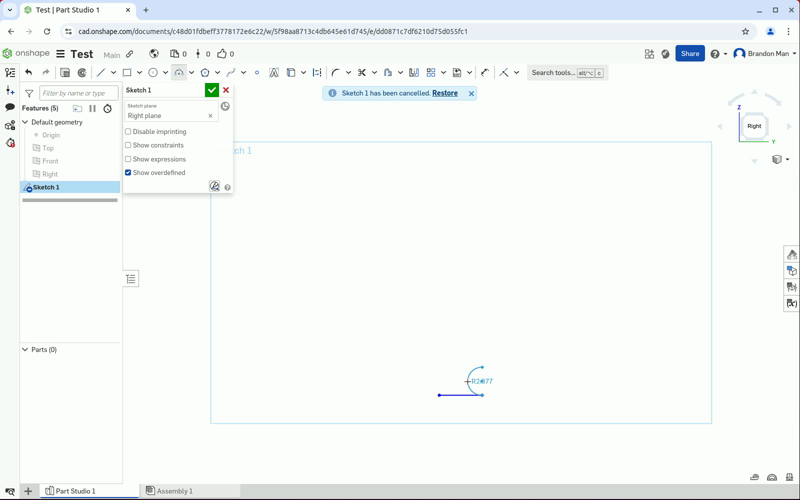
key_up(shift)
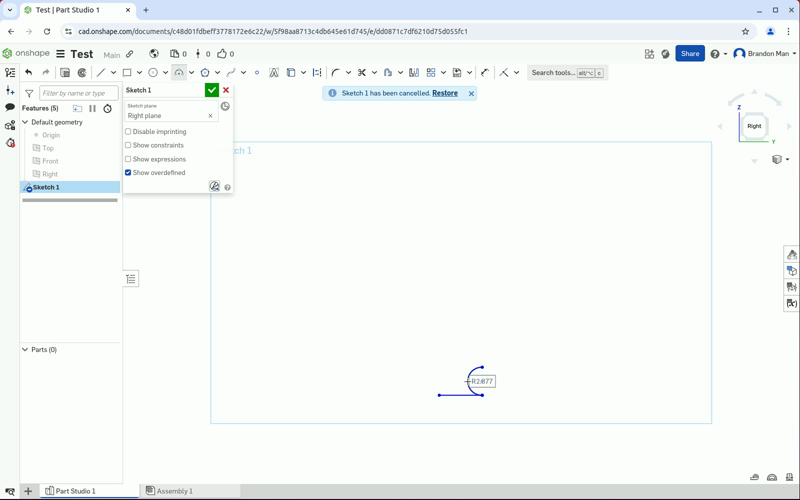
key(esc)
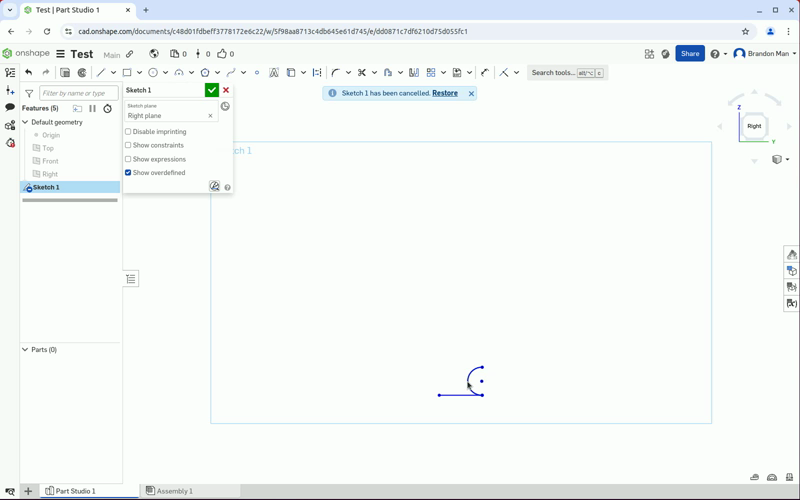
key(l)
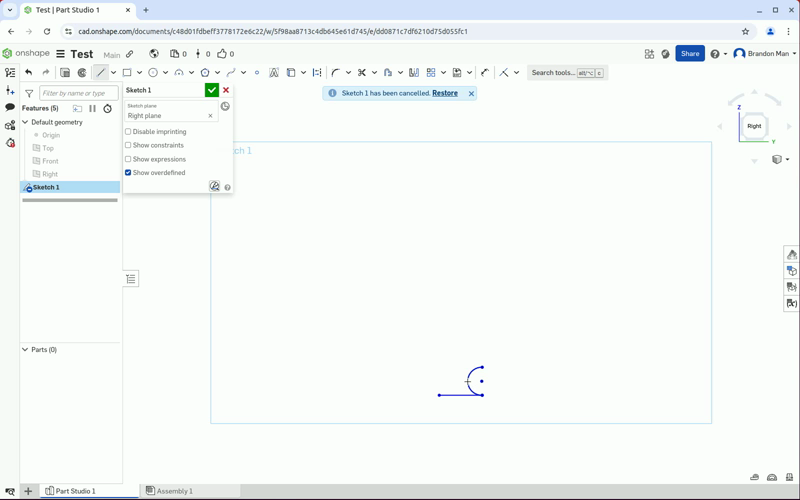
mouse_move(482, 367)
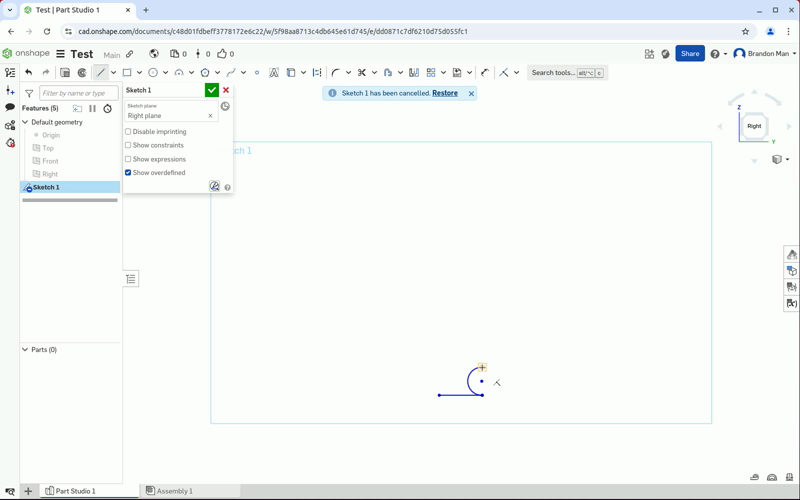
click(482, 367)
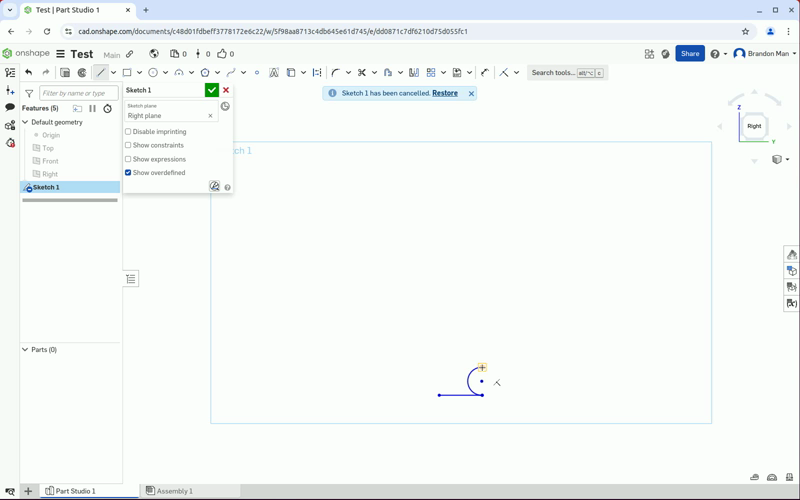
key_down(shift)
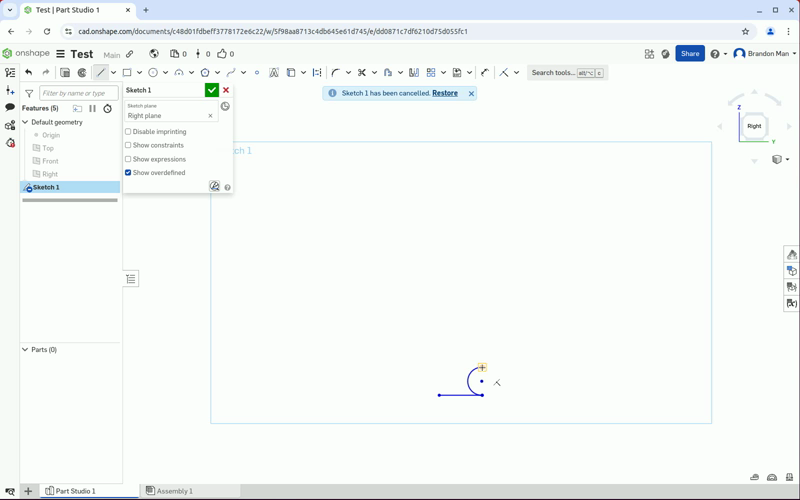
mouse_move(482, 303)
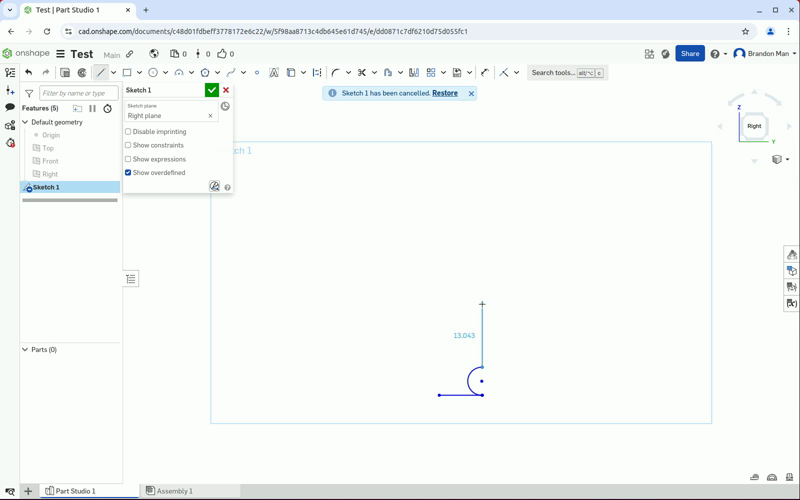
click(482, 303)
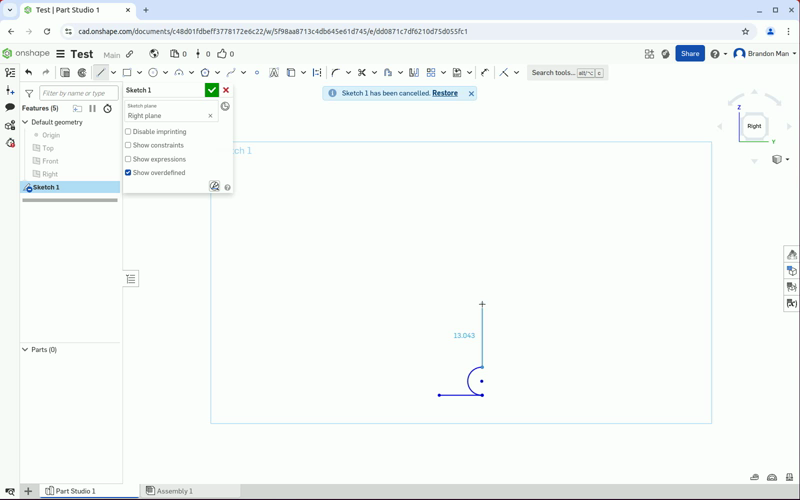
key_up(shift)
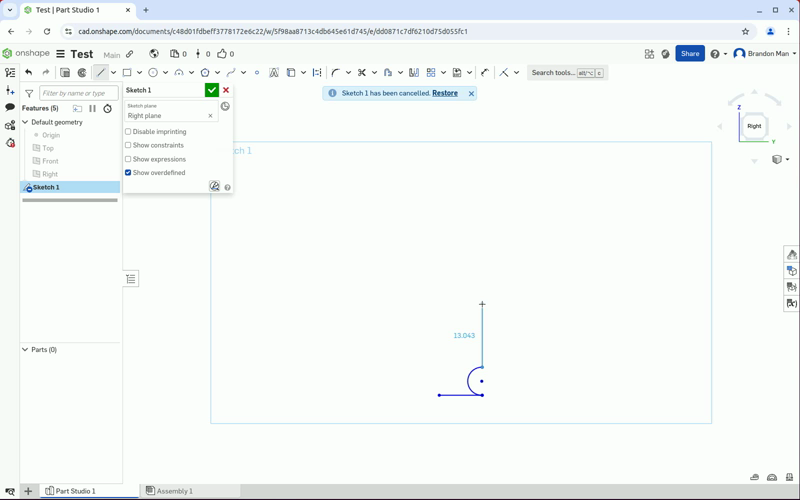
key(esc)
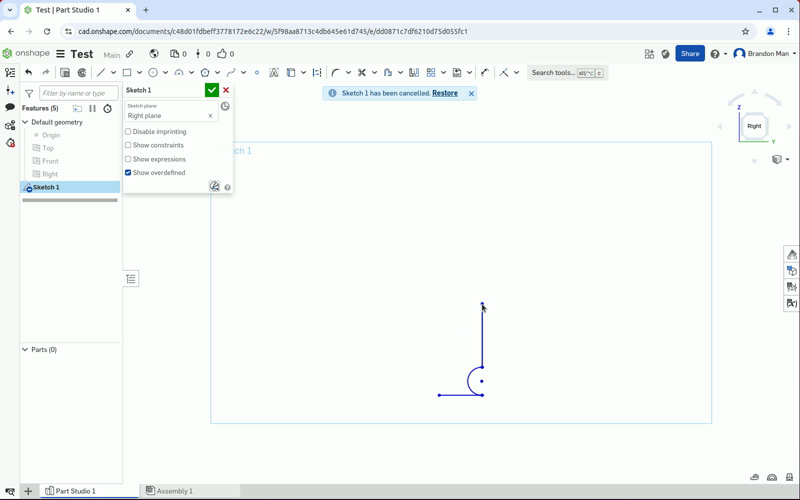
key(a)
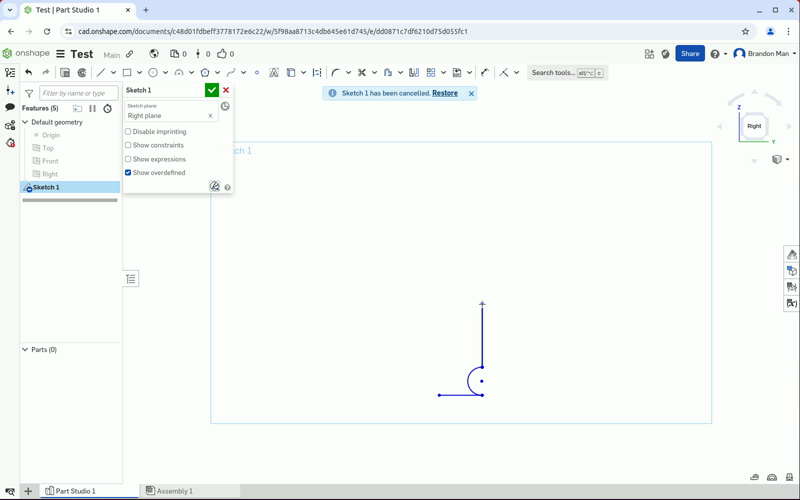
mouse_move(482, 303)
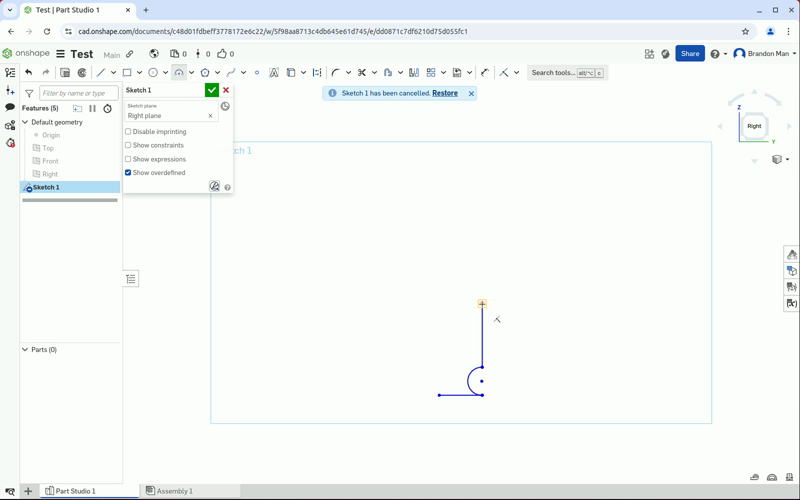
click(482, 303)
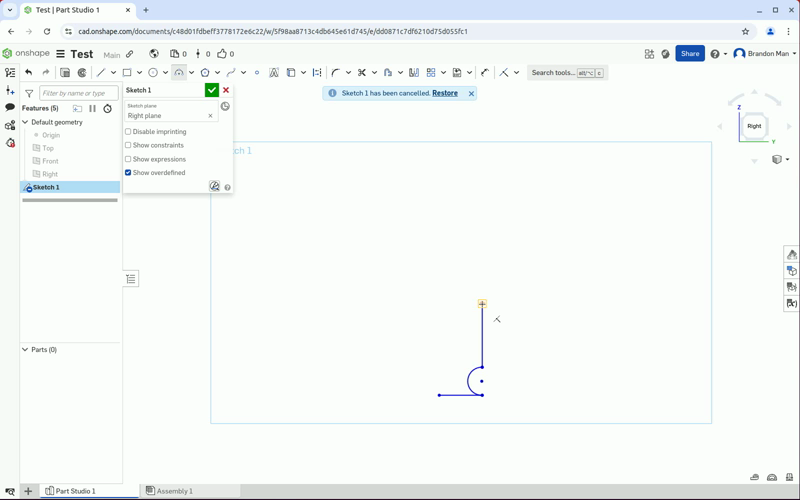
key_down(shift)
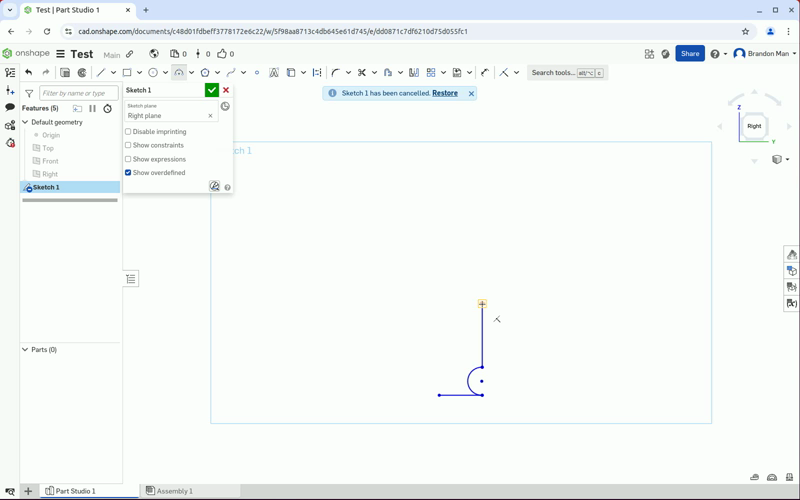
mouse_move(482, 263)
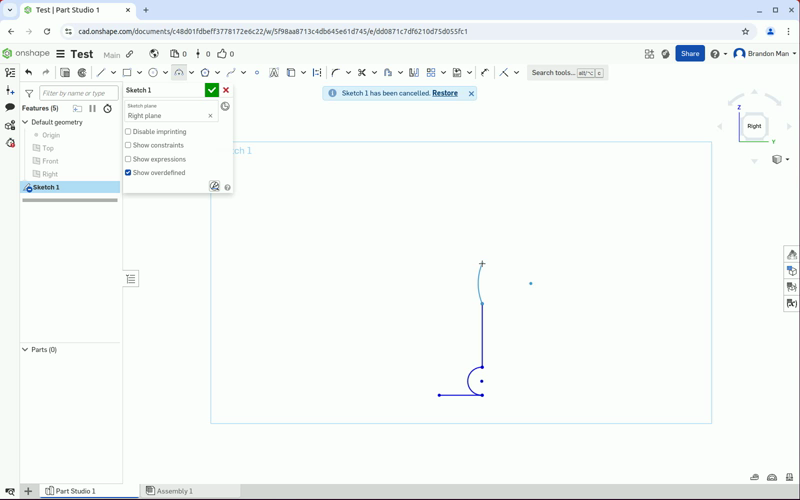
click(482, 263)
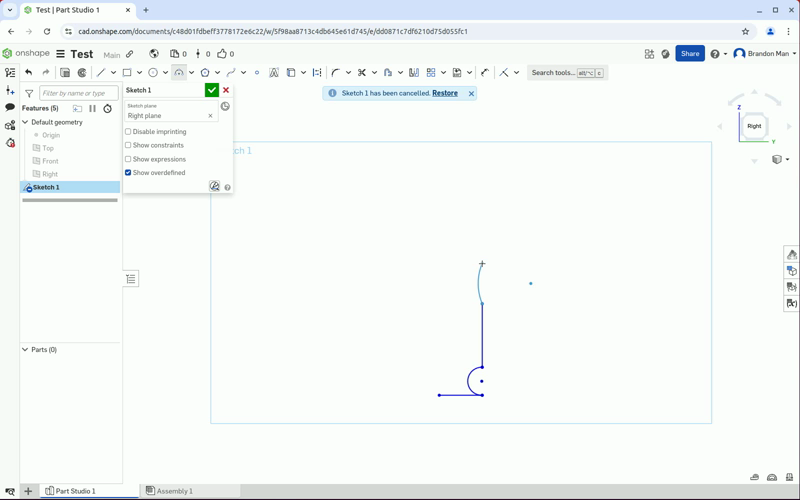
mouse_move(461, 283)
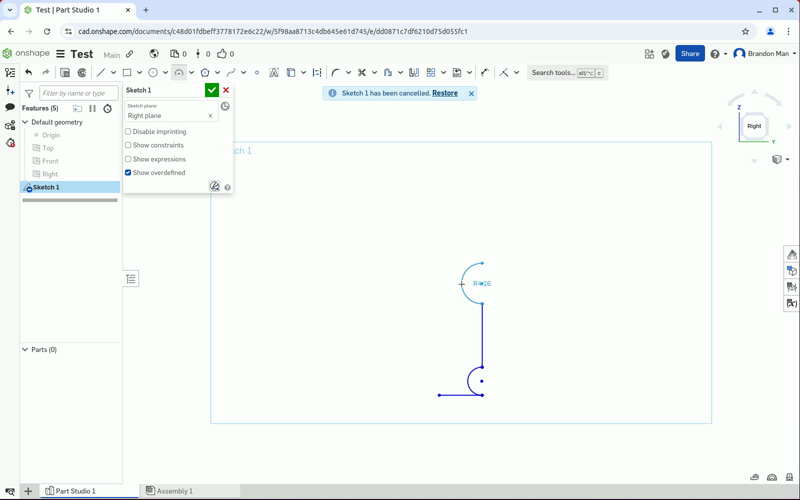
click(461, 283)
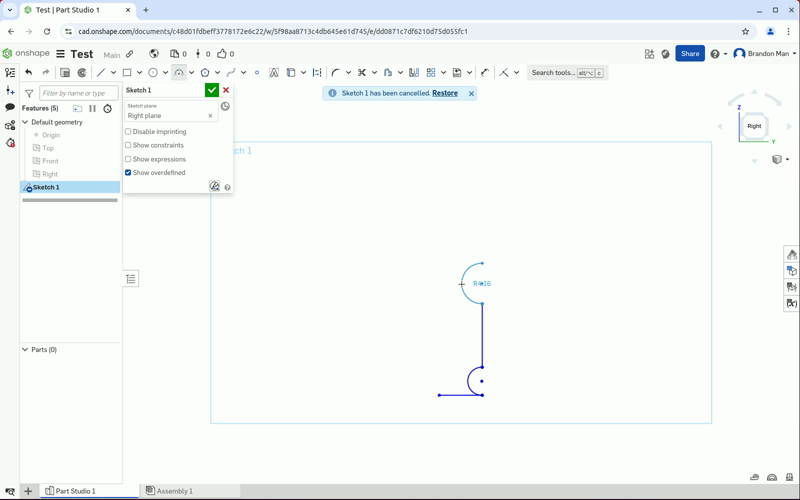
key_up(shift)
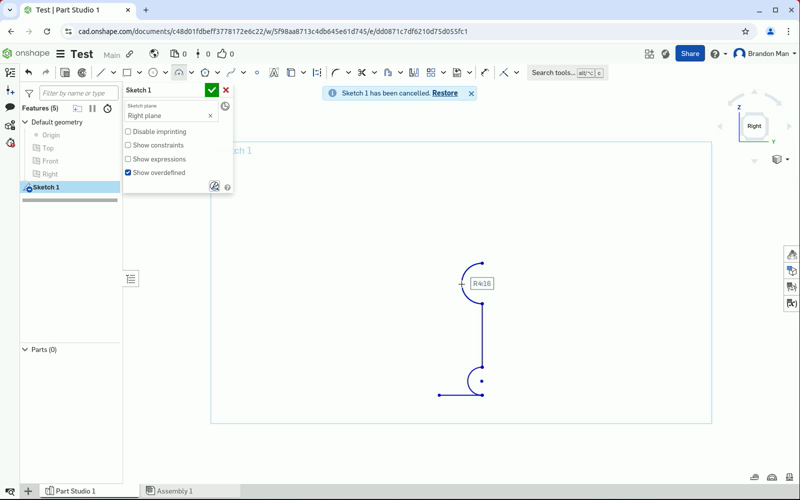
key(esc)
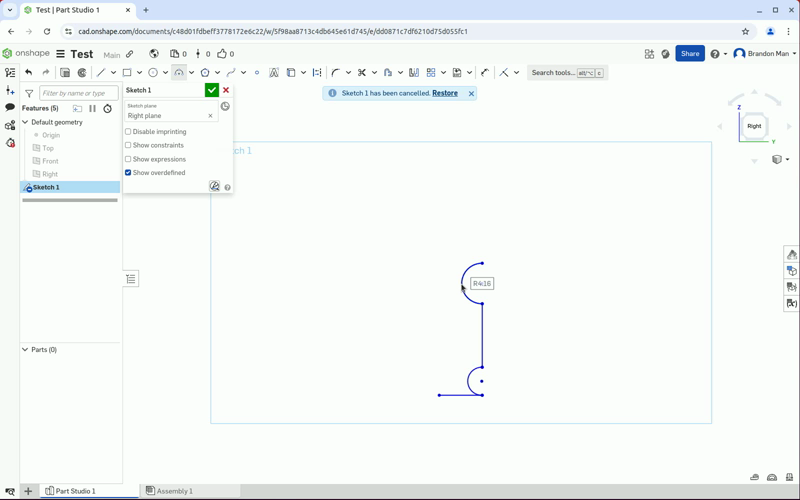
key(l)
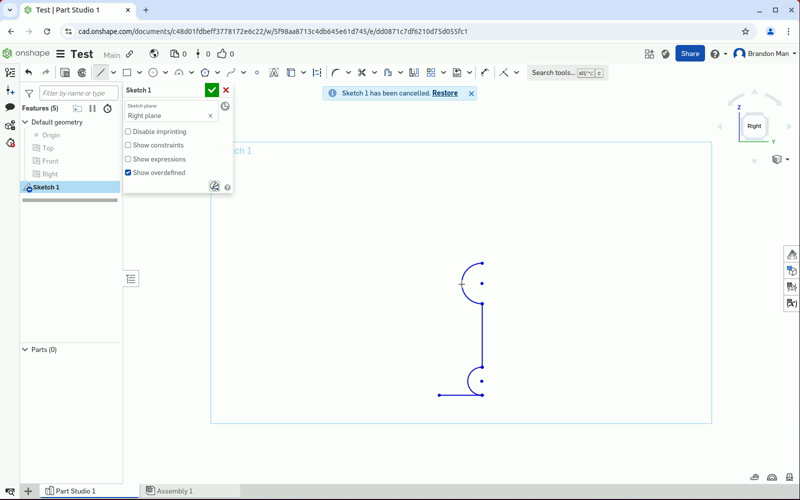
mouse_move(482, 263)
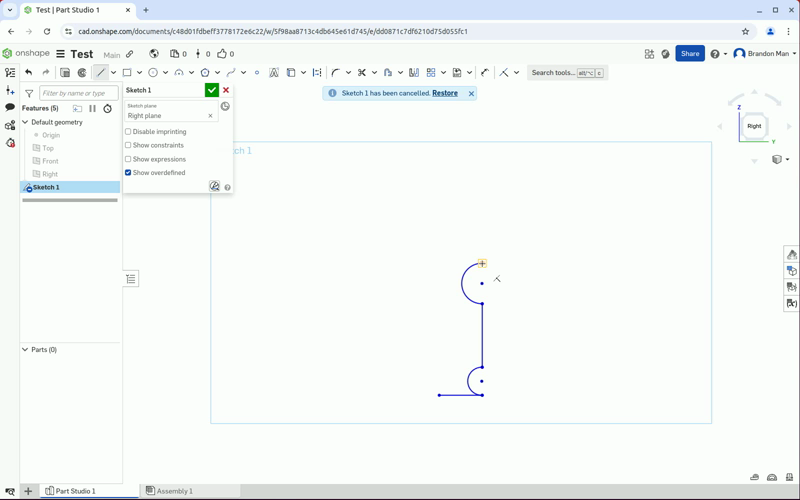
click(482, 263)
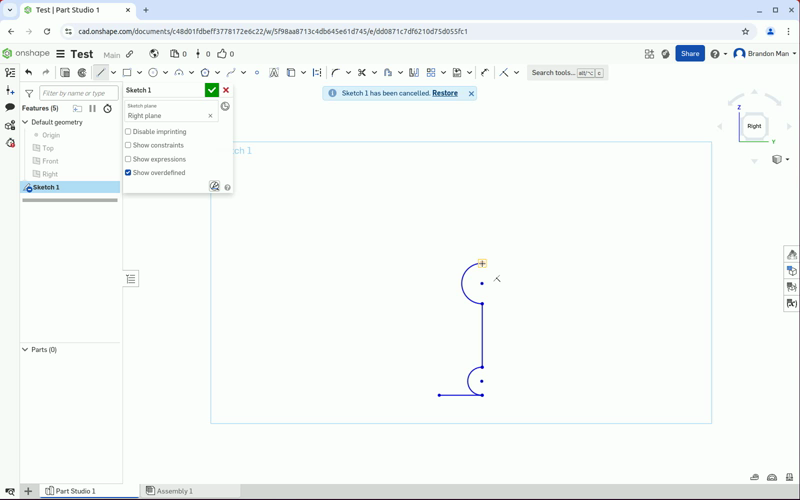
key_down(shift)
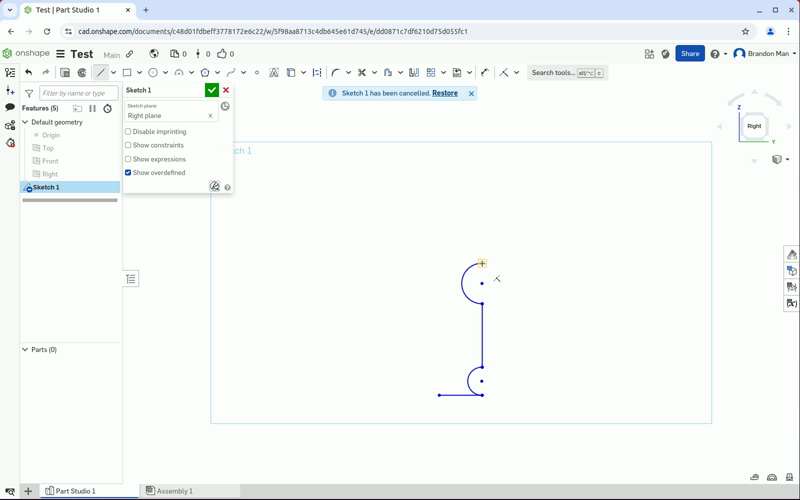
mouse_move(482, 199)
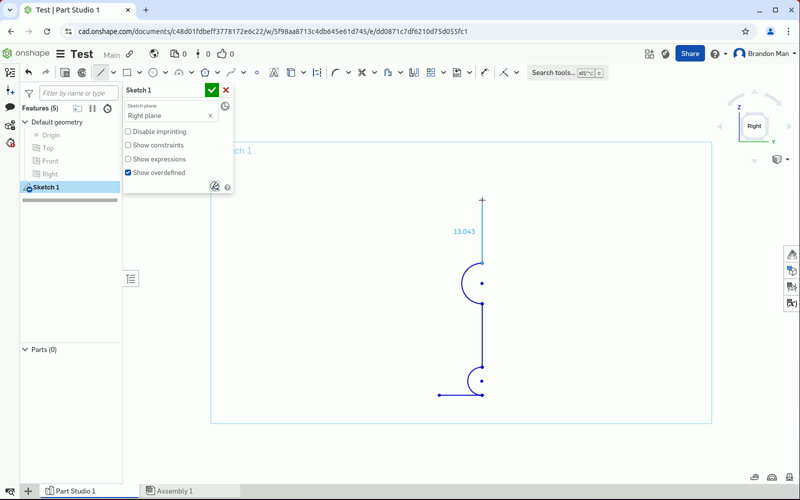
click(482, 199)
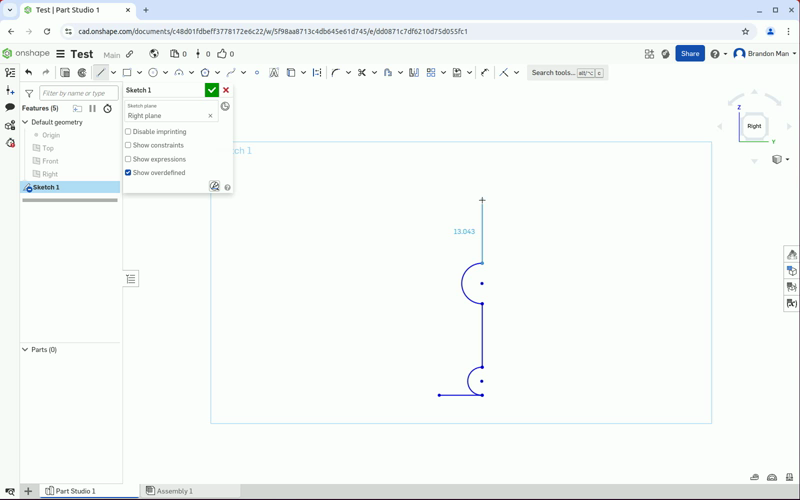
key_up(shift)
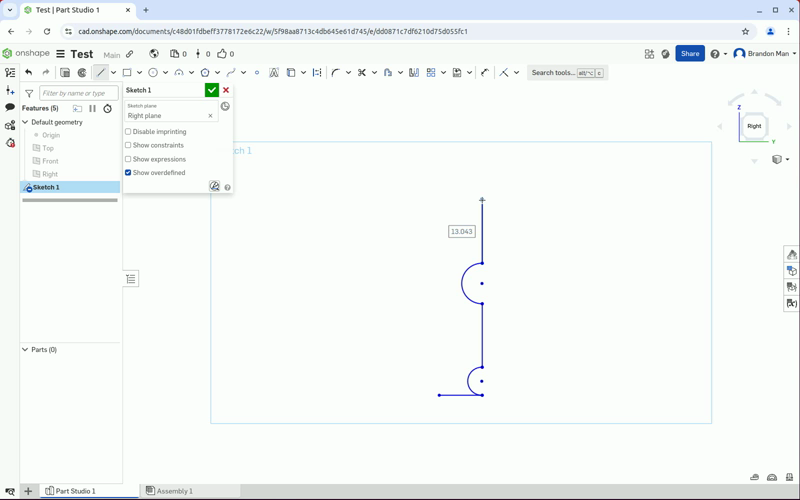
key(esc)
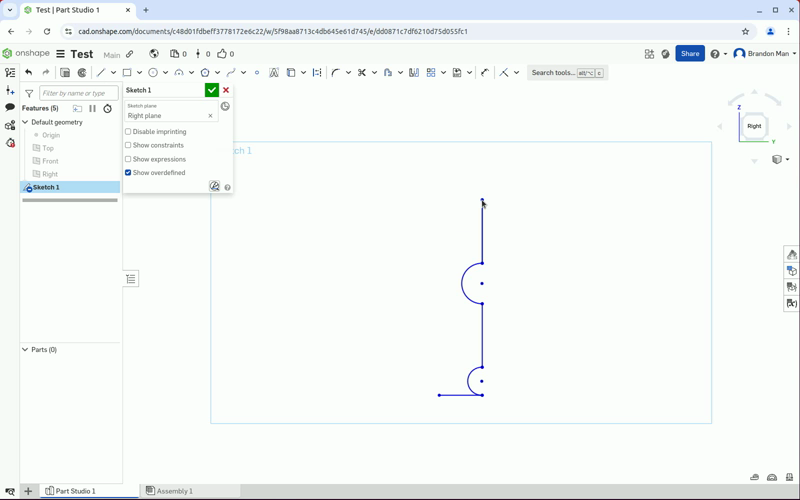
key(a)
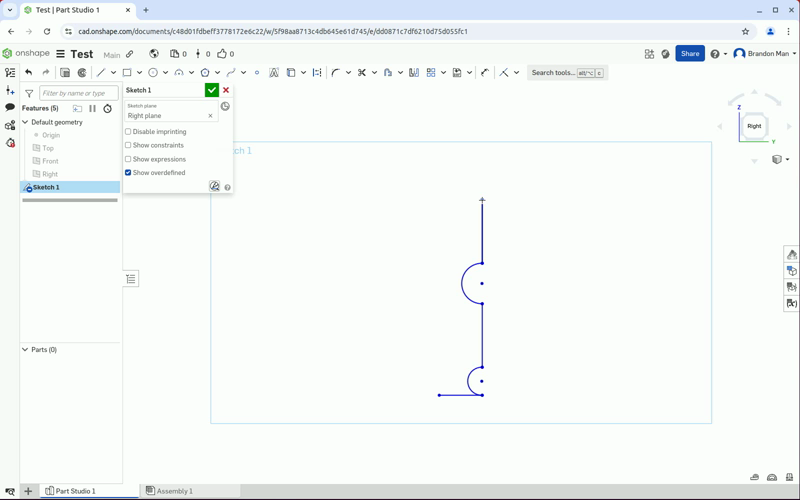
mouse_move(482, 199)
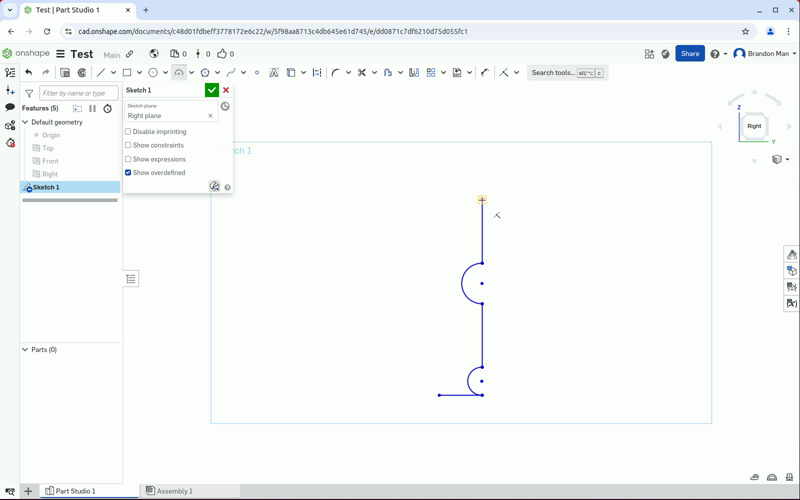
click(482, 199)
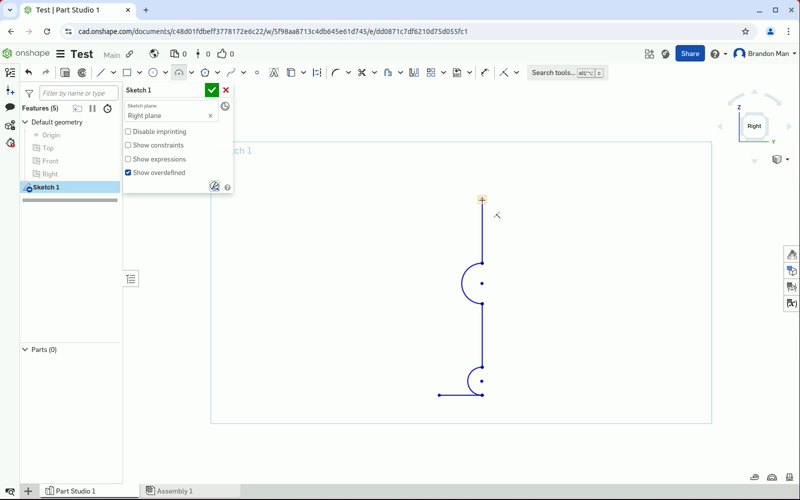
key_down(shift)
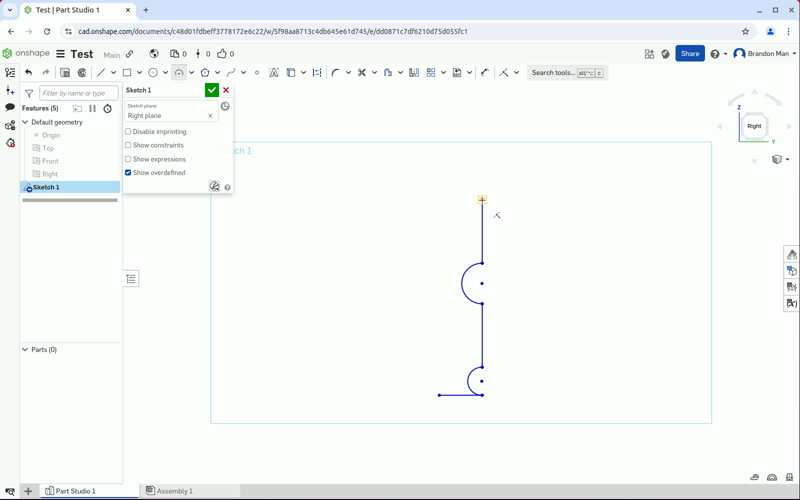
mouse_move(482, 171)
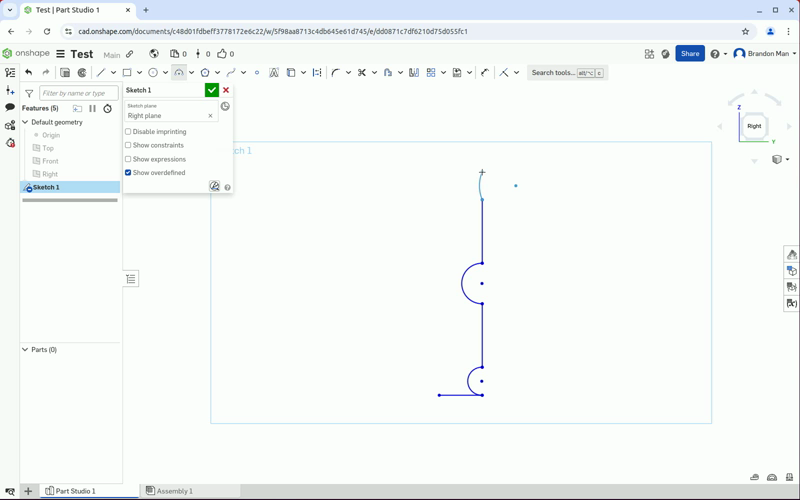
click(482, 171)
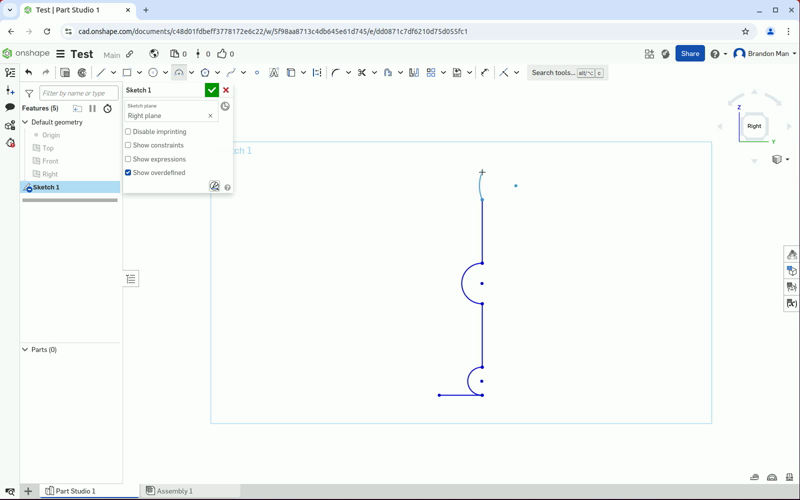
mouse_move(467, 185)
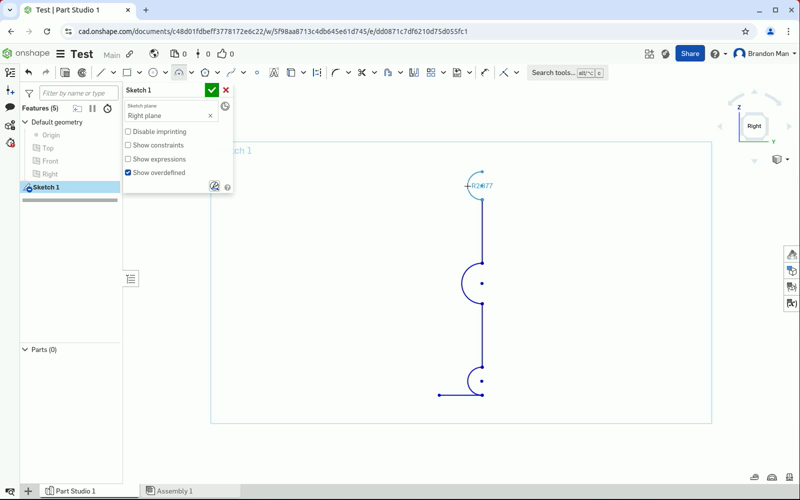
click(467, 185)
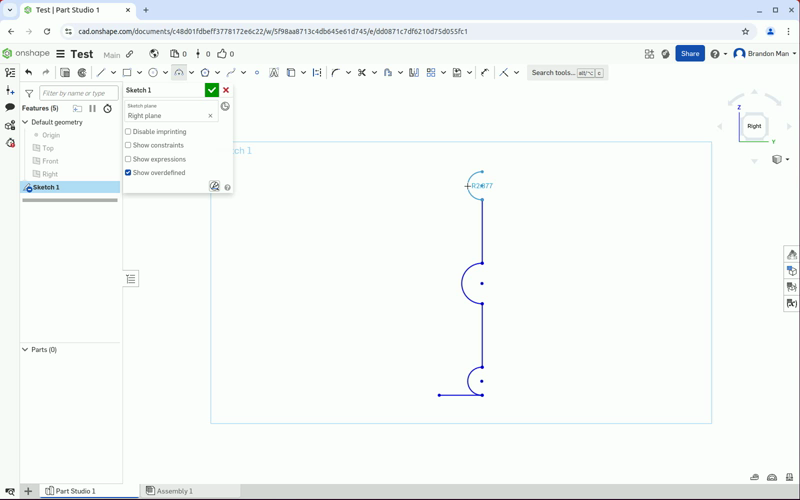
key_up(shift)
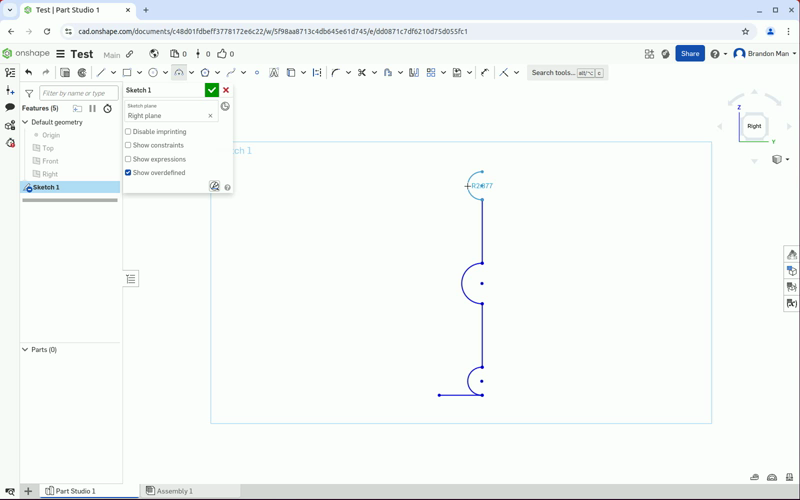
key(esc)
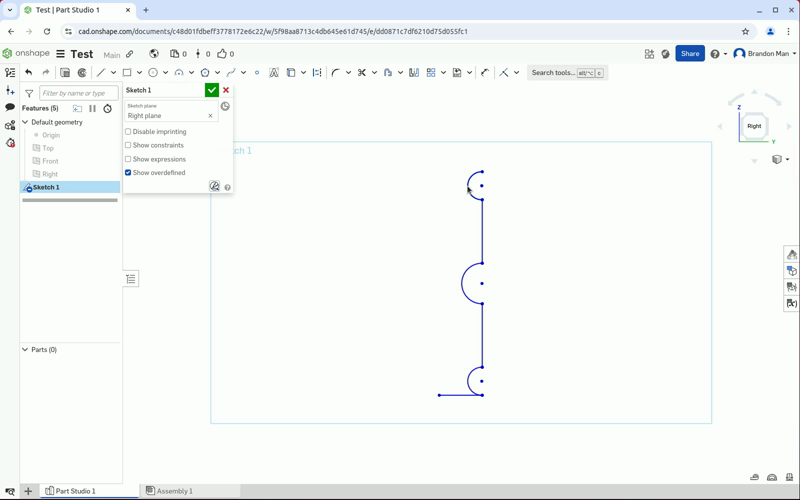
key(l)
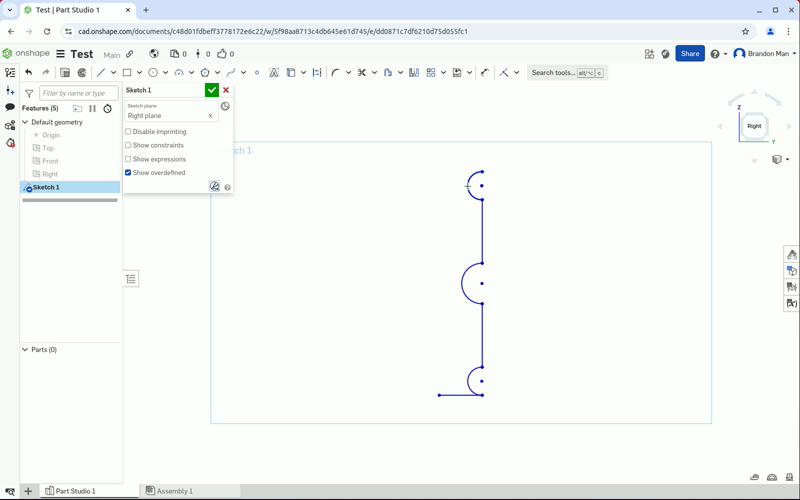
mouse_move(482, 171)
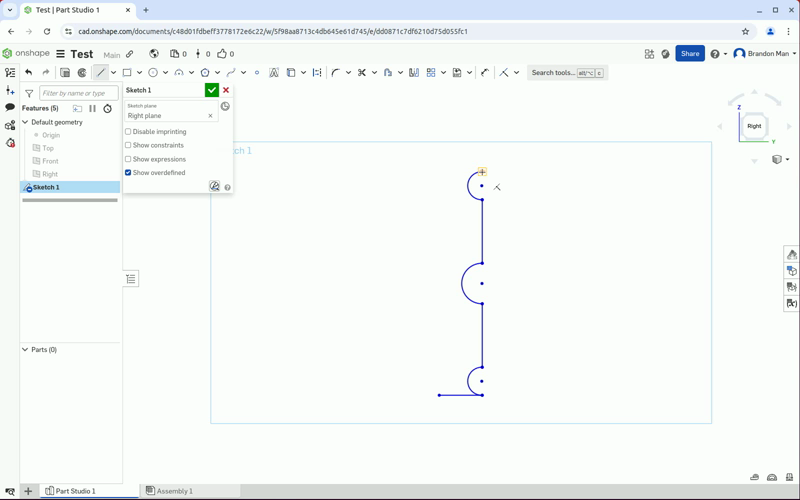
click(482, 171)
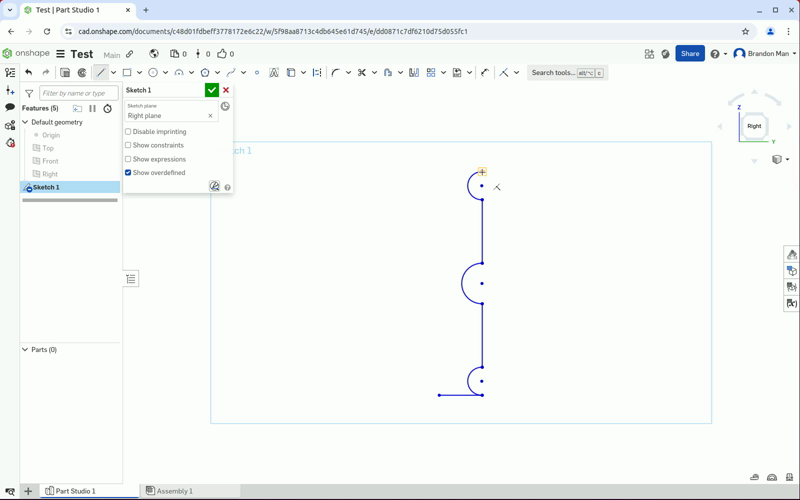
key_down(shift)
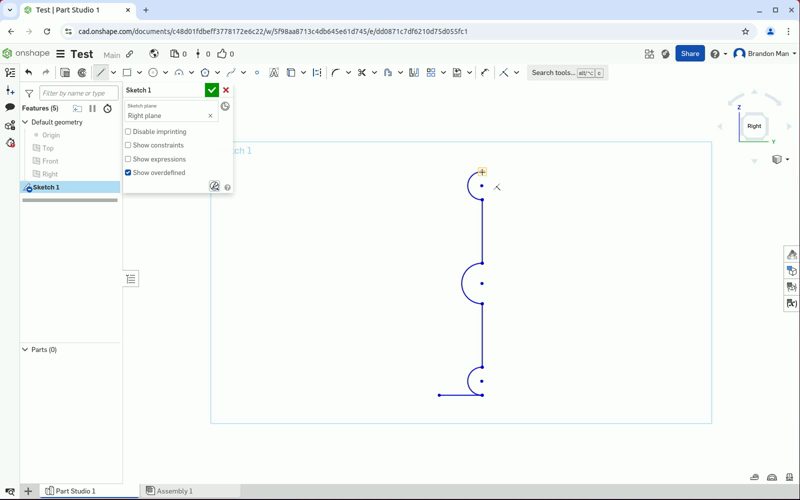
mouse_move(512, 171)
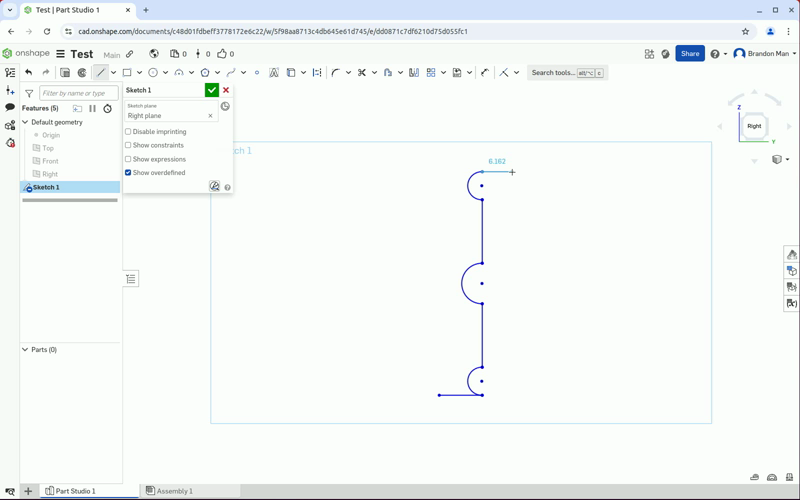
mouse_move(439, 171)
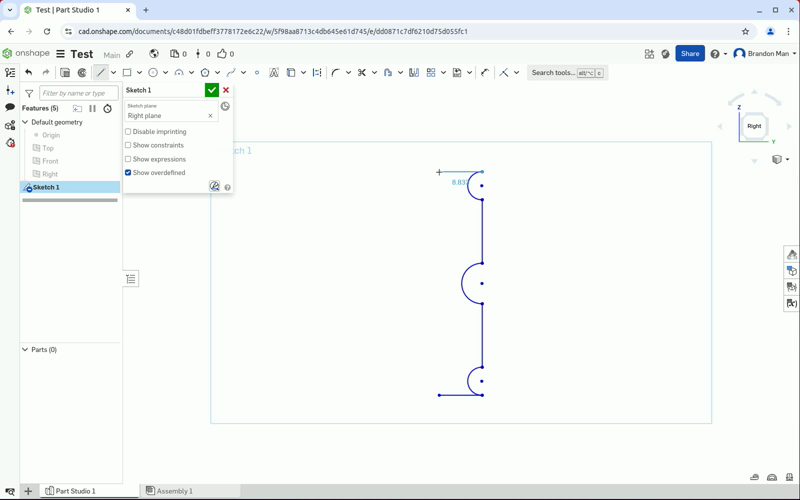
click(439, 171)
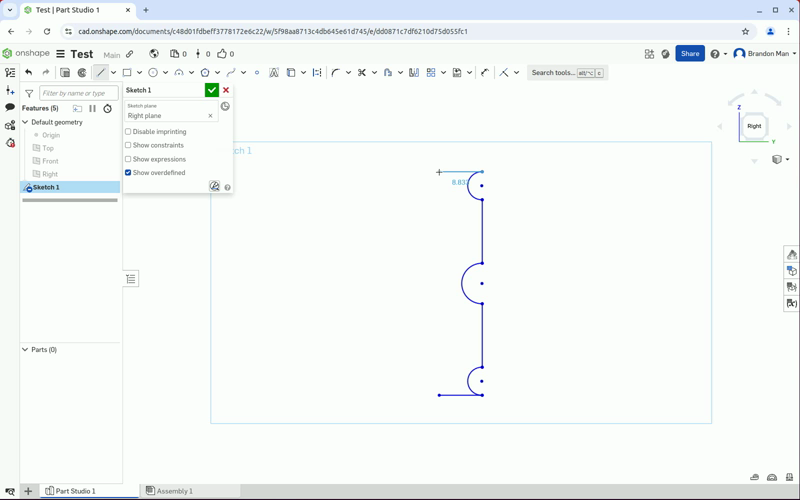
key_up(shift)
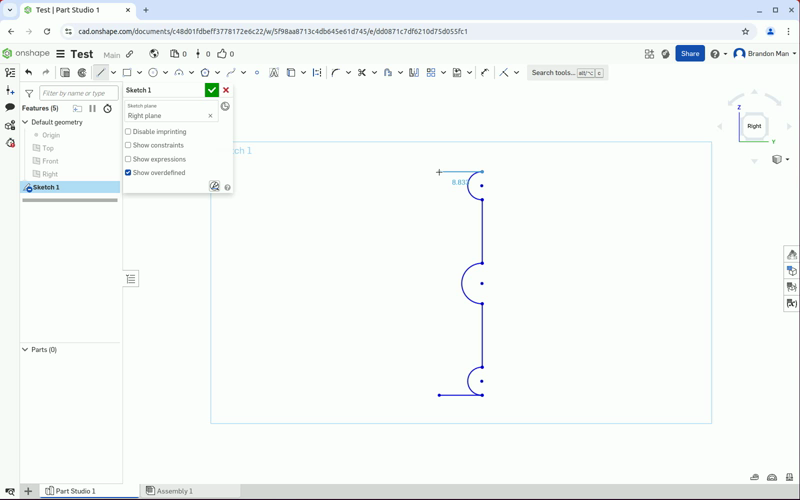
key_down(shift)
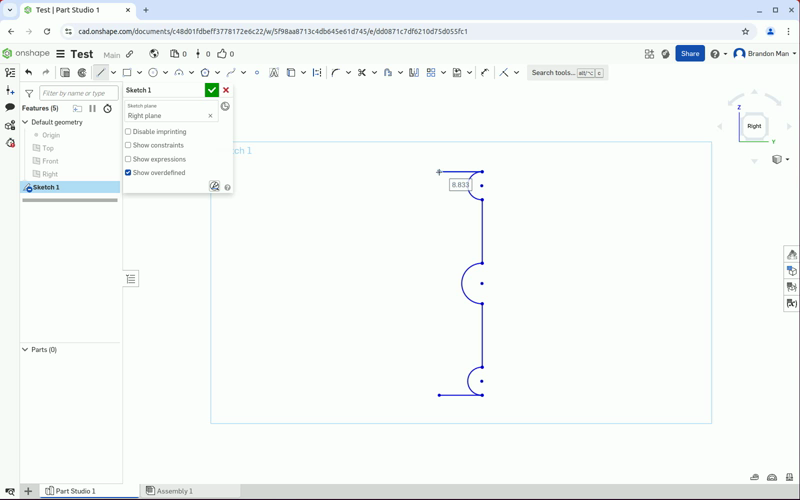
mouse_move(439, 395)
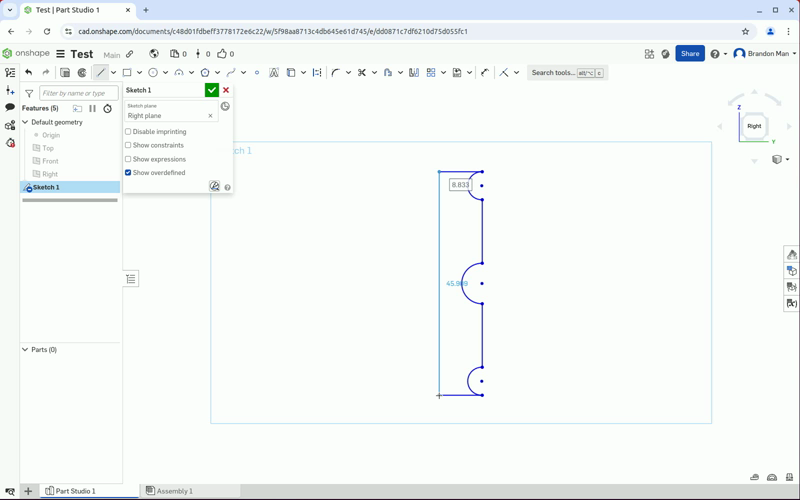
key_up(shift)
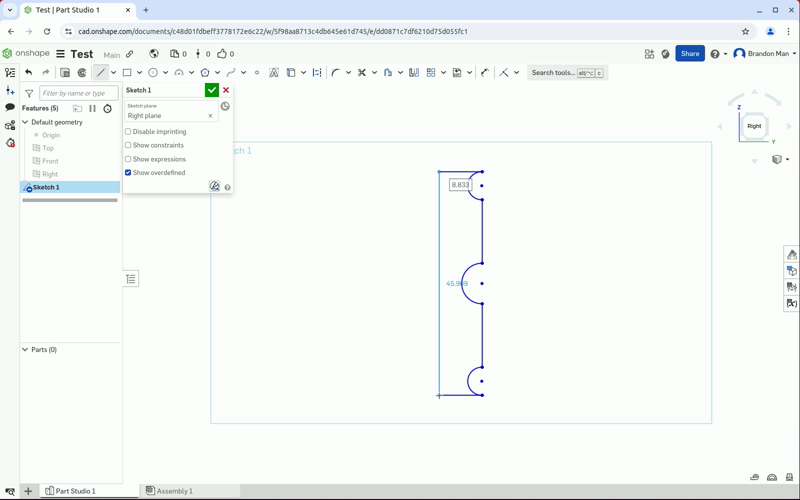
click(439, 395)
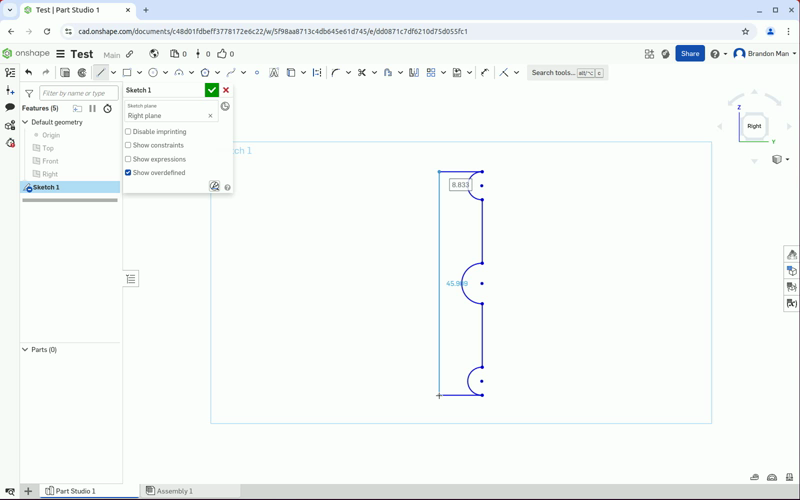
key(esc)
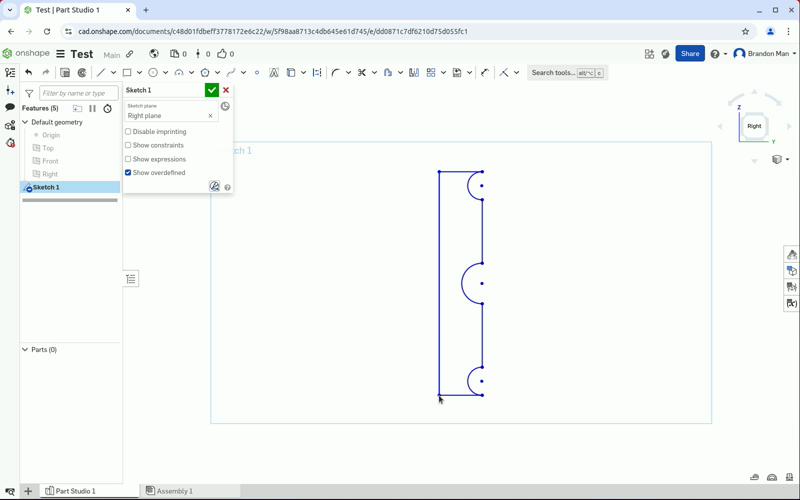
mouse_move(458, 311)
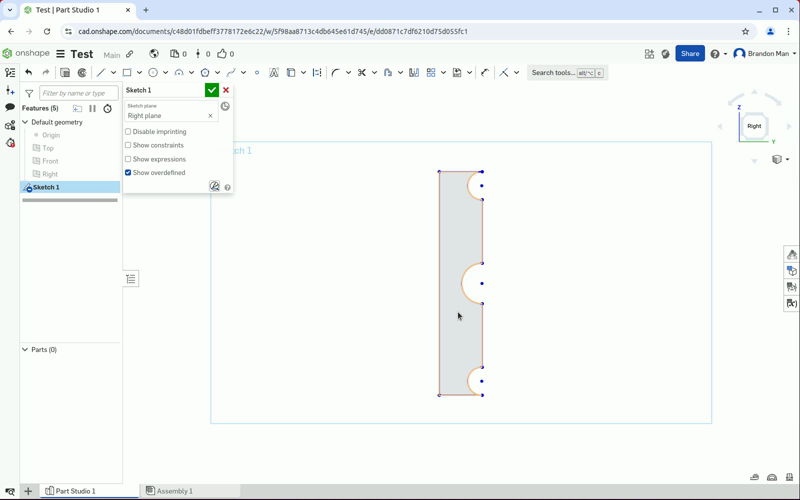
scroll(6)
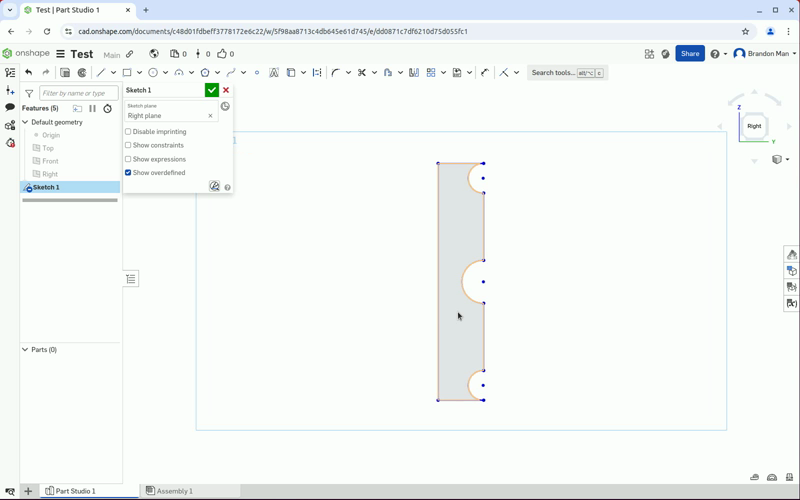
scroll(6)
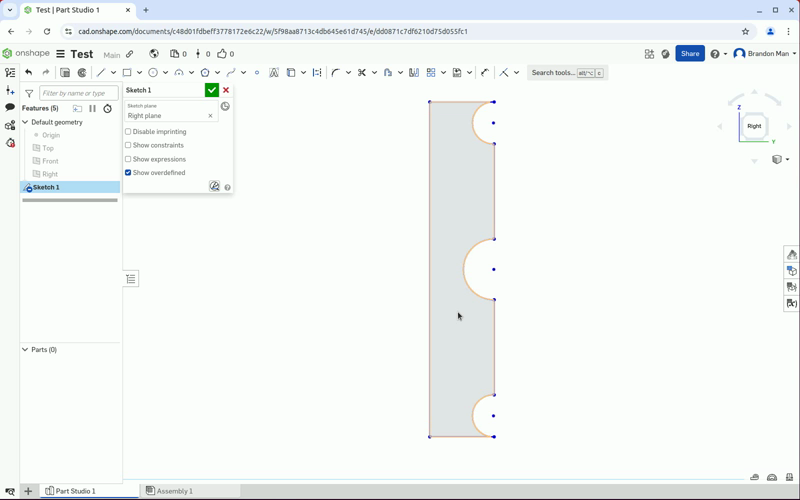
scroll(6)
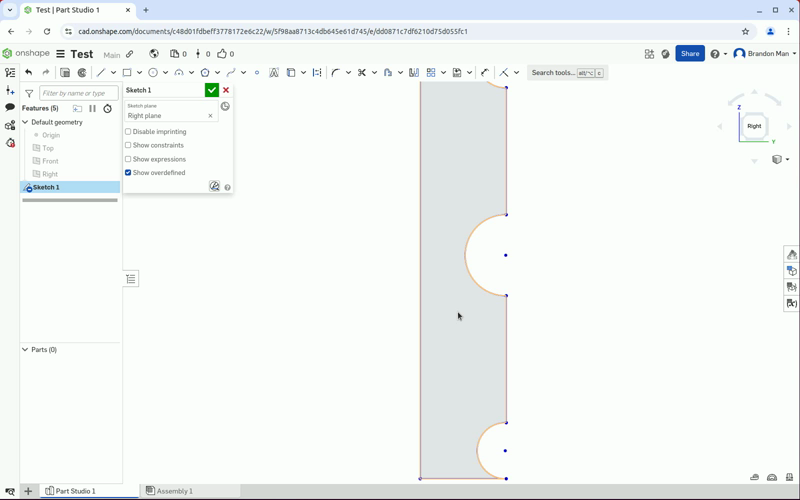
scroll(6)
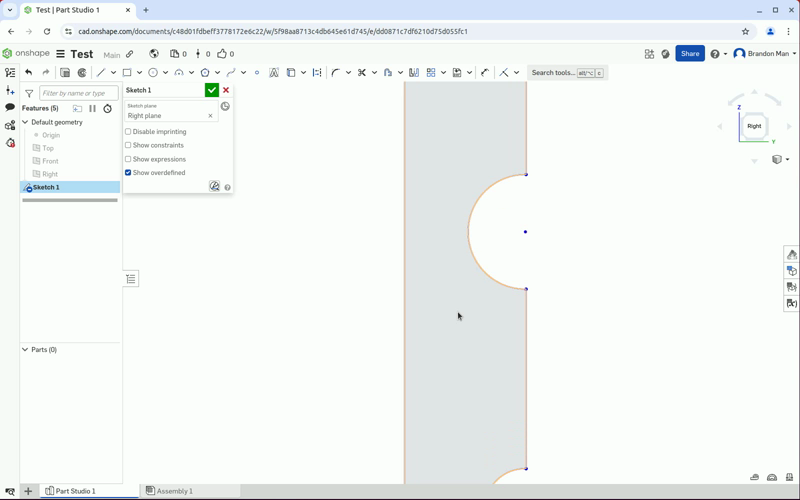
scroll(6)
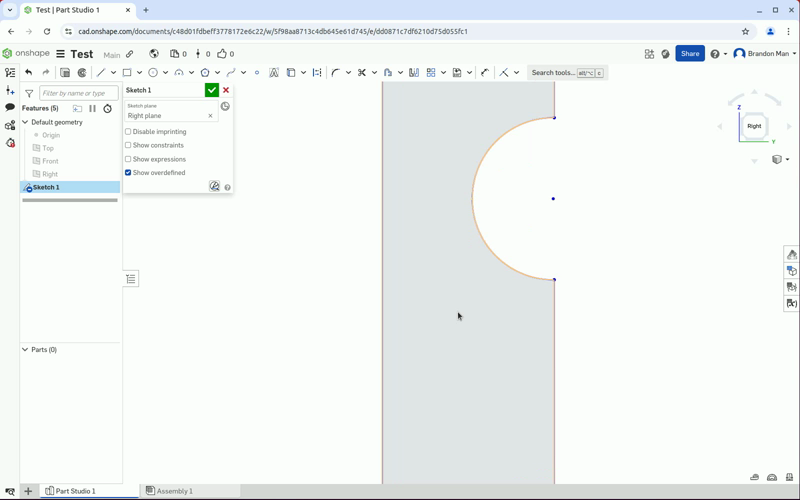
scroll(6)
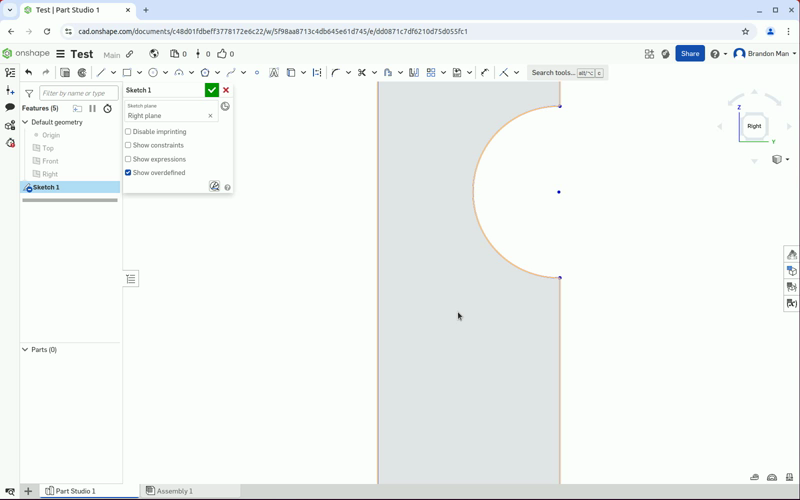
scroll(6)
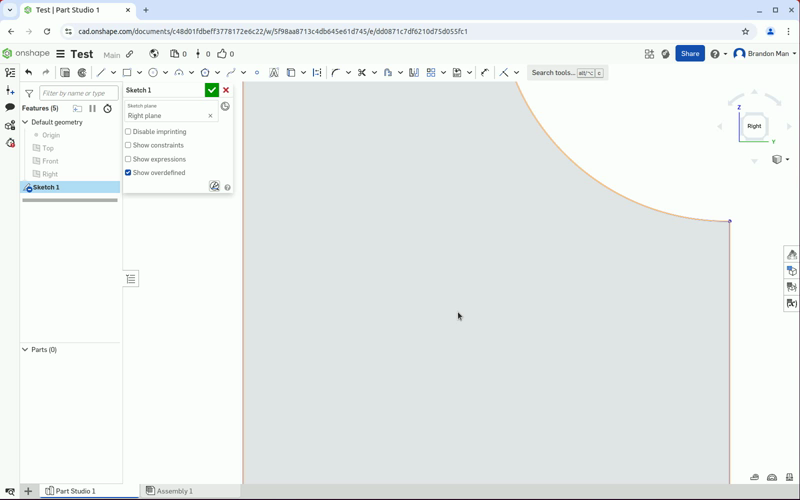
click(458, 311)
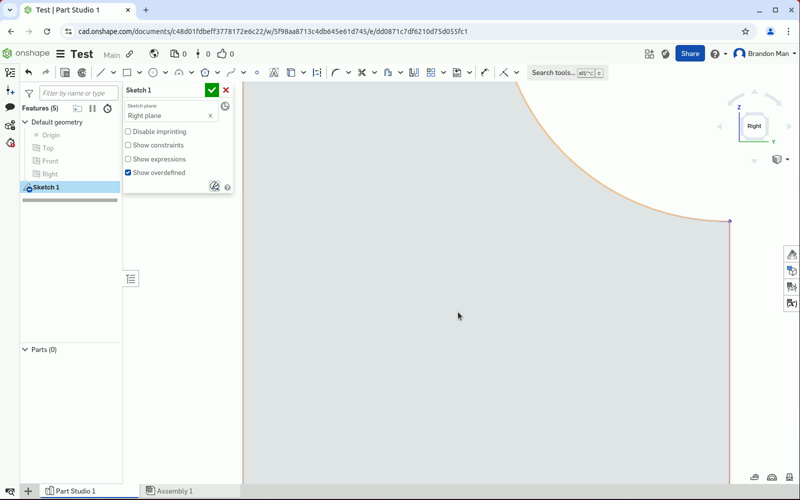
scroll(-6)
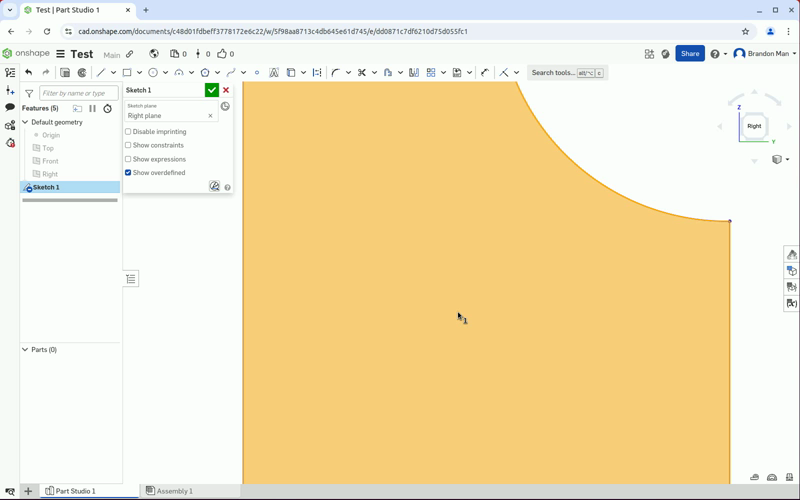
scroll(-6)
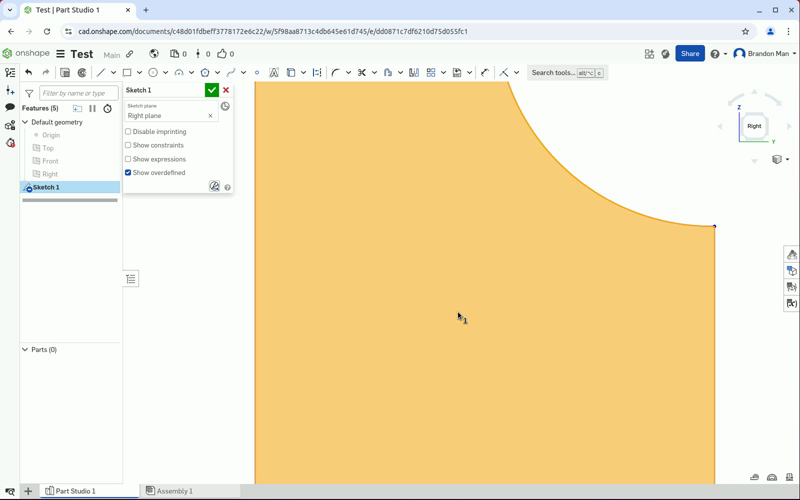
scroll(-6)
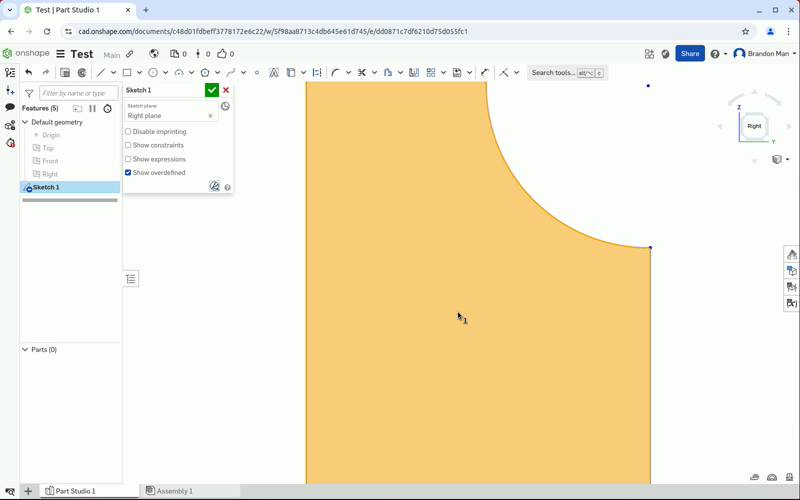
scroll(-6)
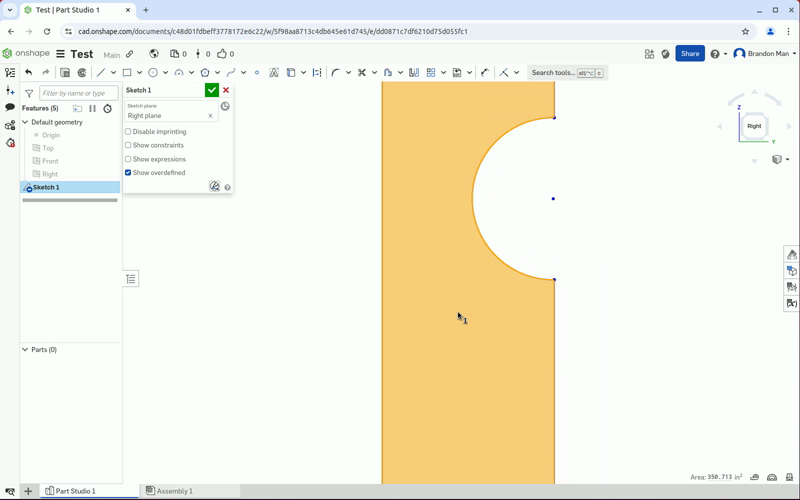
scroll(-6)
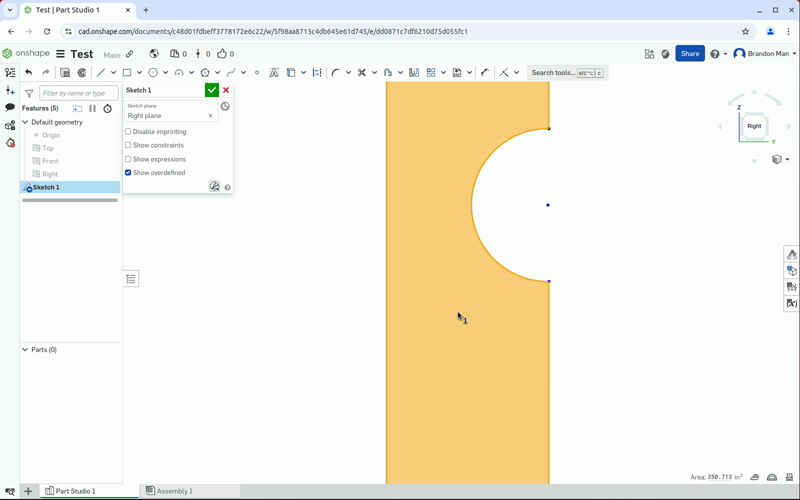
scroll(-6)
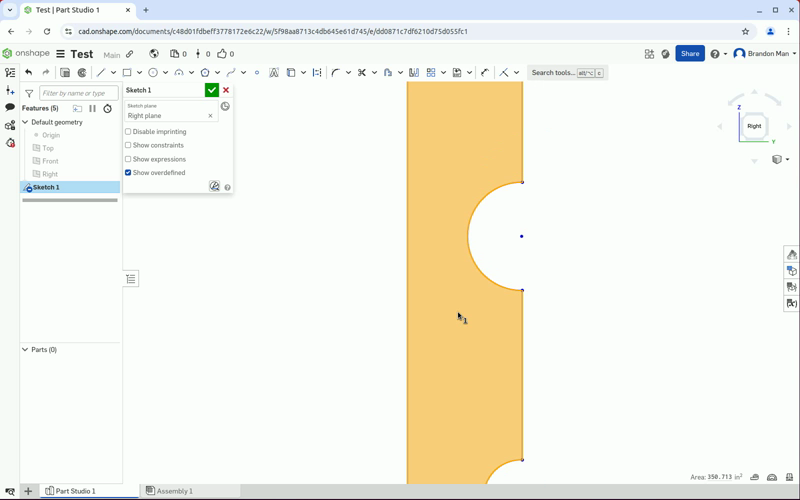
scroll(-6)
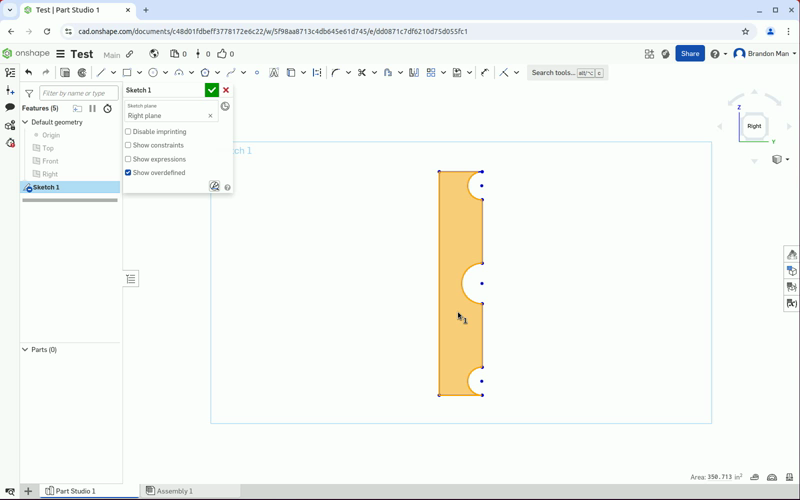
mouse_move(73, 352)
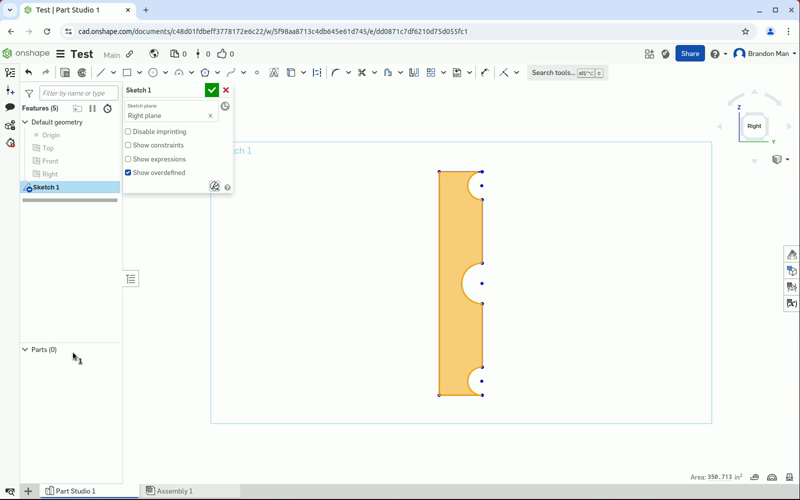
key(shift+y)
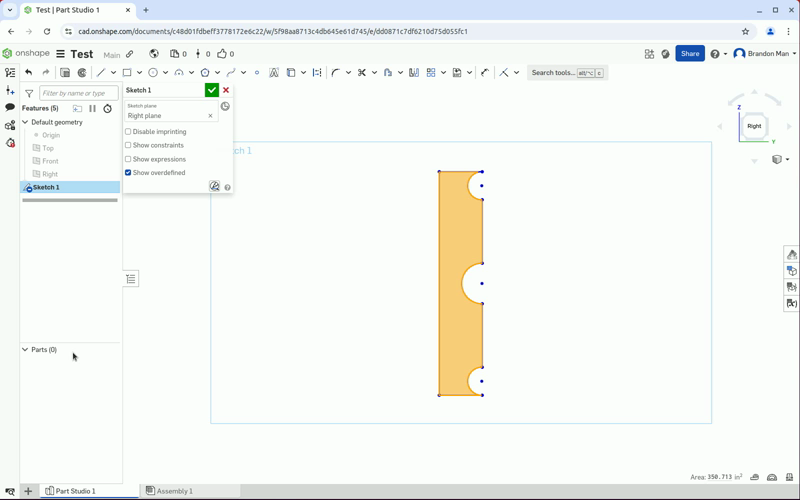
key(shift+e)
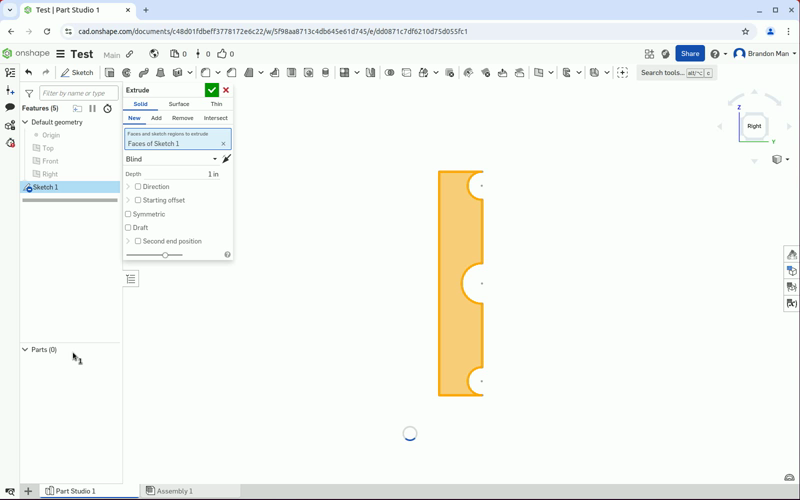
mouse_move(143, 106)
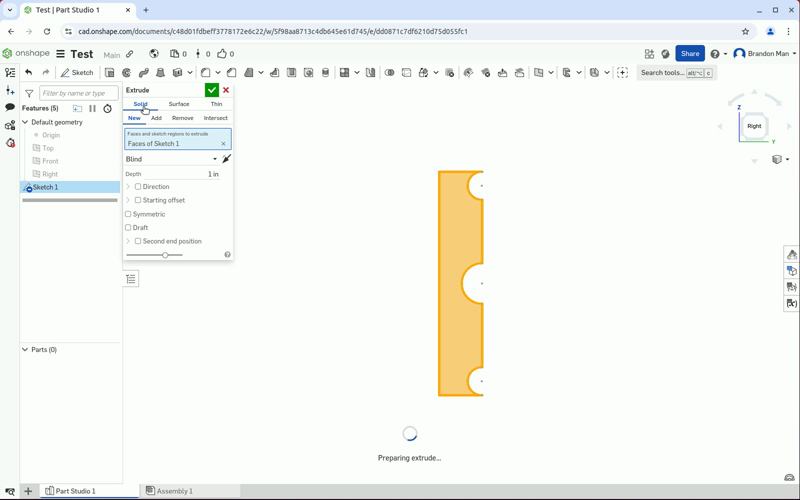
click(143, 106)
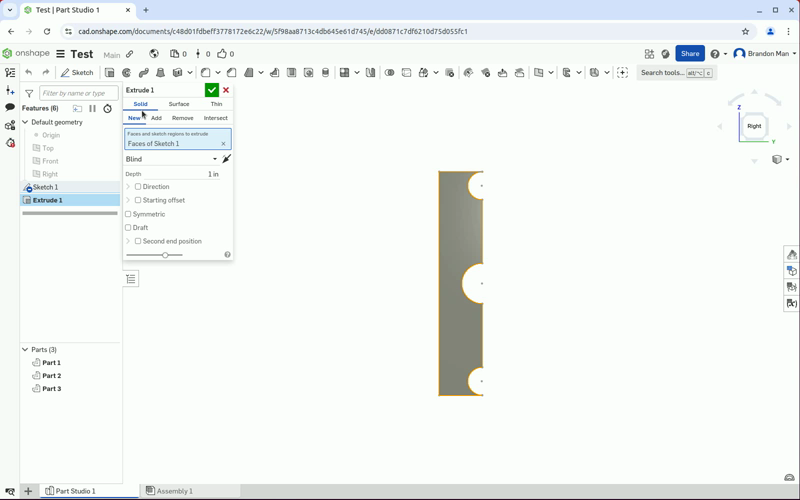
mouse_move(137, 120)
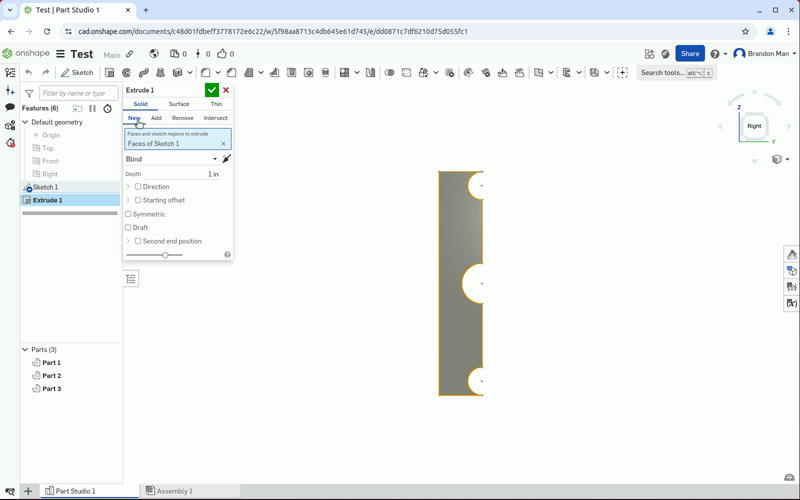
click(137, 120)
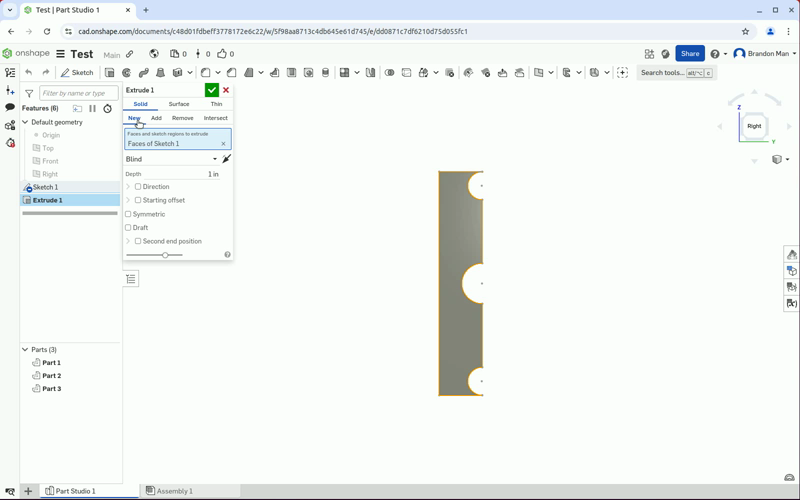
key(tab, 4)
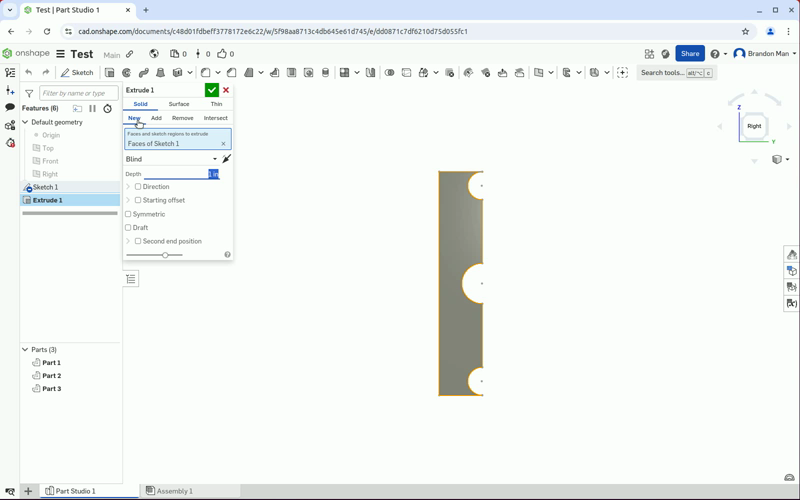
text(19.256)
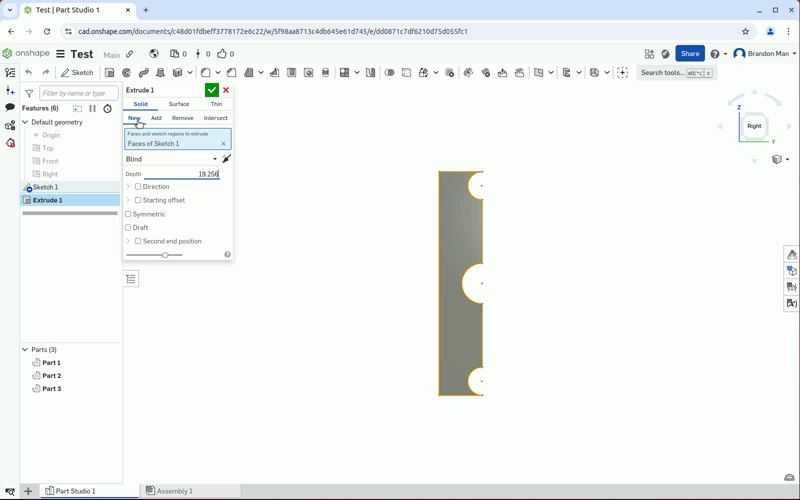
key(tab, 3)
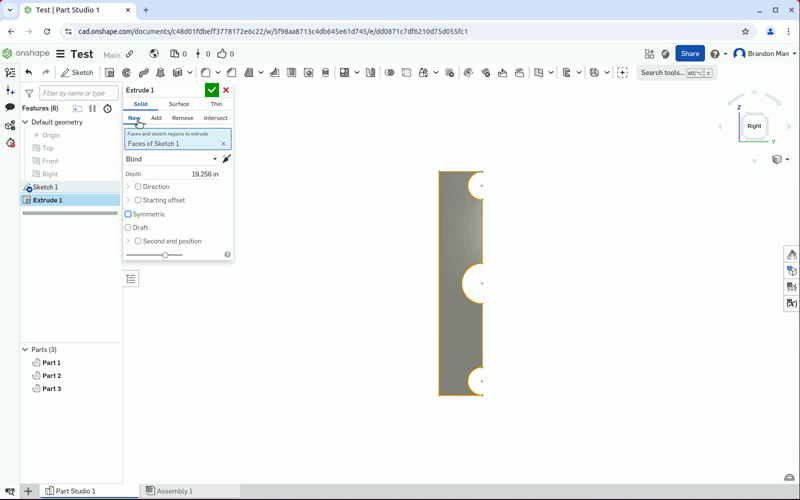
key(space)
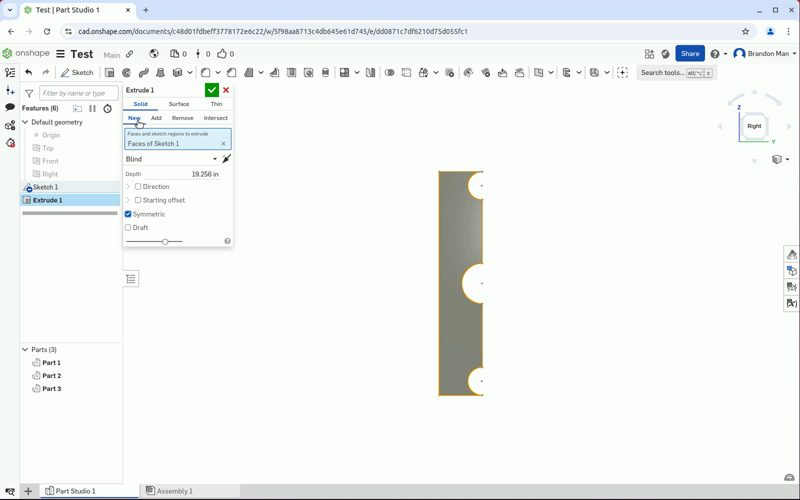
key(enter)
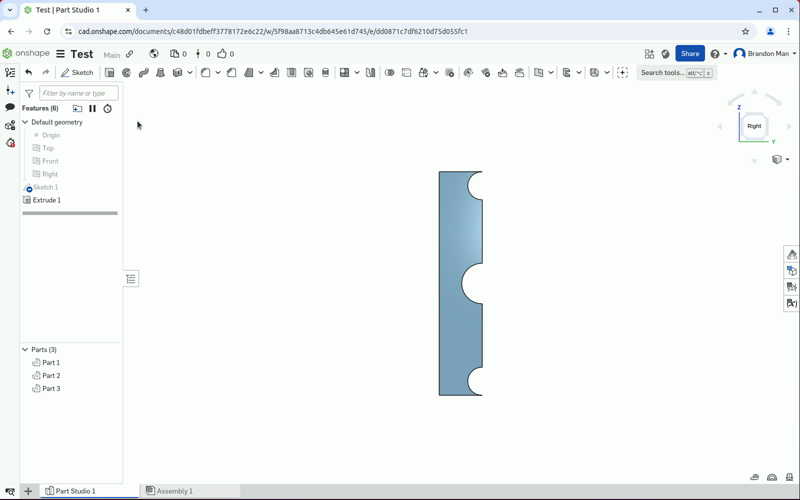
key(shift+h)
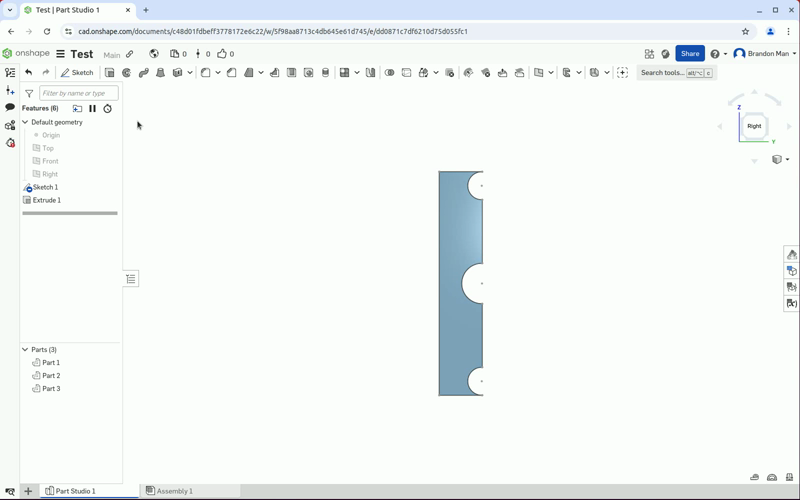
key(shift+h)
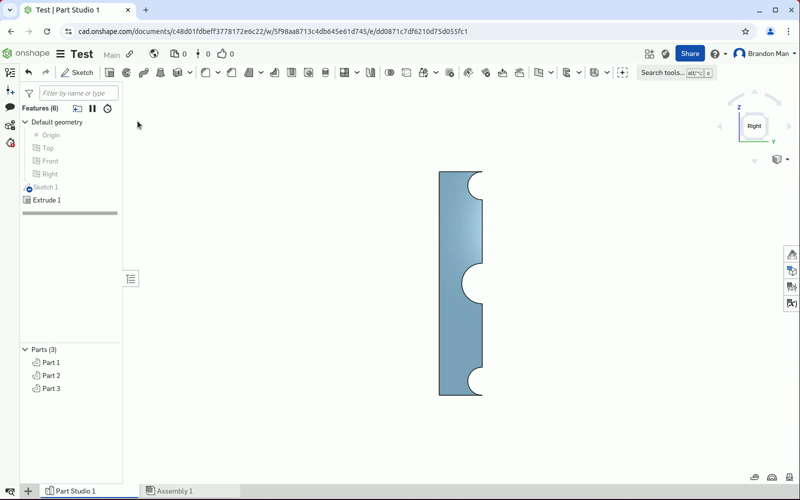
mouse_move(73, 189)
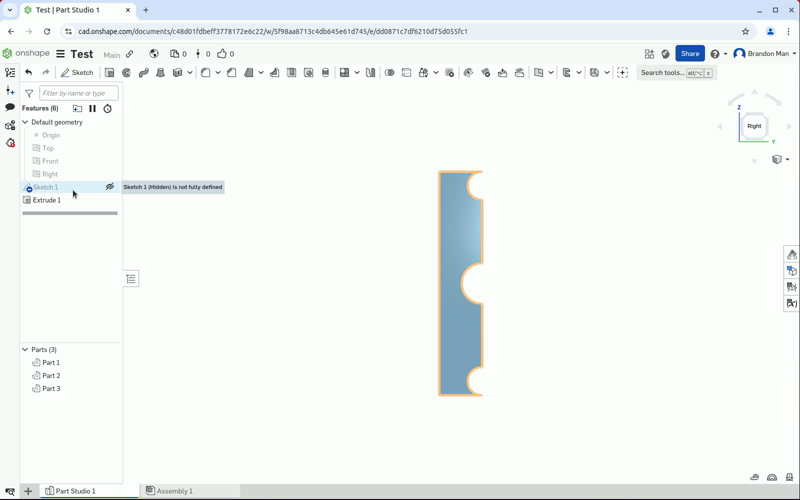
click(73, 189)
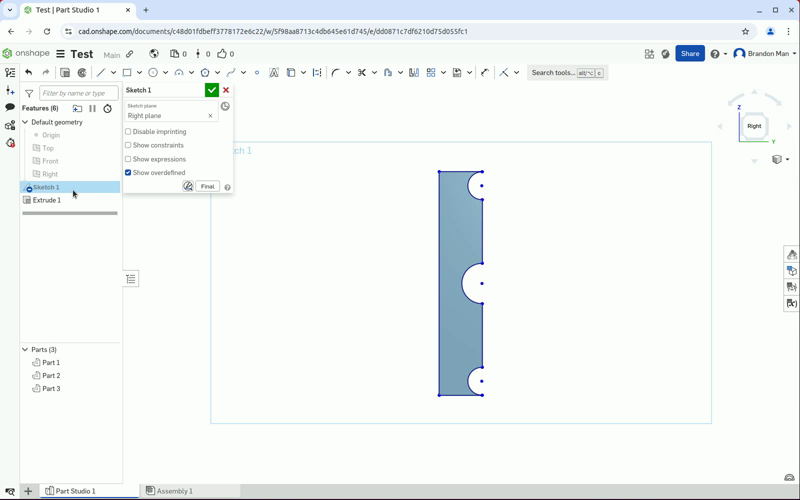
mouse_move(229, 92)
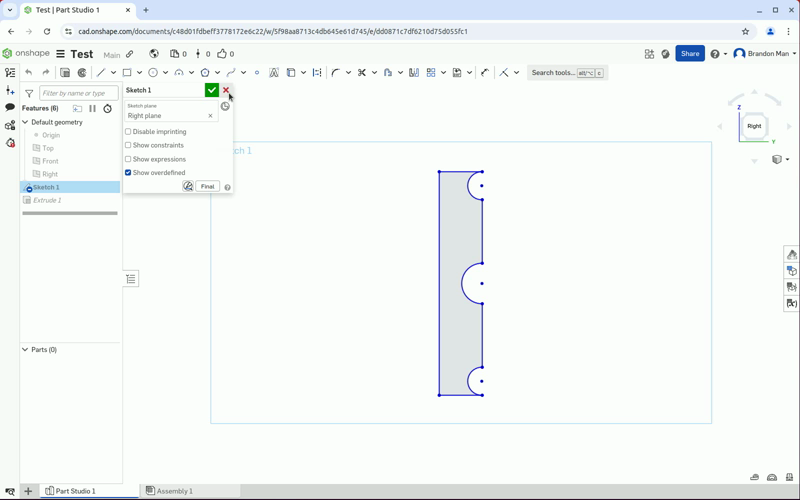
click(229, 92)
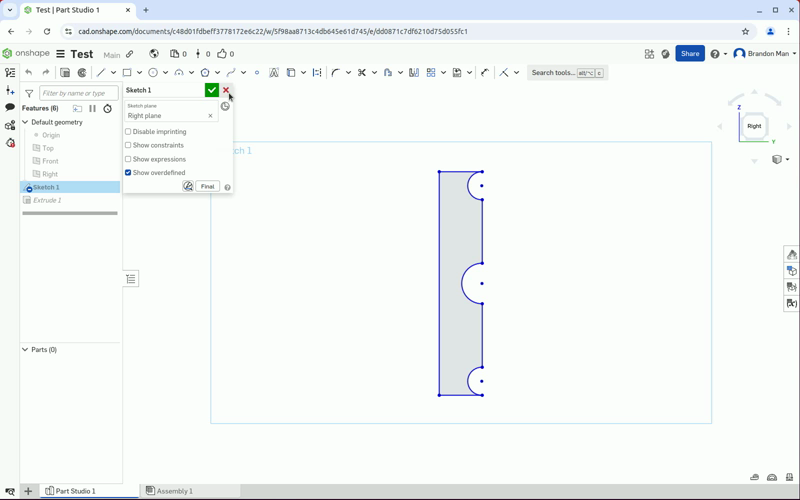
key(shift+s)
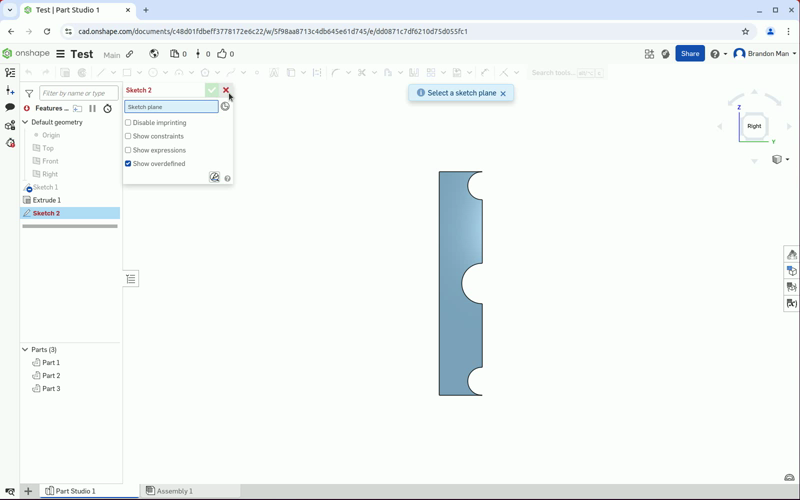
mouse_move(73, 176)
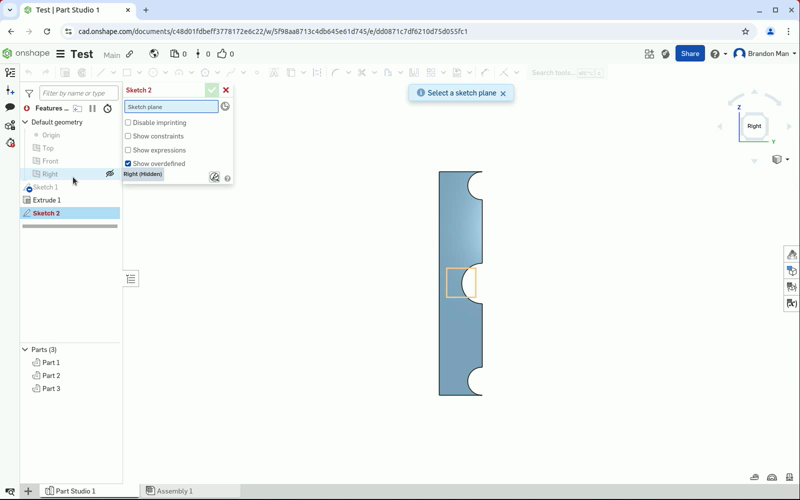
click(73, 176)
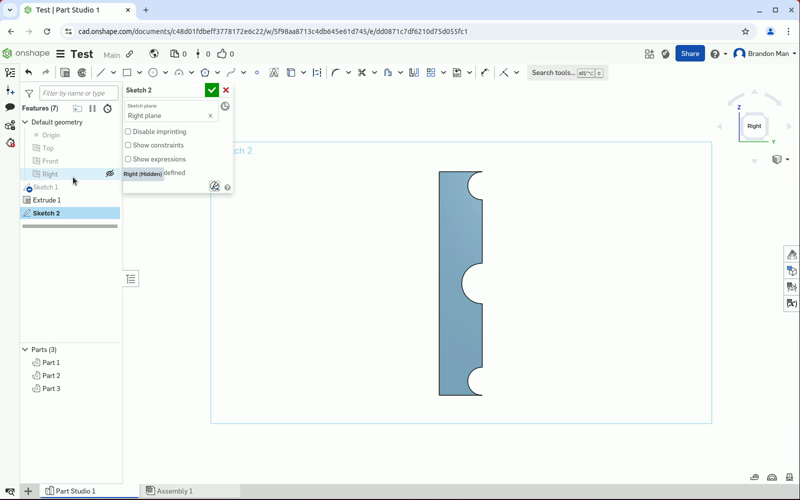
mouse_move(73, 352)
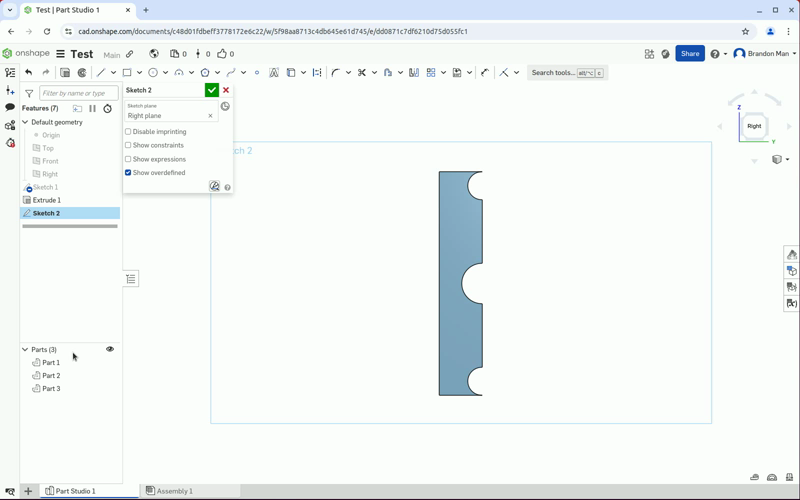
key(y)
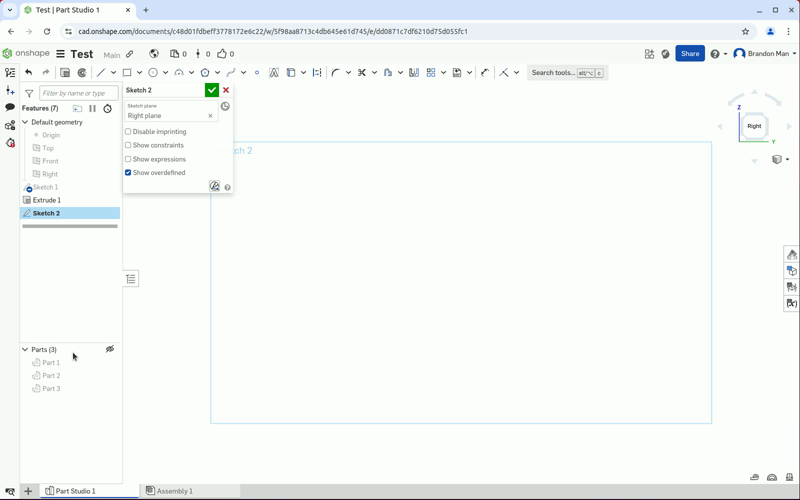
key(l)
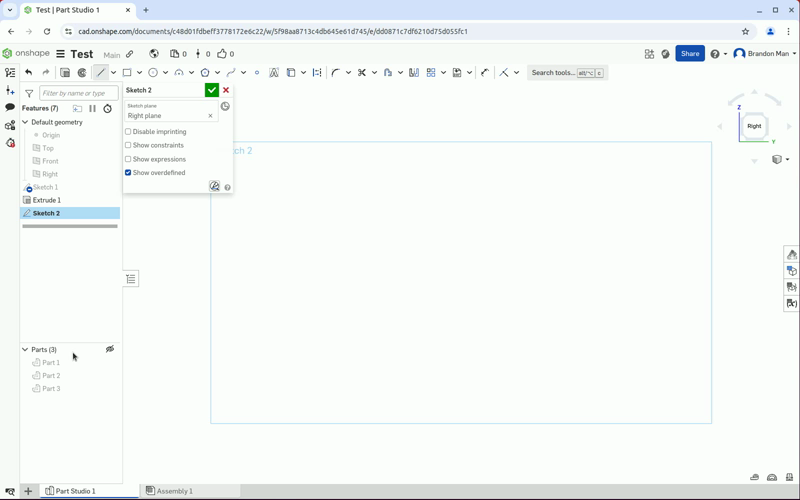
key_down(shift)
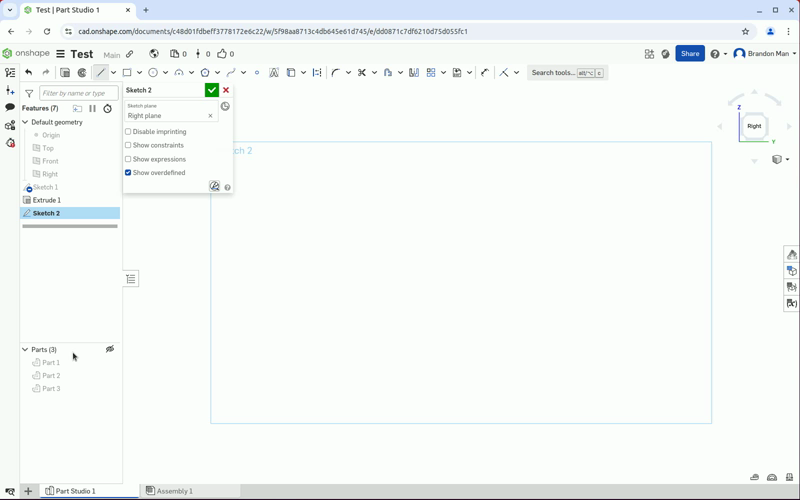
mouse_move(481, 198)
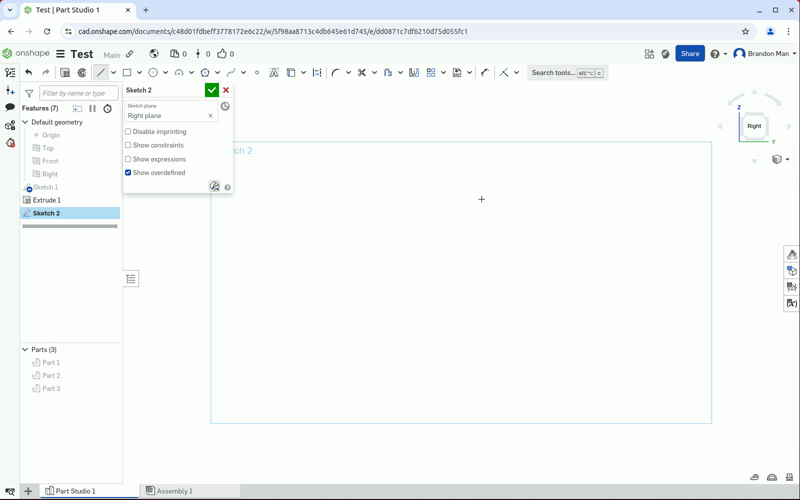
click(481, 198)
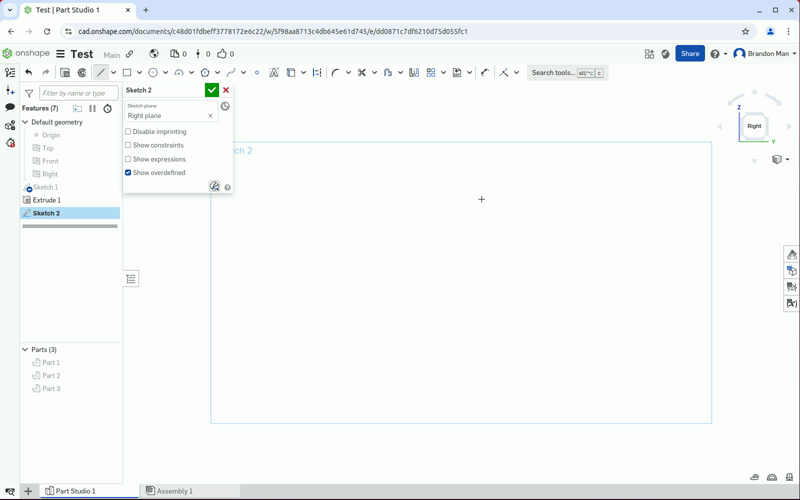
key_up(shift)
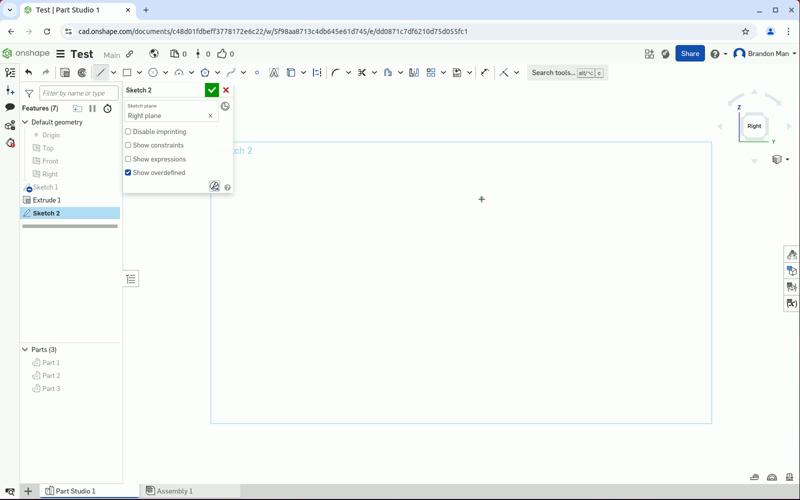
key_down(shift)
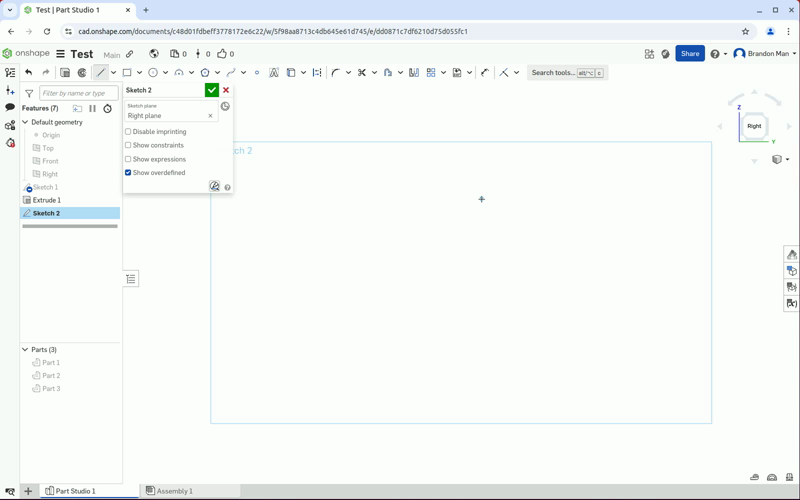
mouse_move(511, 198)
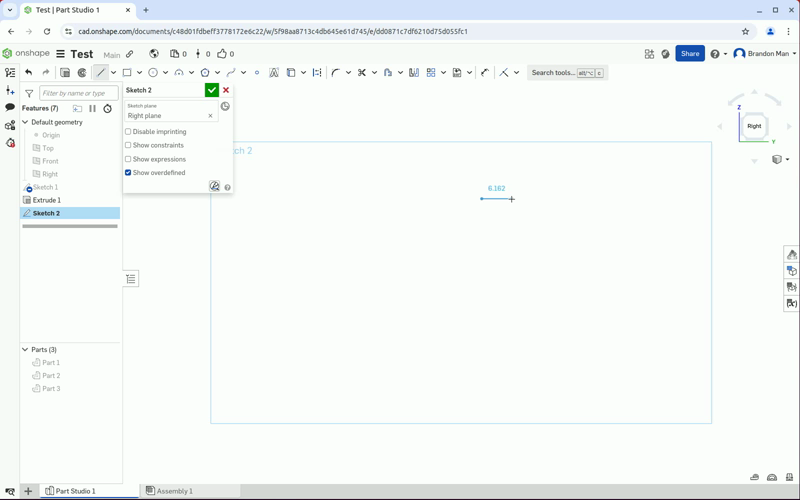
mouse_move(481, 169)
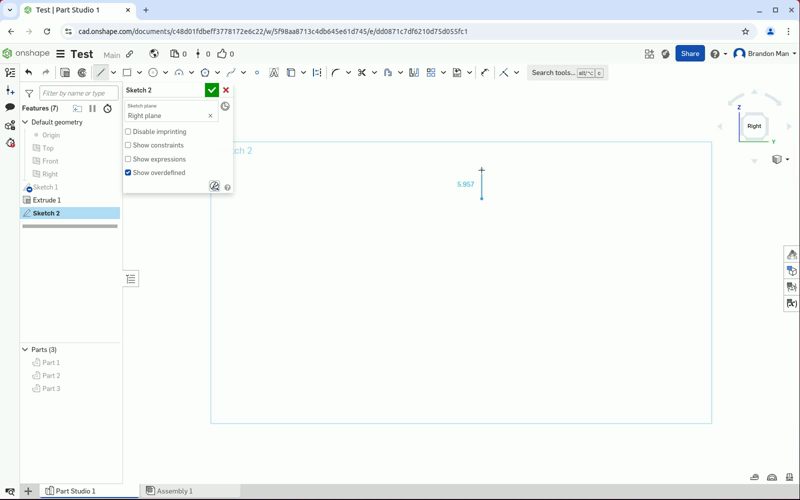
click(481, 169)
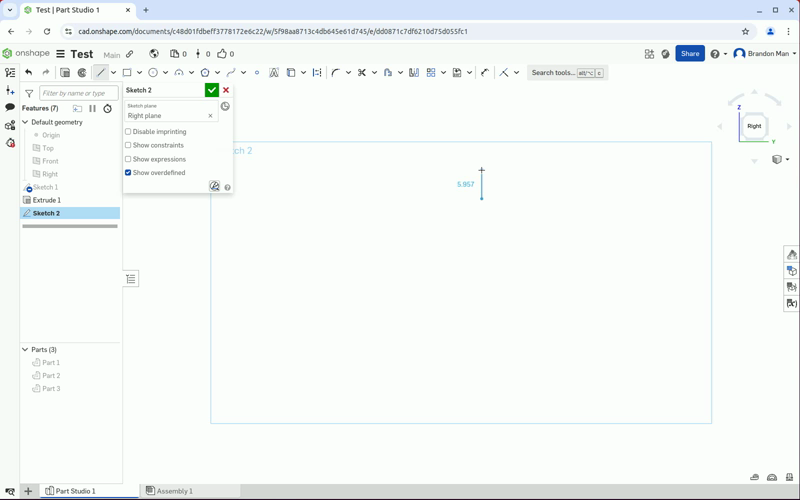
key_up(shift)
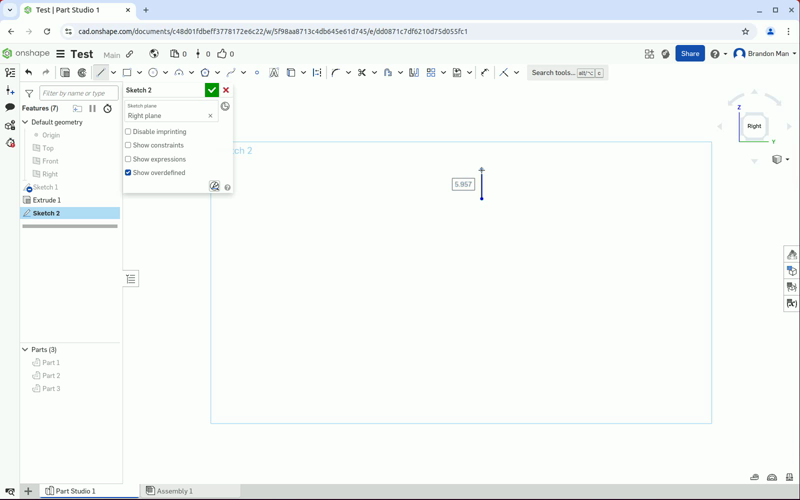
key(esc)
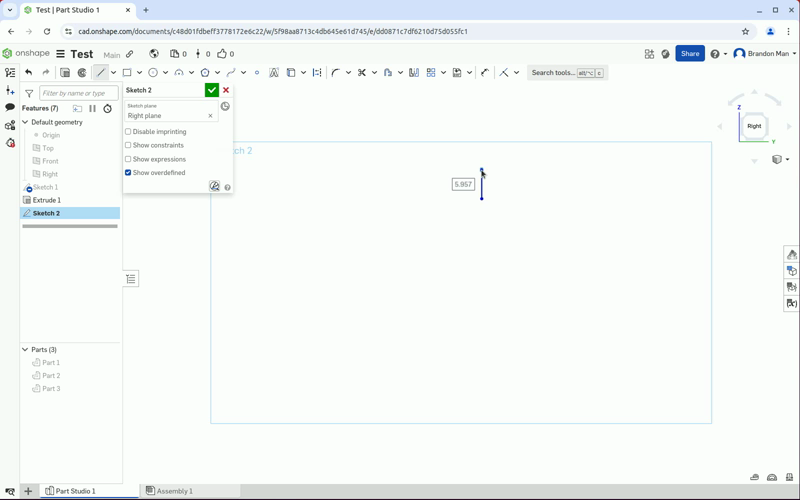
key(a)
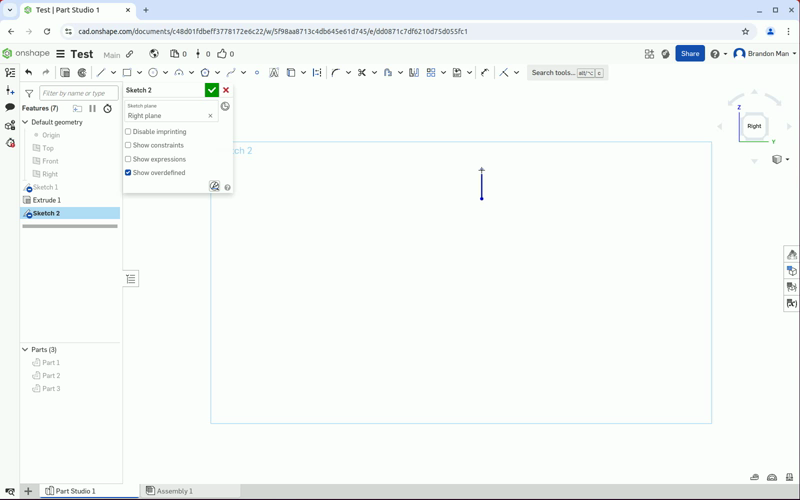
mouse_move(481, 169)
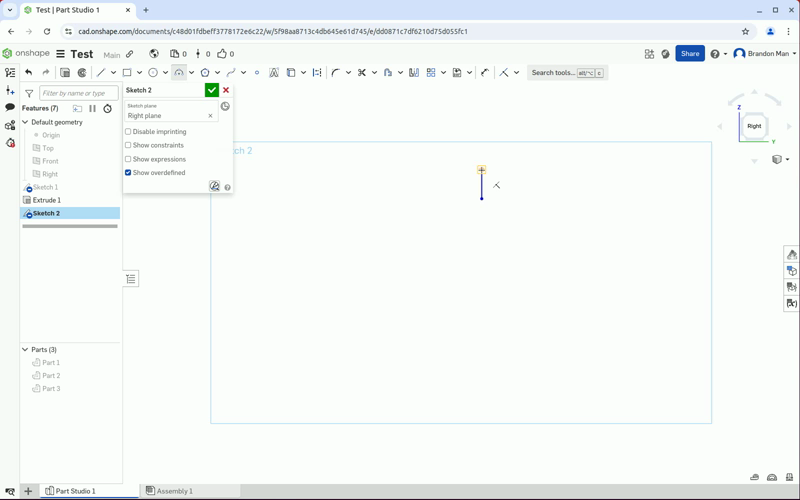
click(481, 169)
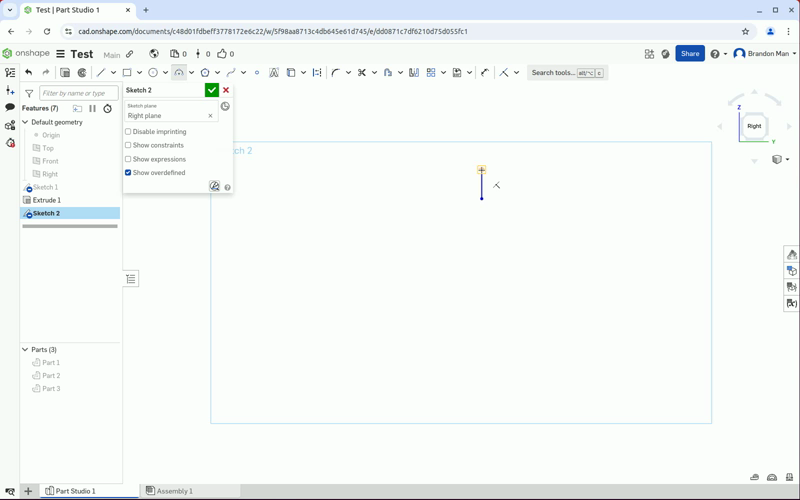
mouse_move(481, 198)
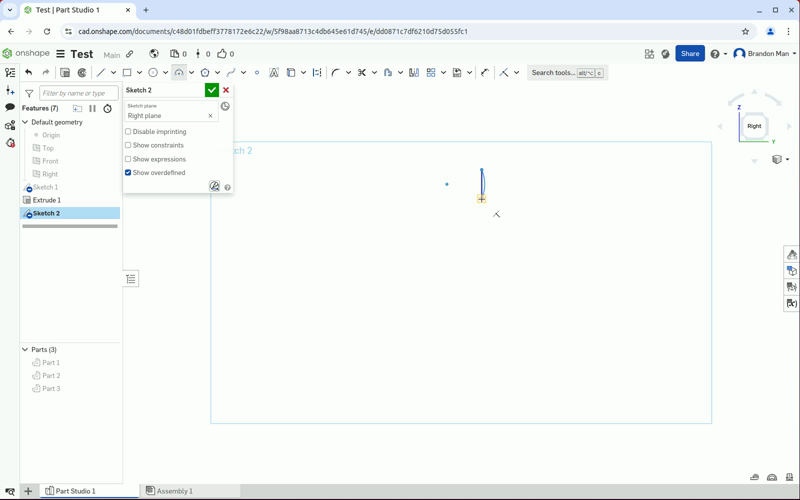
click(481, 198)
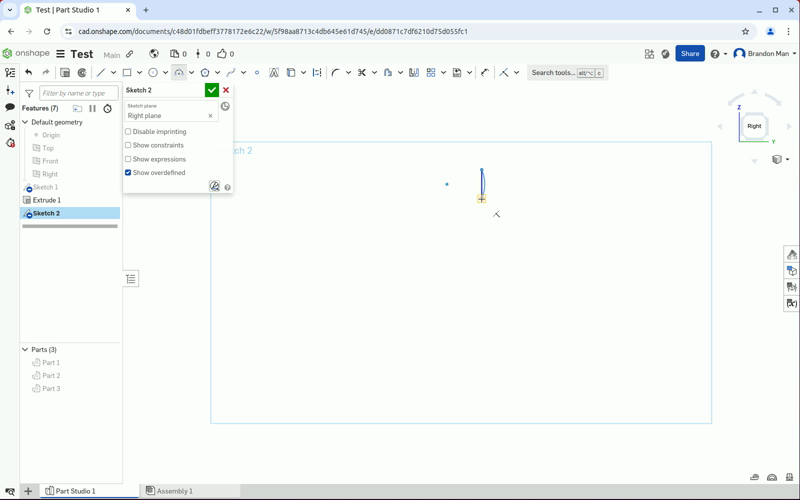
key_down(shift)
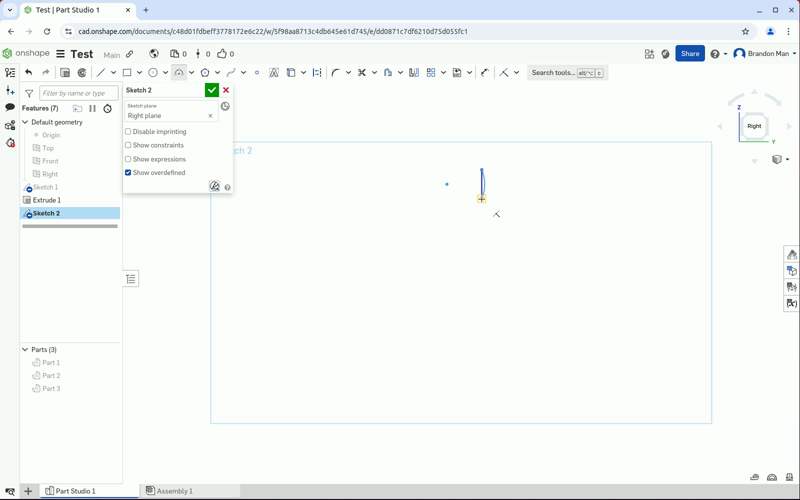
mouse_move(467, 184)
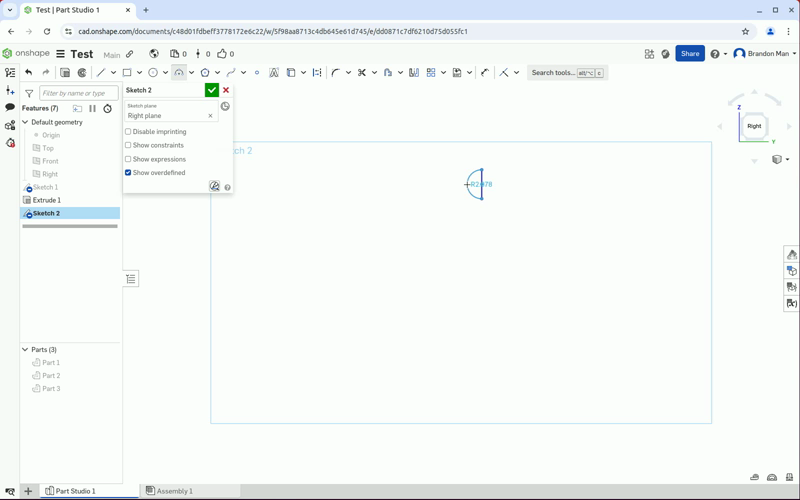
click(467, 184)
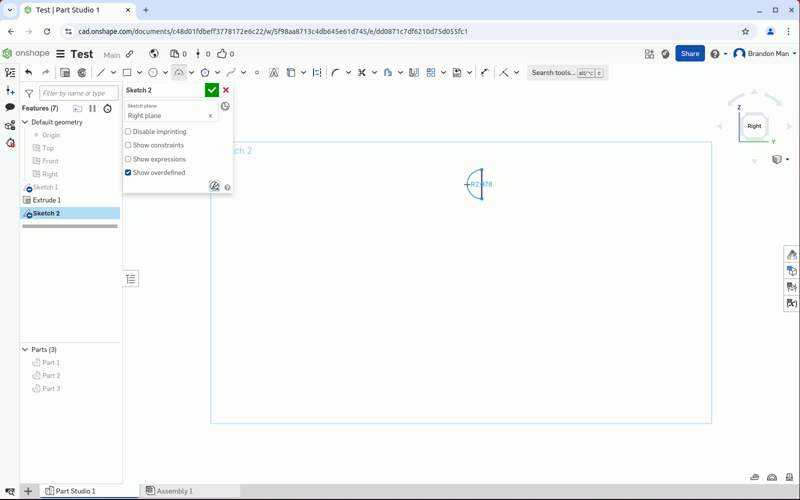
key_up(shift)
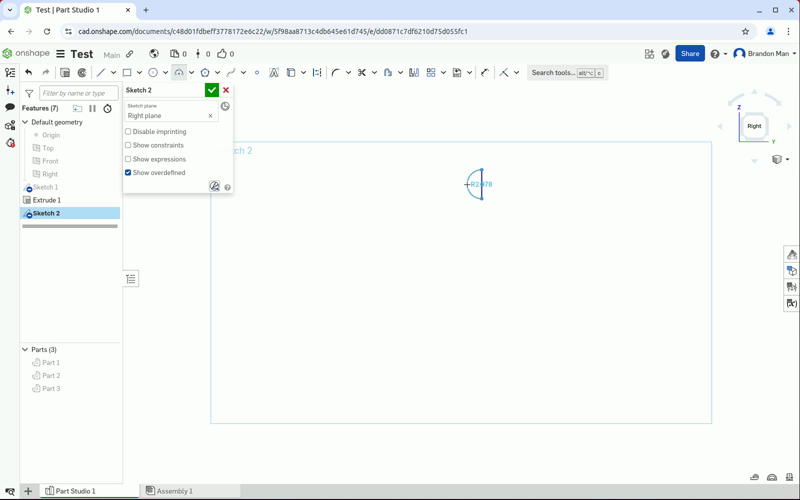
key(esc)
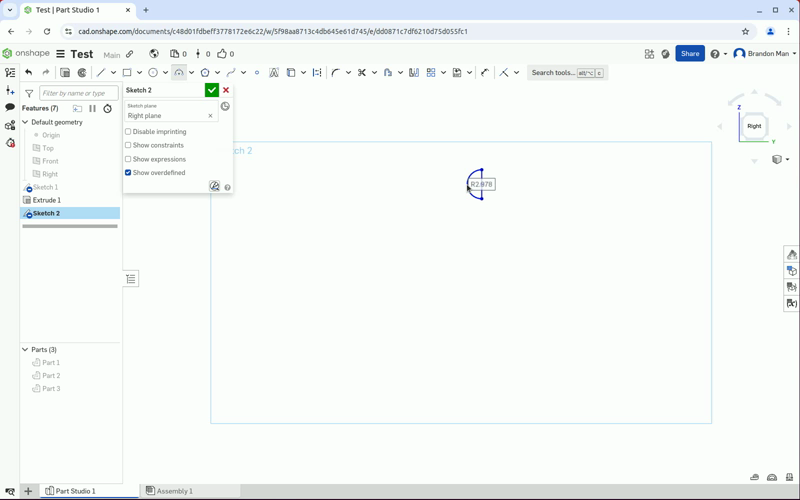
mouse_move(480, 186)
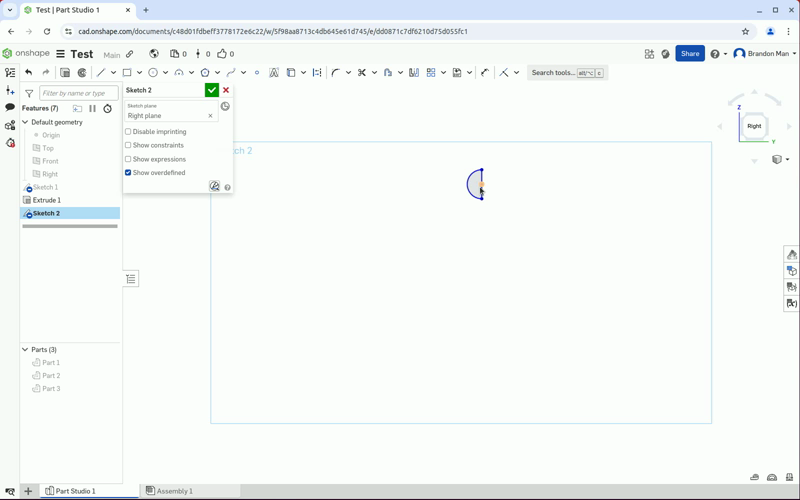
scroll(6)
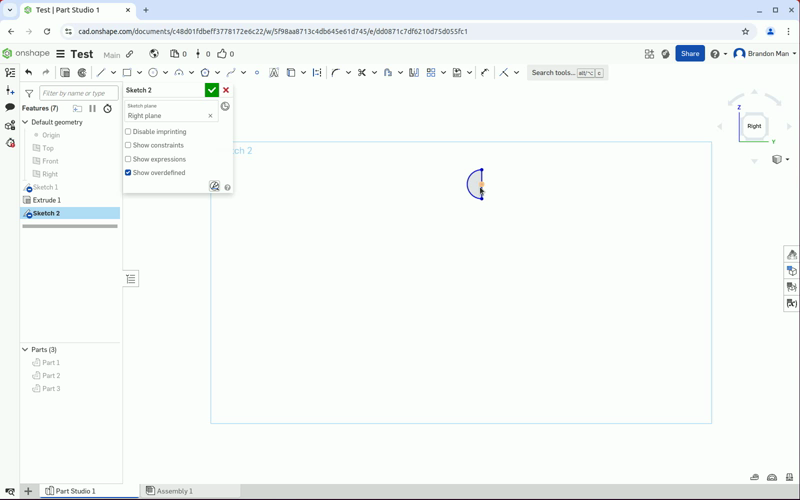
scroll(6)
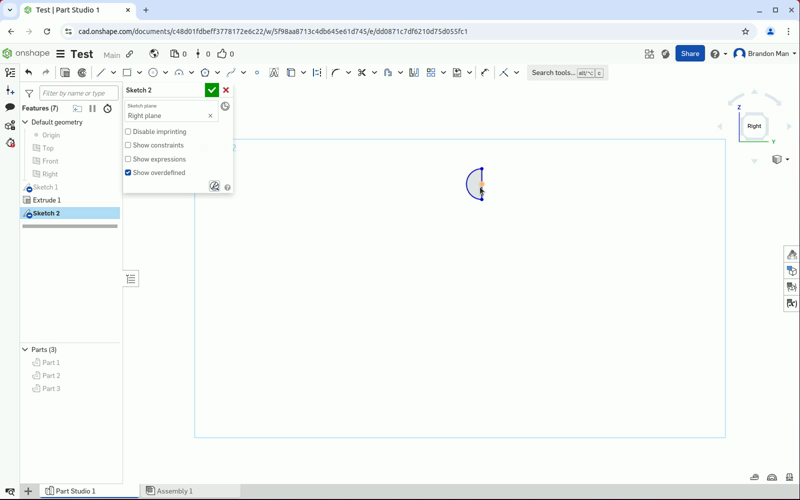
scroll(6)
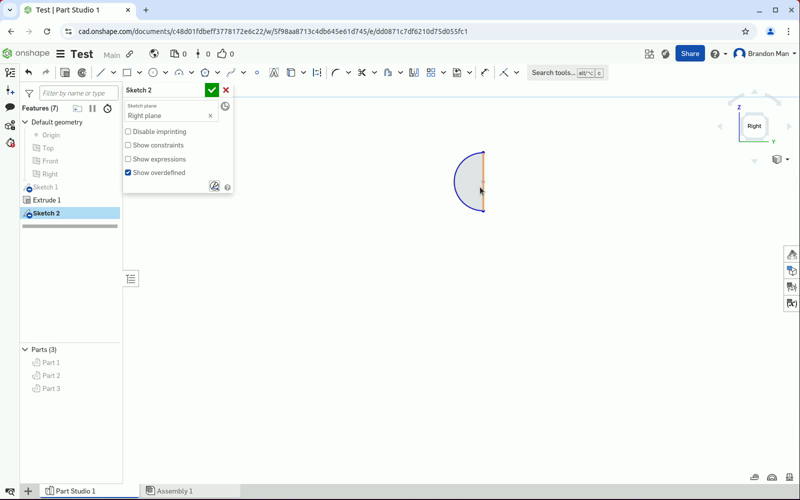
scroll(6)
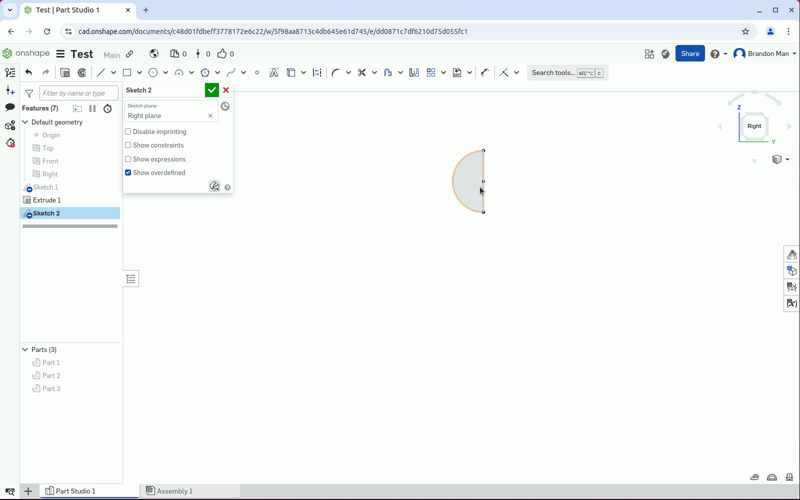
scroll(6)
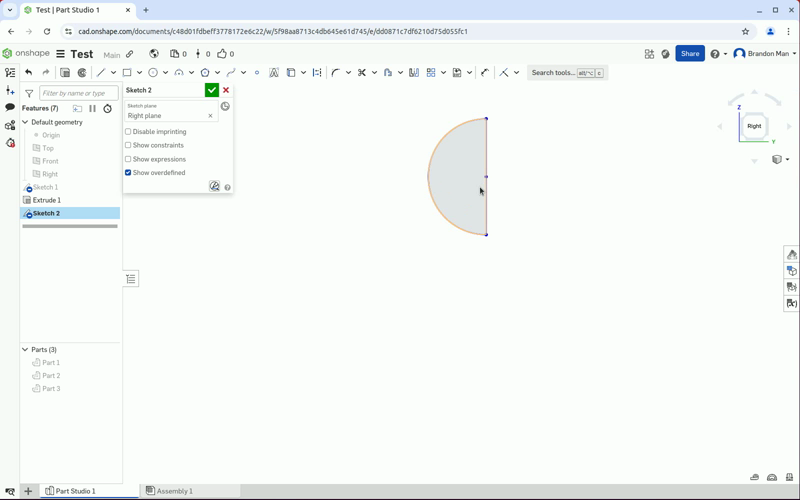
scroll(6)
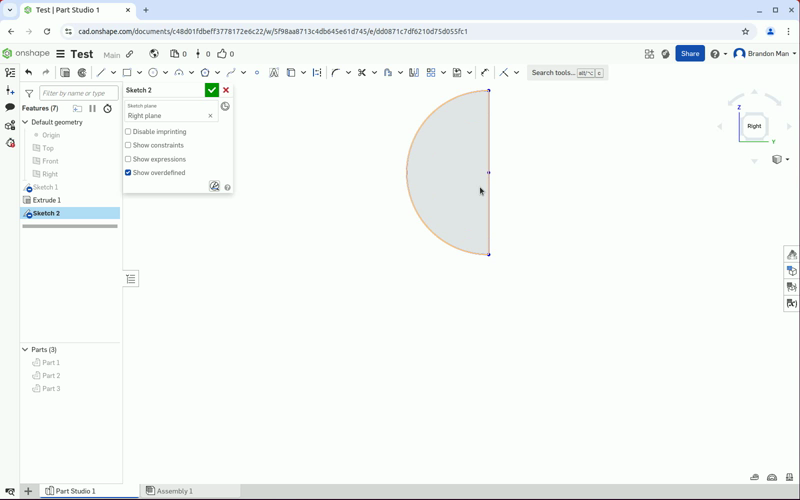
scroll(6)
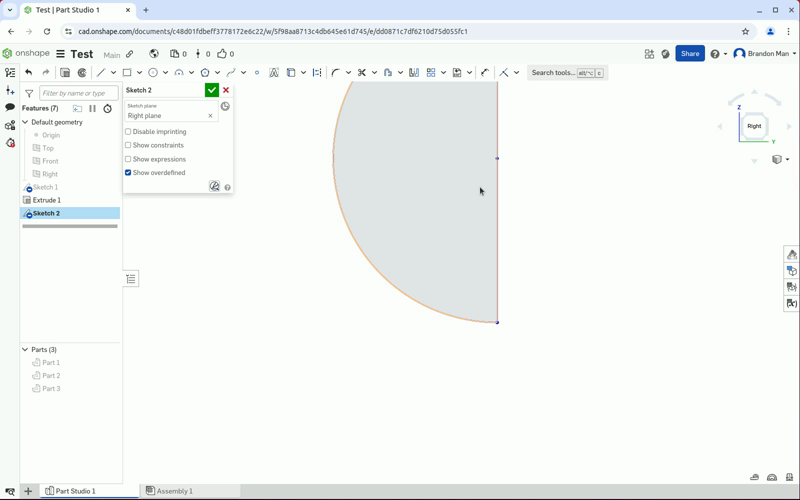
click(480, 186)
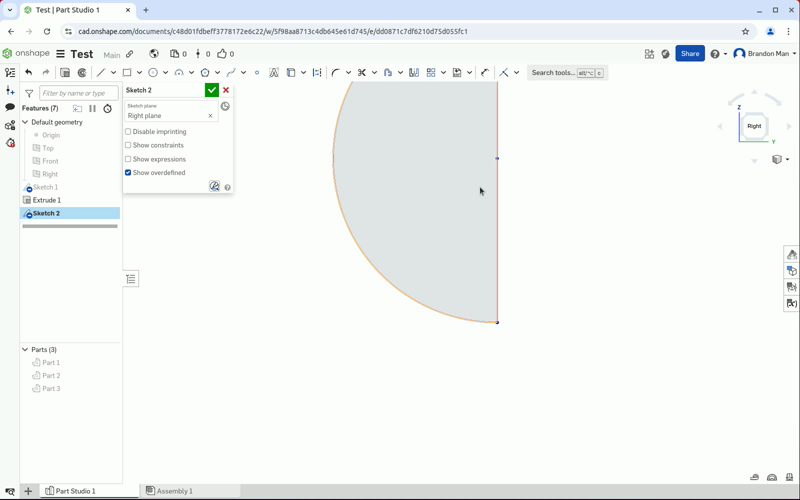
scroll(-6)
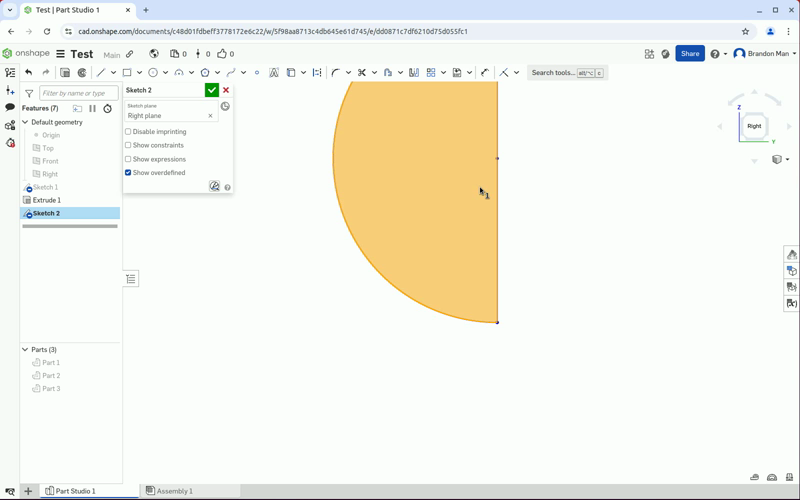
scroll(-6)
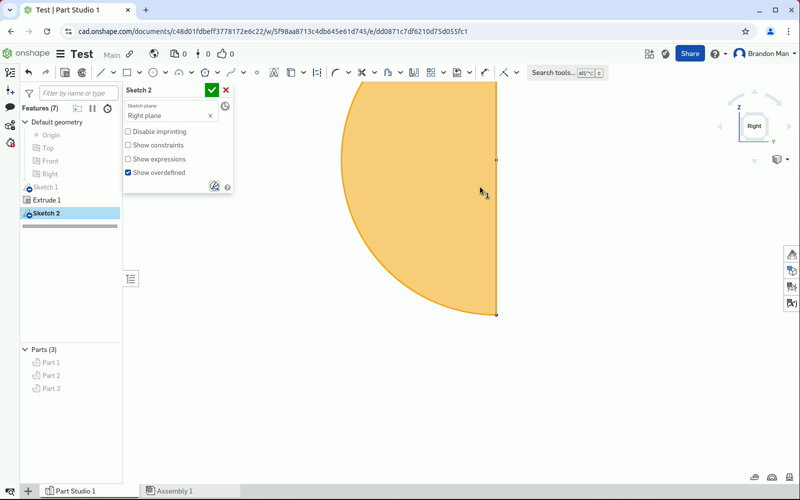
scroll(-6)
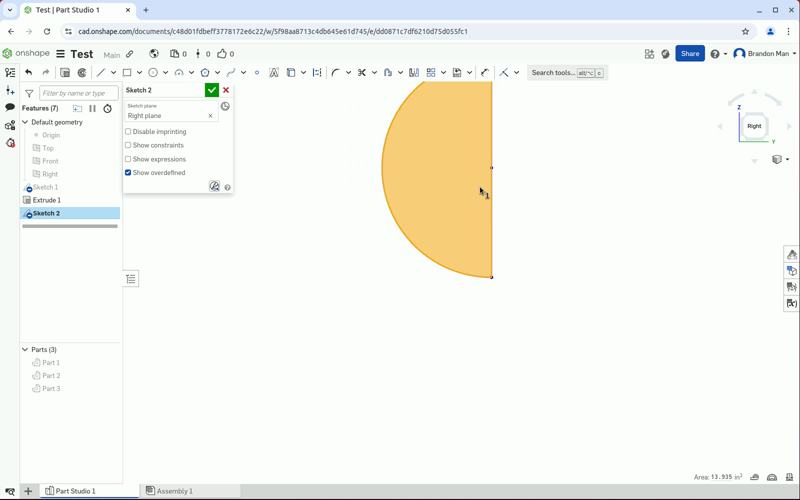
scroll(-6)
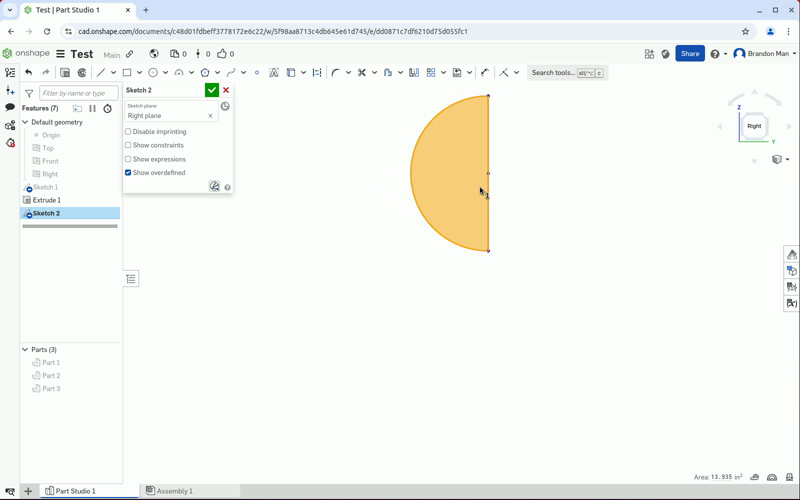
scroll(-6)
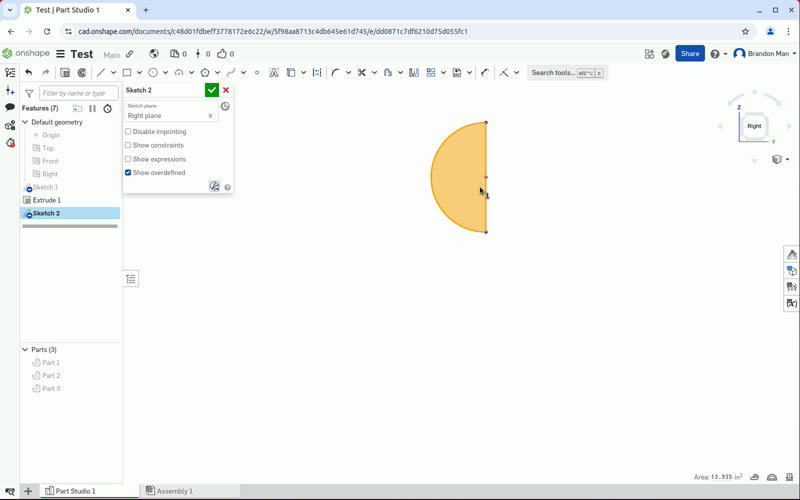
scroll(-6)
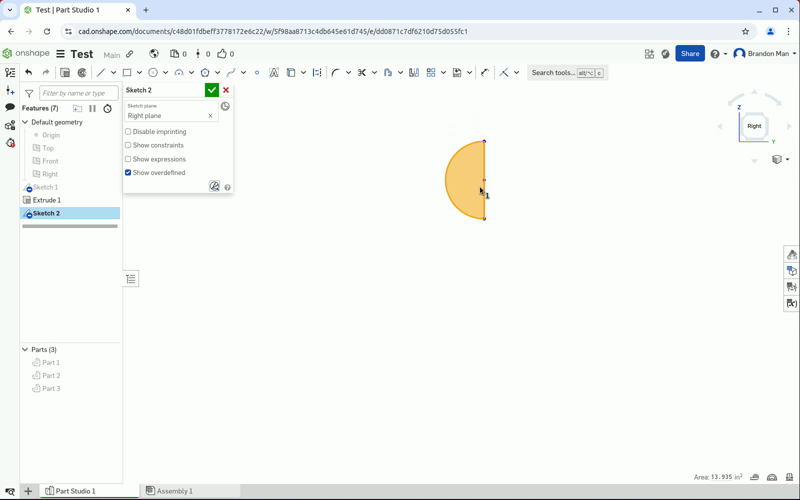
scroll(-6)
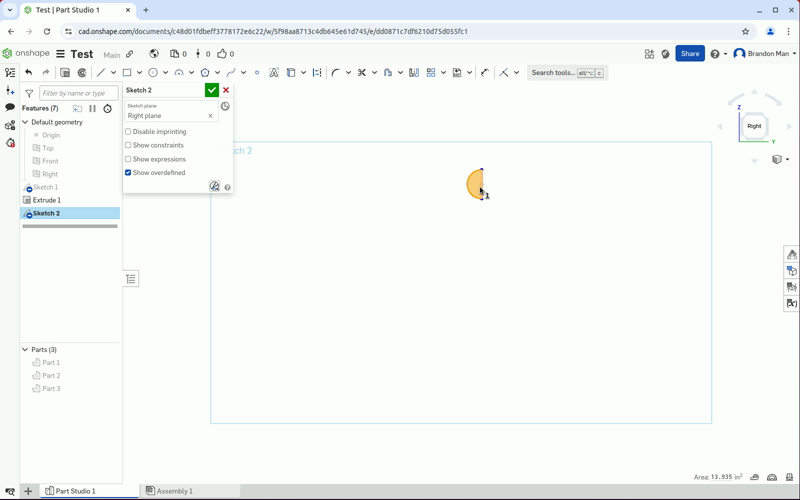
mouse_move(73, 352)
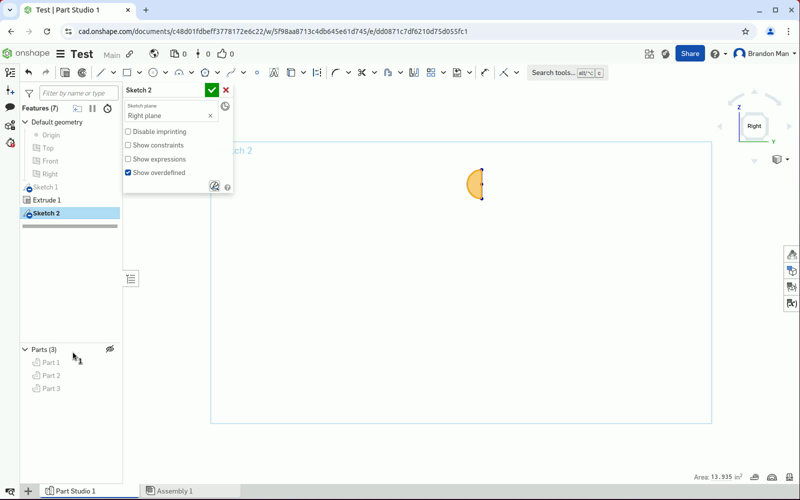
key(shift+y)
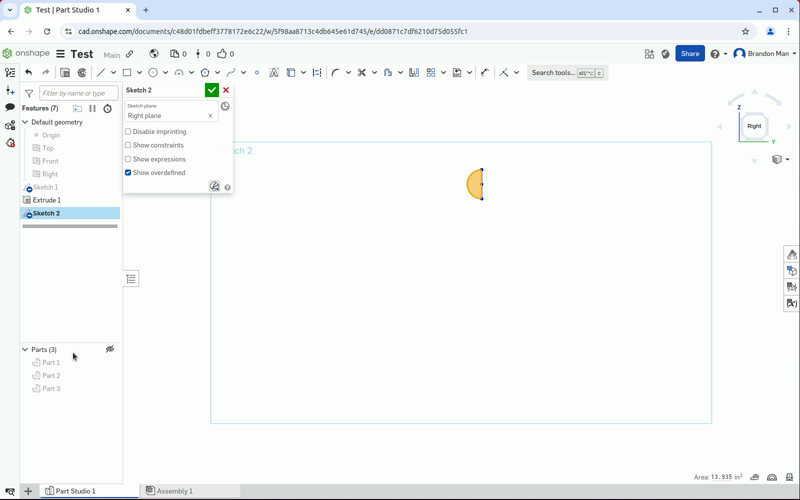
key(shift+e)
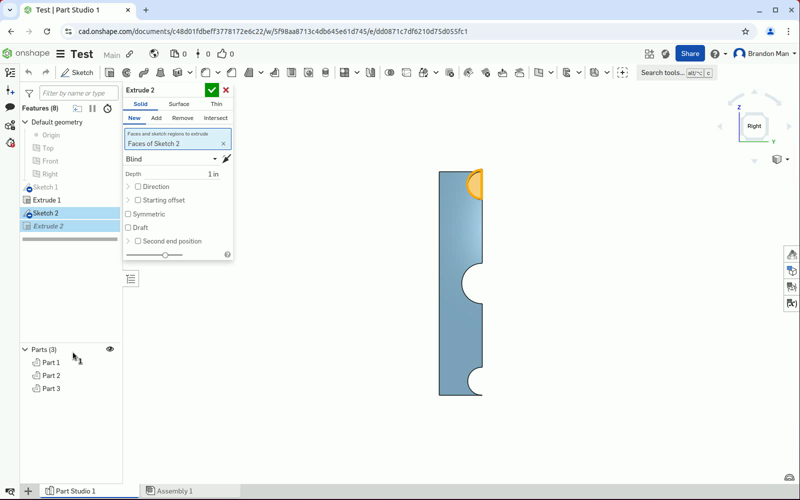
mouse_move(143, 106)
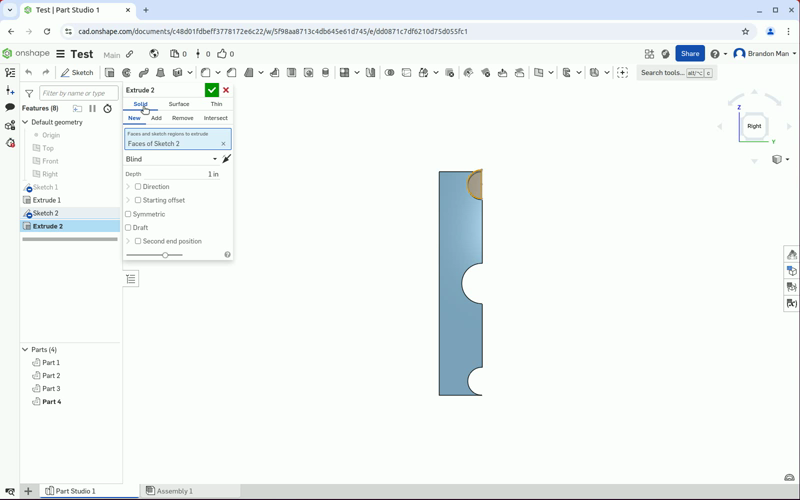
click(143, 106)
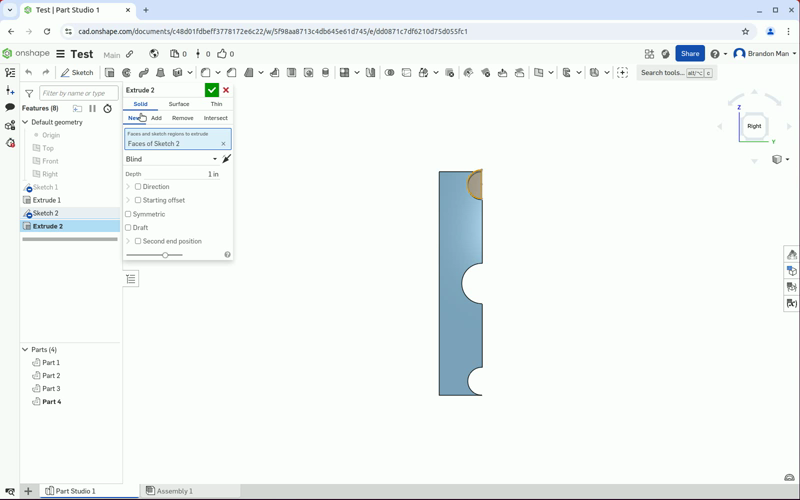
mouse_move(137, 120)
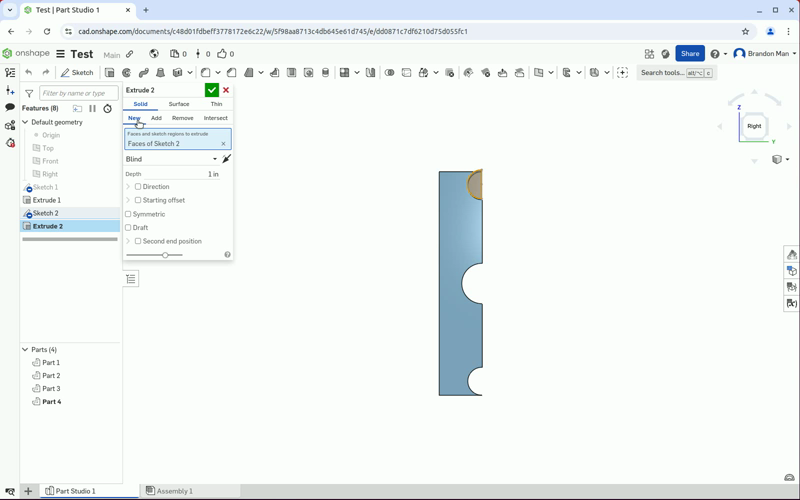
click(137, 120)
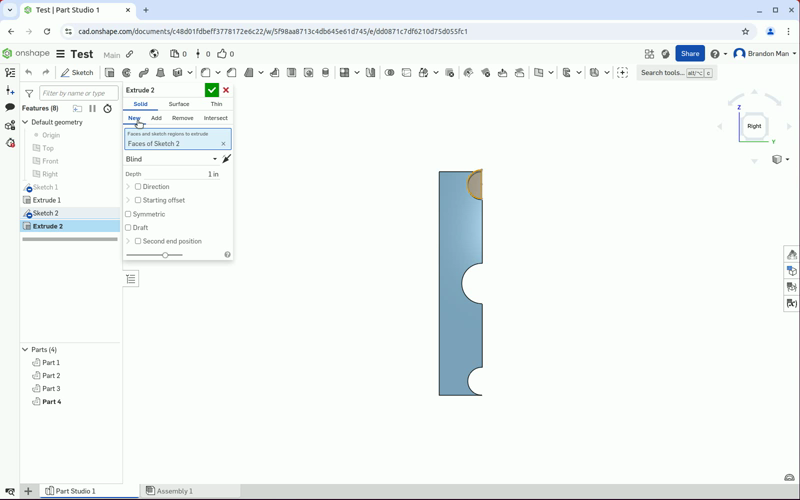
key(tab, 4)
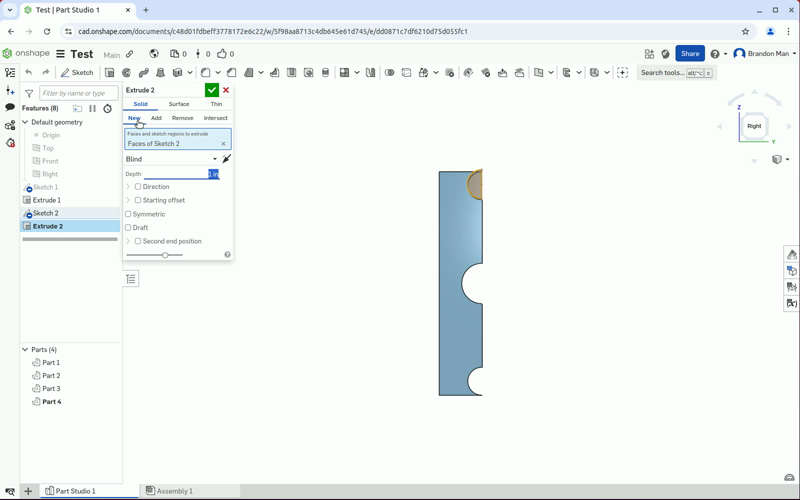
text(19.256)
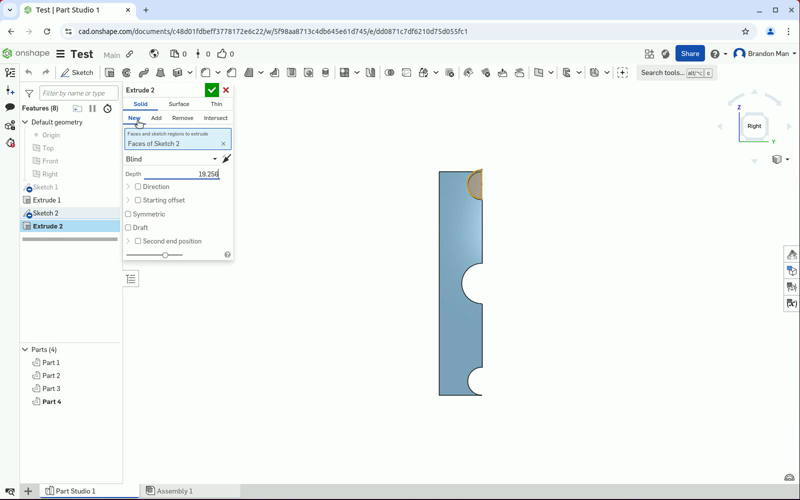
key(tab, 3)
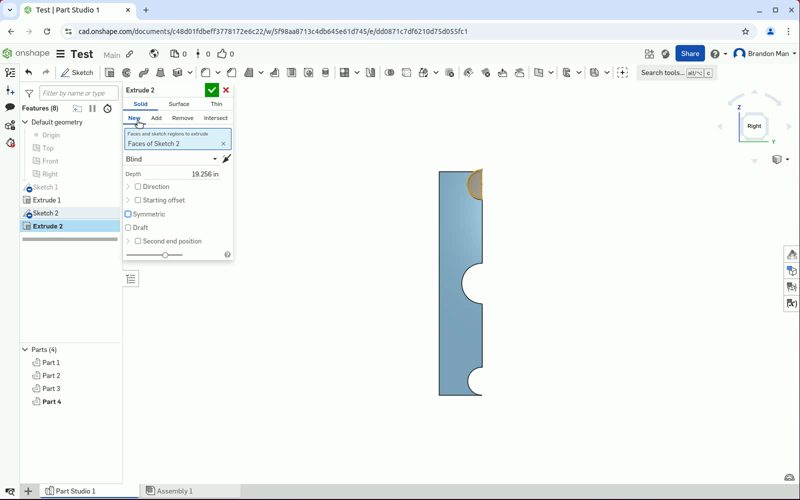
key(space)
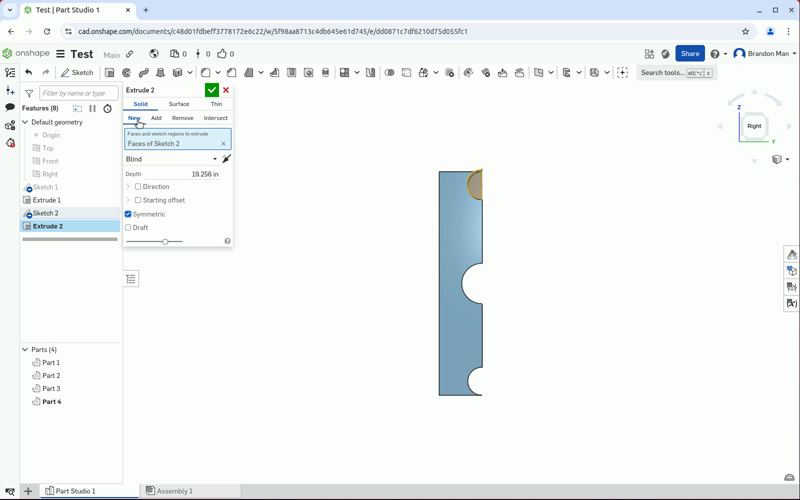
key(enter)
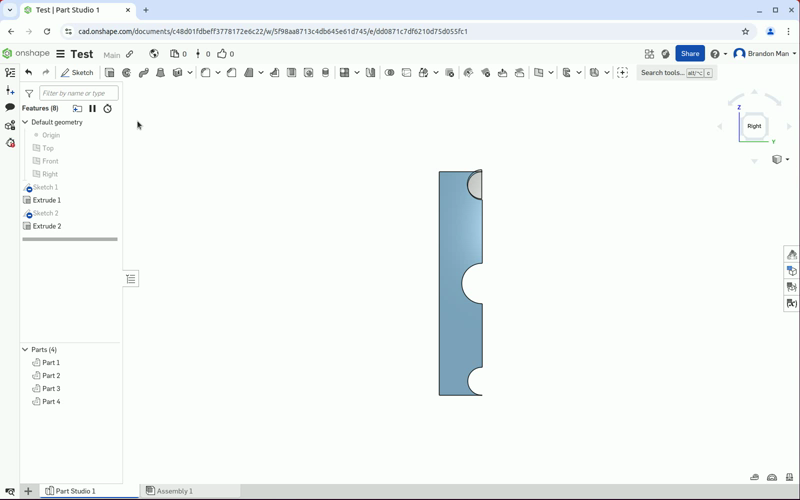
key(shift+h)
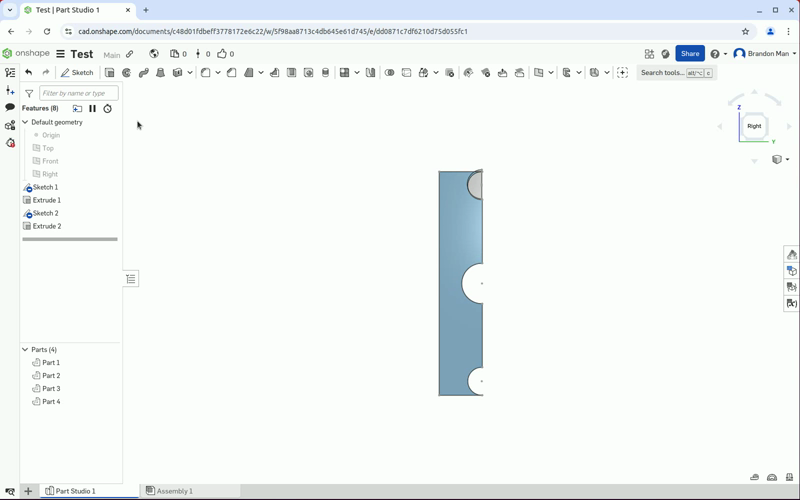
key(shift+h)
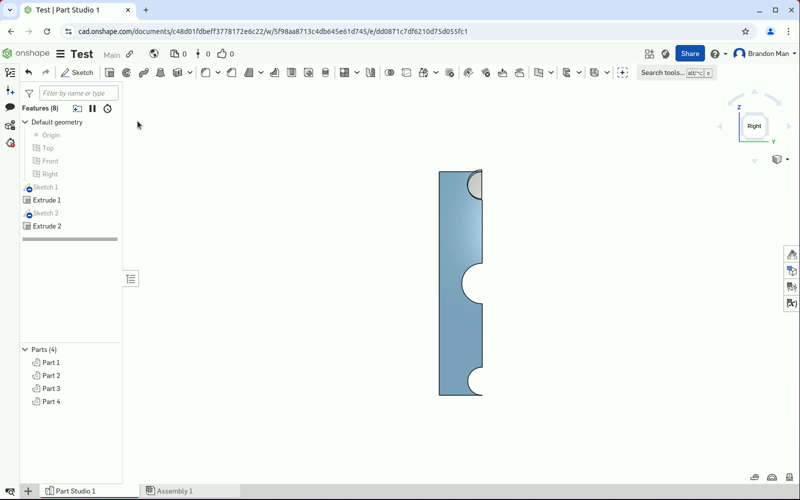
mouse_move(73, 189)
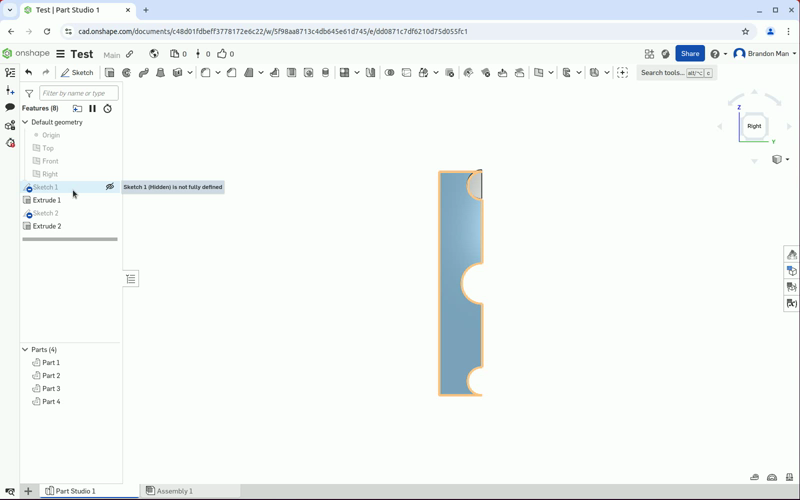
click(73, 189)
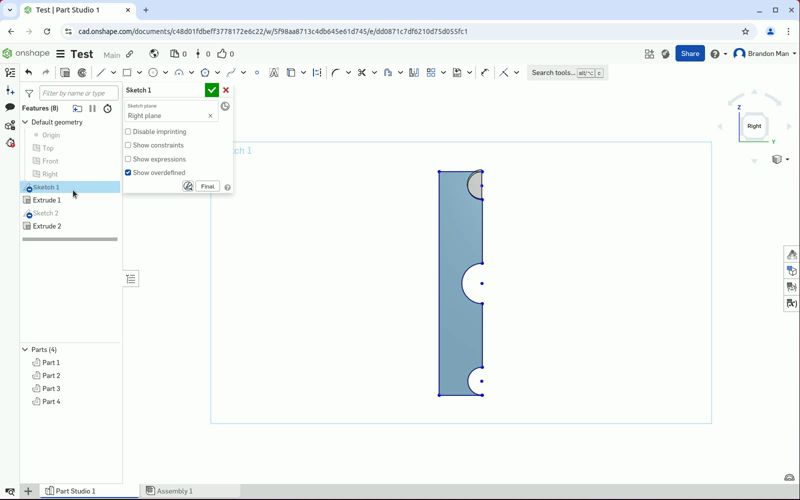
mouse_move(229, 92)
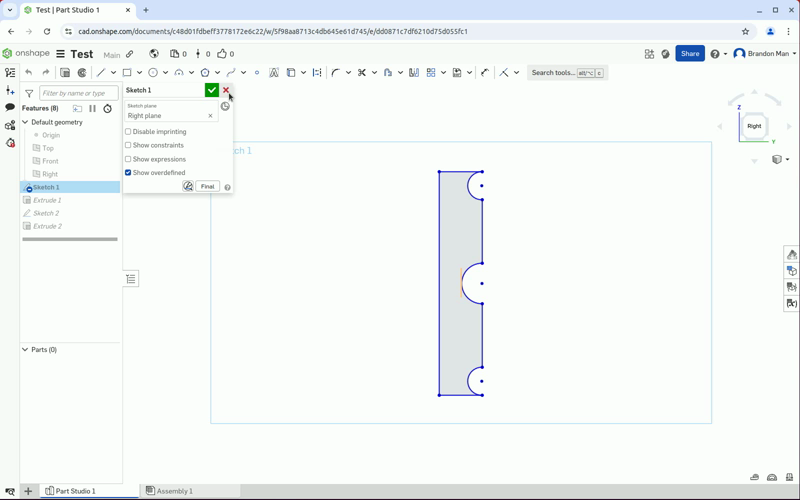
click(229, 92)
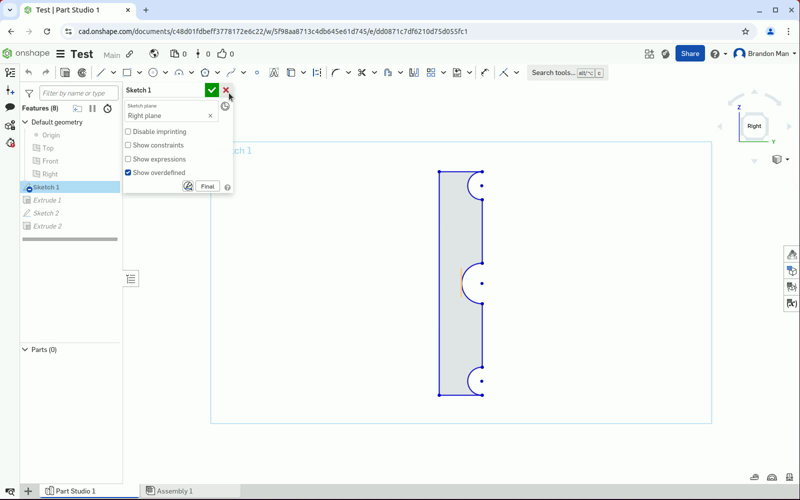
key(shift+s)
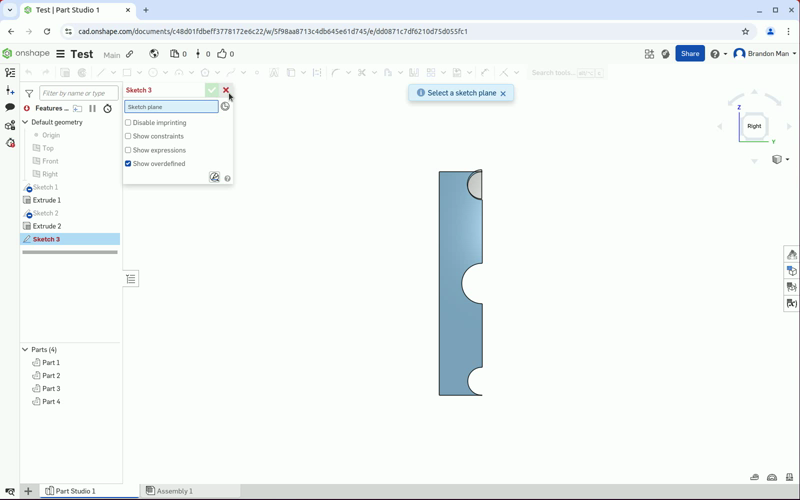
mouse_move(73, 176)
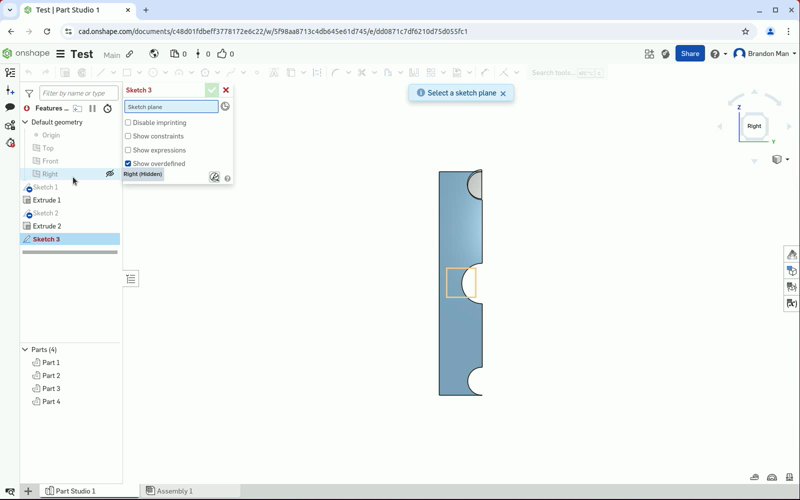
click(73, 176)
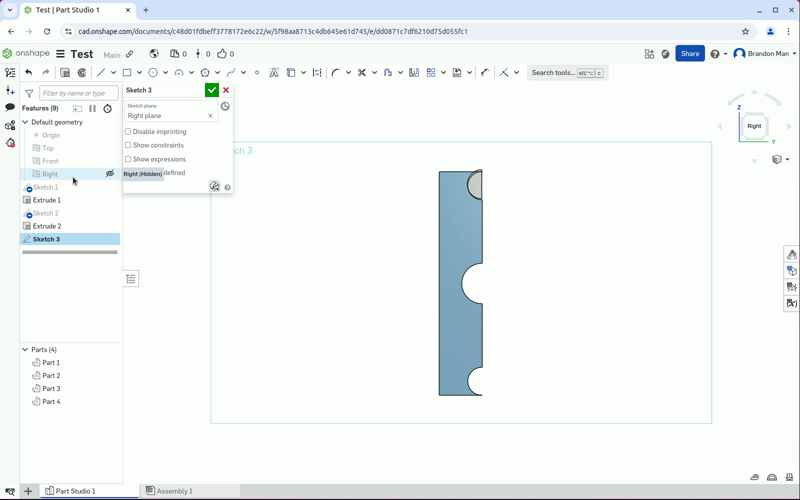
mouse_move(73, 352)
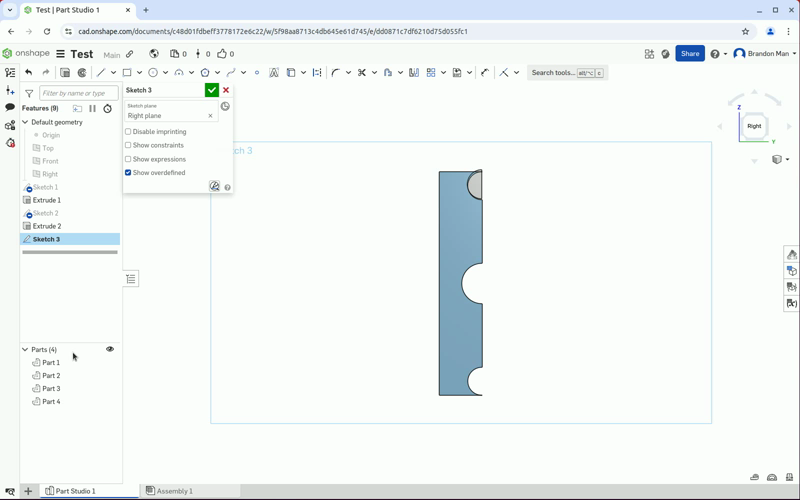
key(y)
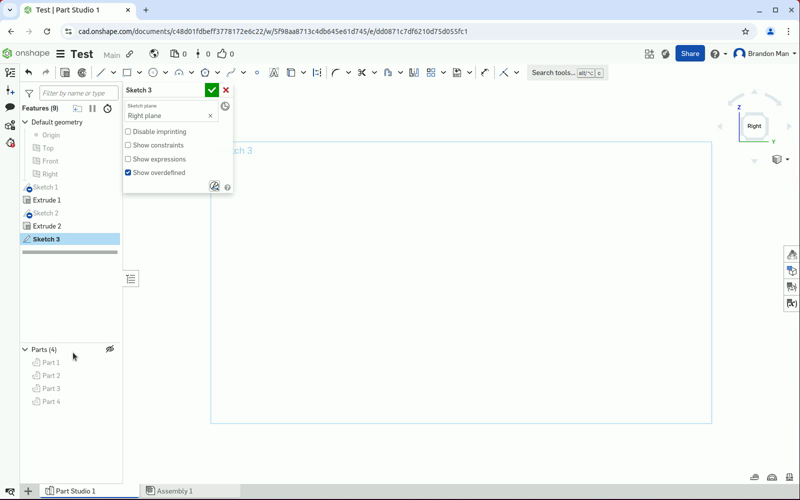
key(a)
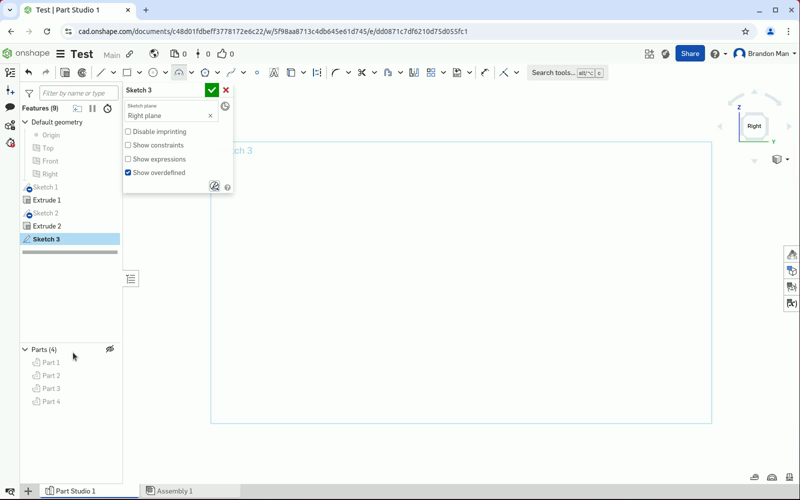
key_down(shift)
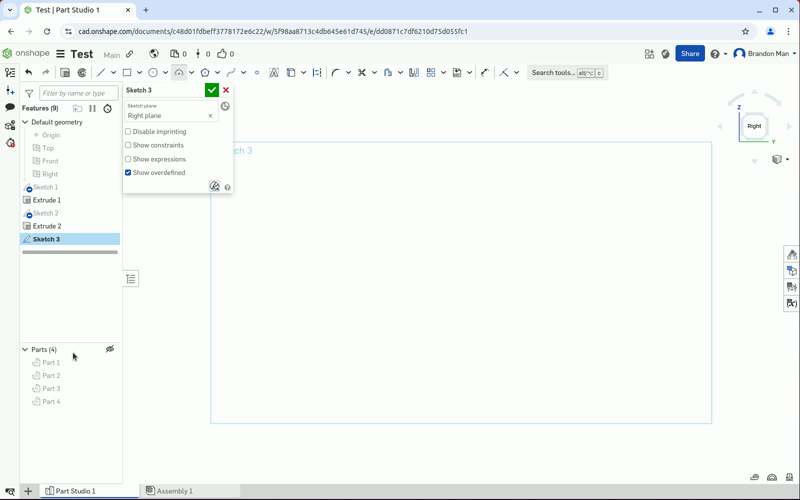
mouse_move(481, 198)
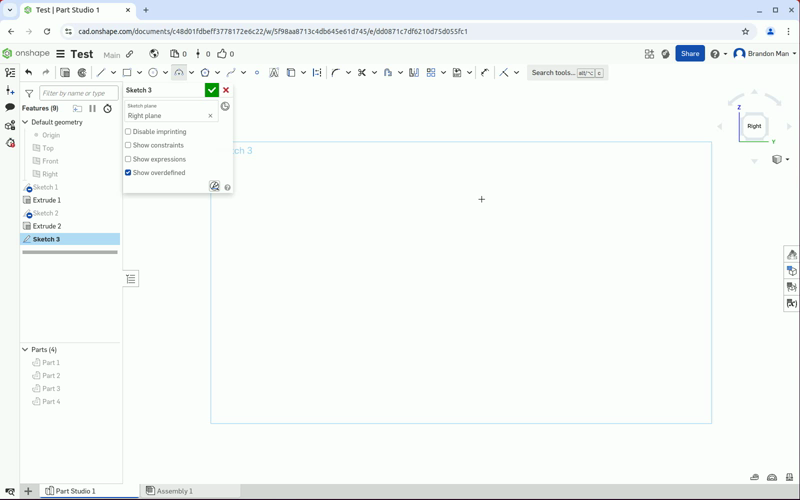
click(481, 198)
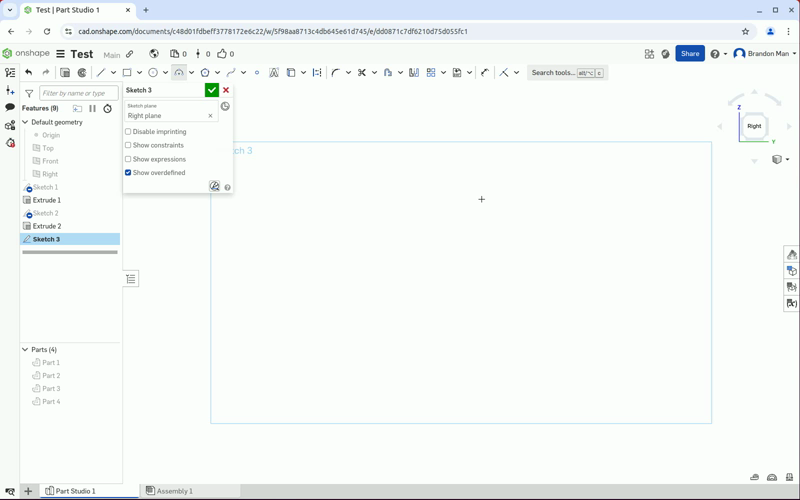
key_up(shift)
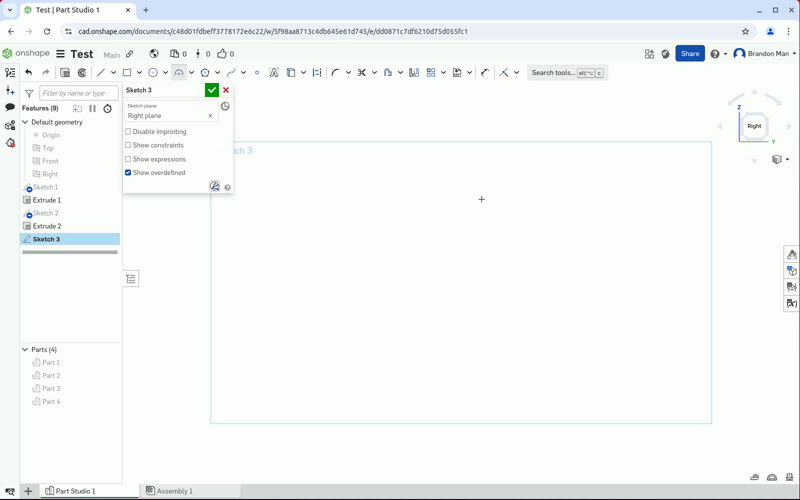
key_down(shift)
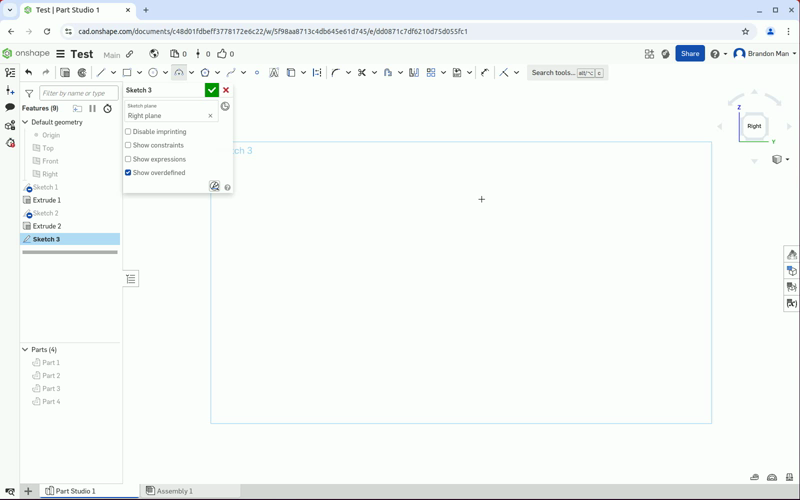
mouse_move(481, 169)
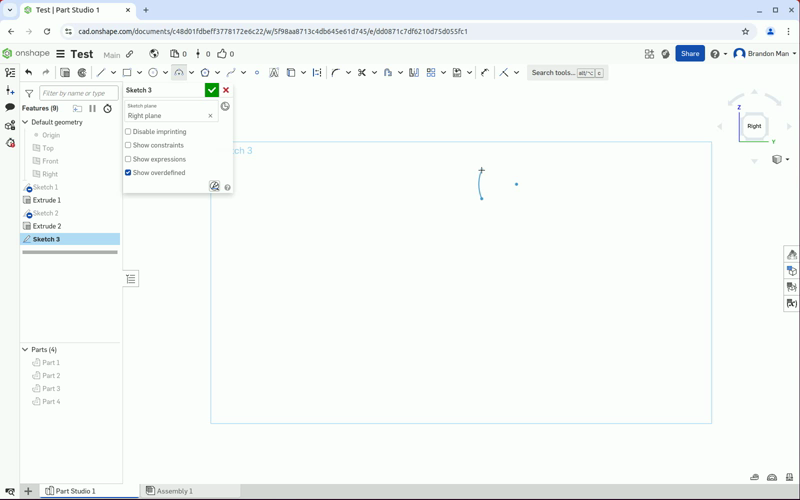
click(481, 169)
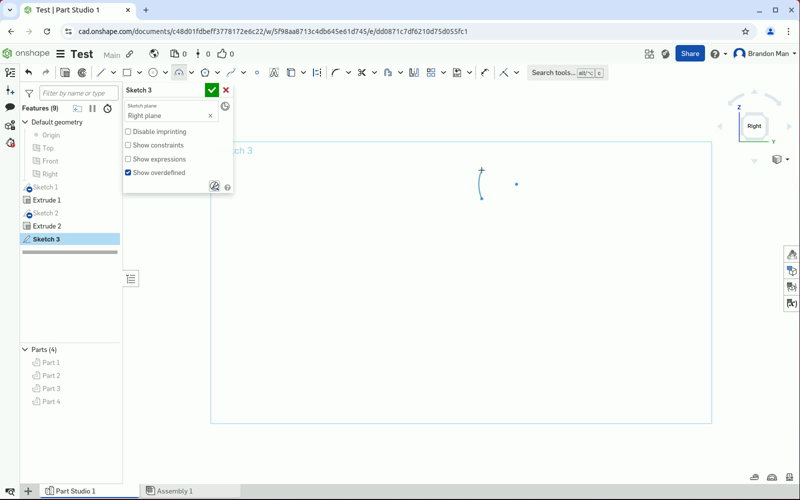
mouse_move(496, 184)
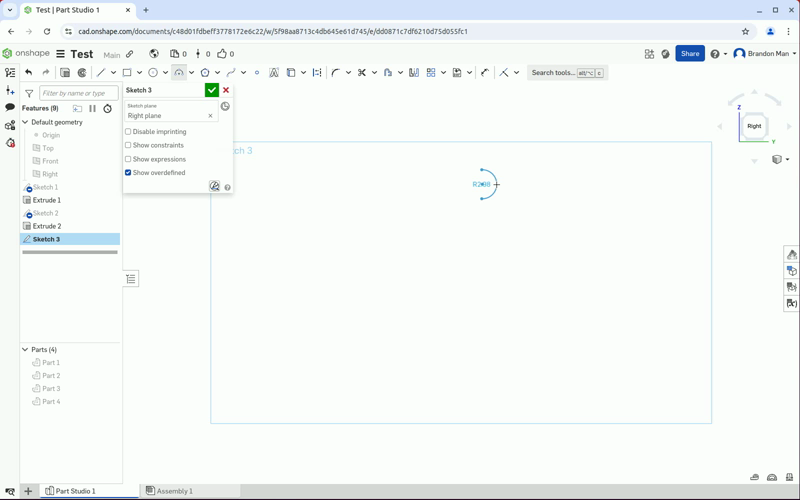
click(496, 184)
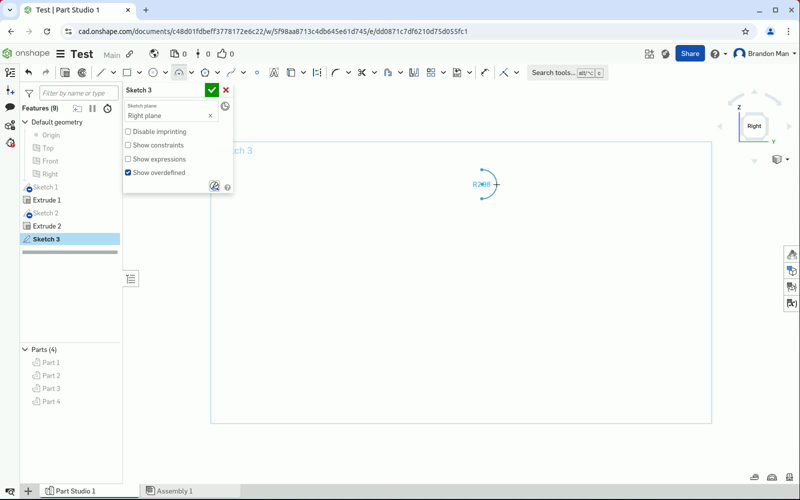
key_up(shift)
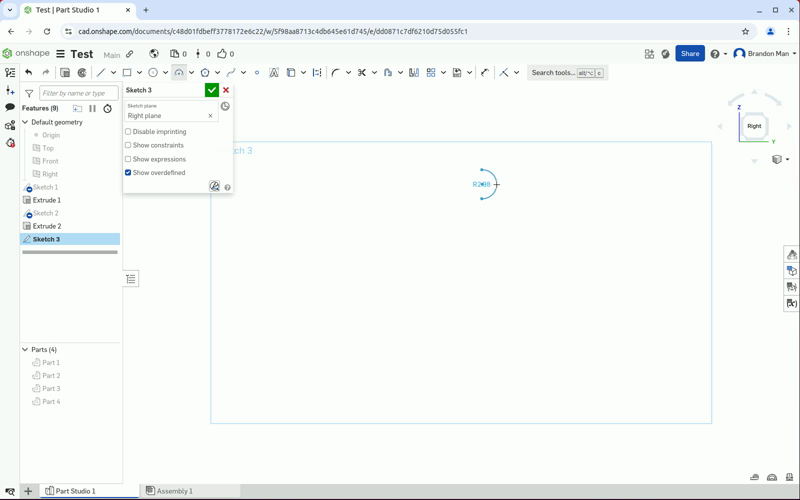
key(esc)
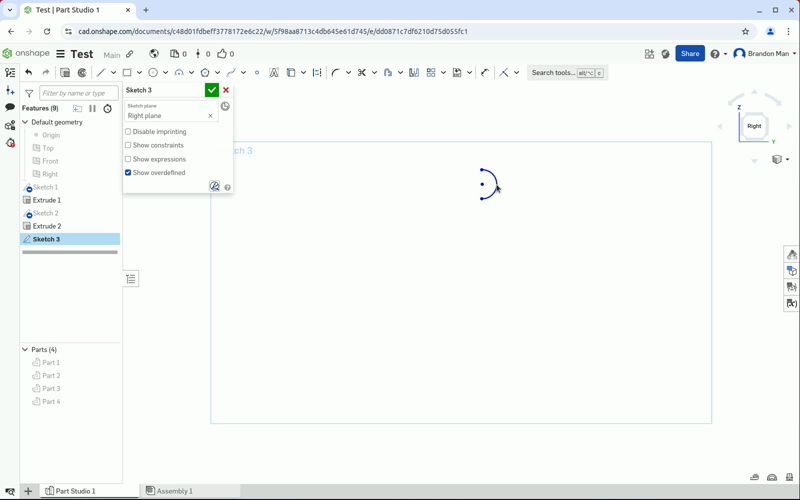
key(l)
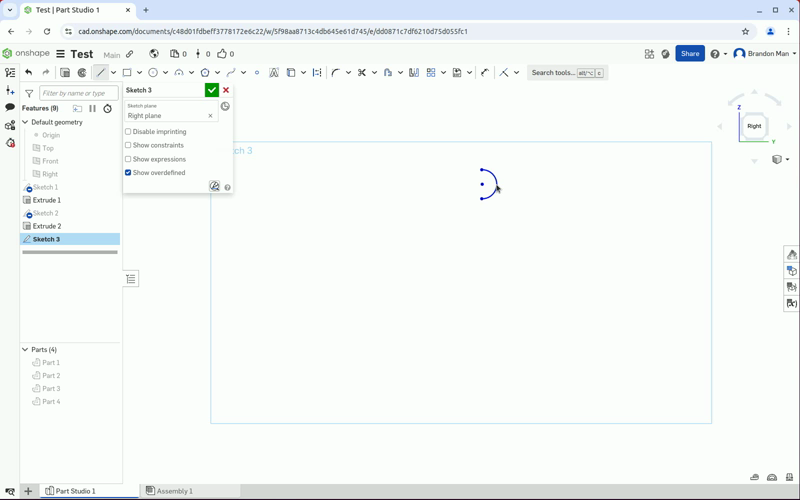
mouse_move(481, 169)
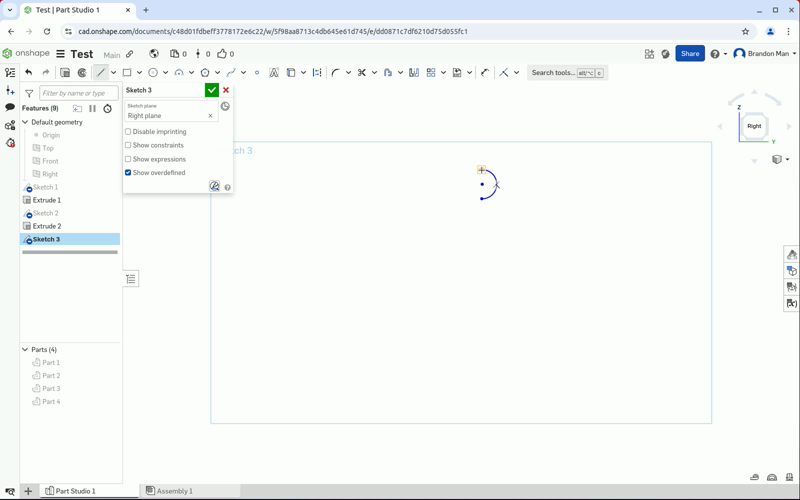
click(481, 169)
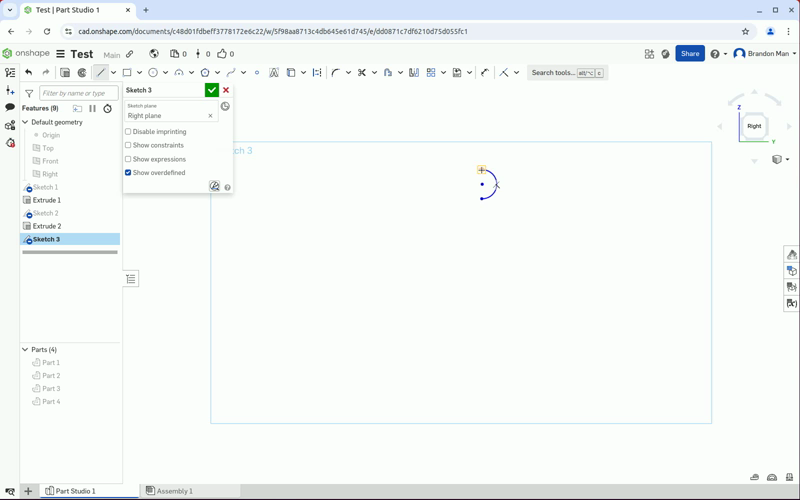
mouse_move(511, 169)
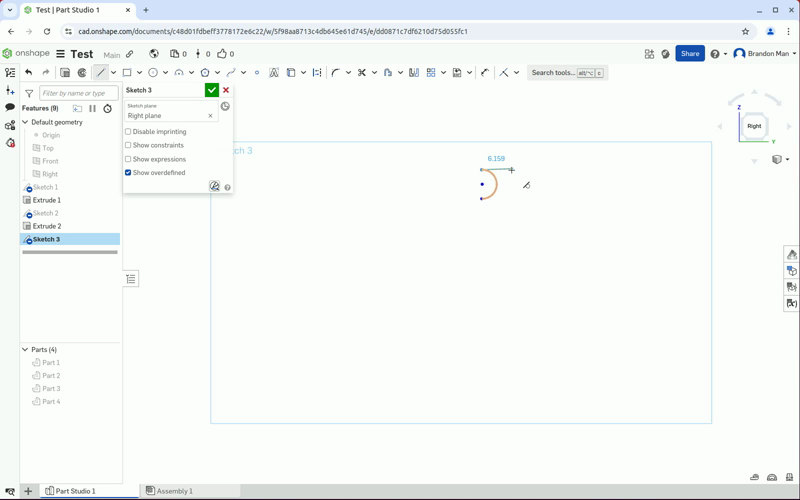
key_down(shift)
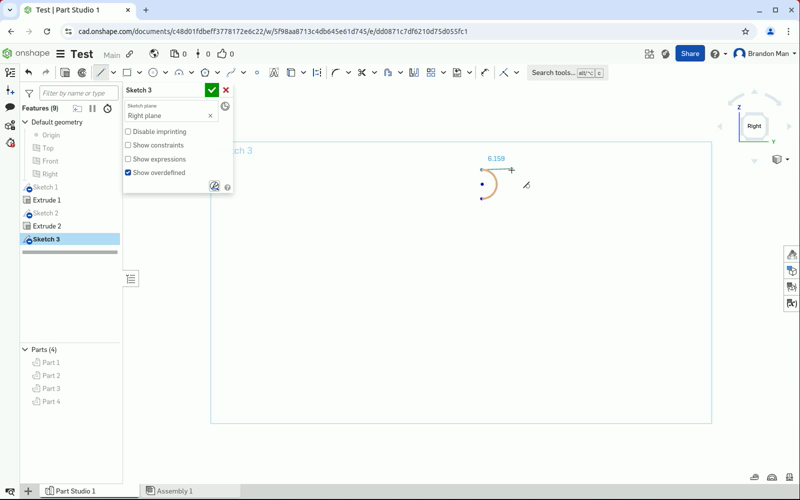
mouse_move(481, 198)
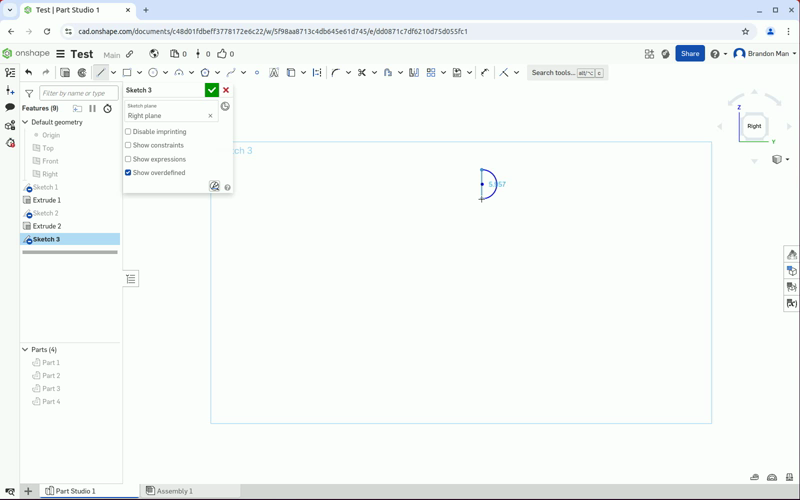
key_up(shift)
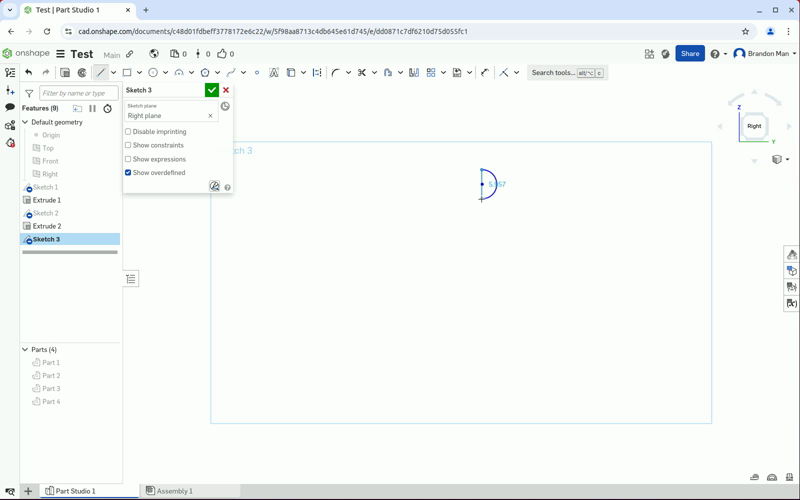
click(481, 198)
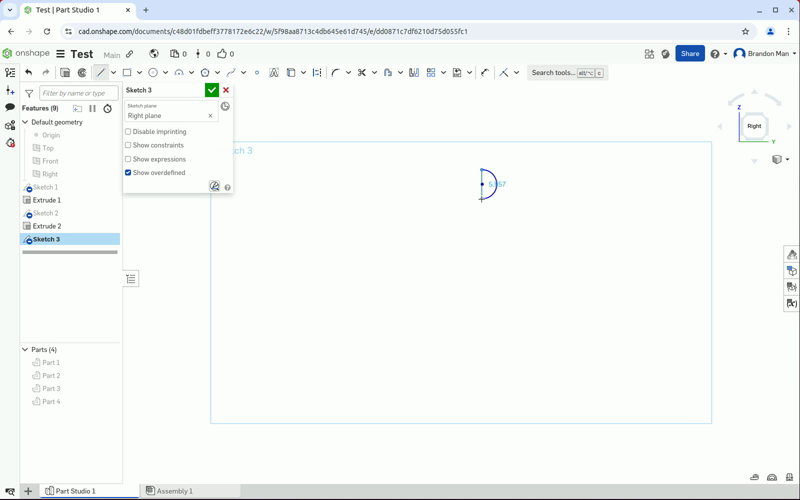
key(esc)
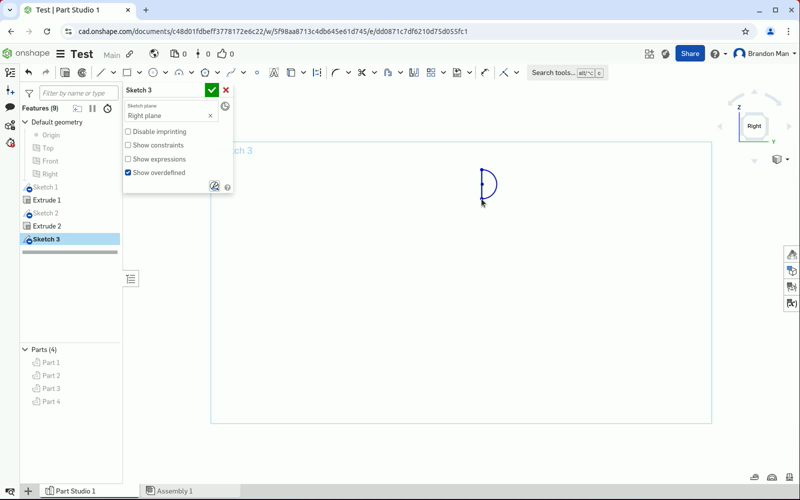
mouse_move(484, 173)
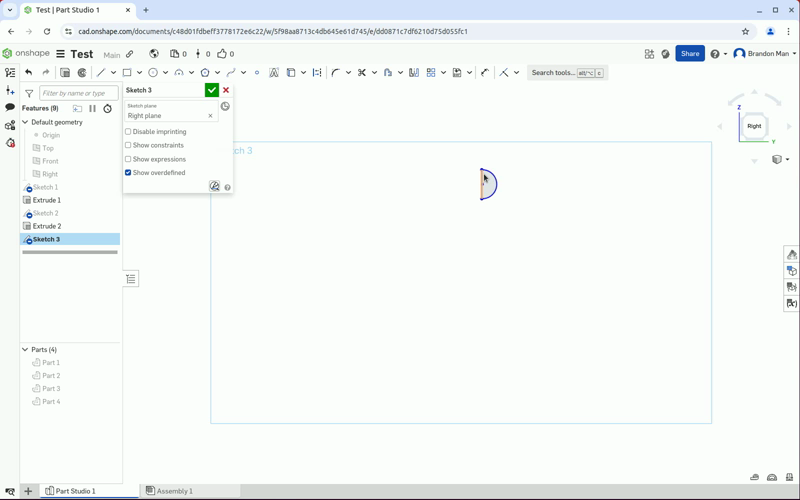
scroll(6)
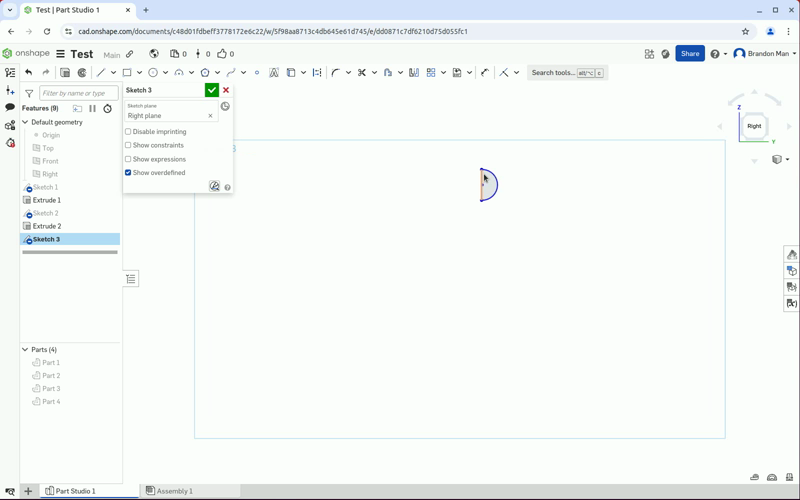
scroll(6)
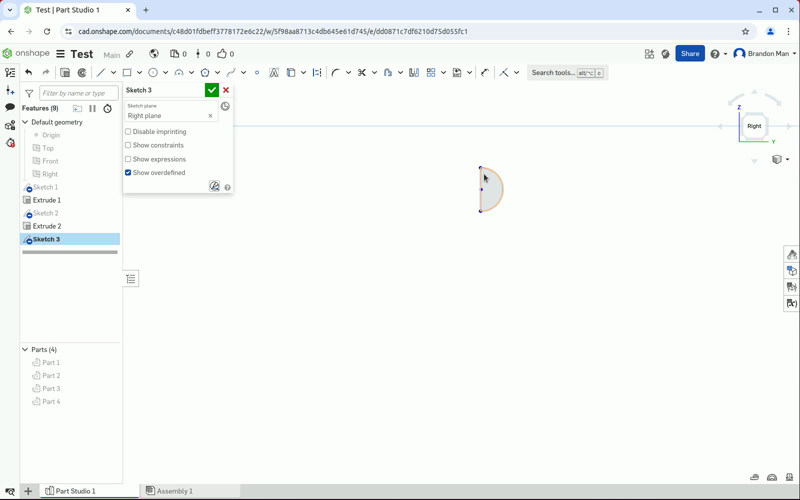
scroll(6)
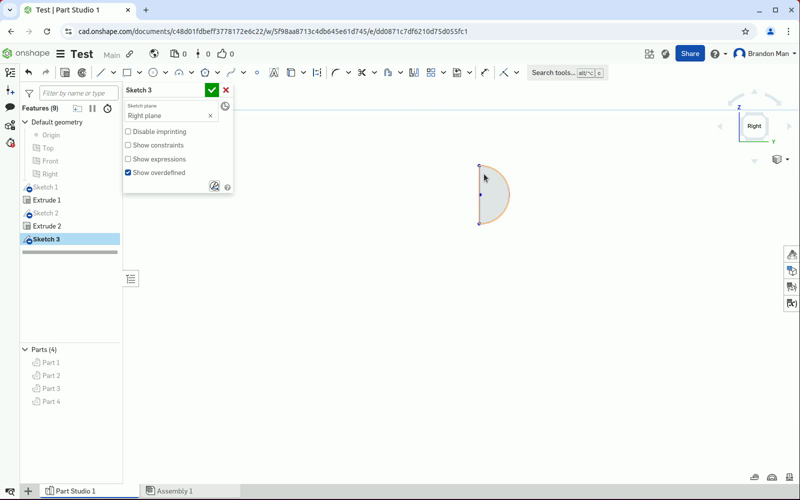
scroll(6)
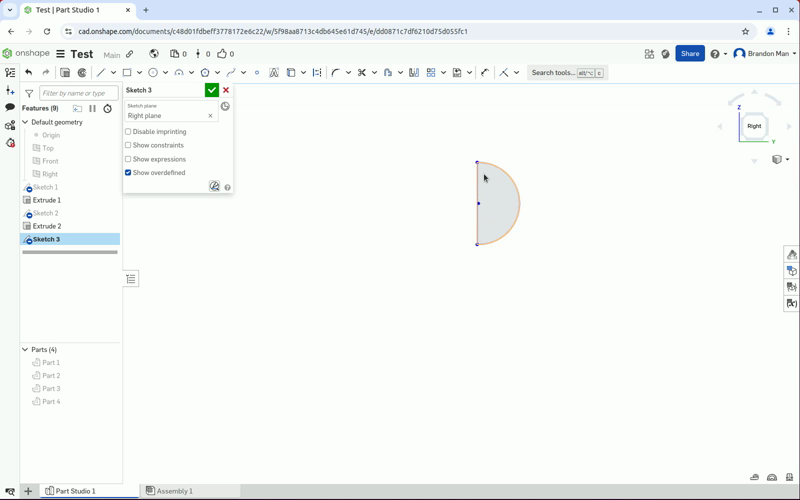
scroll(6)
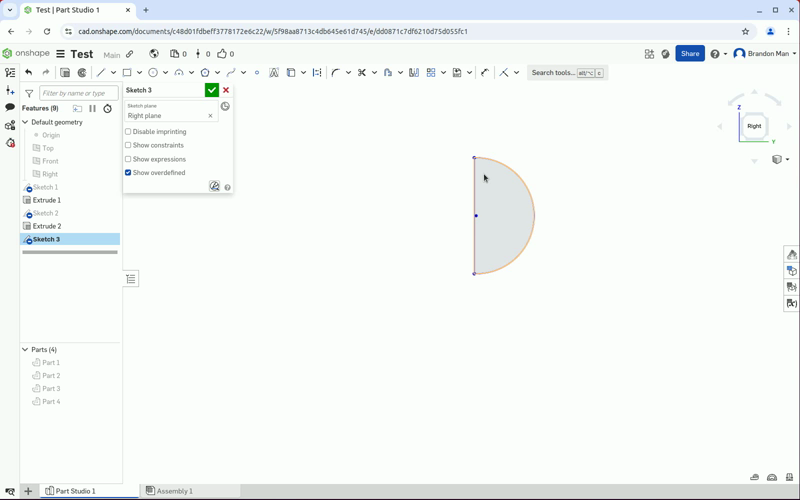
scroll(6)
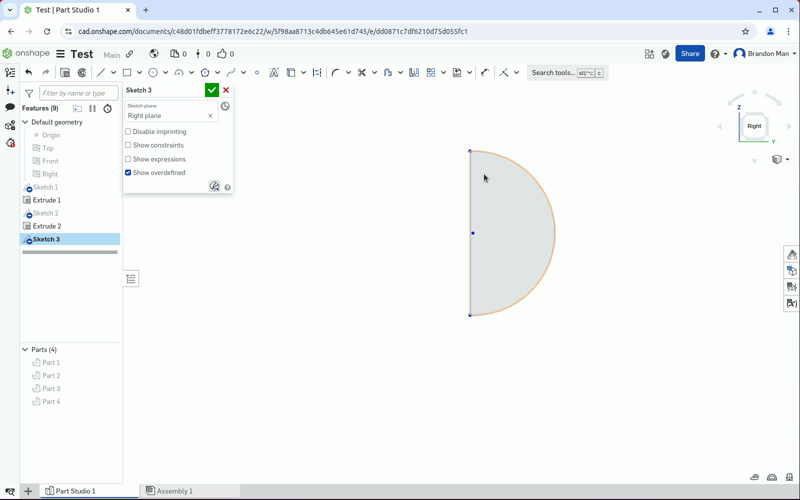
scroll(6)
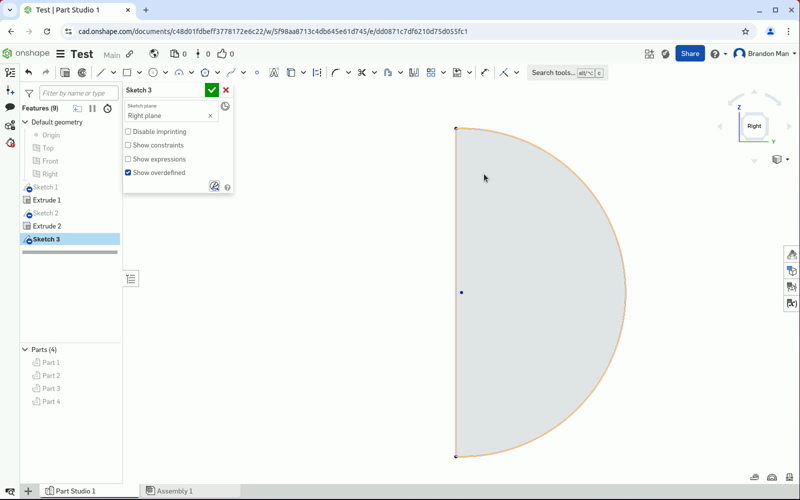
click(484, 173)
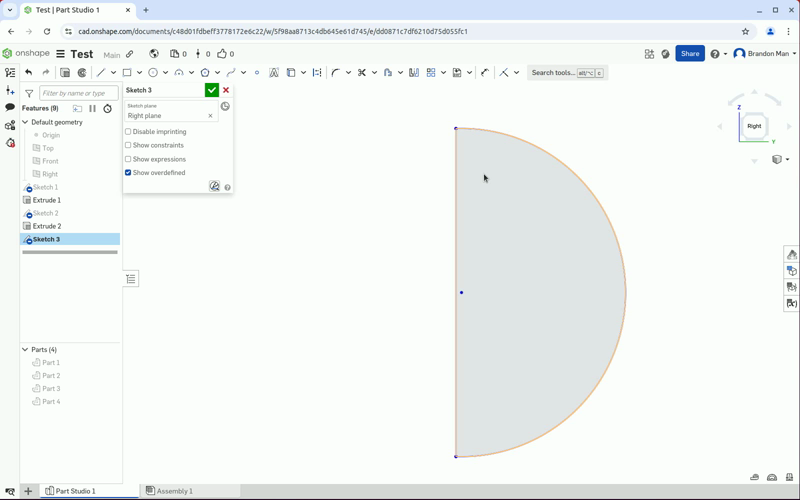
scroll(-6)
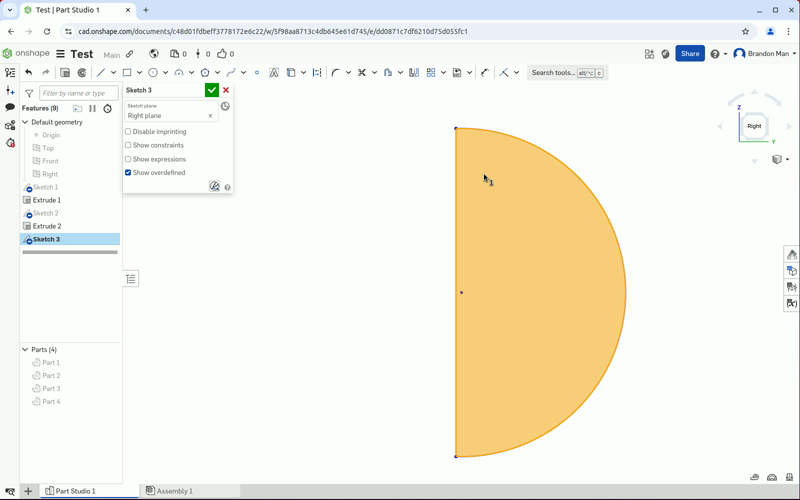
scroll(-6)
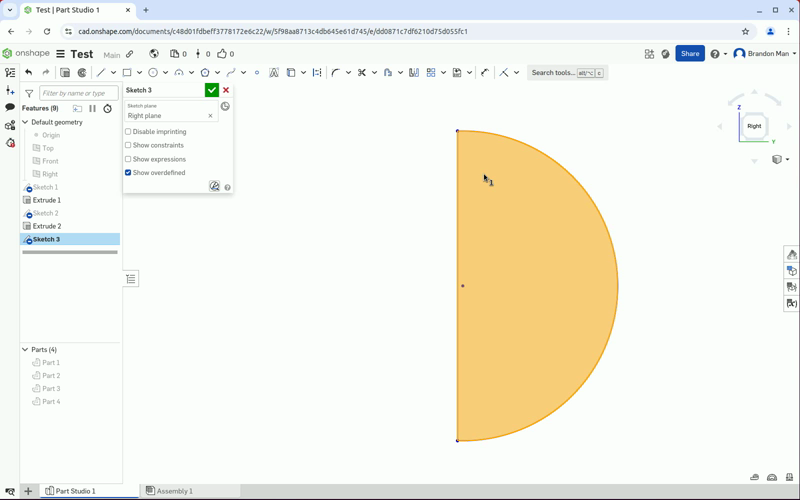
scroll(-6)
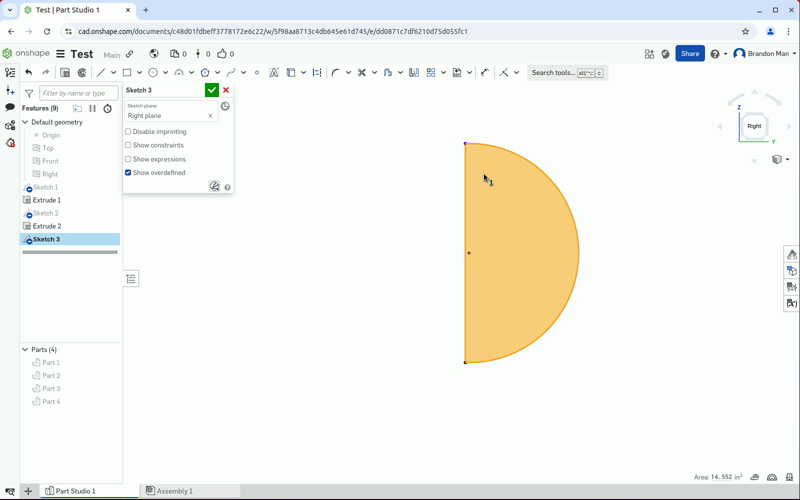
scroll(-6)
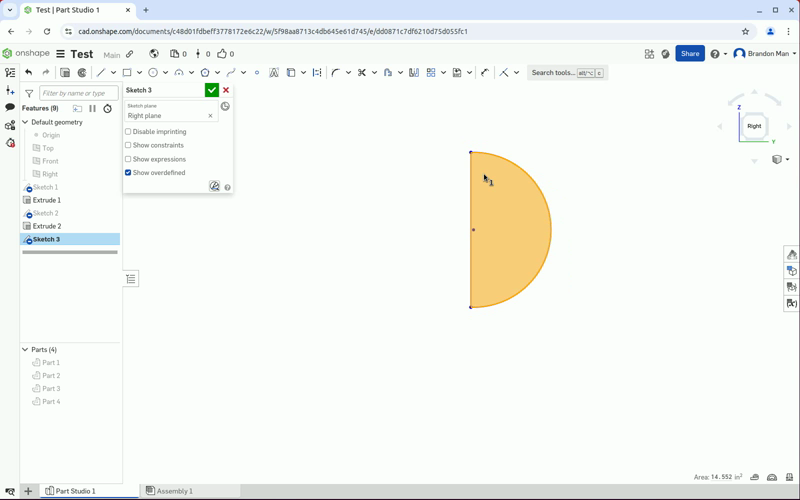
scroll(-6)
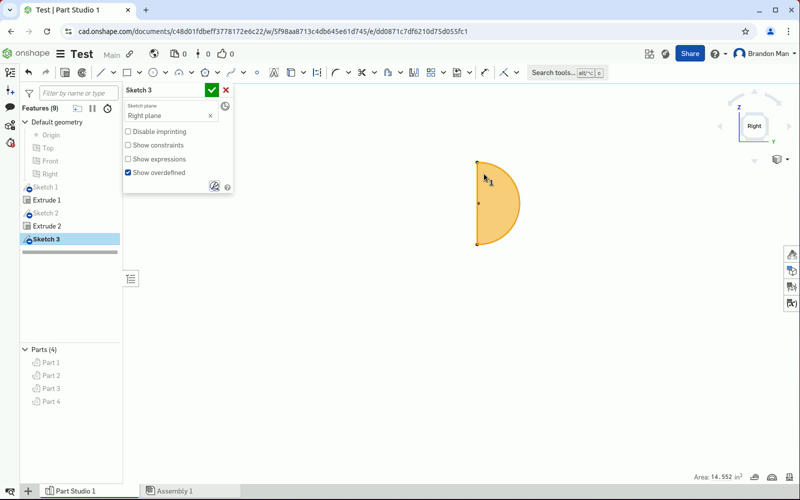
scroll(-6)
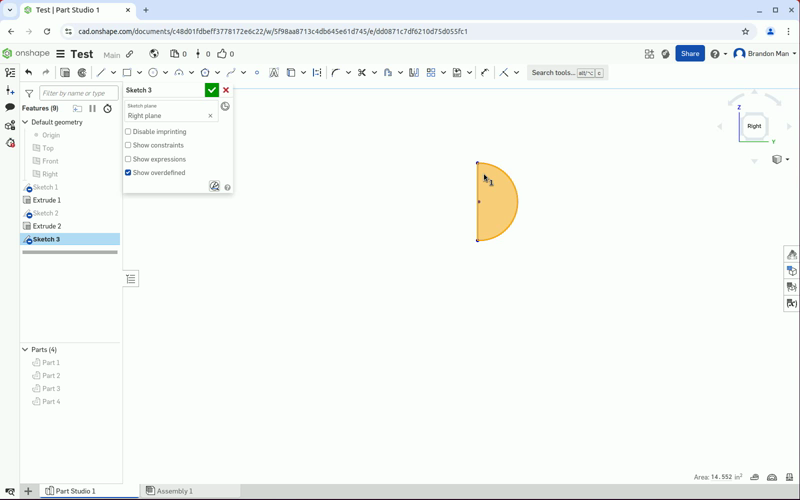
scroll(-6)
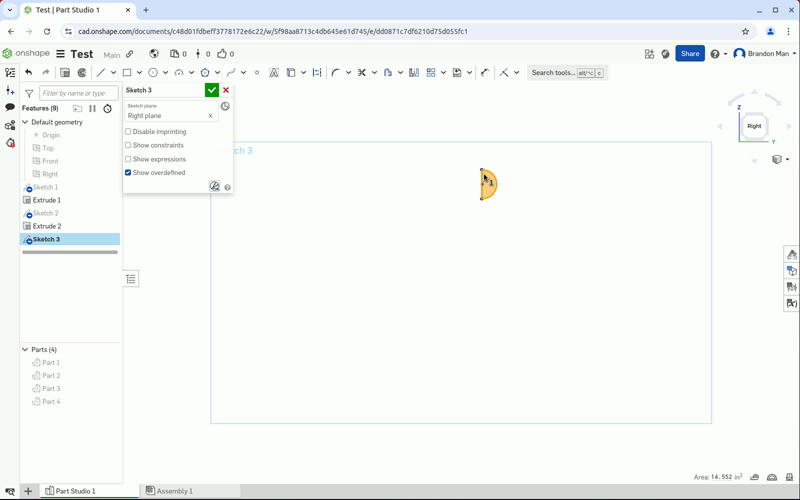
mouse_move(73, 352)
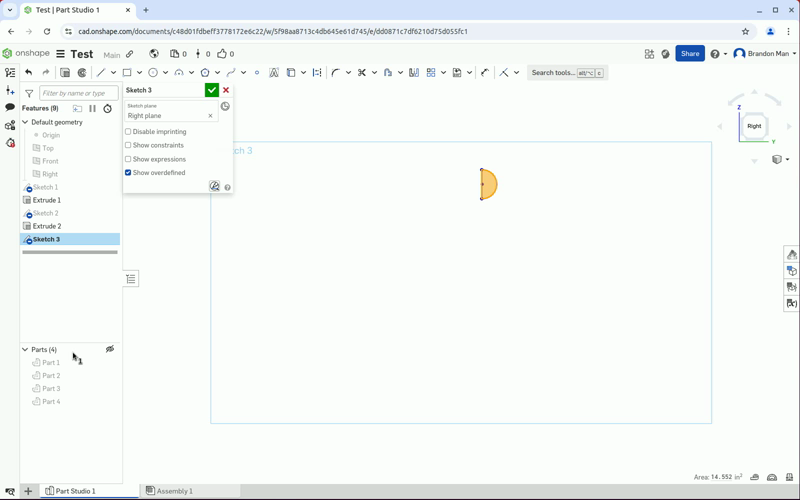
key(shift+y)
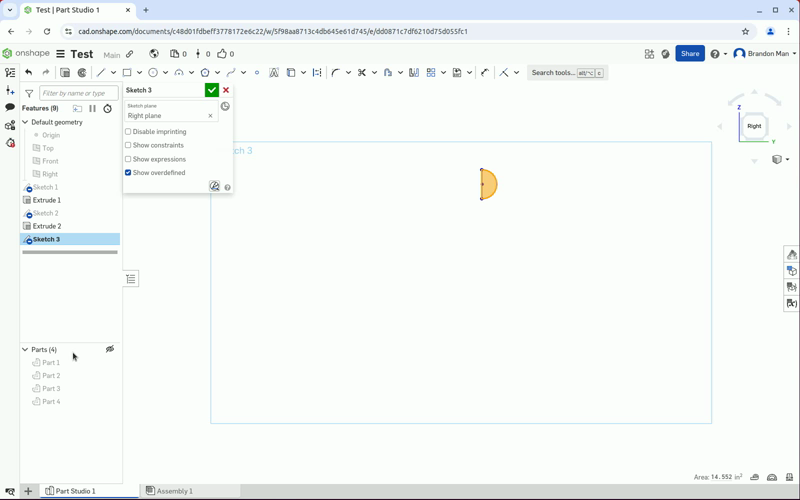
key(shift+e)
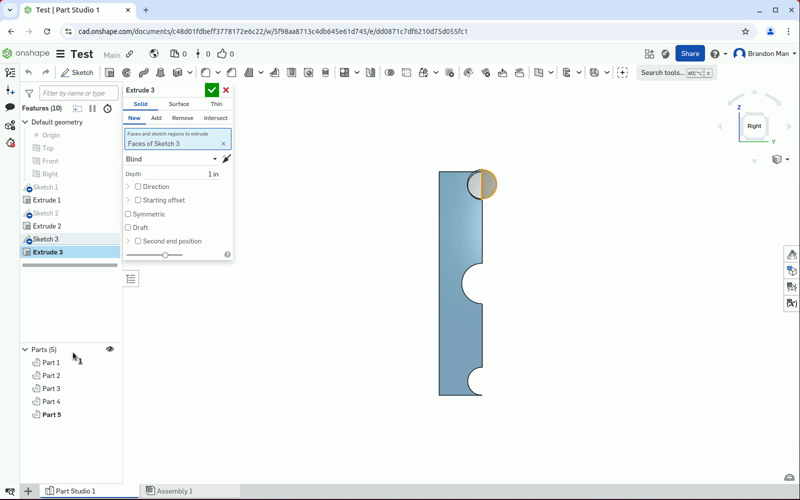
mouse_move(143, 106)
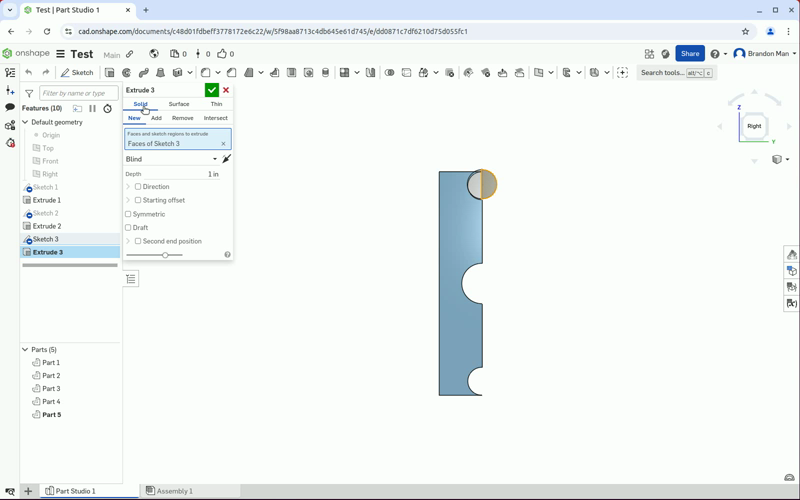
click(143, 106)
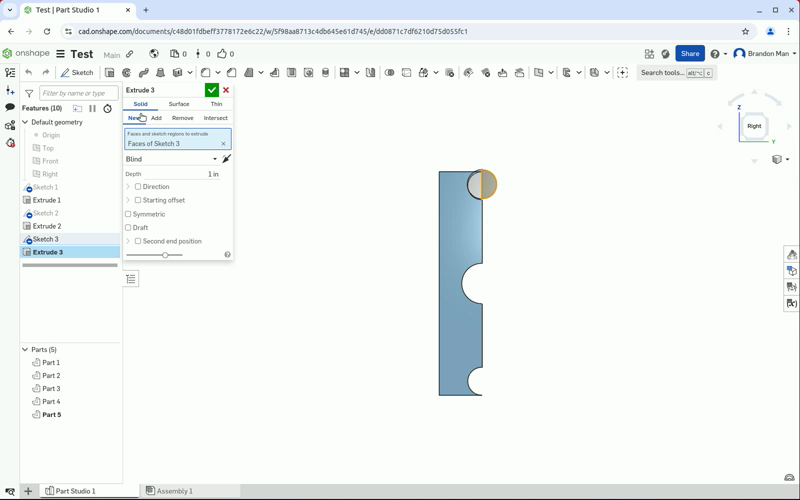
mouse_move(137, 120)
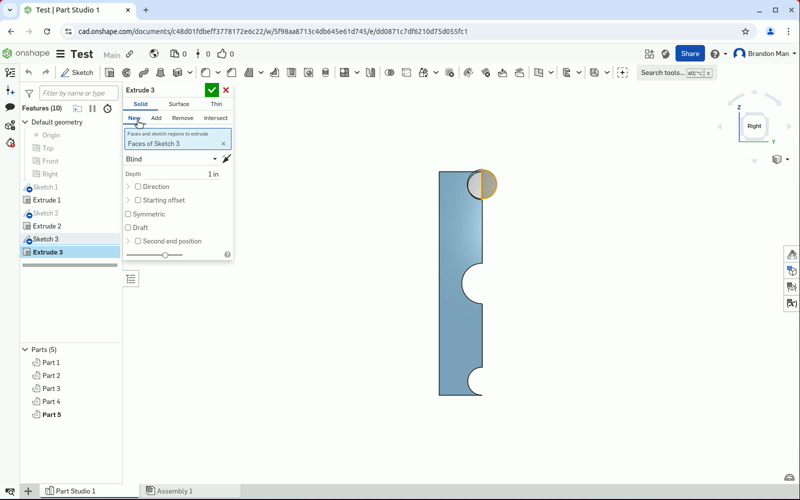
click(137, 120)
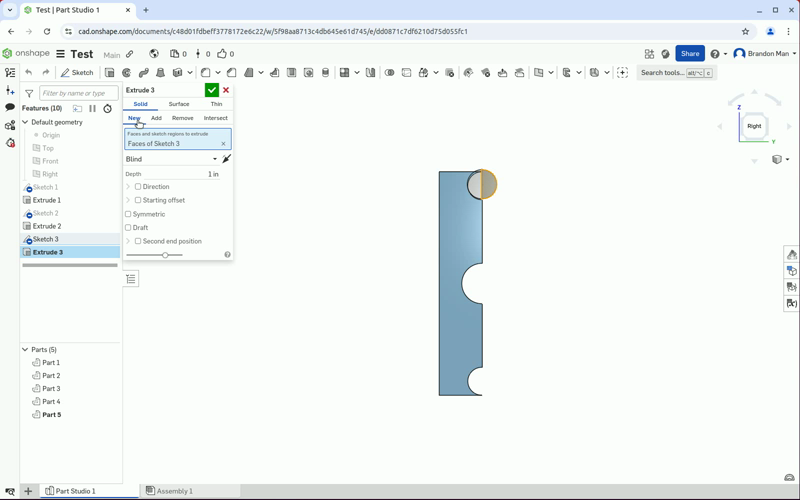
key(tab, 4)
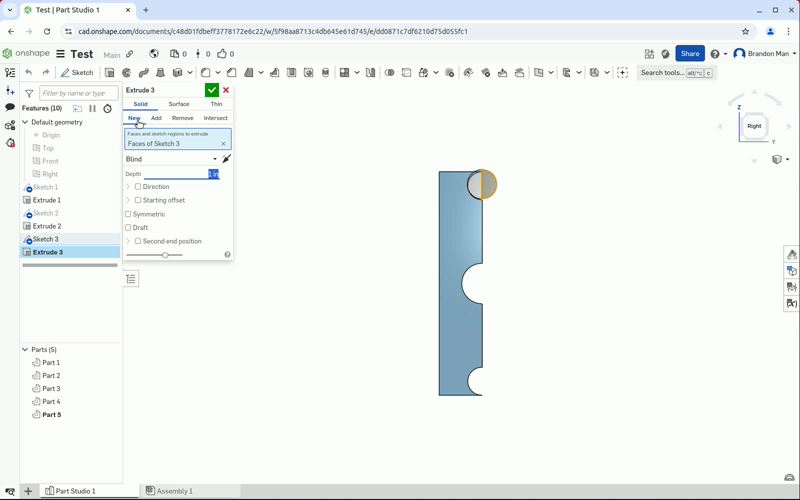
text(19.256)
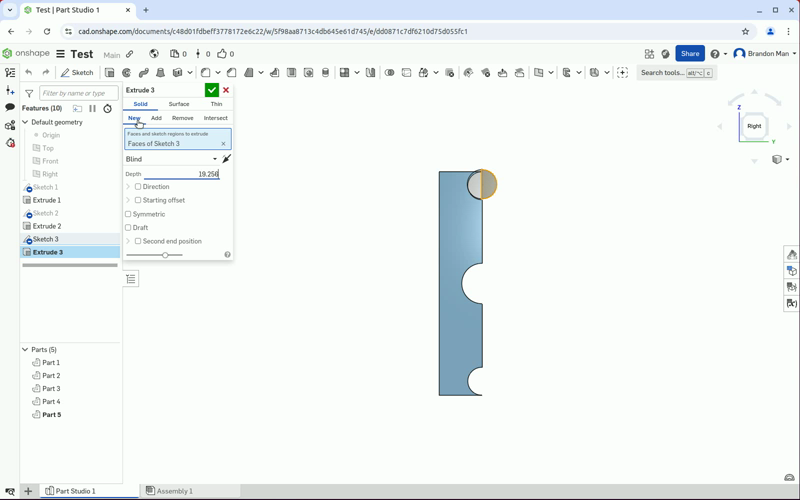
key(tab, 3)
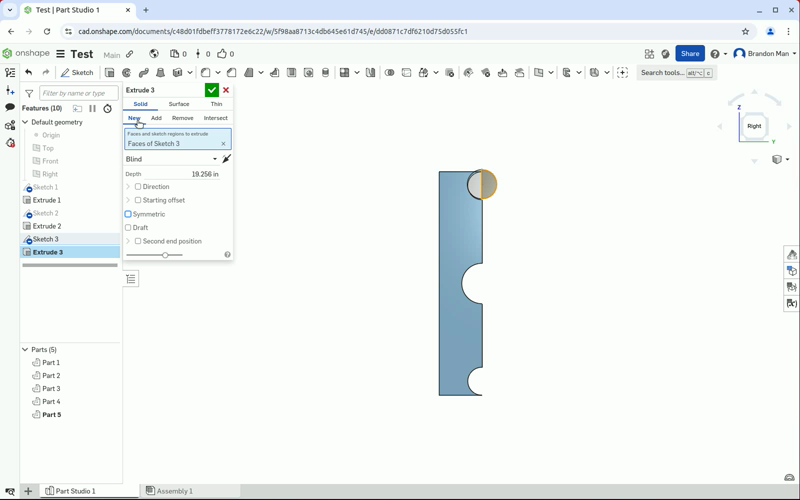
key(space)
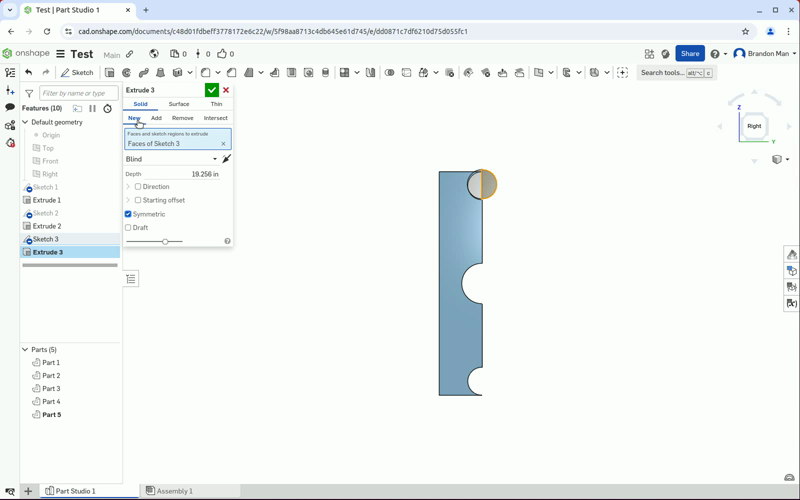
key(enter)
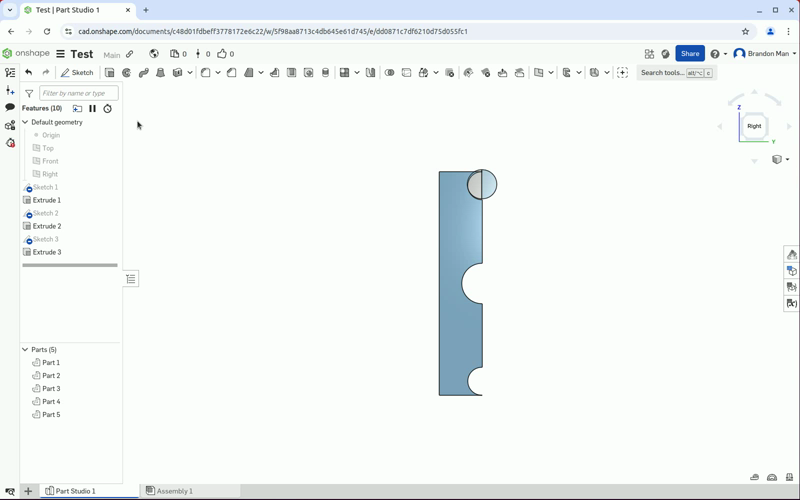
key(shift+h)
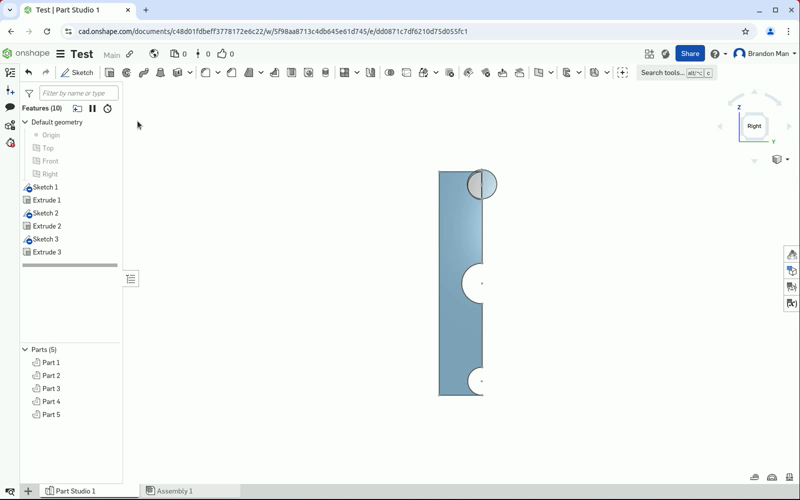
key(shift+h)
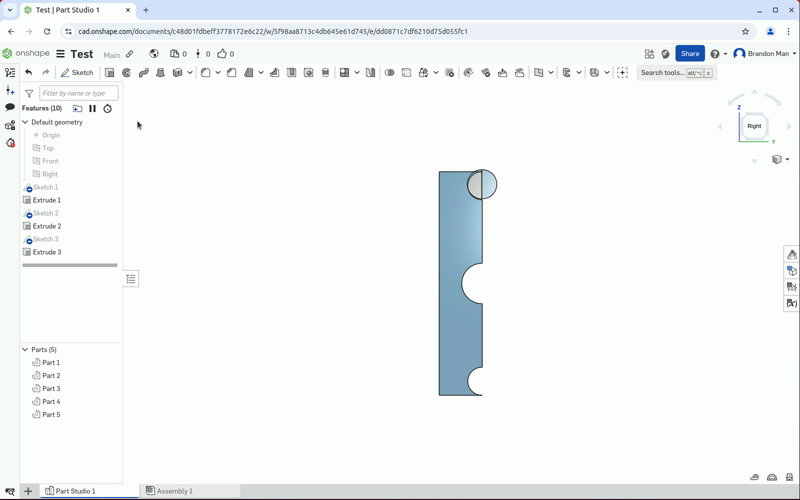
mouse_move(73, 189)
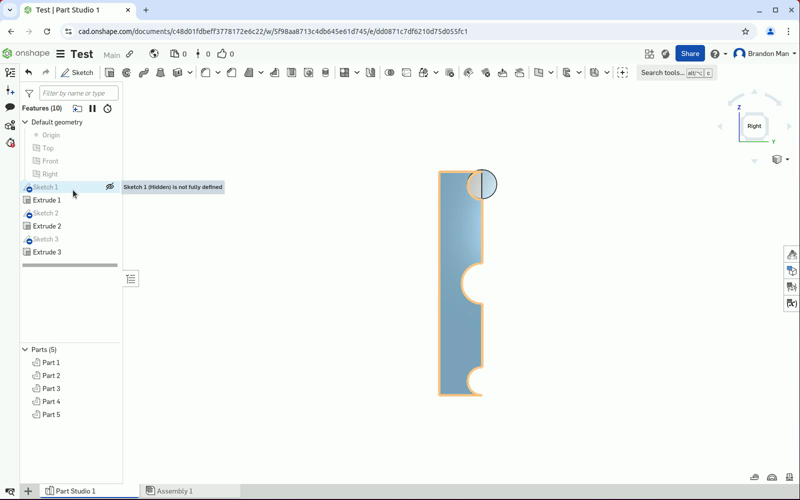
click(73, 189)
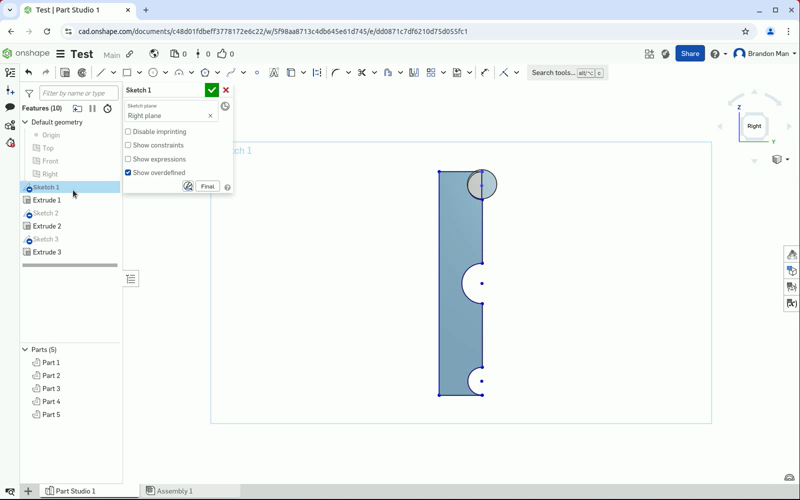
mouse_move(229, 92)
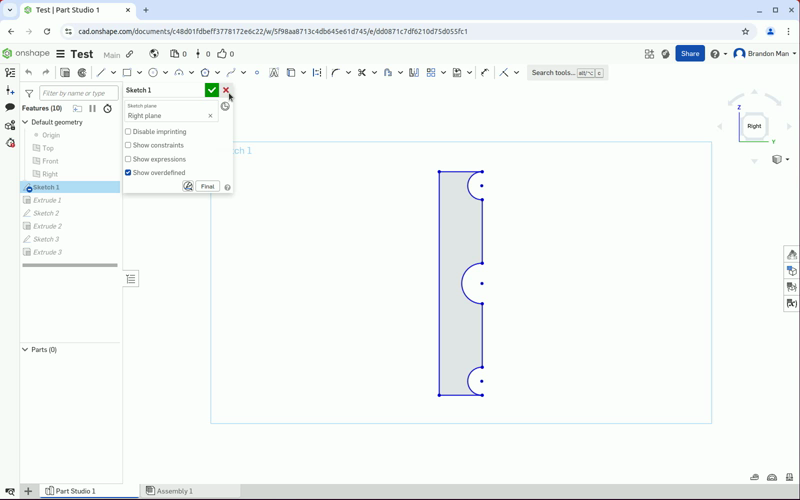
click(229, 92)
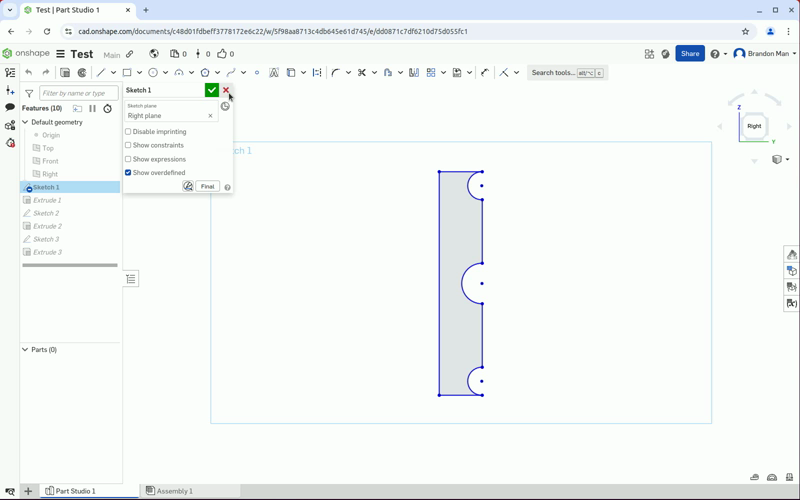
key(shift+s)
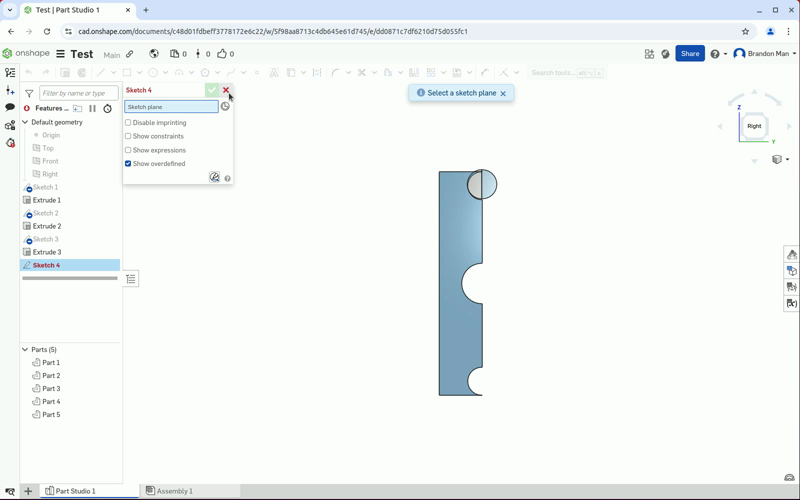
mouse_move(73, 176)
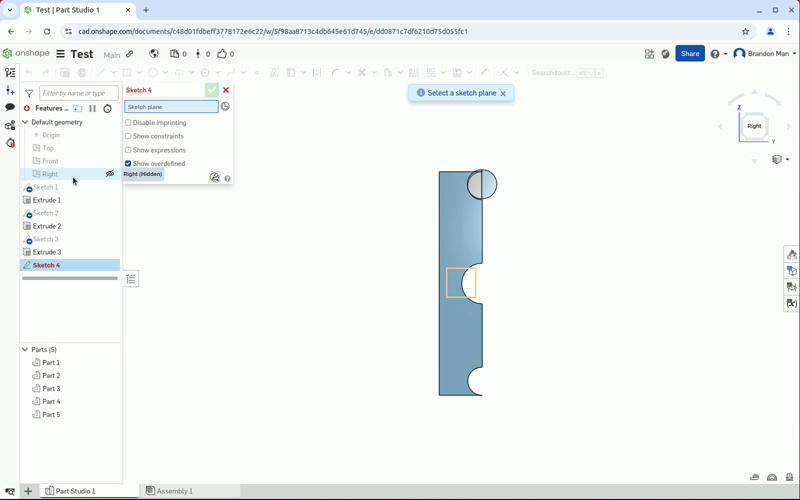
click(73, 176)
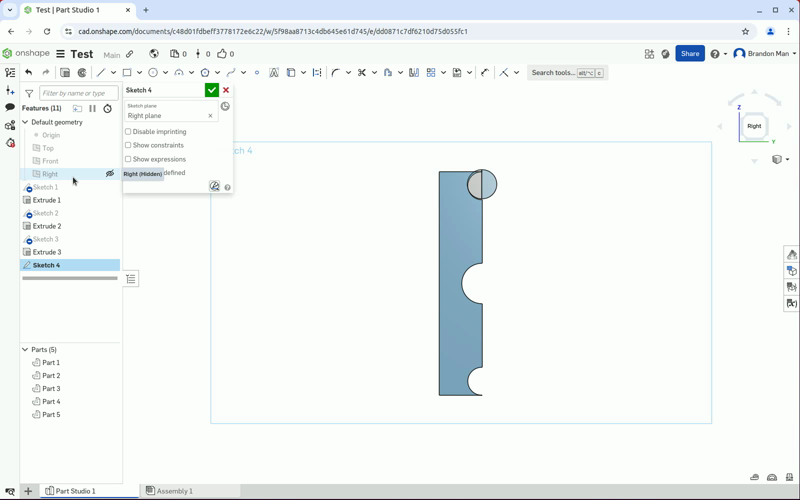
mouse_move(73, 352)
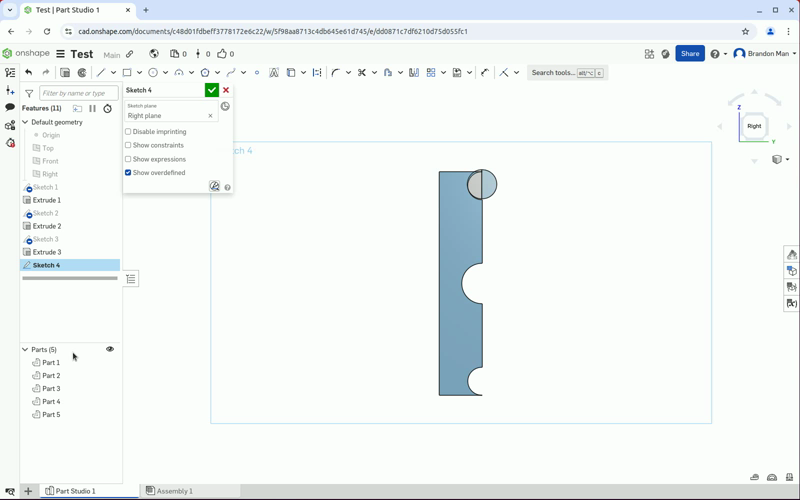
key(y)
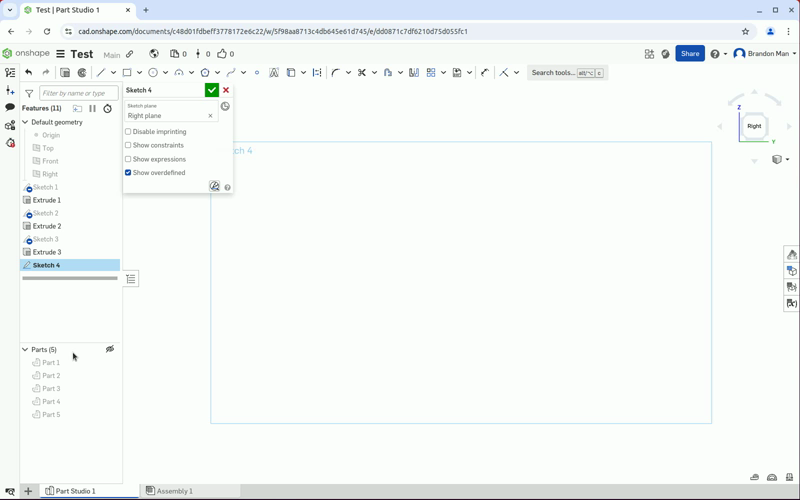
key(l)
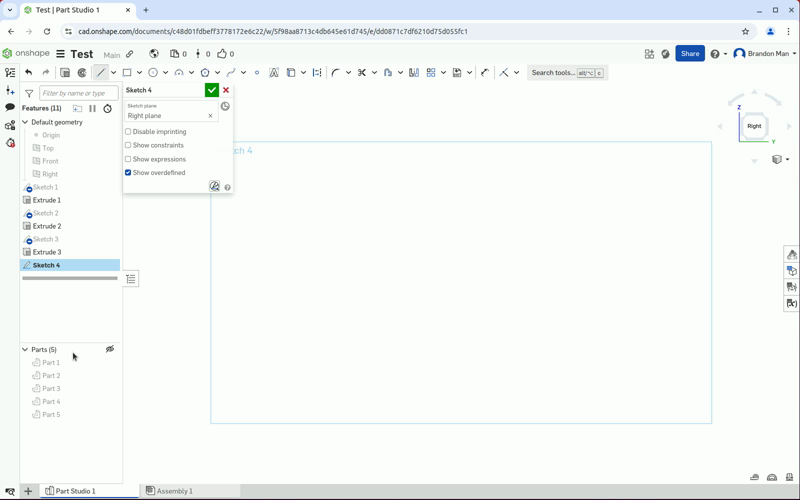
key_down(shift)
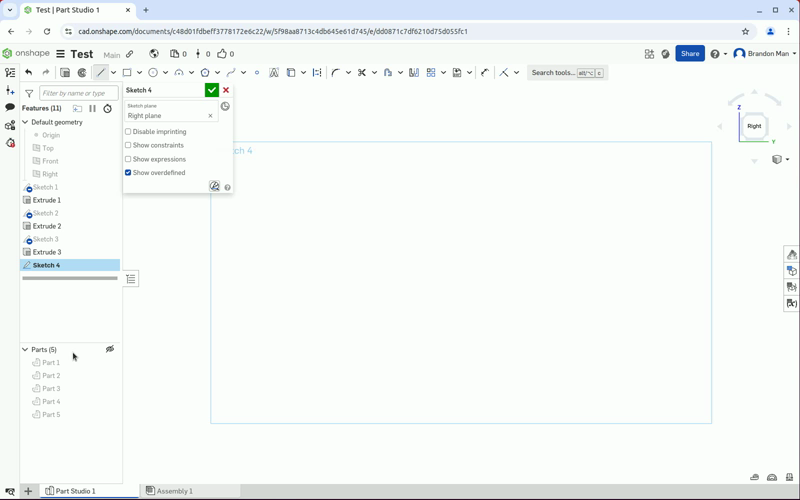
mouse_move(481, 304)
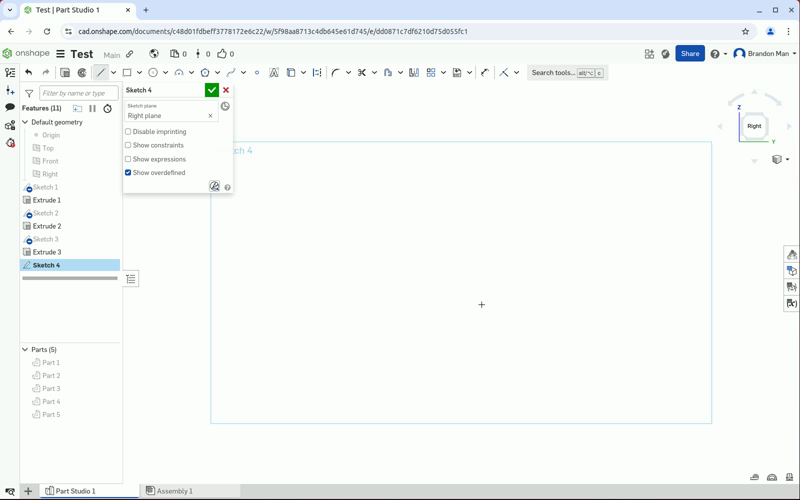
click(481, 304)
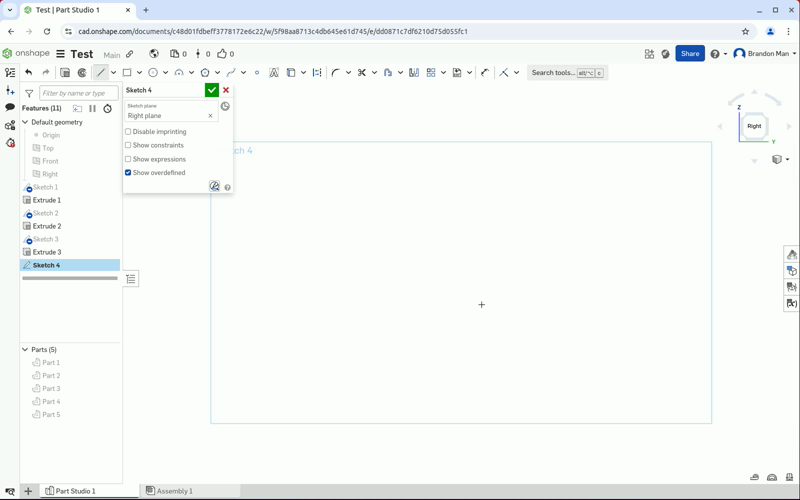
key_up(shift)
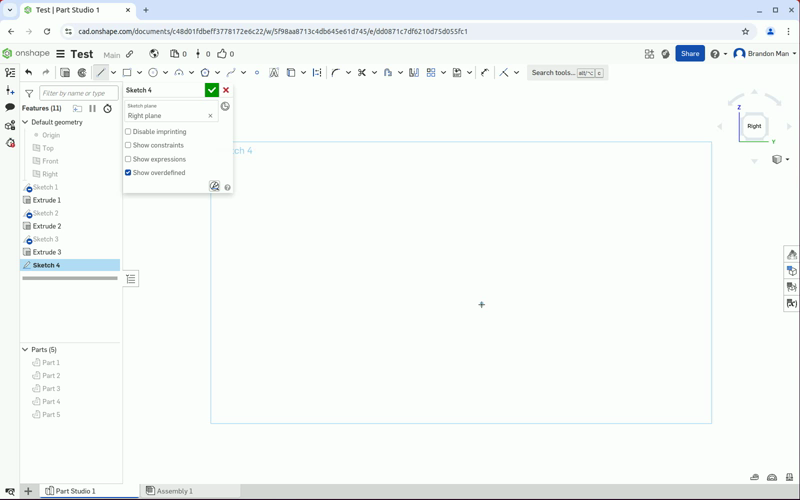
key_down(shift)
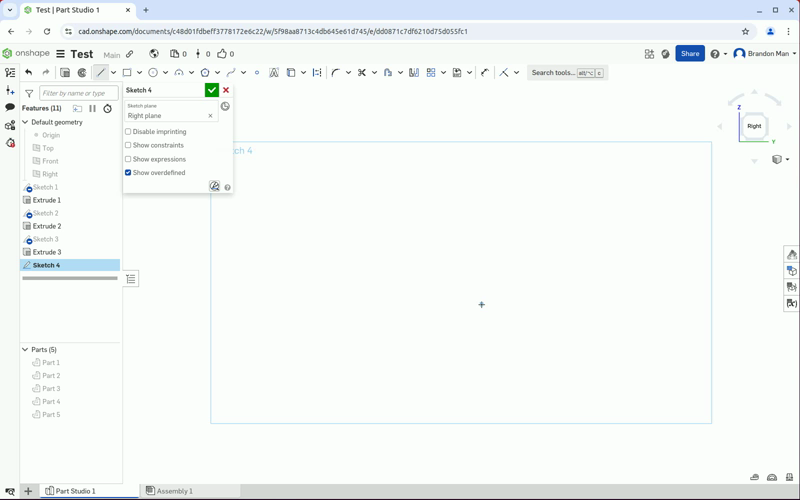
mouse_move(511, 304)
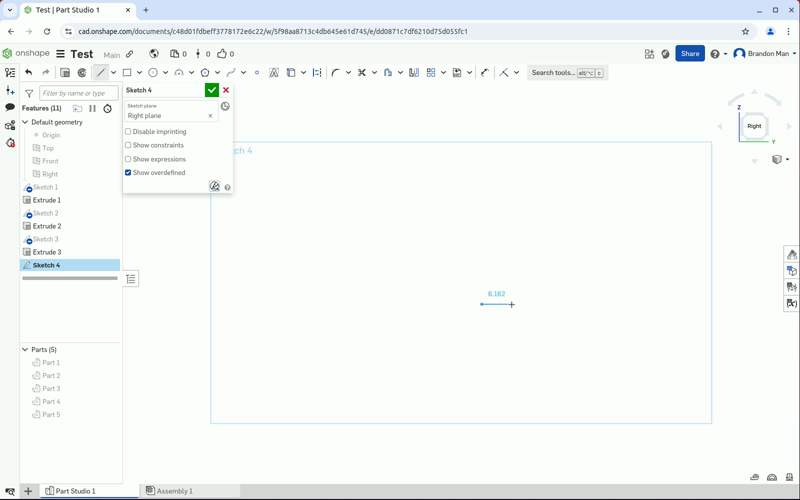
mouse_move(481, 262)
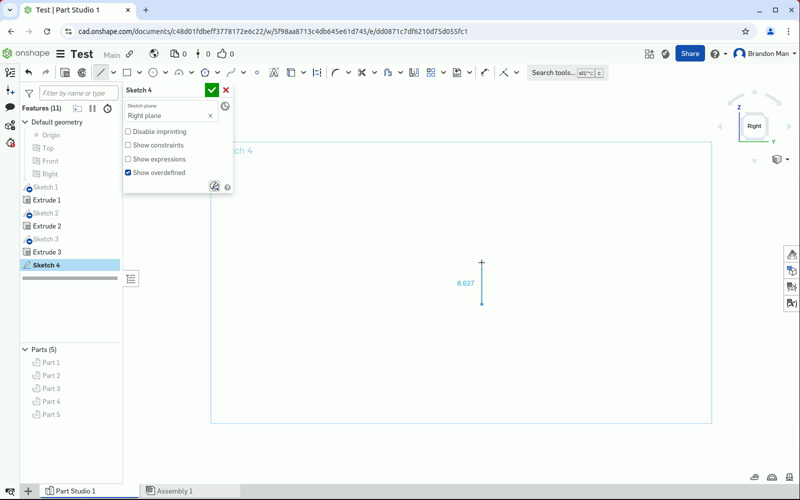
click(481, 262)
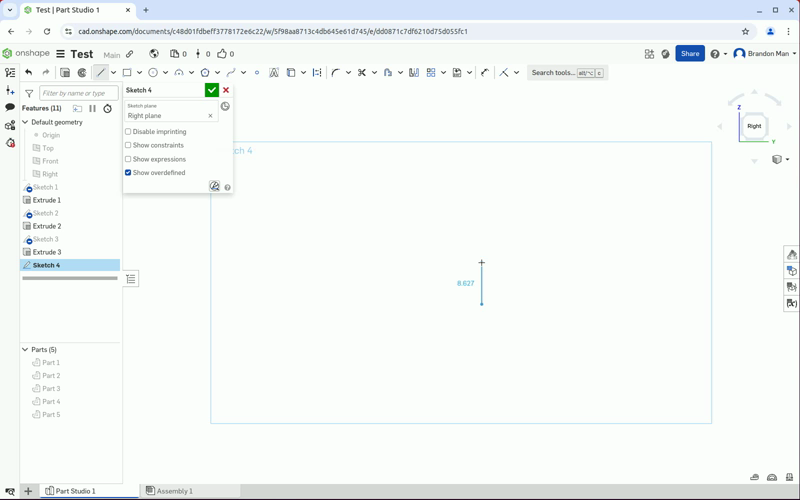
key_up(shift)
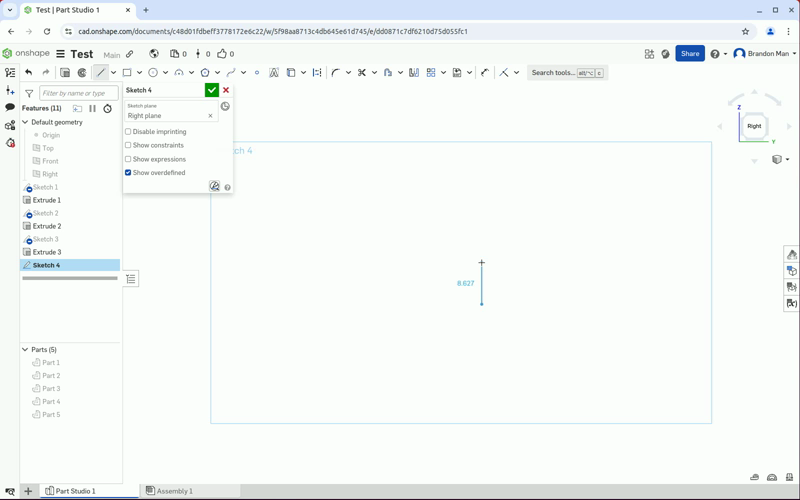
key(esc)
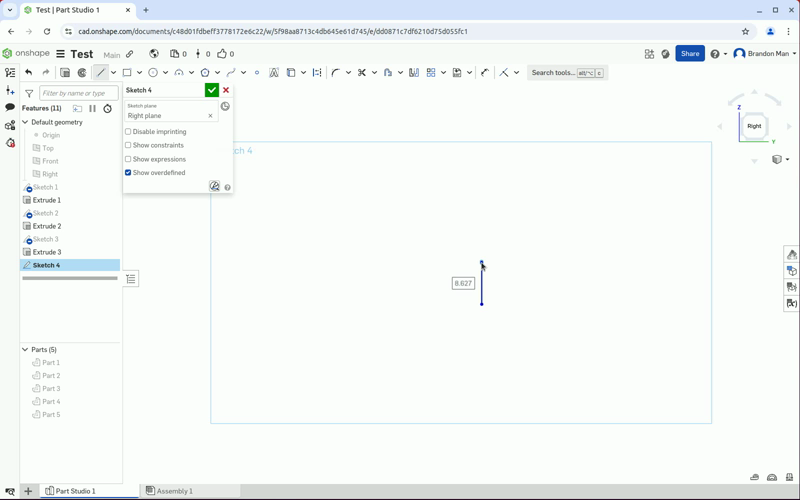
key(a)
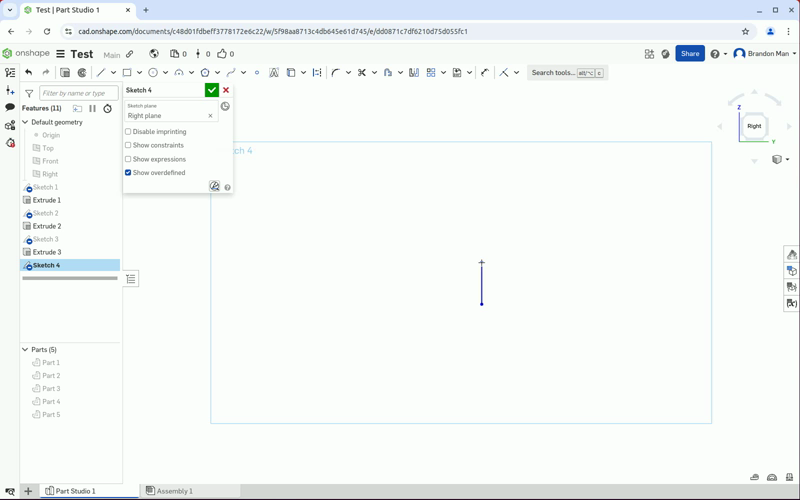
mouse_move(481, 262)
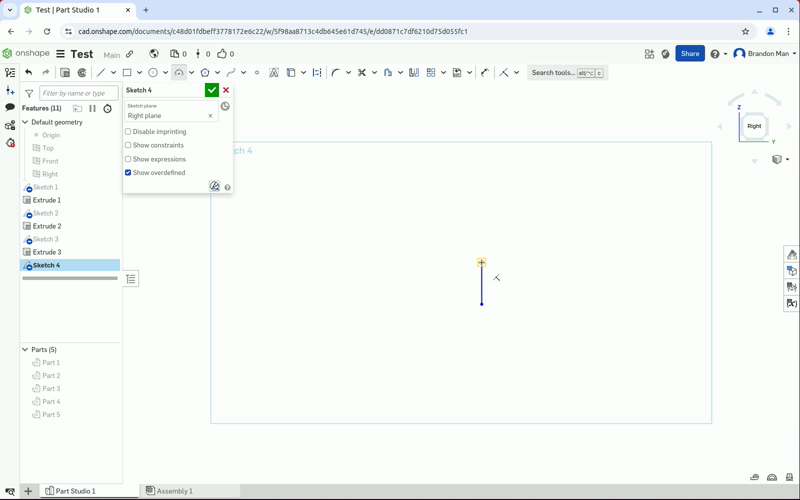
click(481, 262)
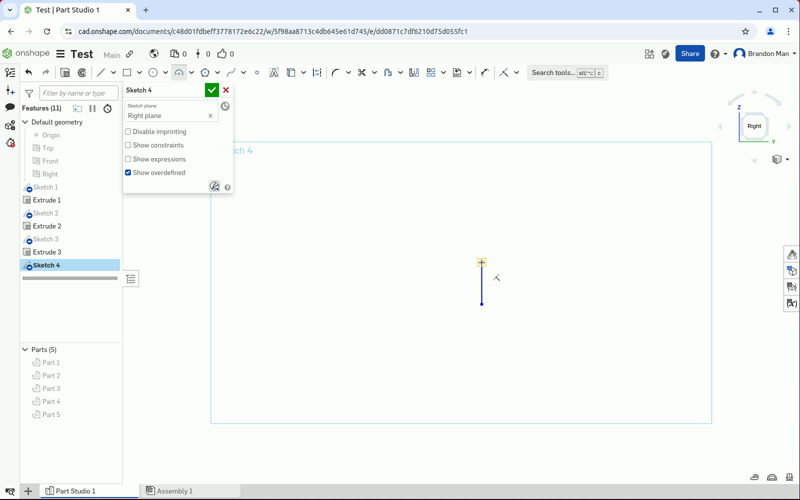
mouse_move(481, 304)
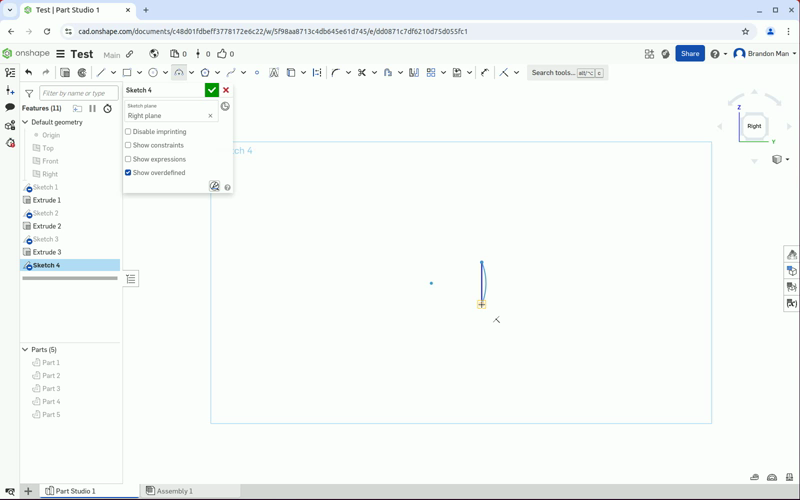
click(481, 304)
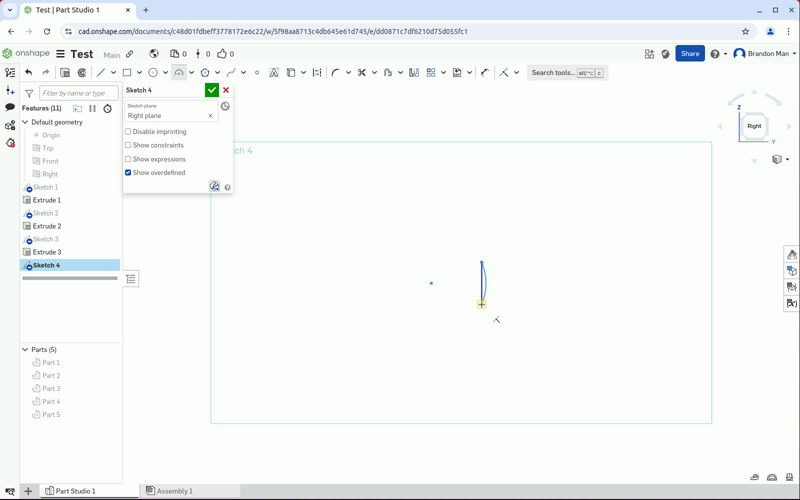
key_down(shift)
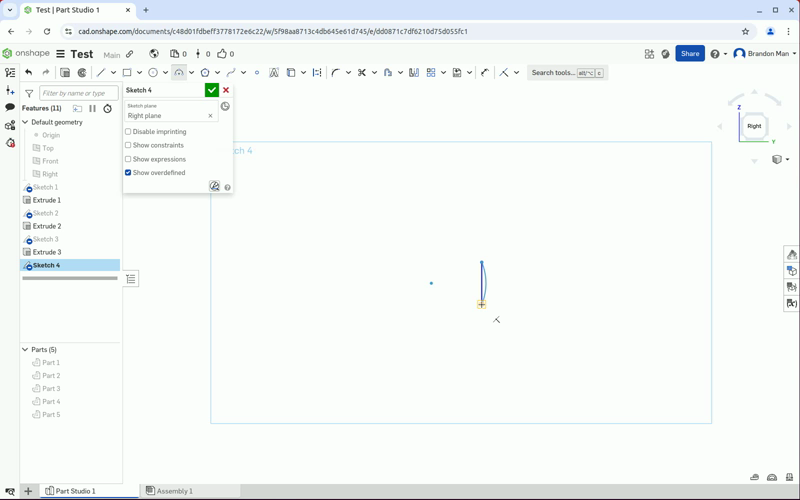
mouse_move(461, 283)
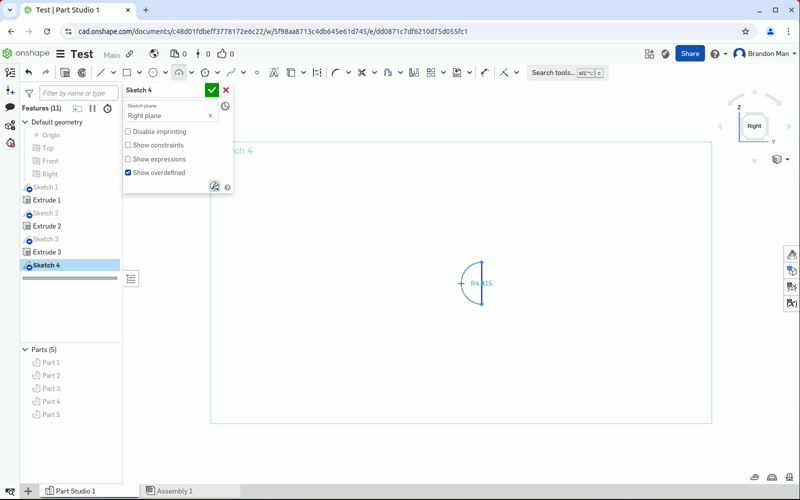
click(461, 283)
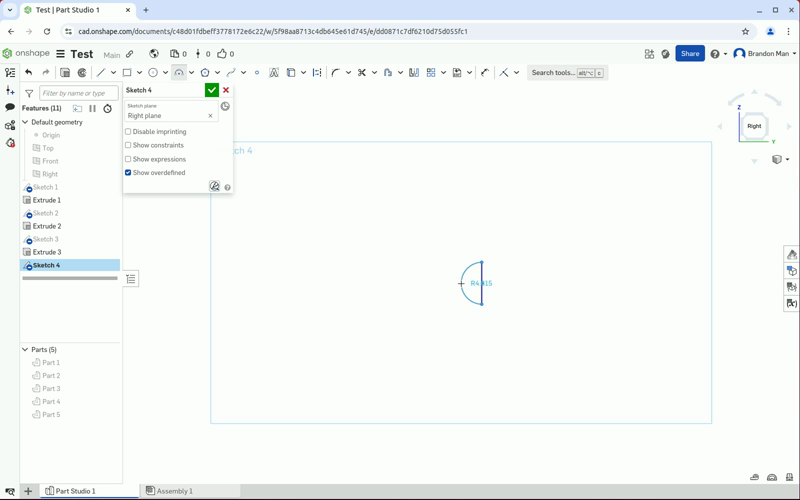
key_up(shift)
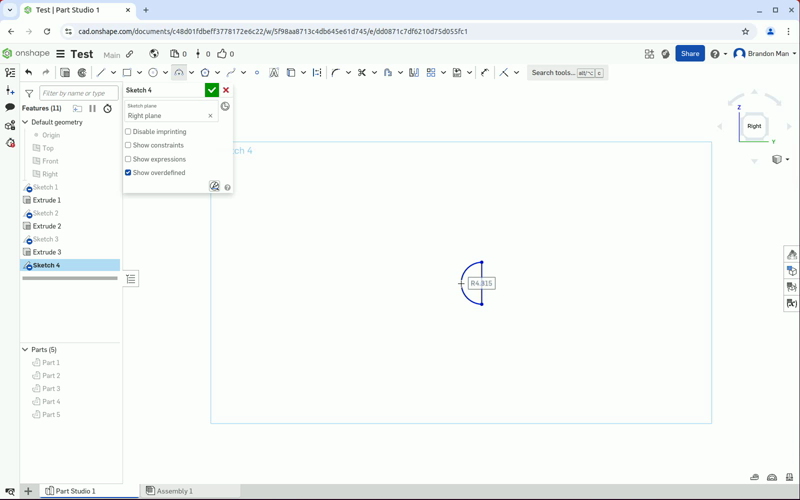
key(esc)
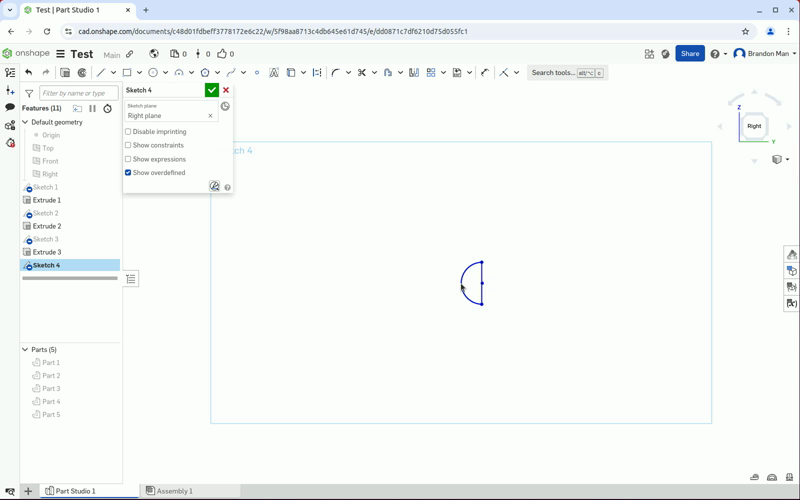
mouse_move(475, 297)
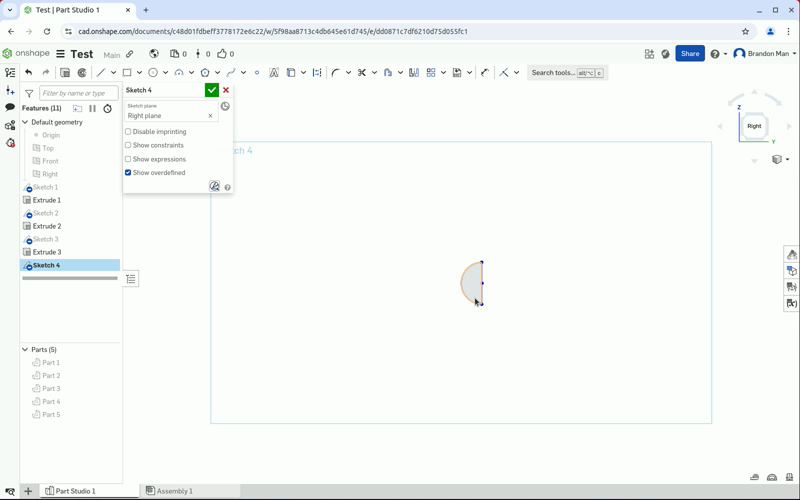
scroll(6)
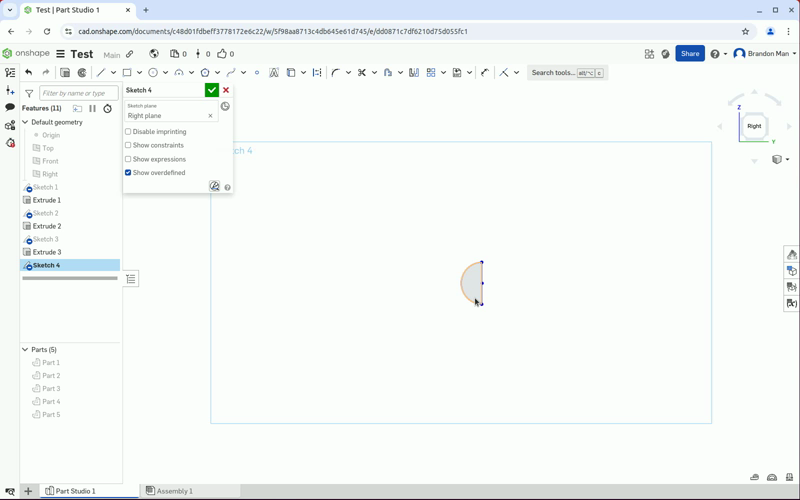
scroll(6)
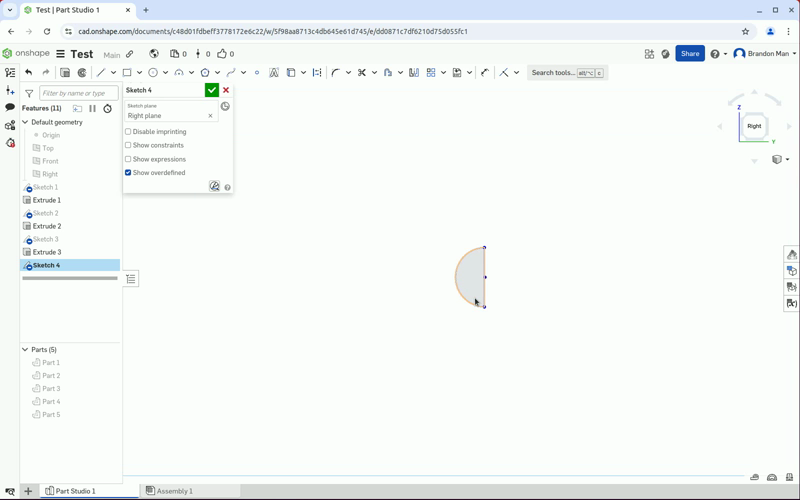
scroll(6)
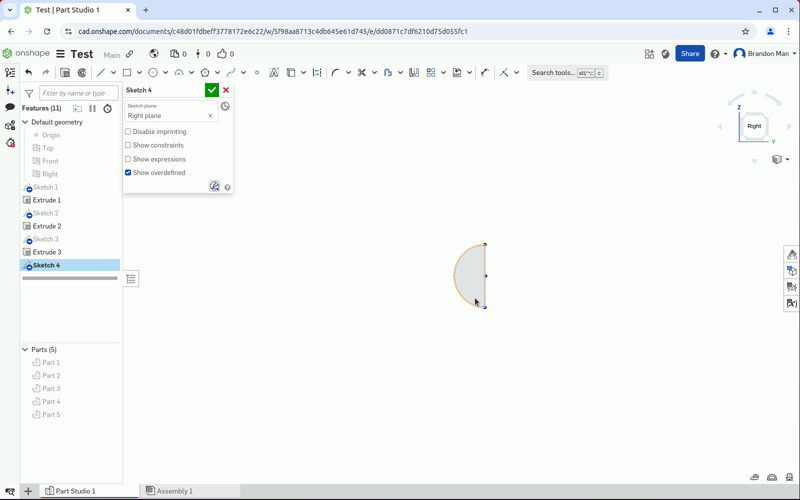
scroll(6)
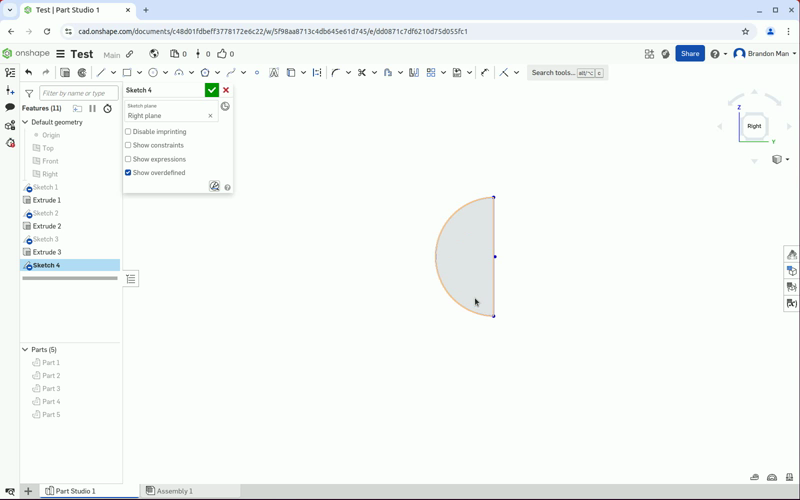
scroll(6)
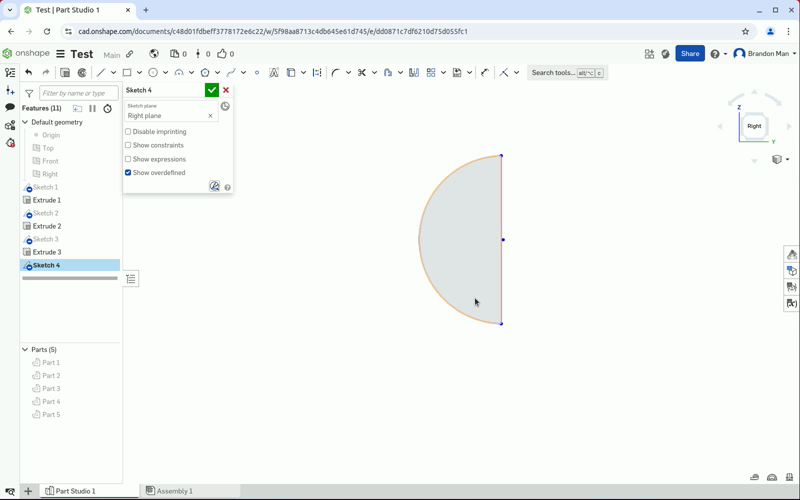
scroll(6)
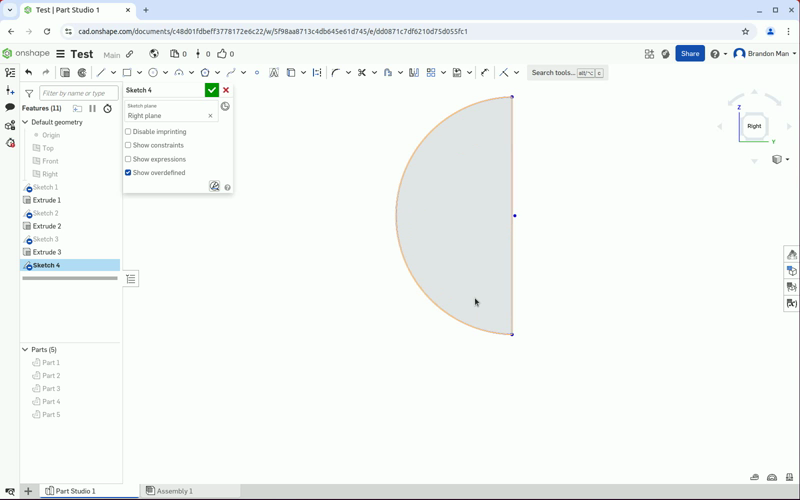
scroll(6)
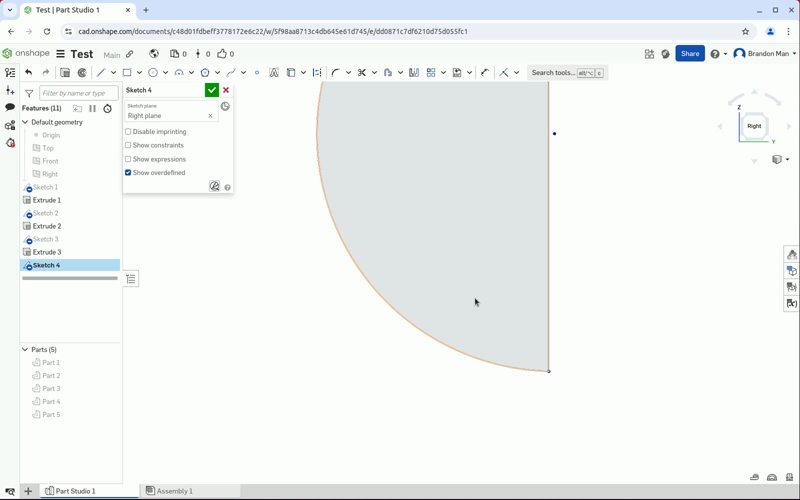
click(475, 297)
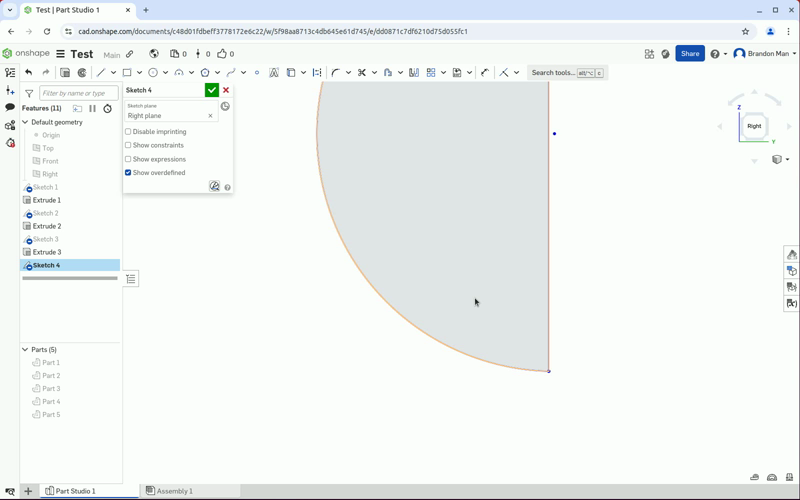
scroll(-6)
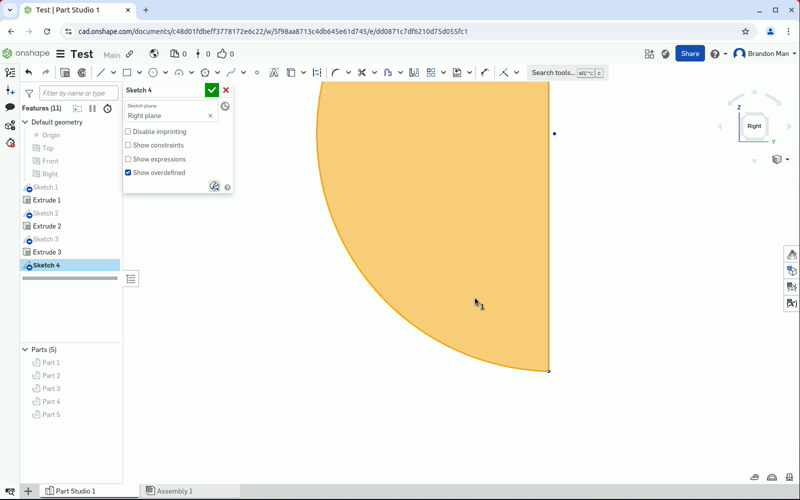
scroll(-6)
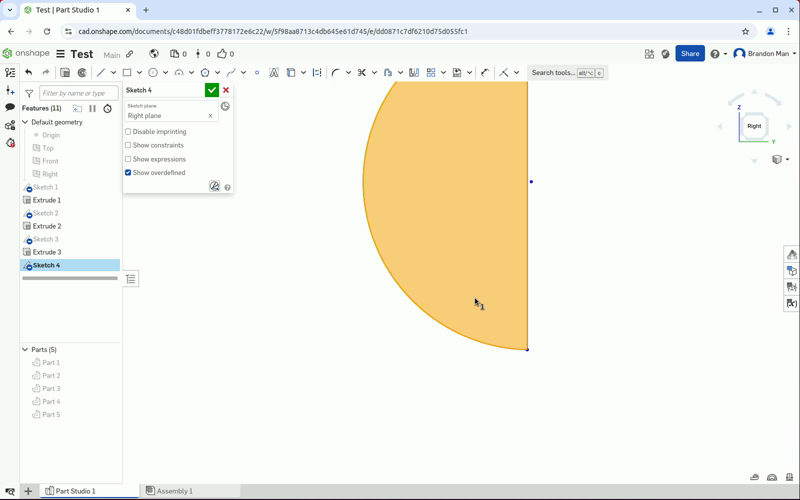
scroll(-6)
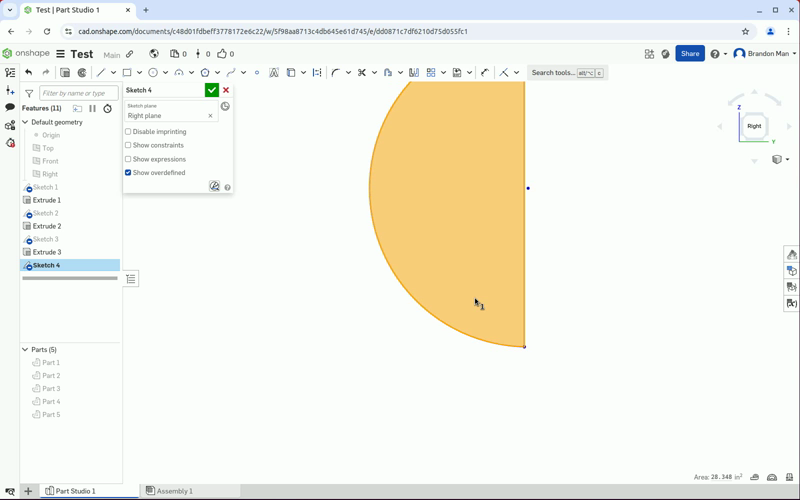
scroll(-6)
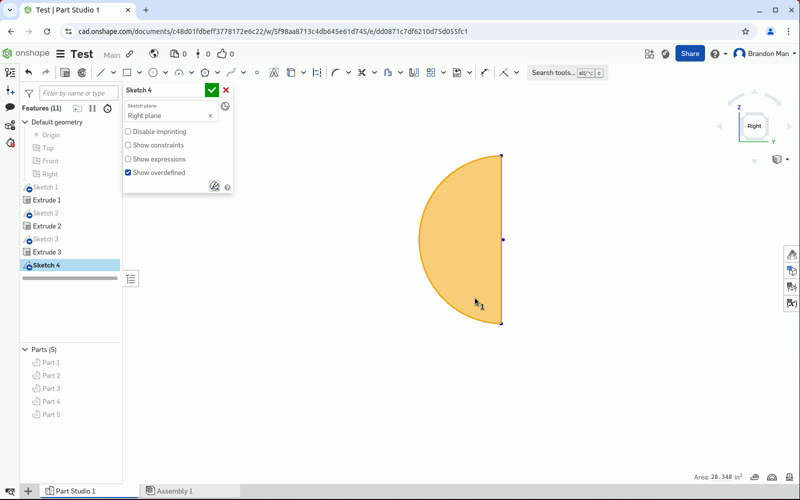
scroll(-6)
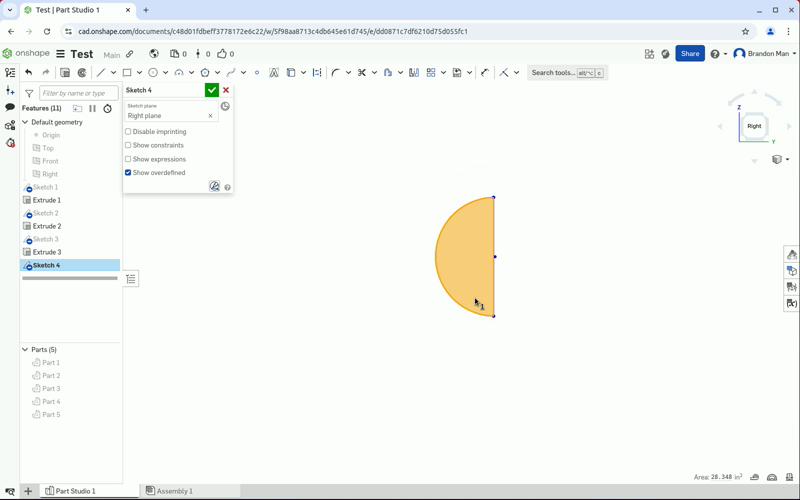
scroll(-6)
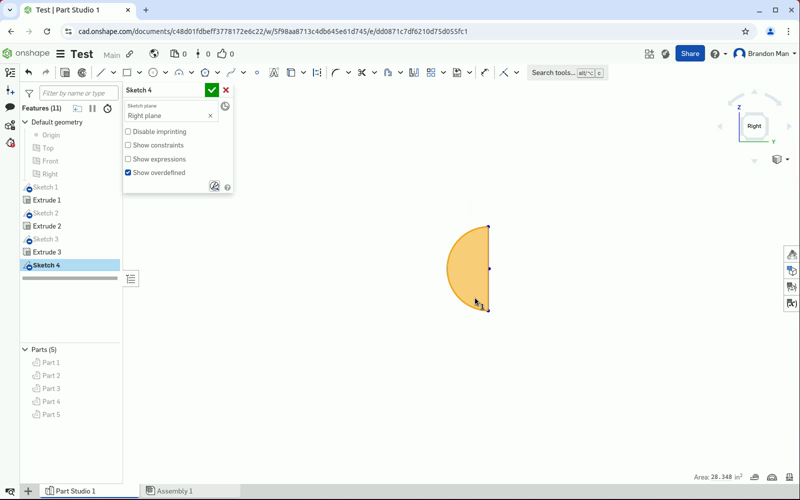
scroll(-6)
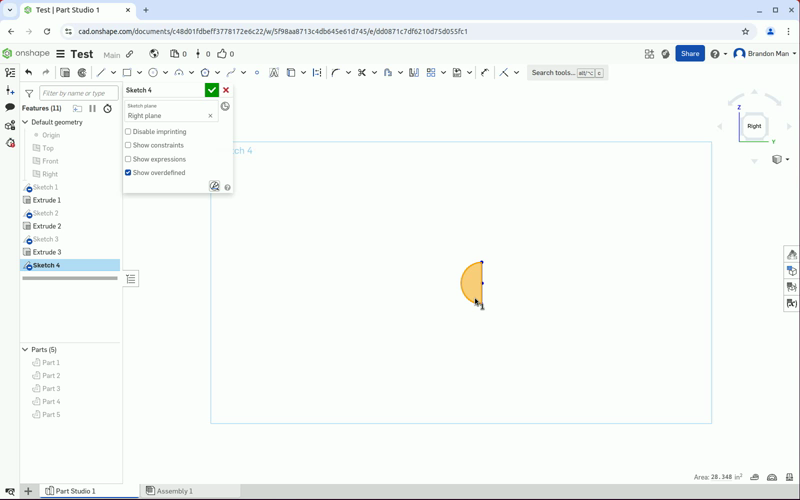
mouse_move(73, 352)
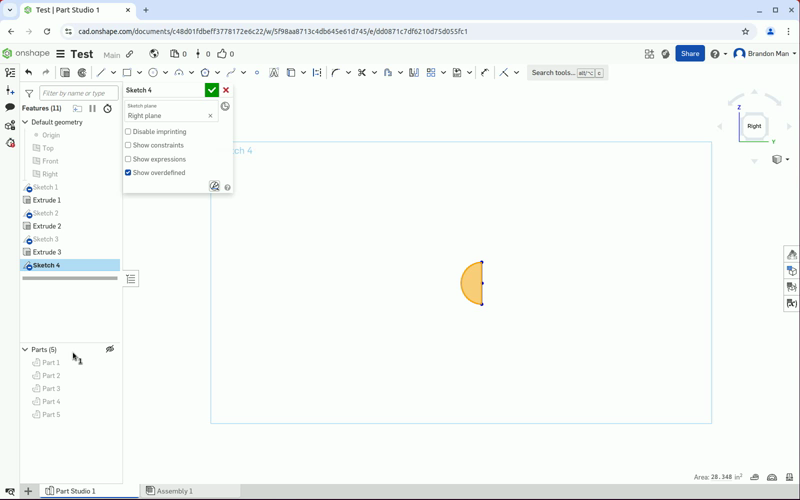
key(shift+y)
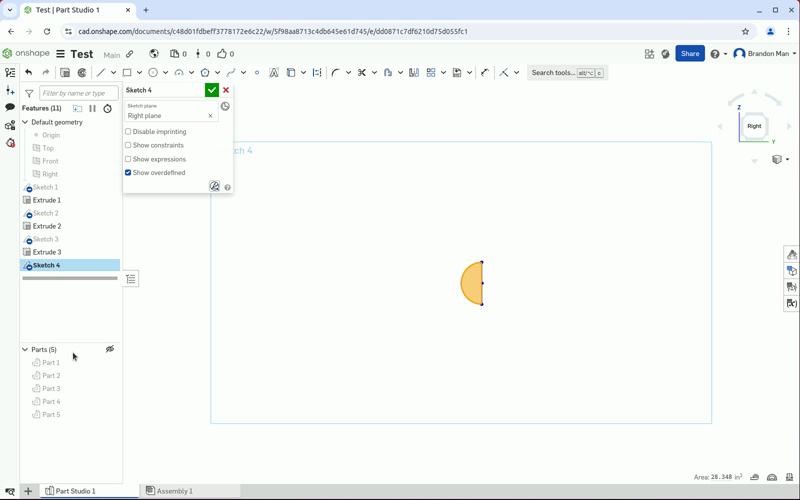
key(shift+e)
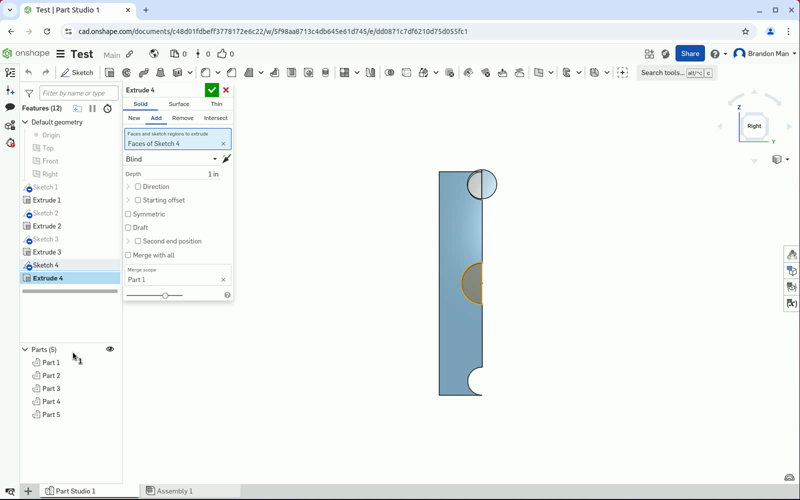
mouse_move(143, 106)
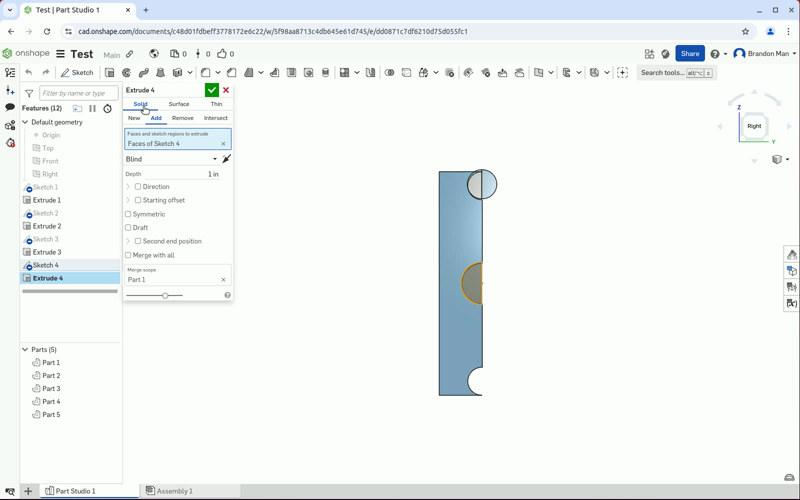
click(143, 106)
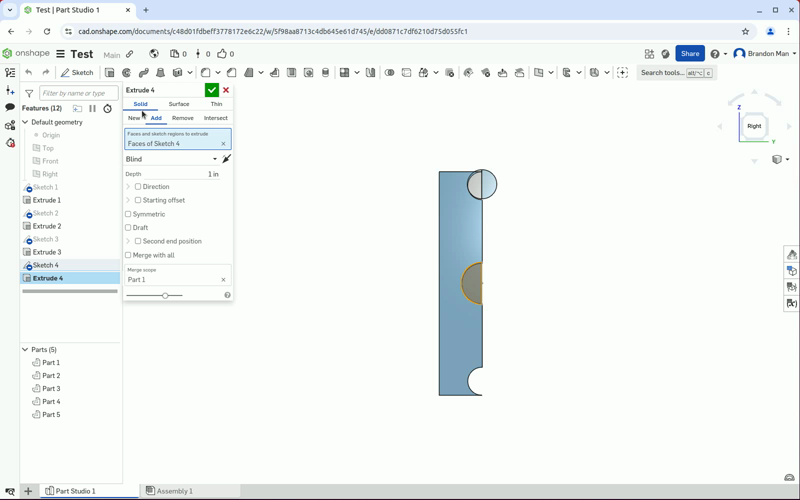
mouse_move(137, 120)
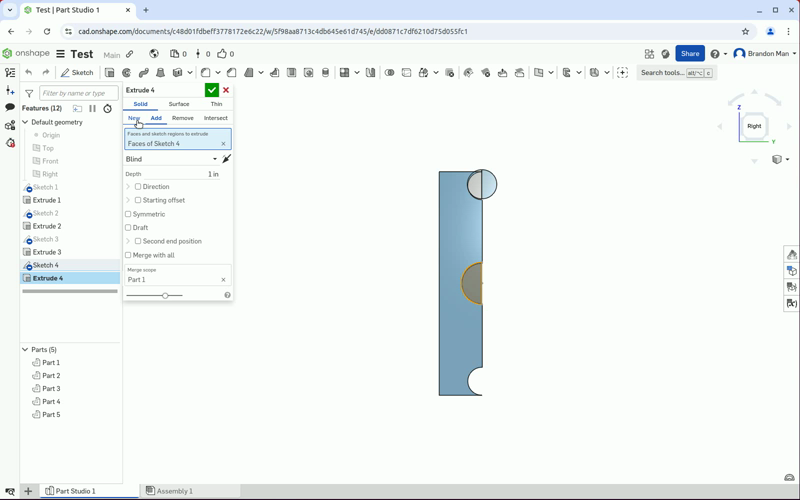
click(137, 120)
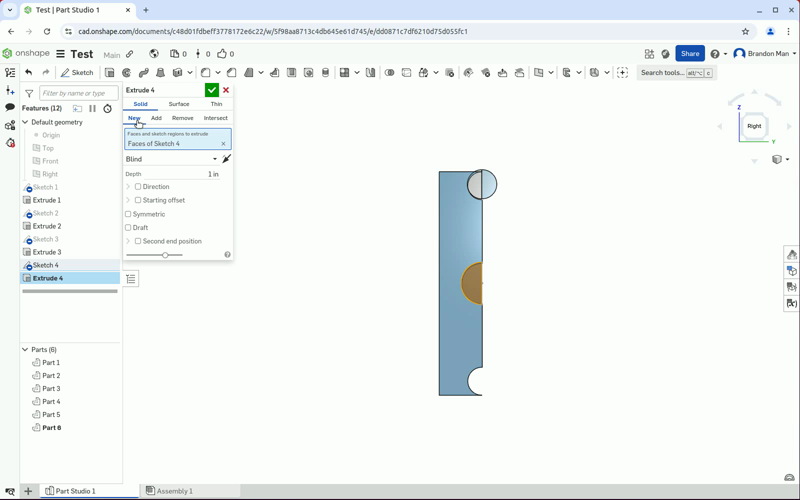
key(tab, 4)
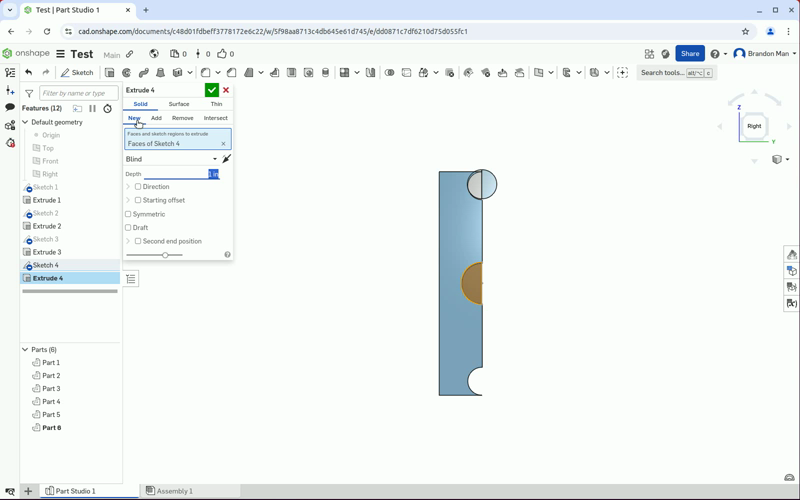
text(19.256)
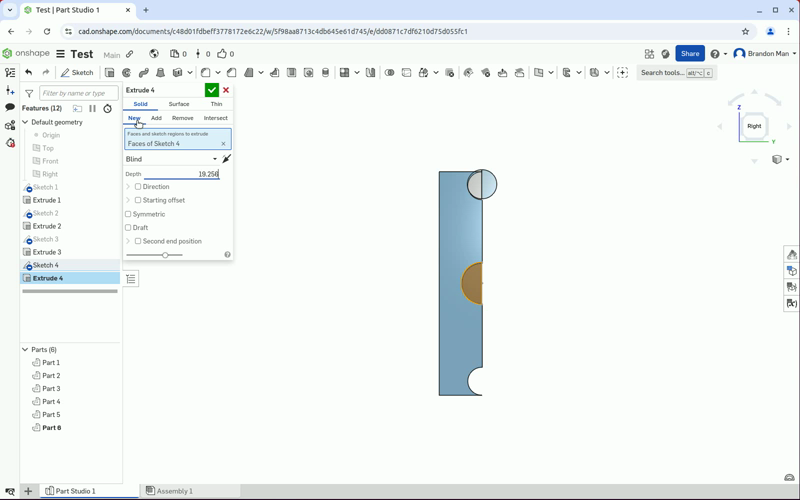
key(tab, 3)
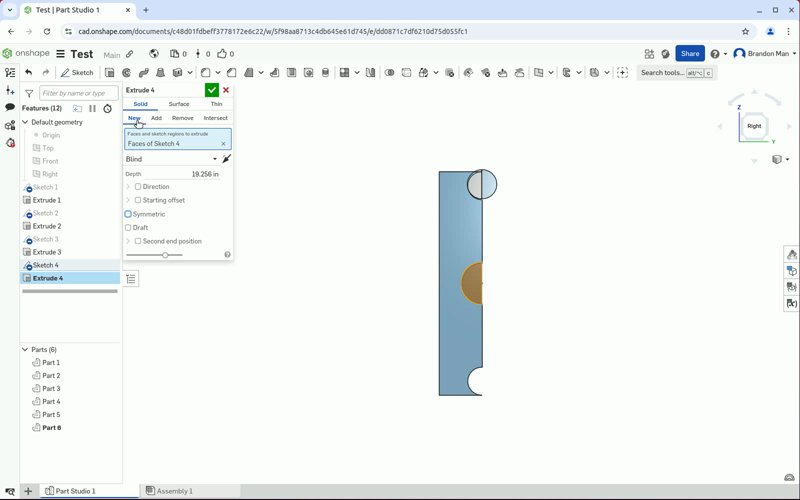
key(space)
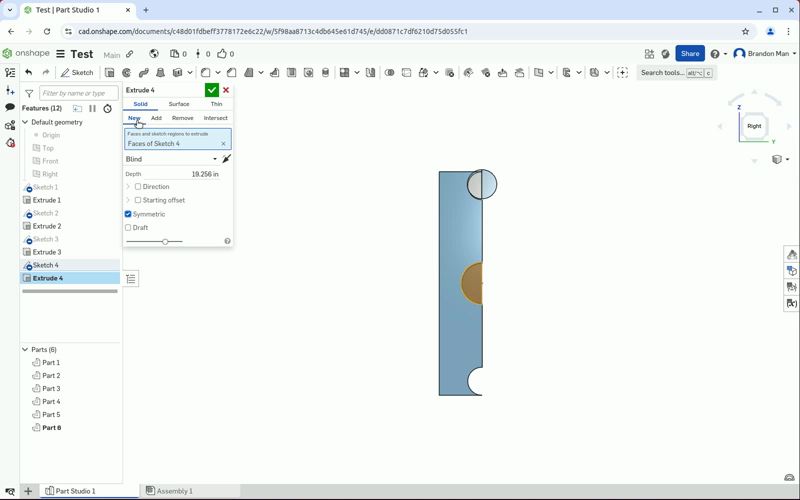
key(enter)
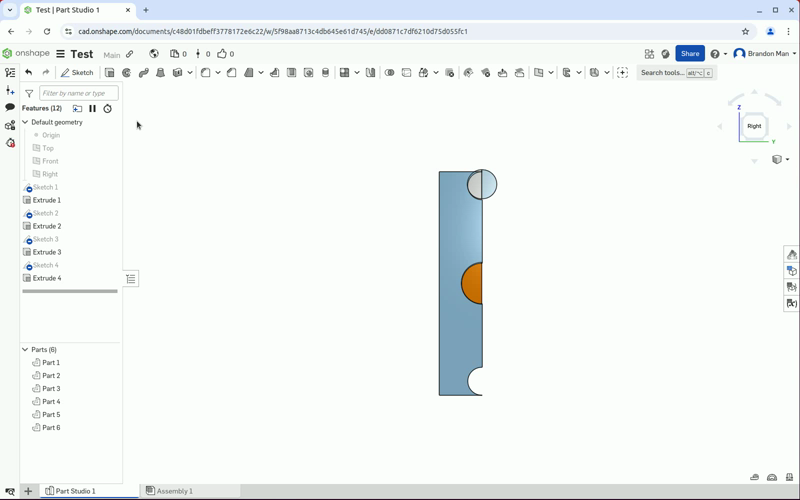
key(shift+h)
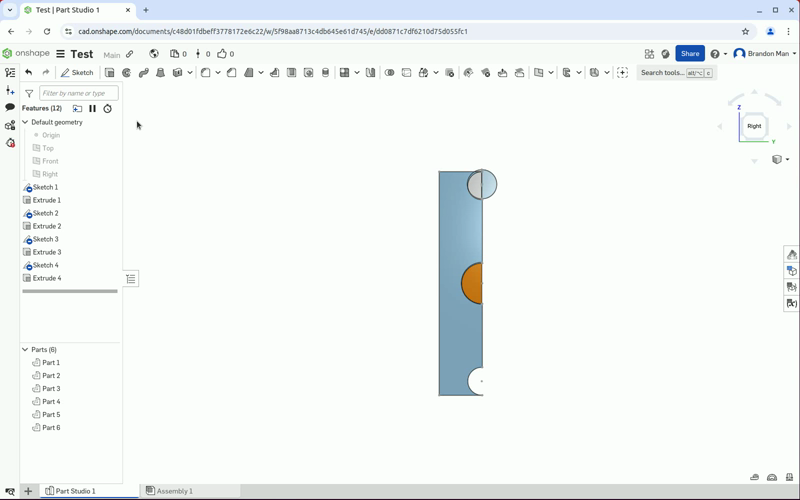
key(shift+h)
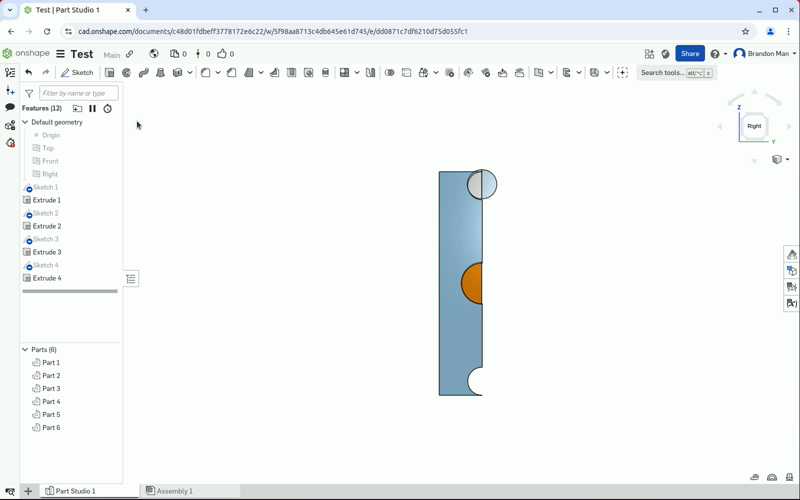
mouse_move(73, 189)
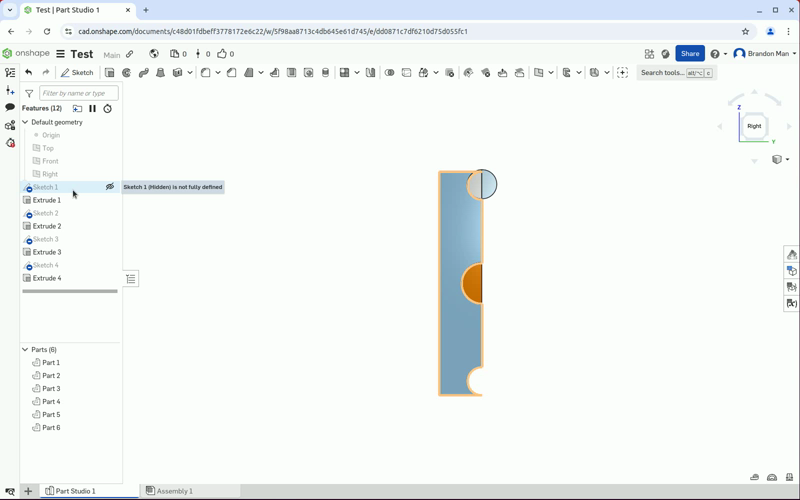
click(73, 189)
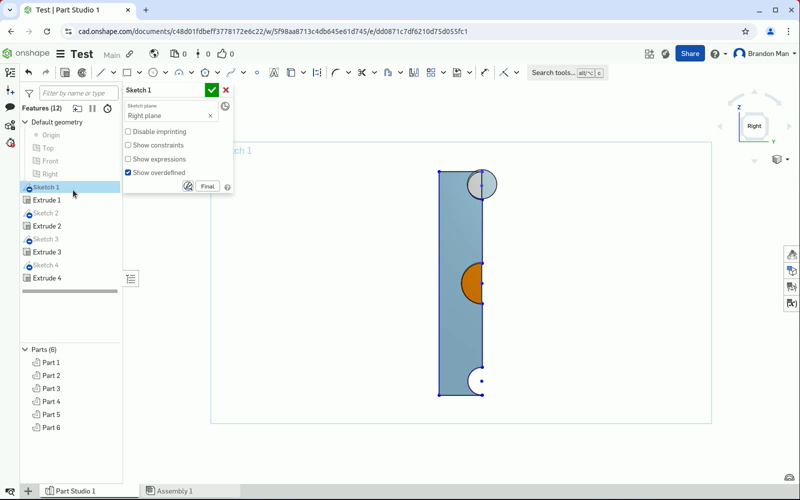
mouse_move(229, 92)
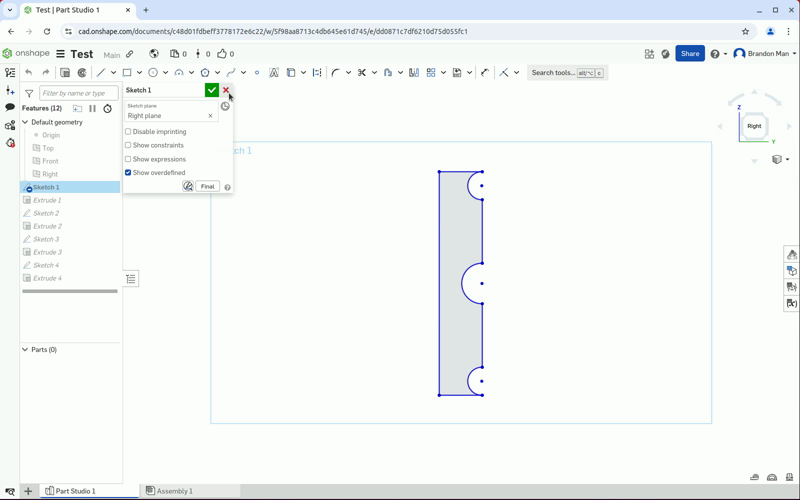
click(229, 92)
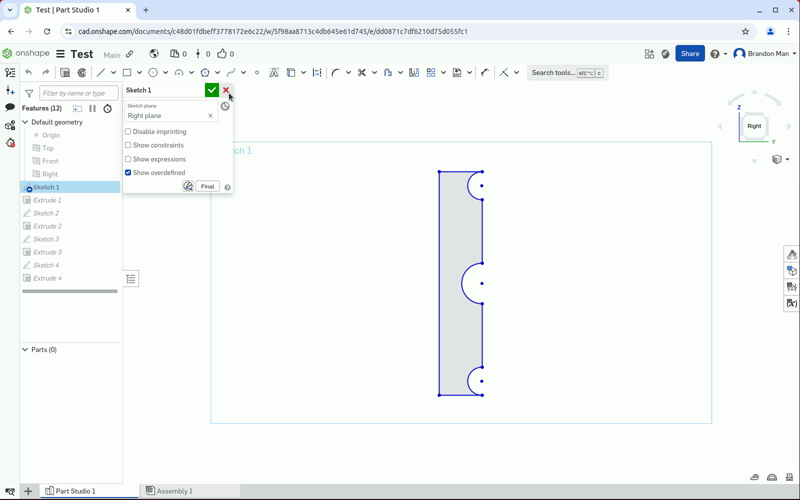
key(shift+s)
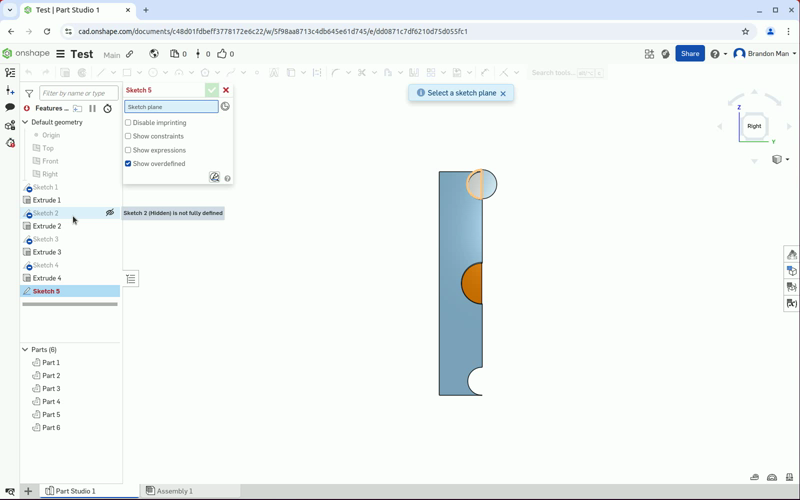
scroll(3)
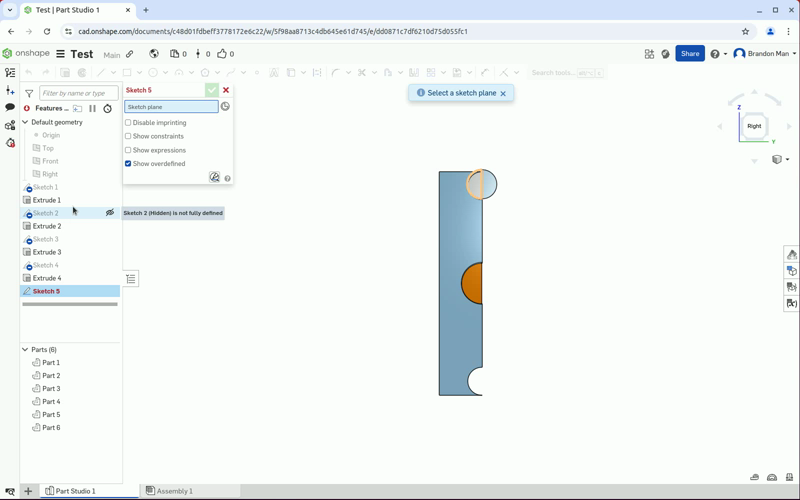
mouse_move(73, 176)
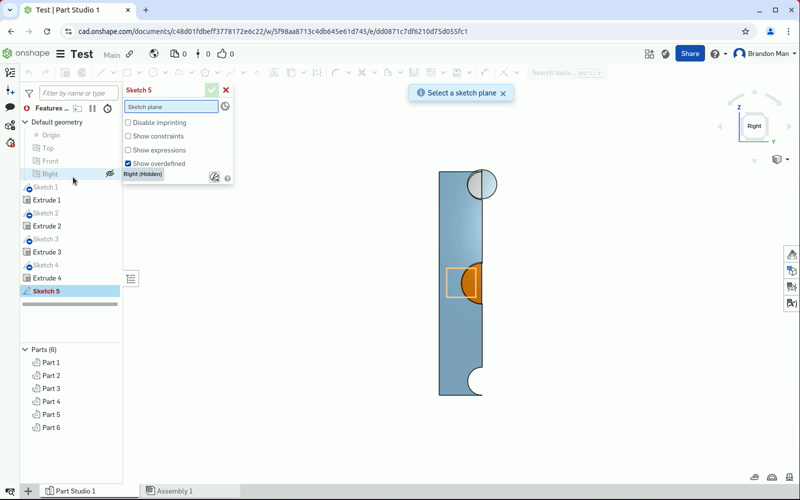
click(73, 176)
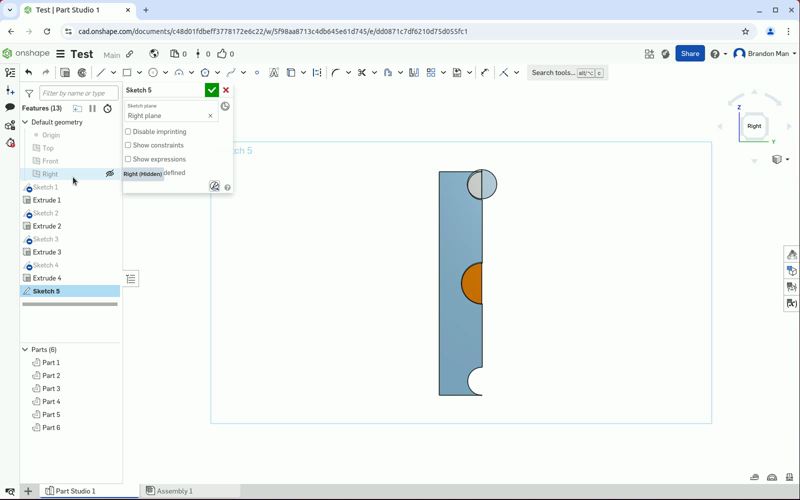
mouse_move(73, 352)
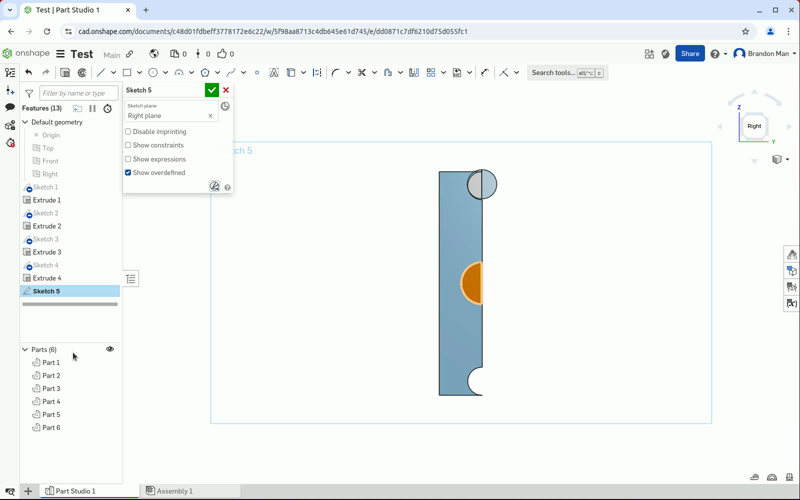
key(y)
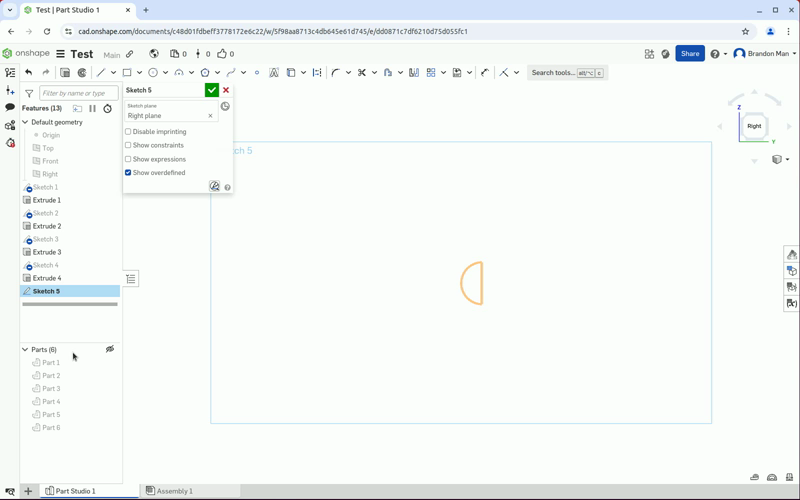
key(a)
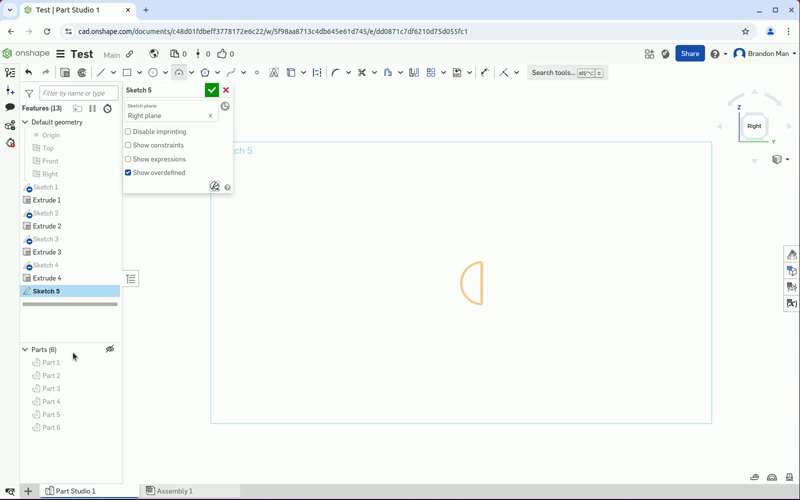
key_down(shift)
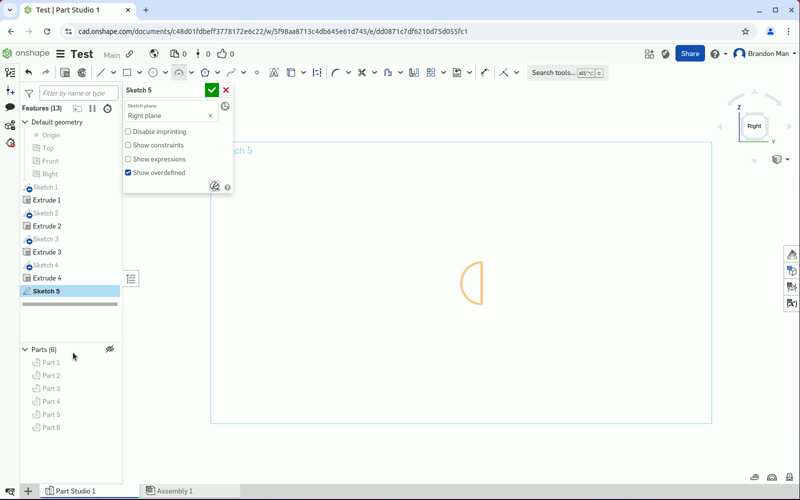
mouse_move(481, 304)
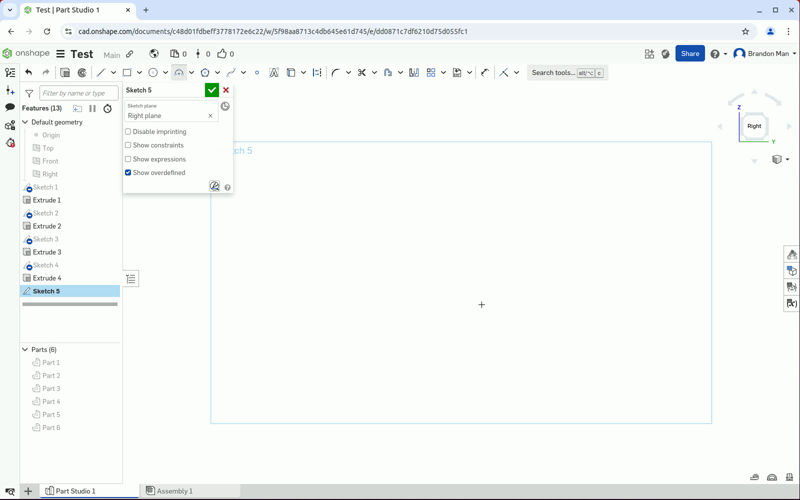
click(481, 304)
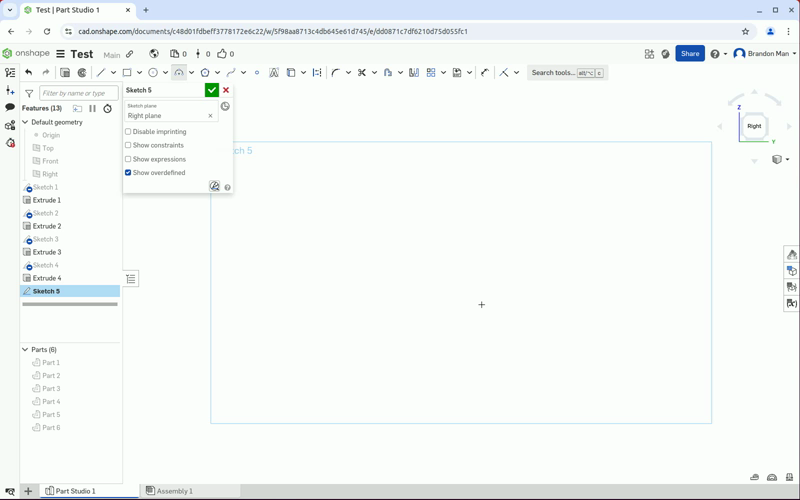
key_up(shift)
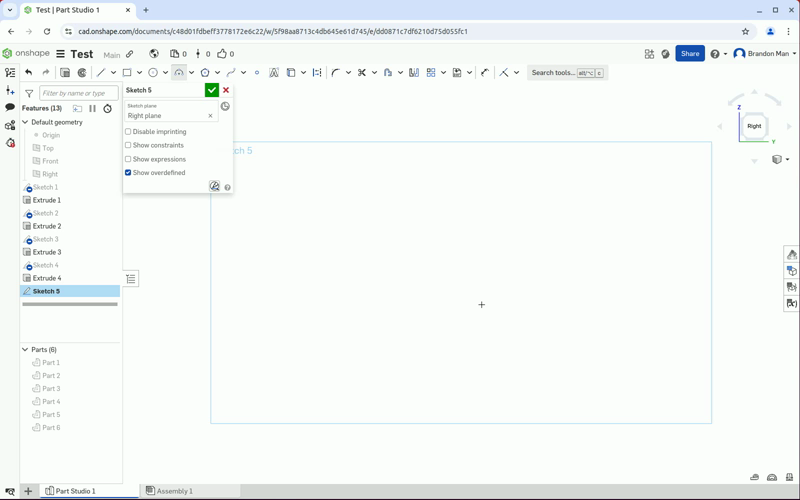
key_down(shift)
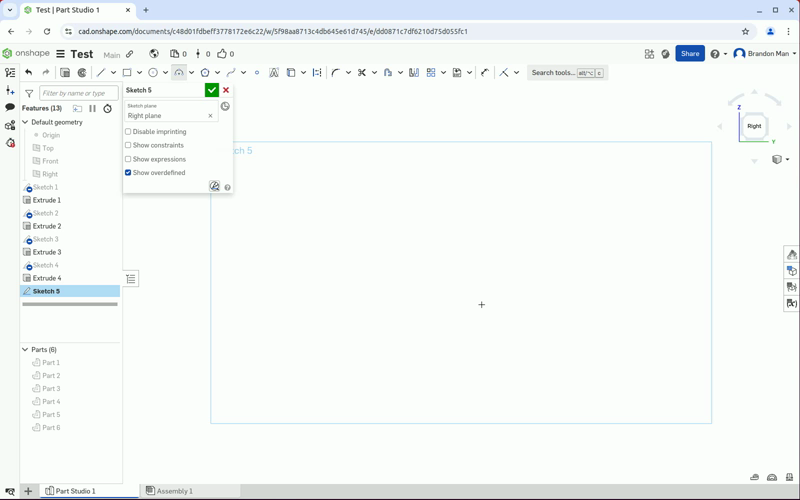
mouse_move(481, 262)
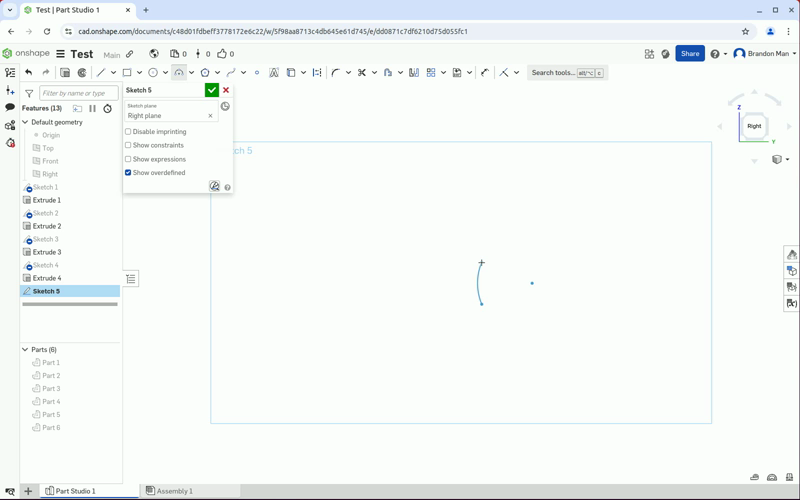
click(481, 262)
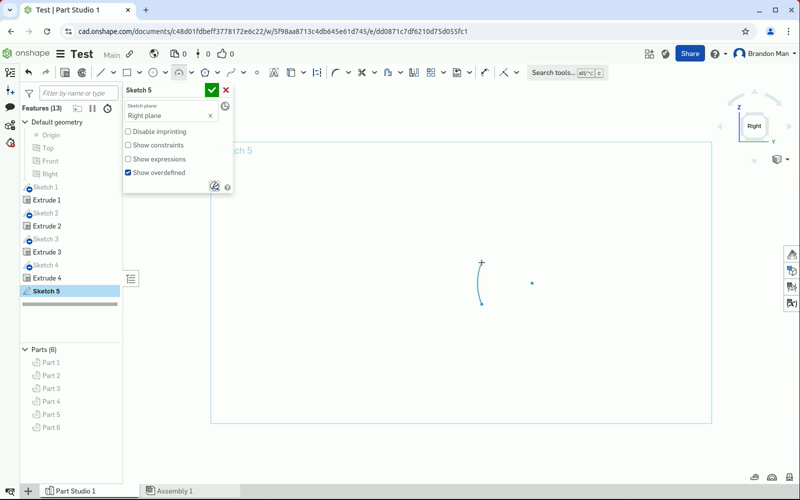
mouse_move(502, 283)
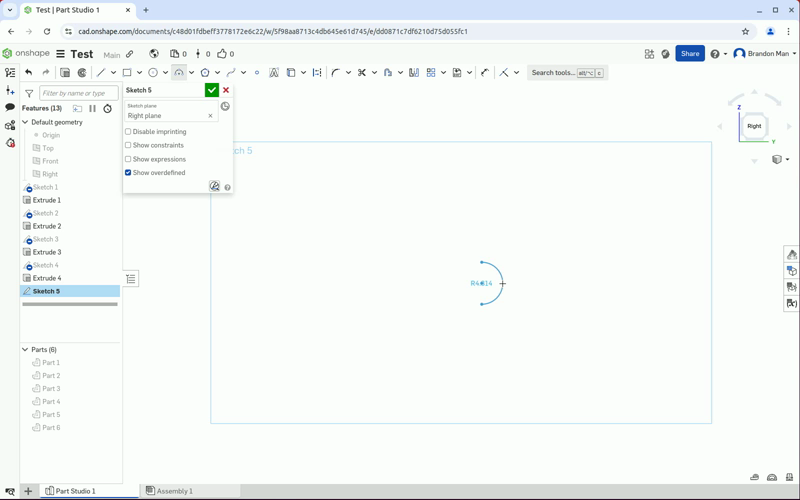
click(502, 283)
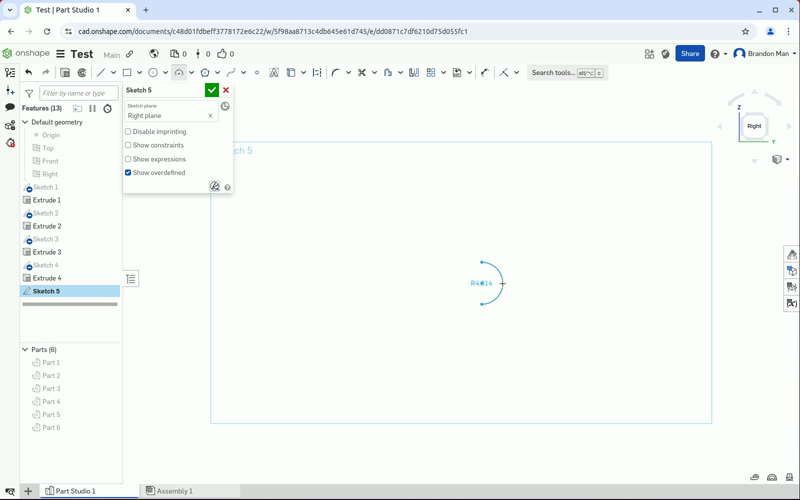
key_up(shift)
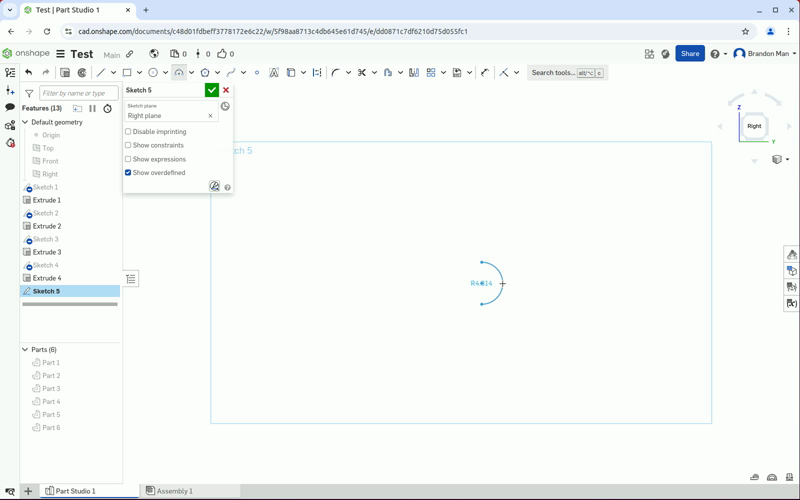
key(esc)
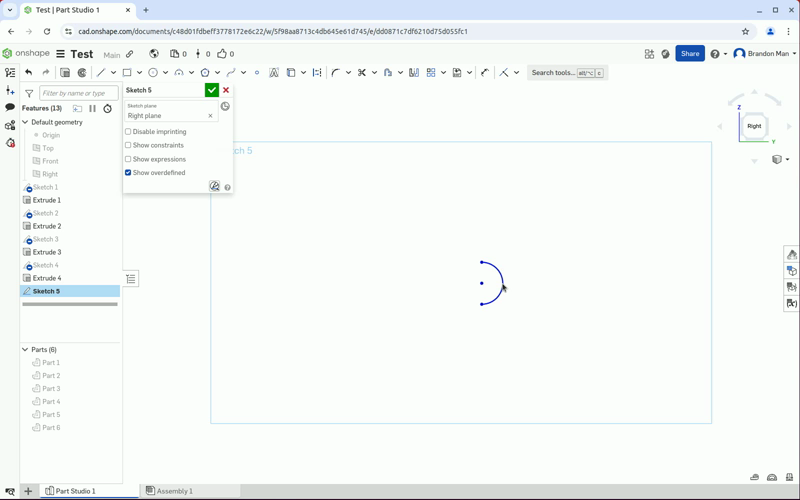
key(l)
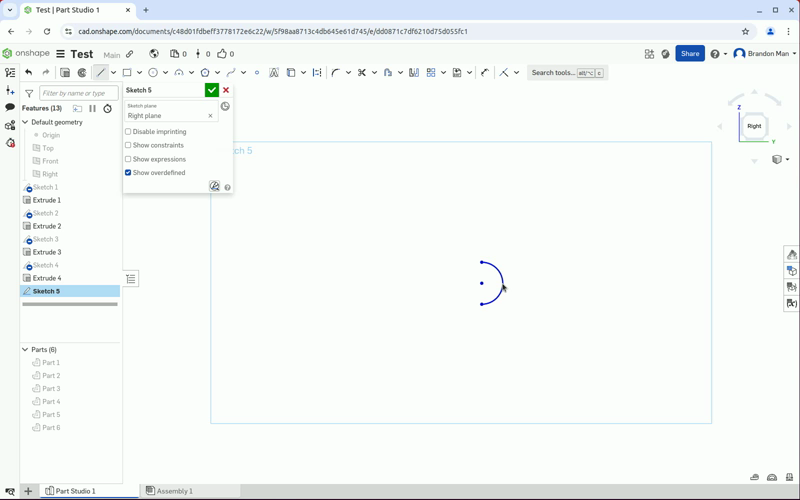
mouse_move(481, 262)
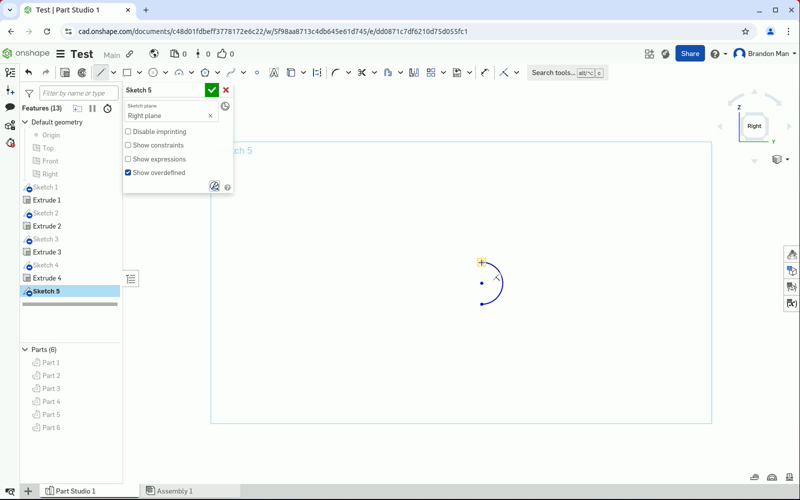
click(481, 262)
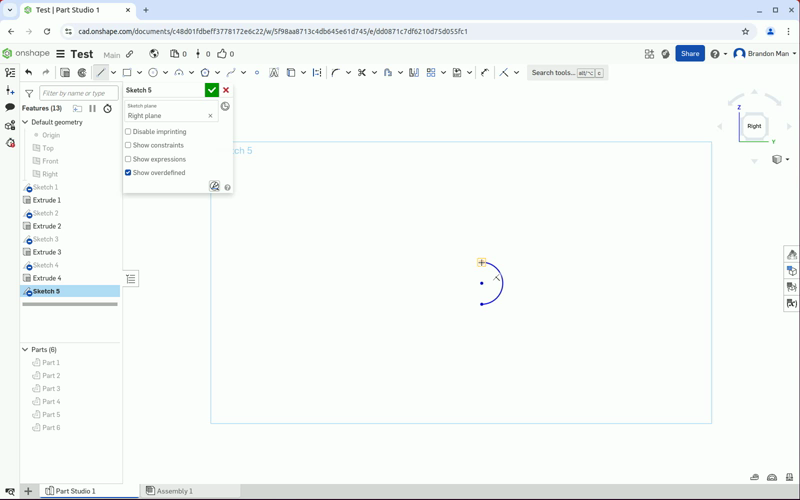
mouse_move(511, 262)
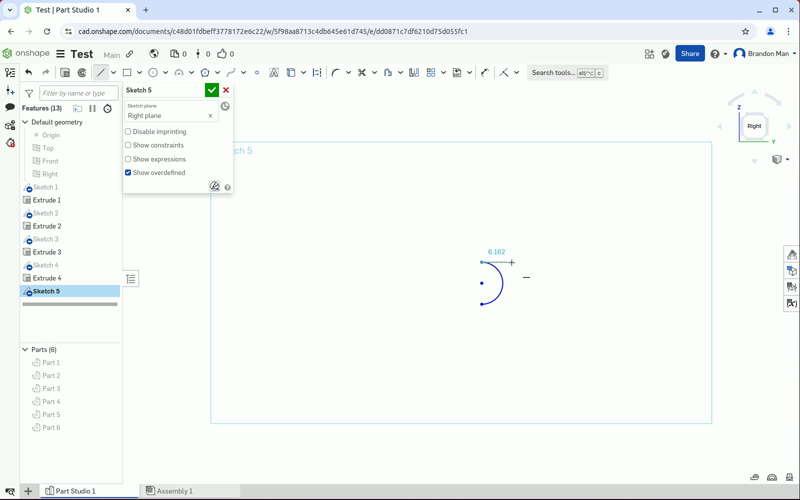
key_down(shift)
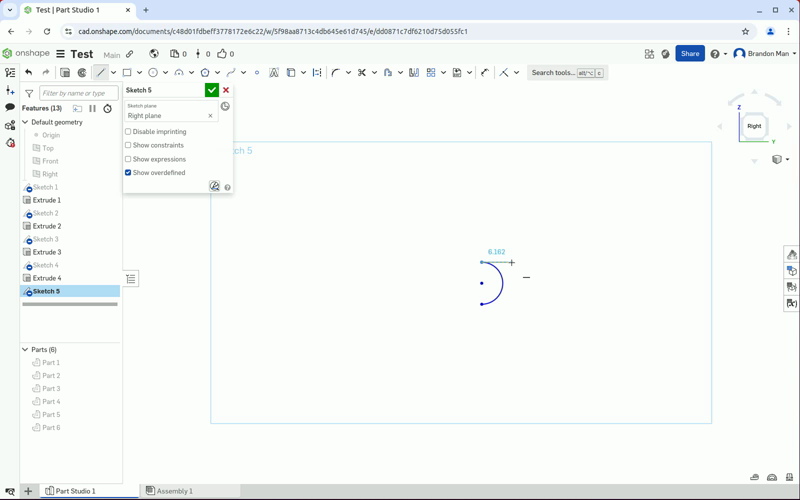
mouse_move(481, 304)
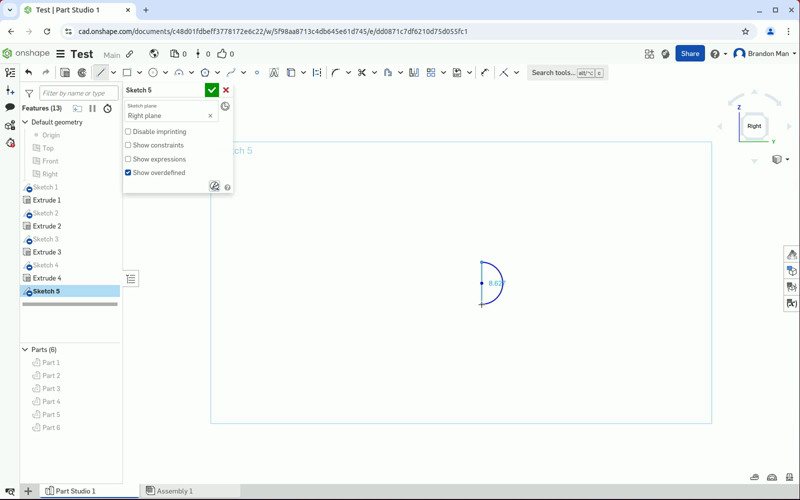
key_up(shift)
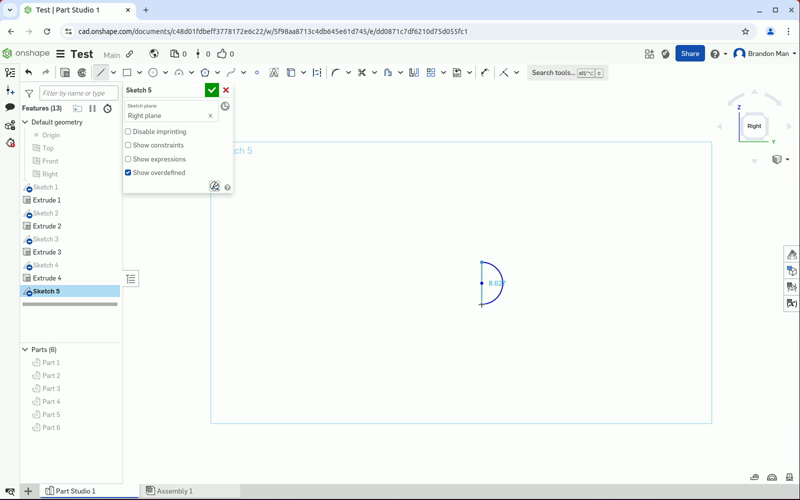
click(481, 304)
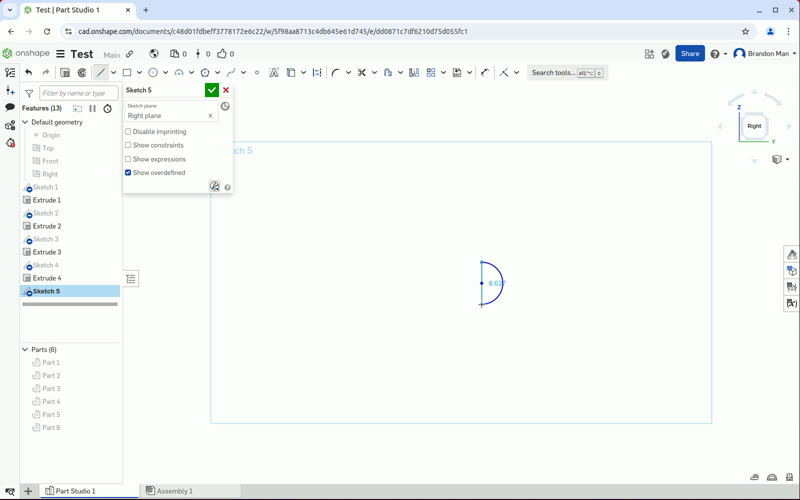
key(esc)
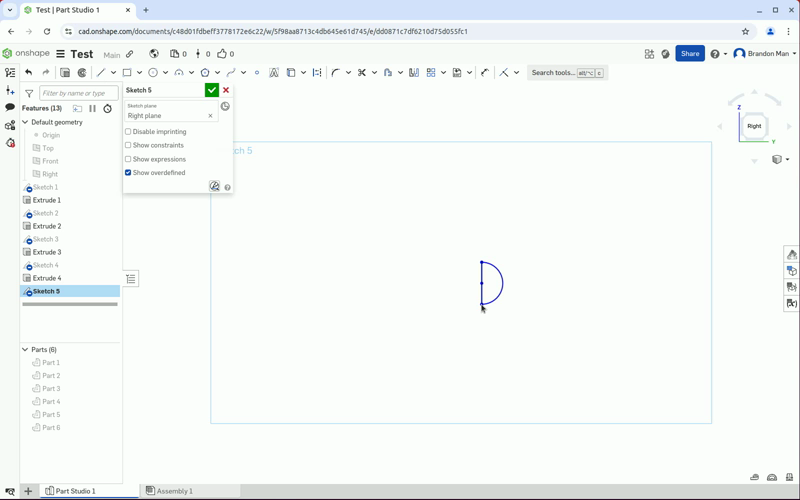
mouse_move(497, 290)
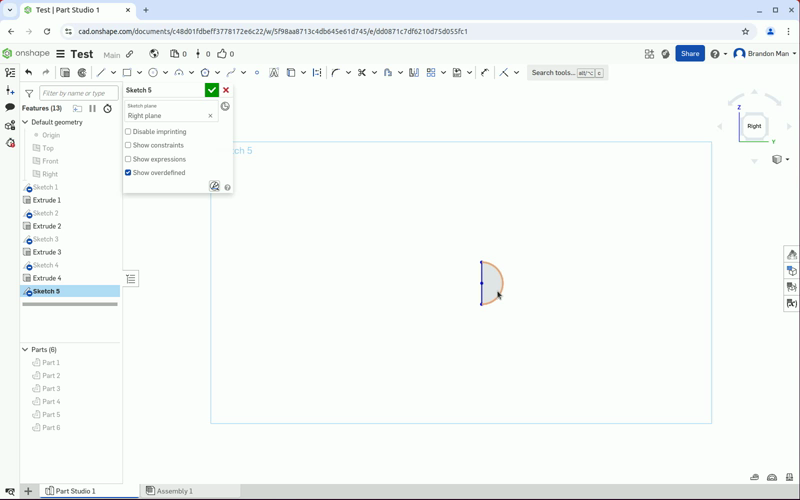
scroll(6)
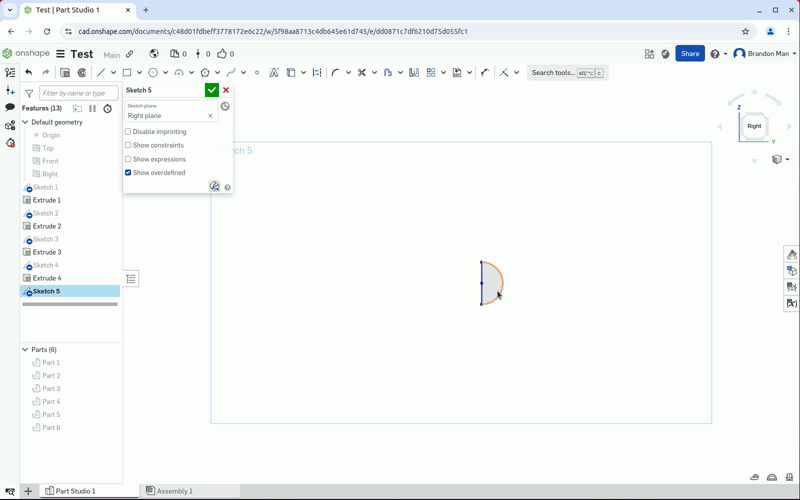
scroll(6)
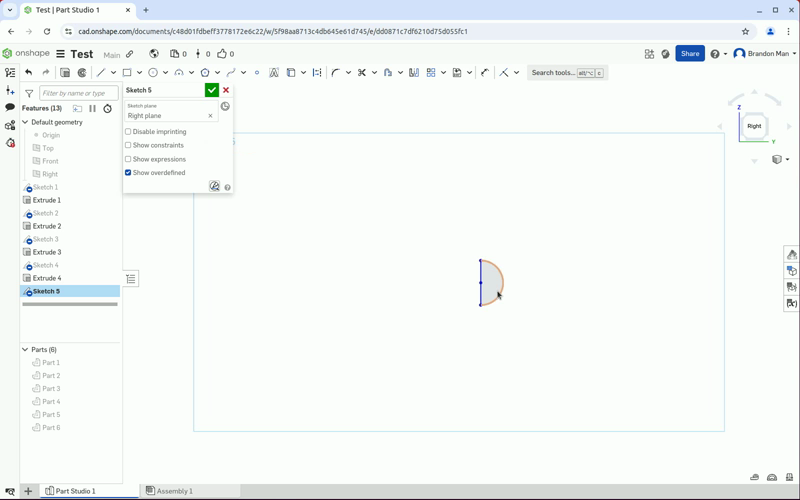
scroll(6)
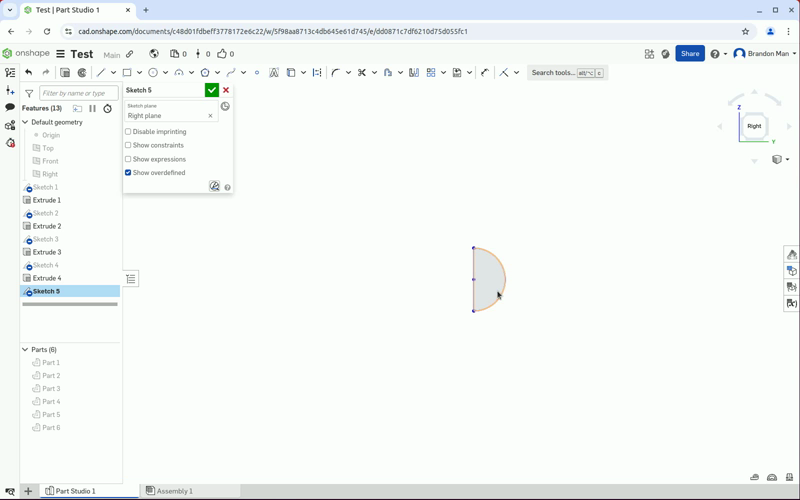
scroll(6)
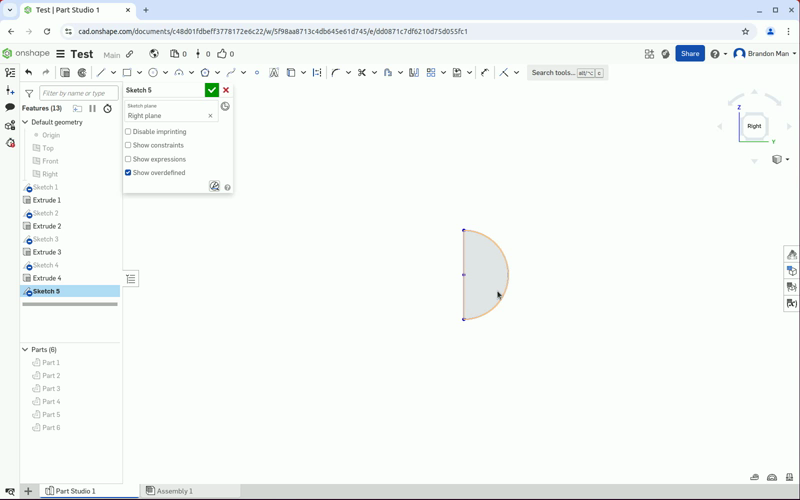
scroll(6)
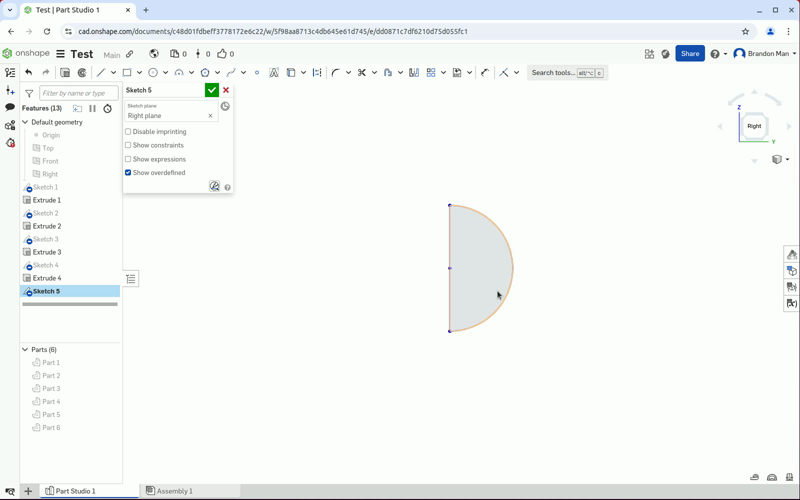
scroll(6)
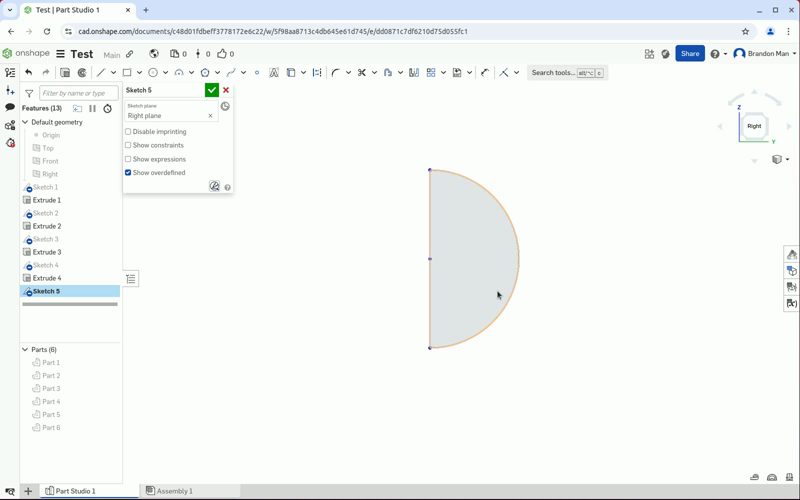
scroll(6)
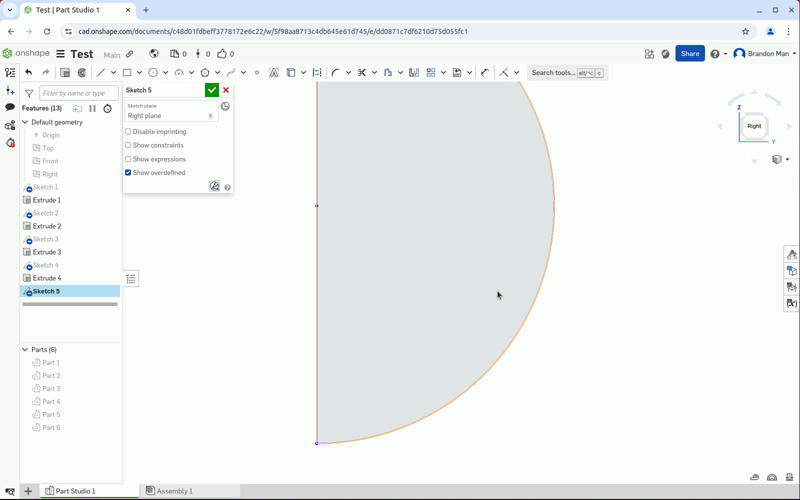
click(497, 290)
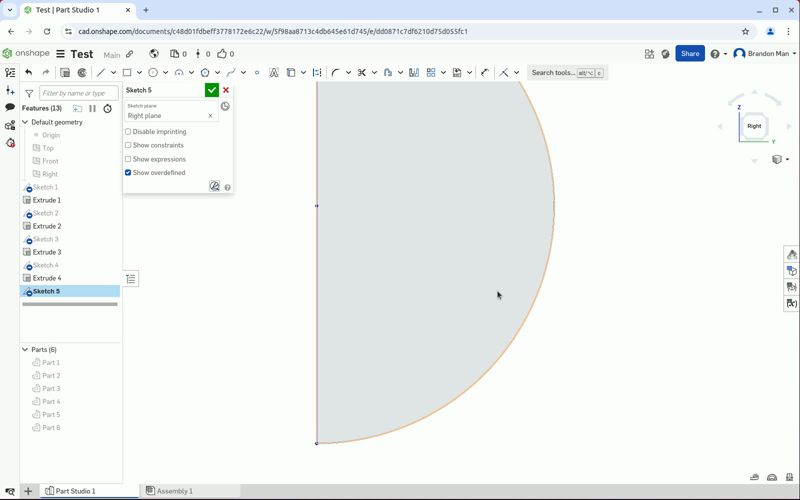
scroll(-6)
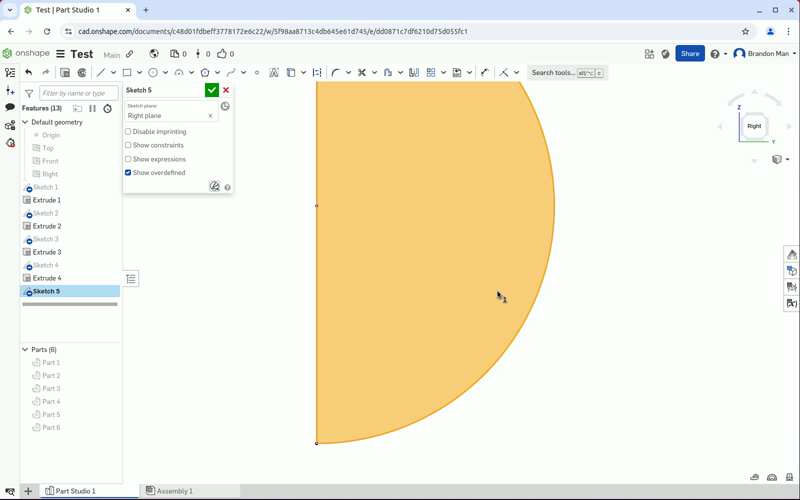
scroll(-6)
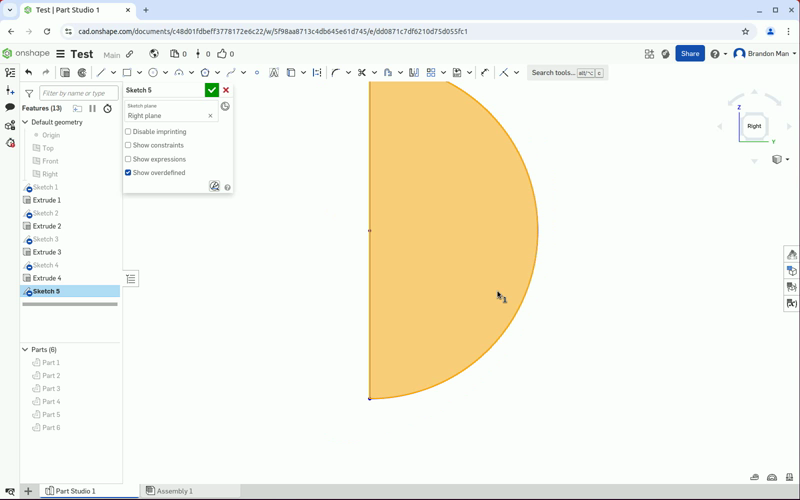
scroll(-6)
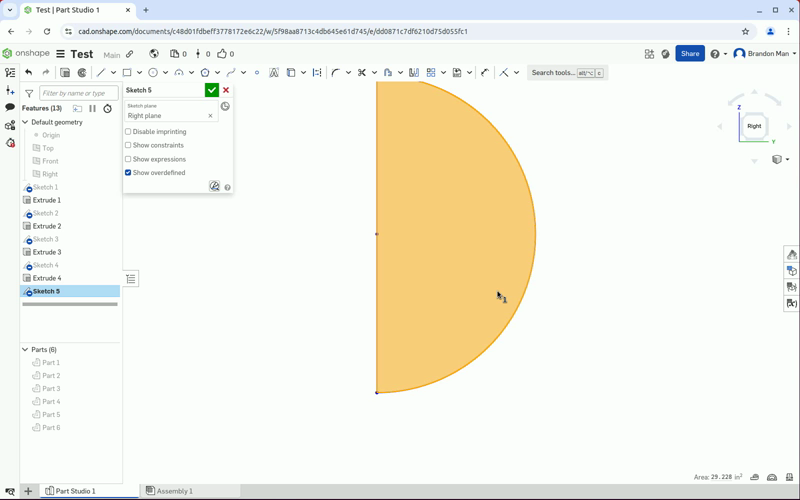
scroll(-6)
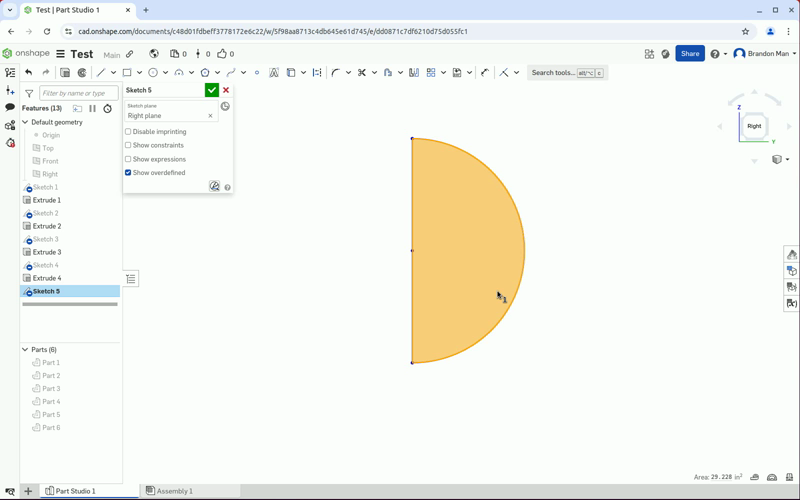
scroll(-6)
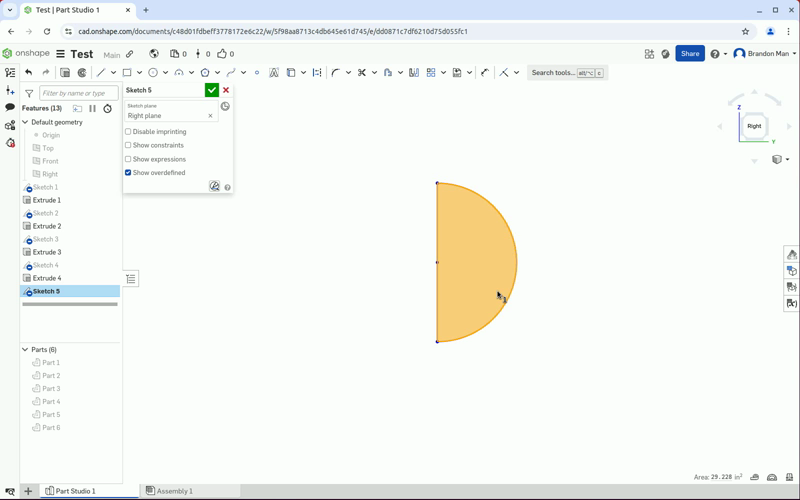
scroll(-6)
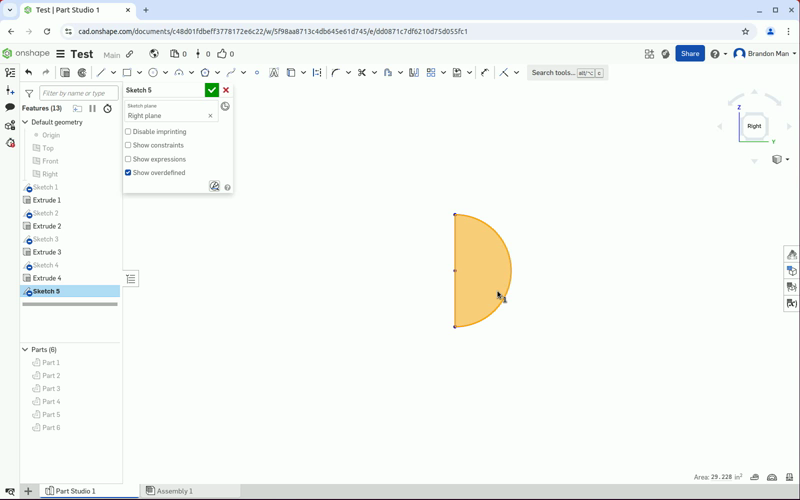
scroll(-6)
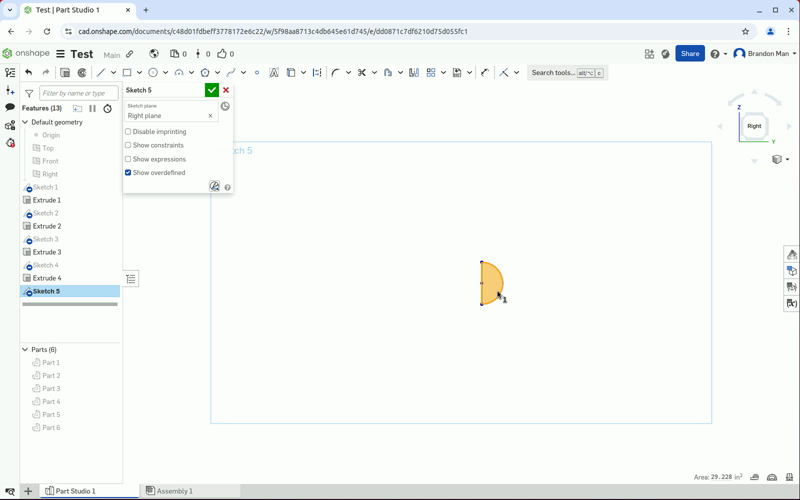
mouse_move(73, 352)
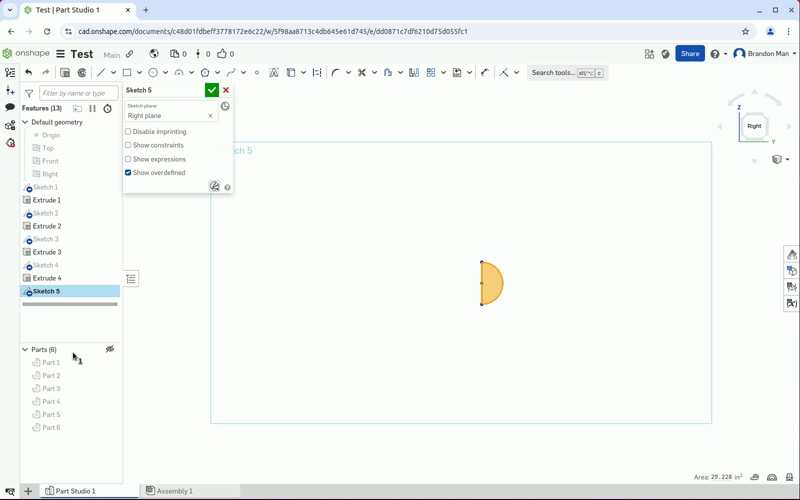
key(shift+y)
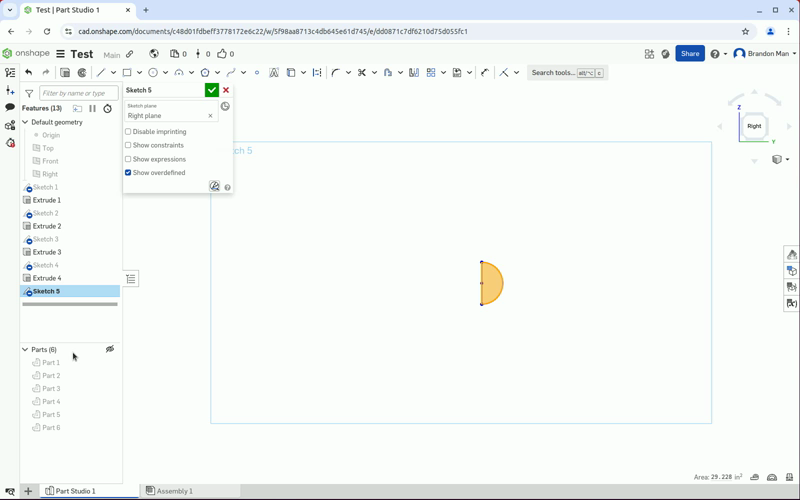
key(shift+e)
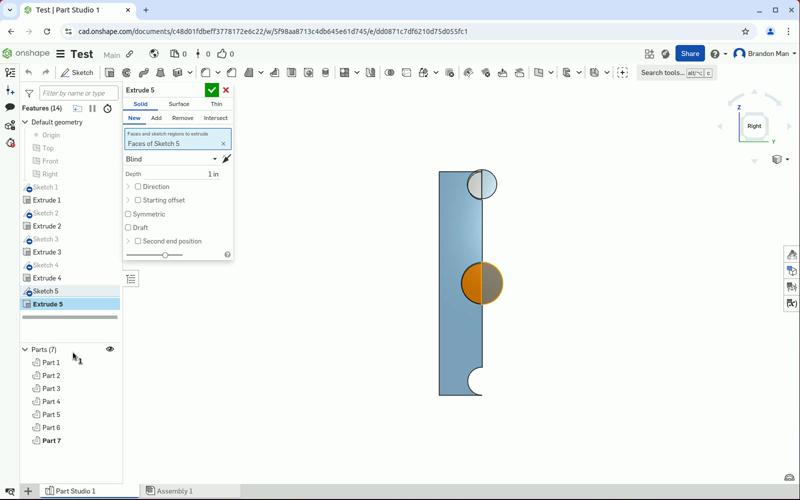
mouse_move(143, 106)
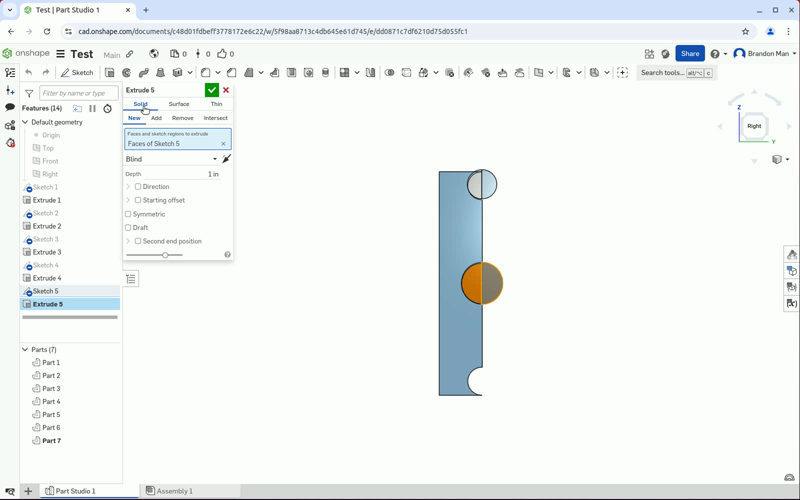
click(143, 106)
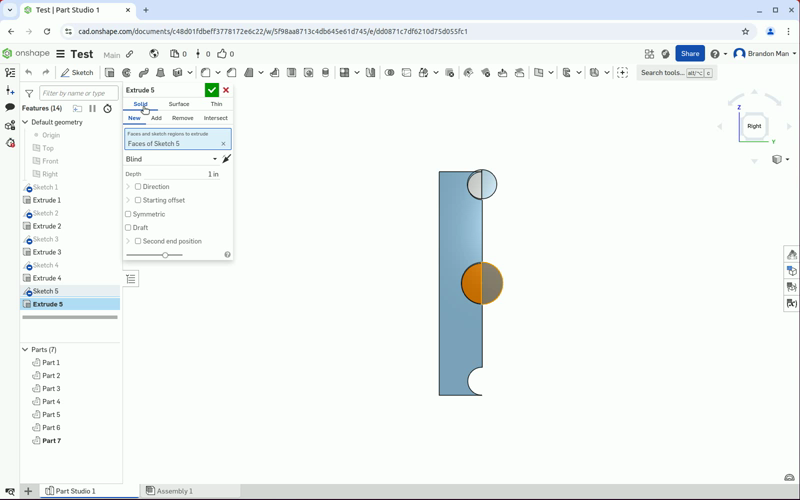
mouse_move(137, 120)
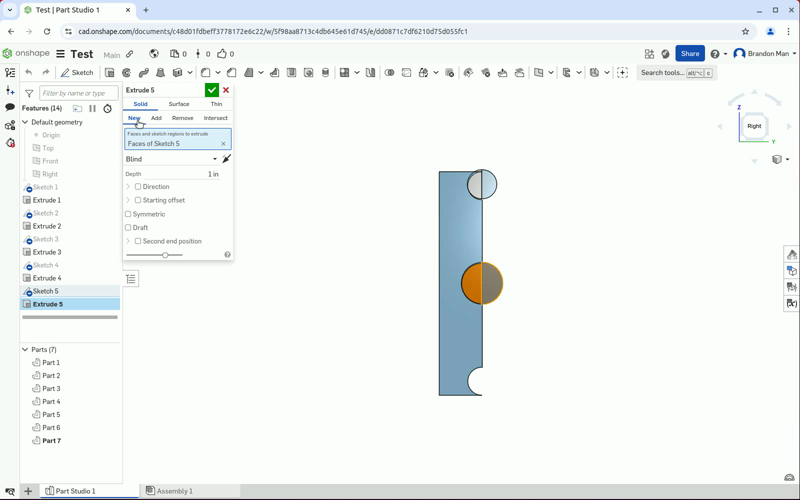
click(137, 120)
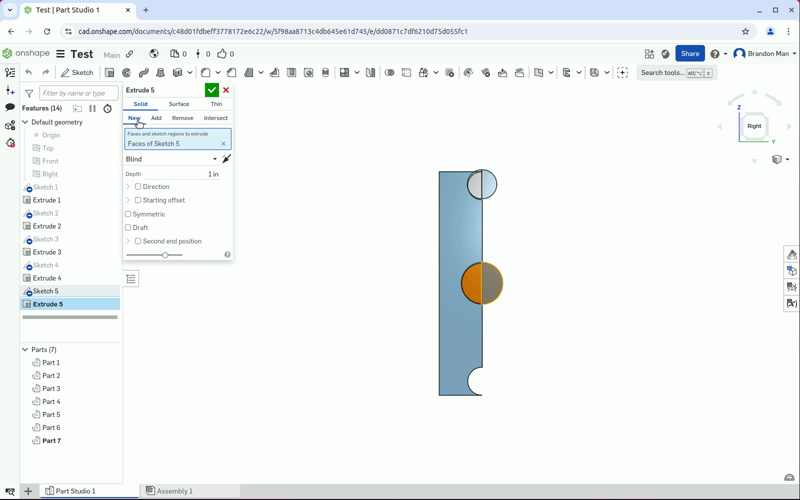
key(tab, 4)
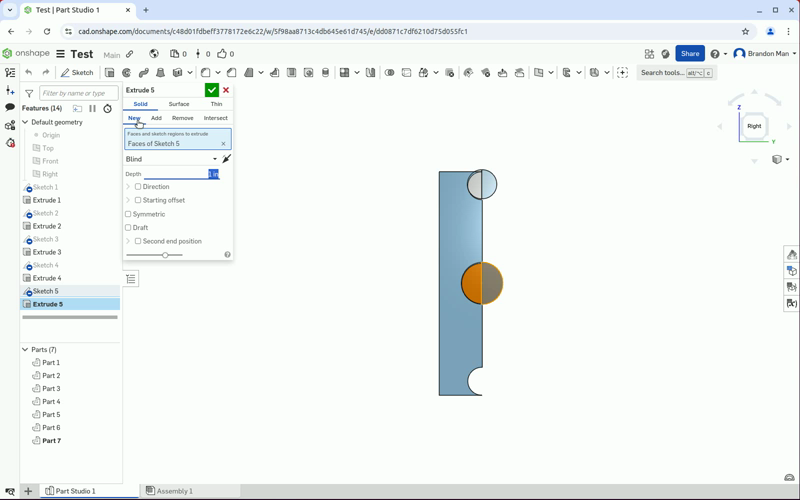
text(19.256)
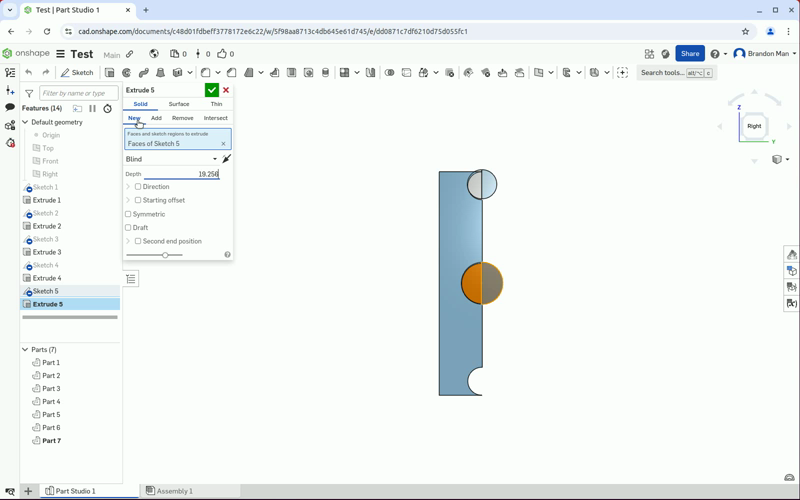
key(tab, 3)
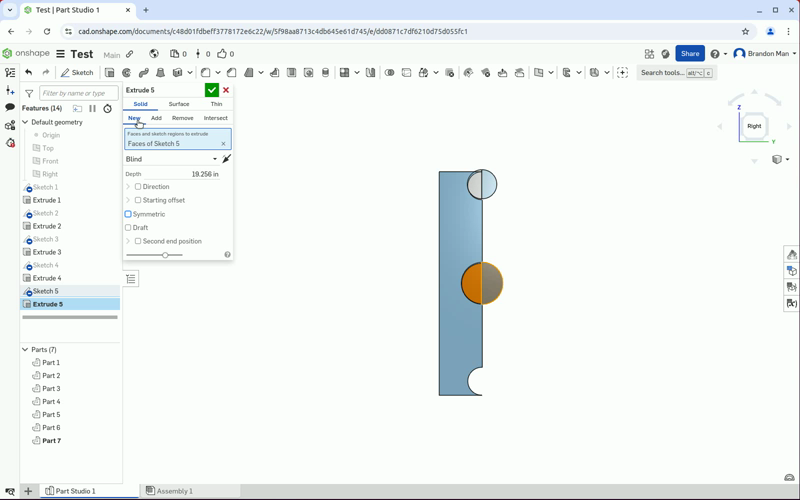
key(space)
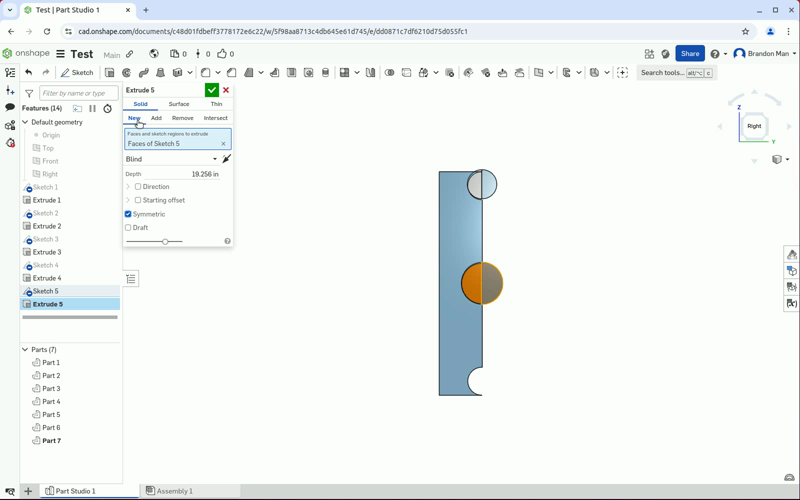
key(enter)
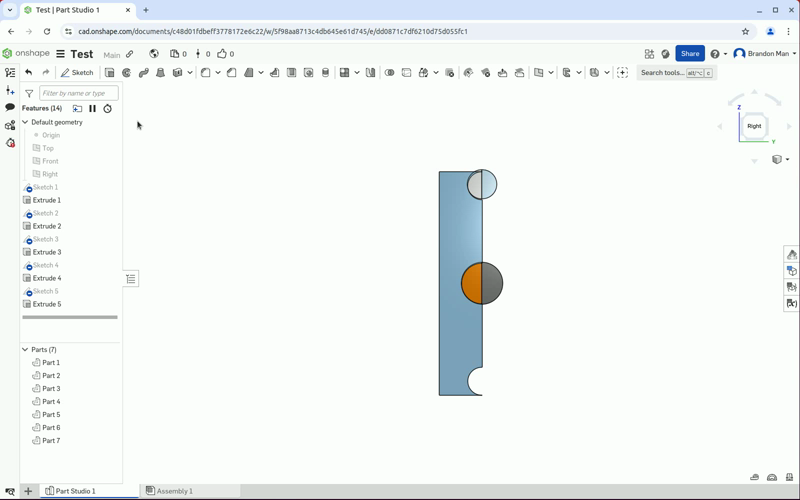
key(shift+h)
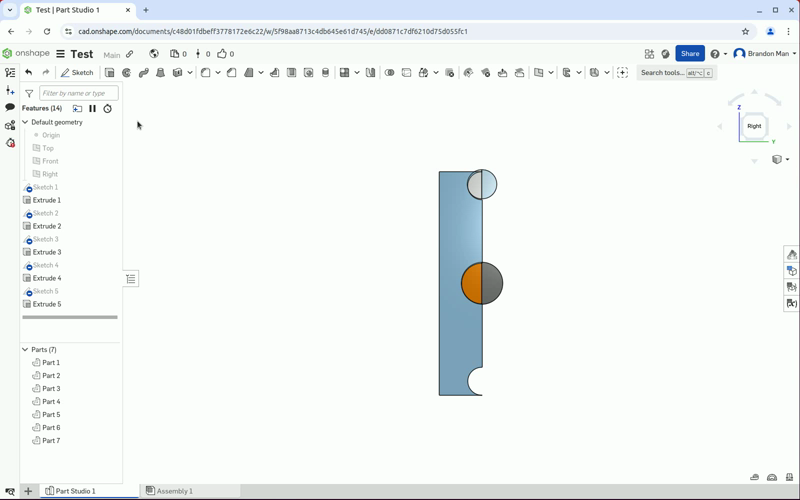
key(shift+h)
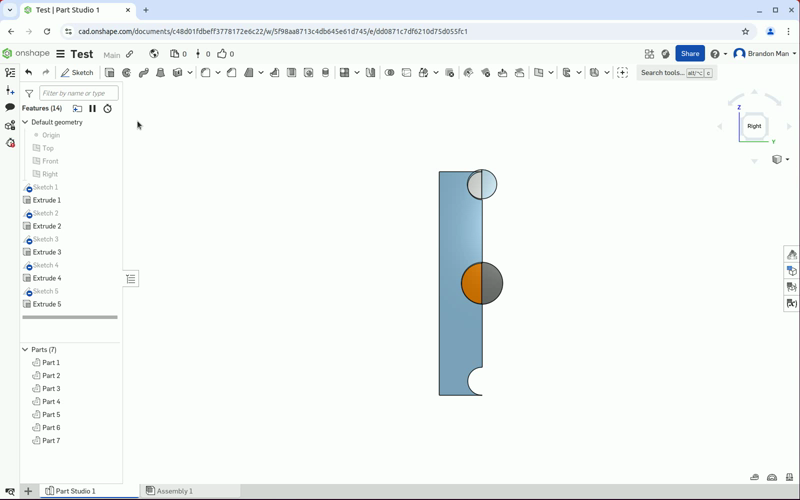
mouse_move(73, 189)
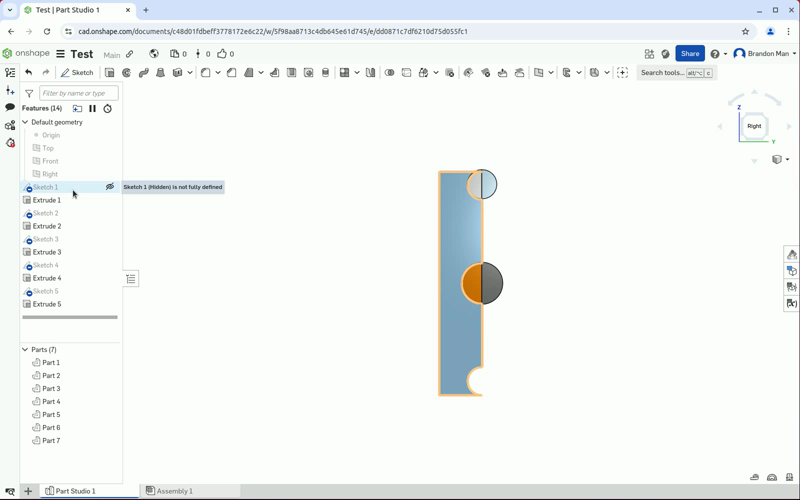
click(73, 189)
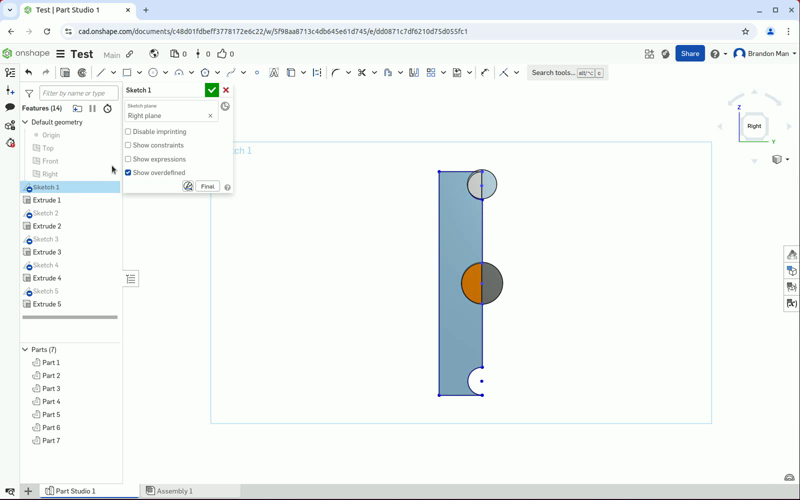
mouse_move(229, 92)
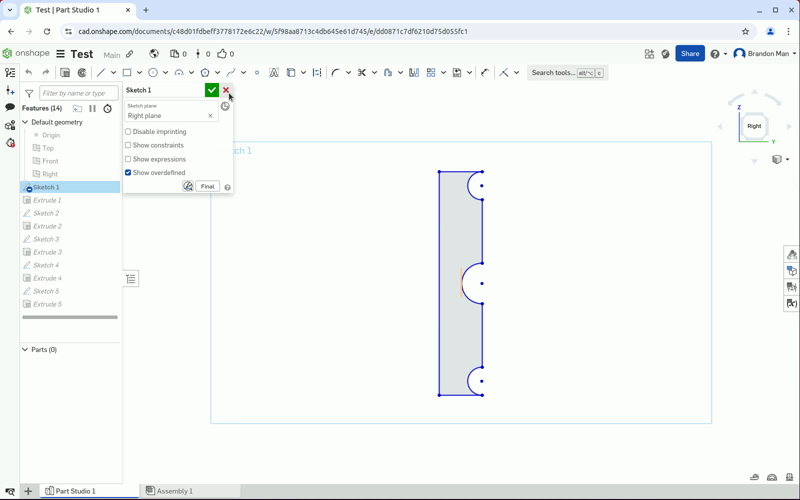
click(229, 92)
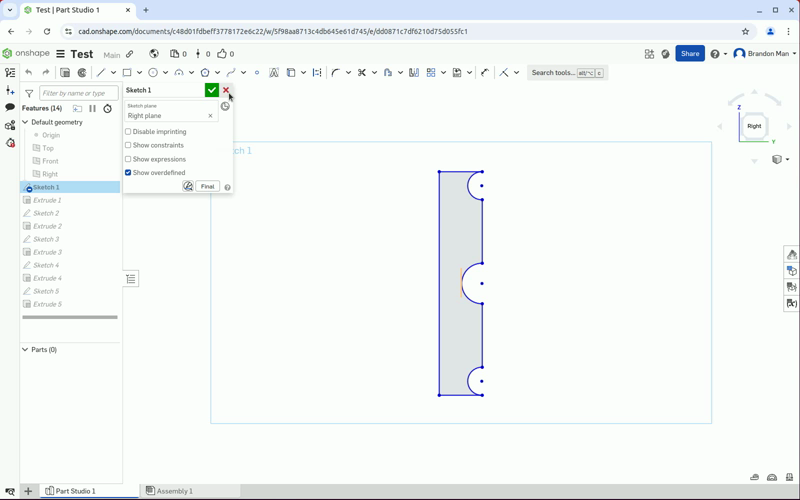
key(shift+s)
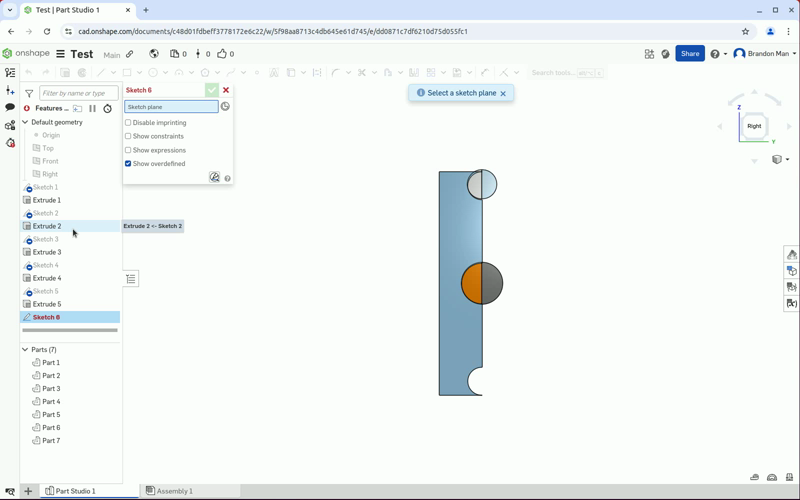
scroll(3)
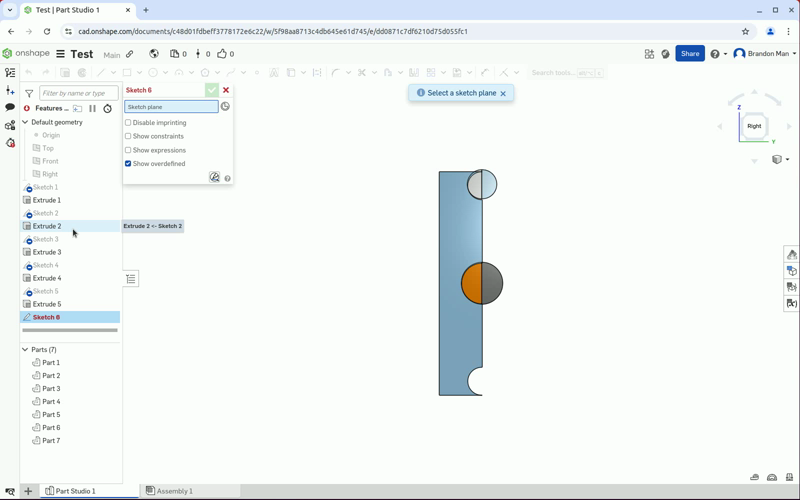
mouse_move(73, 176)
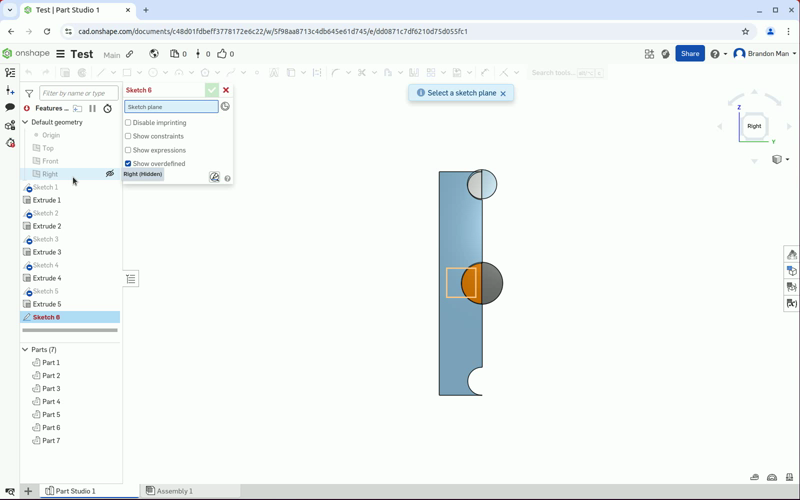
click(73, 176)
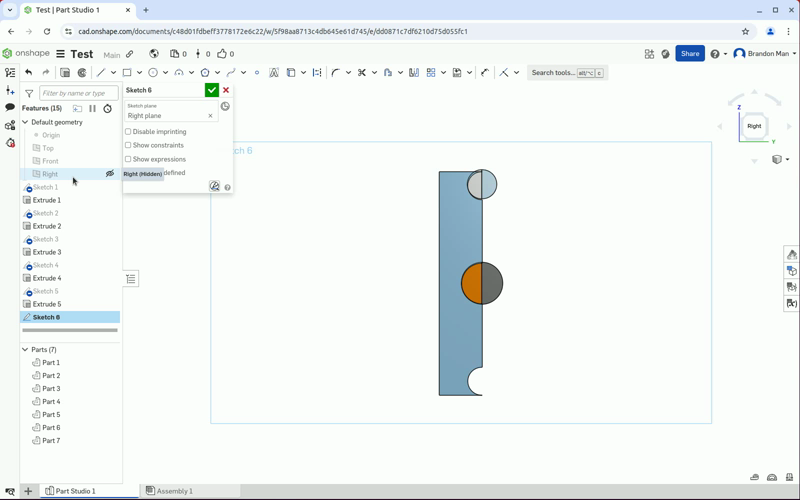
mouse_move(73, 352)
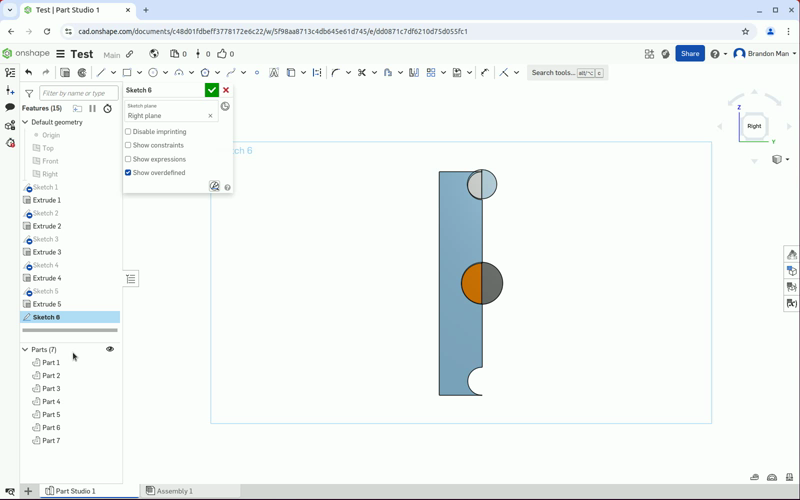
key(y)
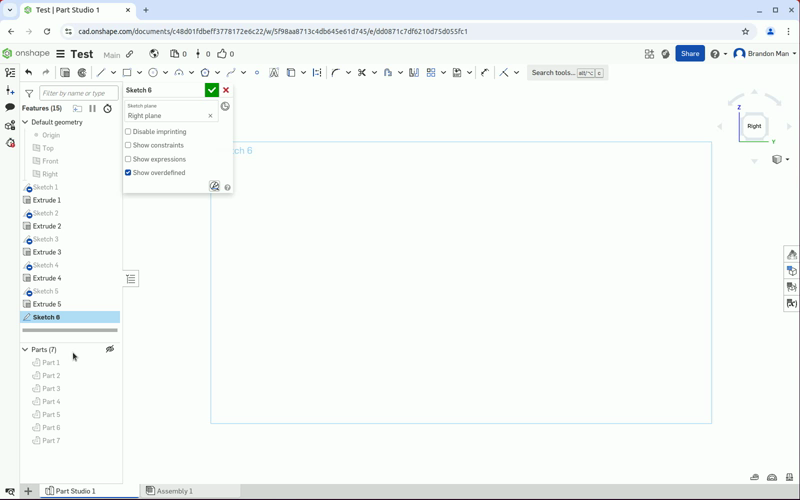
key(l)
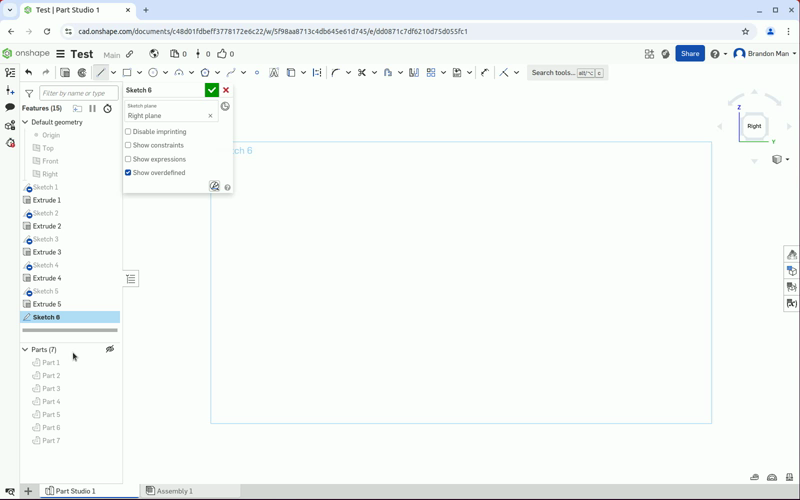
key_down(shift)
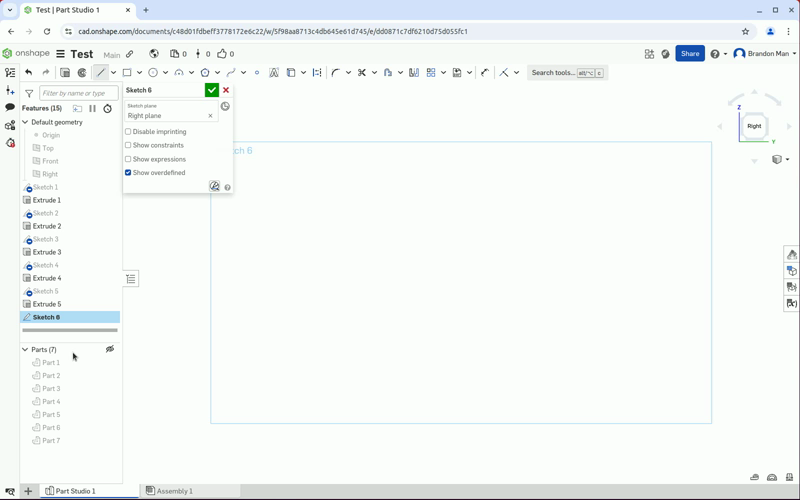
mouse_move(481, 395)
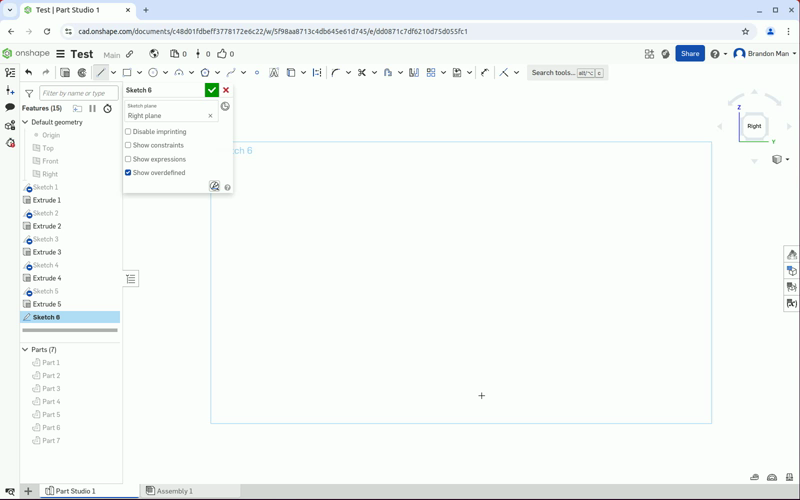
click(481, 395)
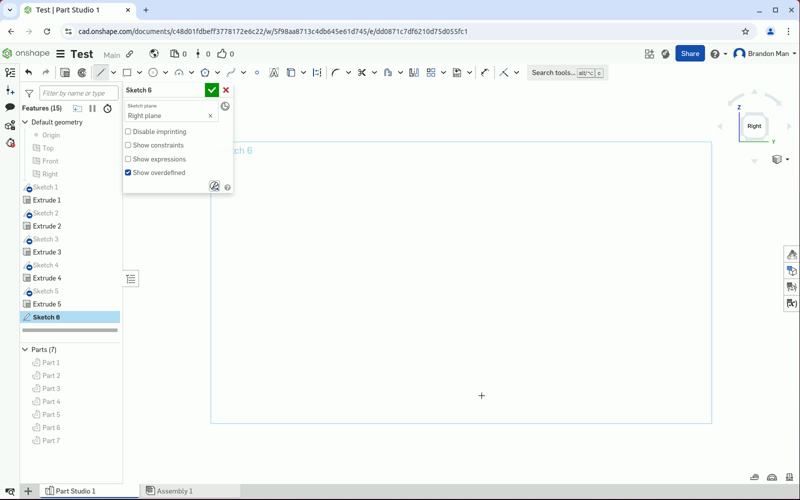
key_up(shift)
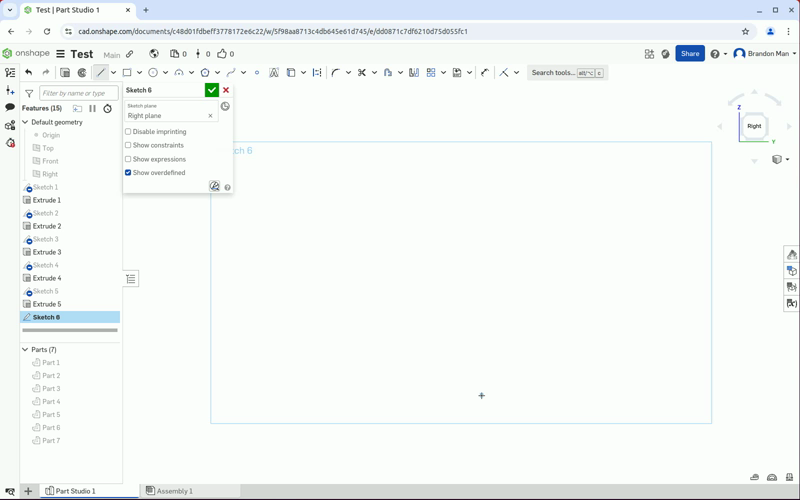
key_down(shift)
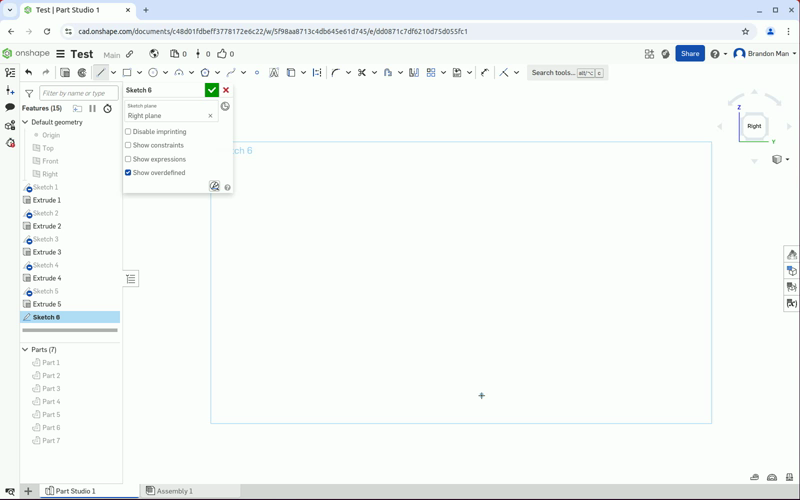
mouse_move(511, 395)
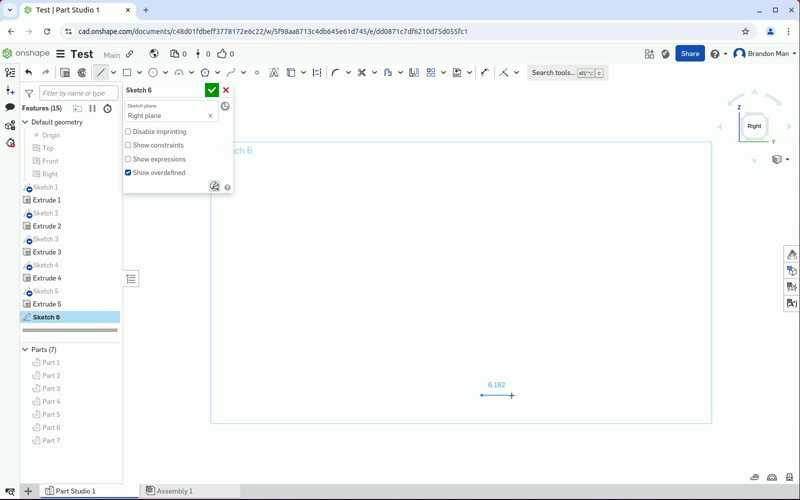
mouse_move(481, 366)
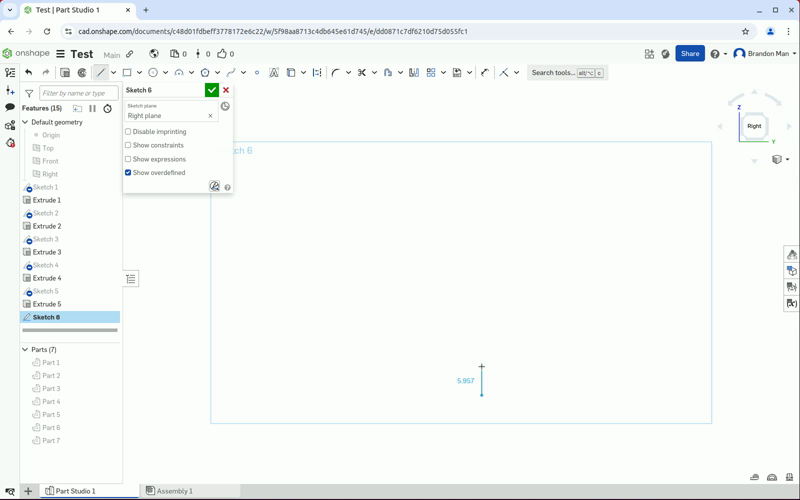
click(481, 366)
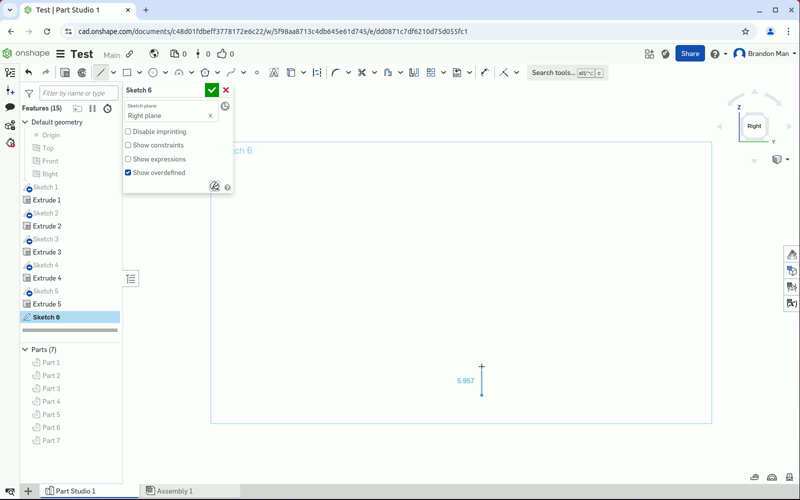
key_up(shift)
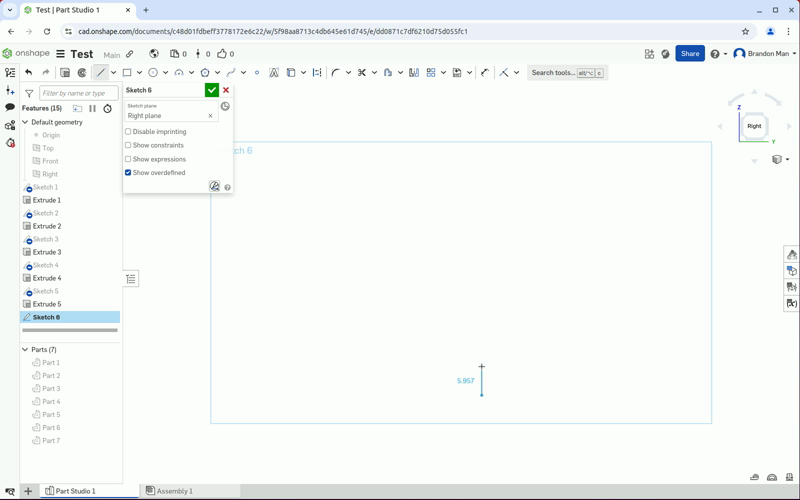
key(esc)
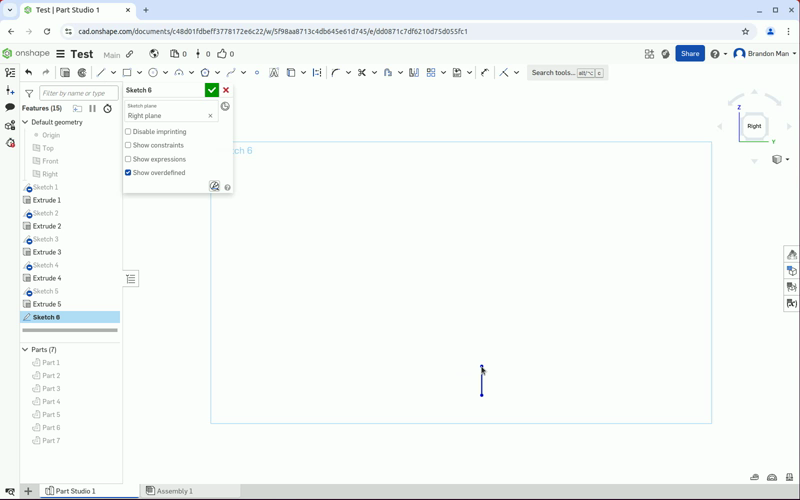
key(a)
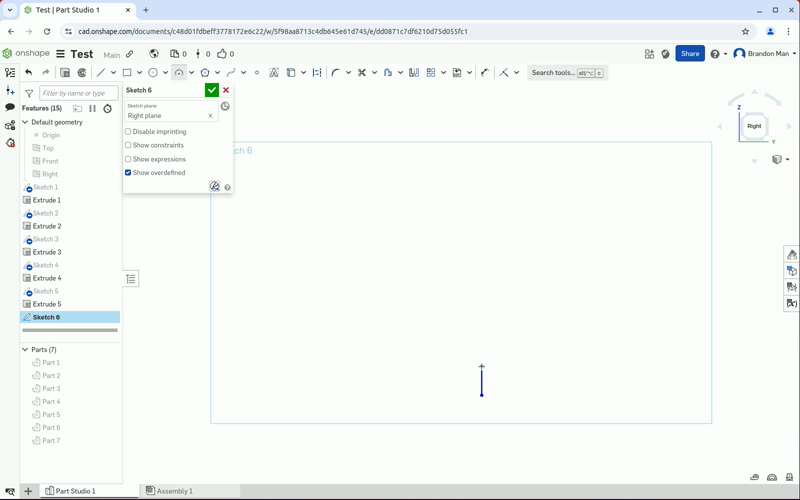
mouse_move(481, 366)
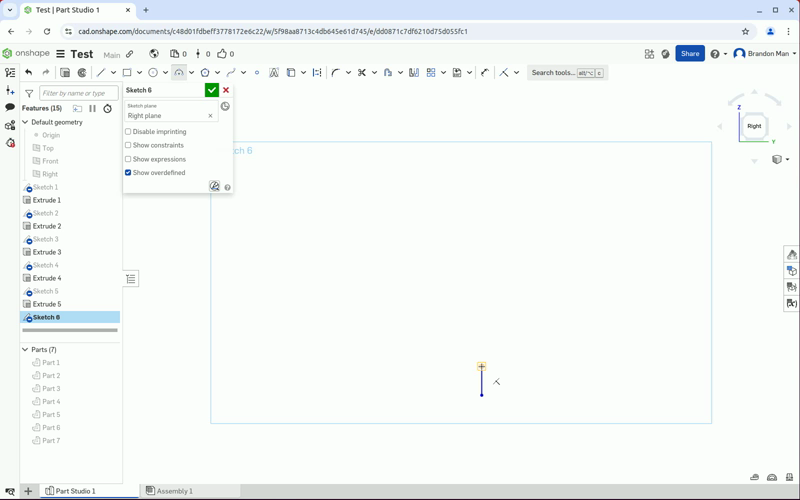
click(481, 366)
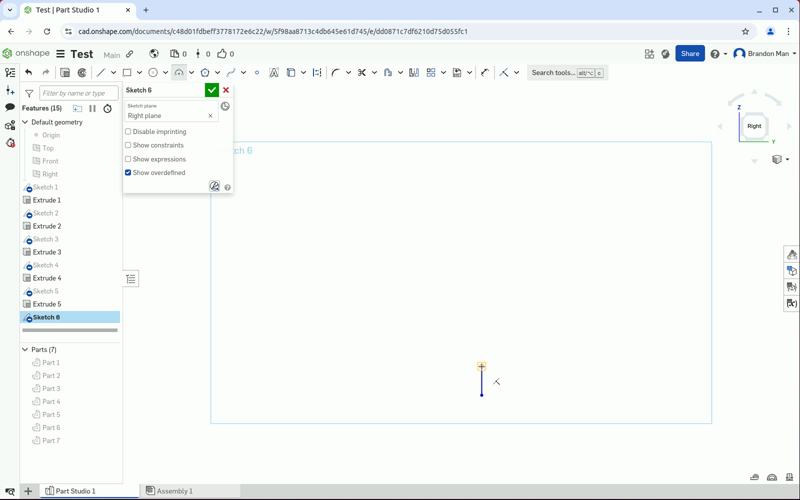
mouse_move(481, 395)
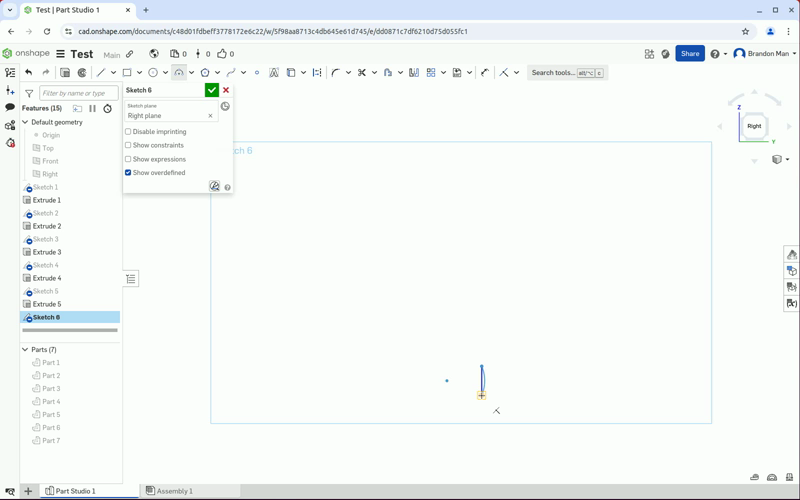
click(481, 395)
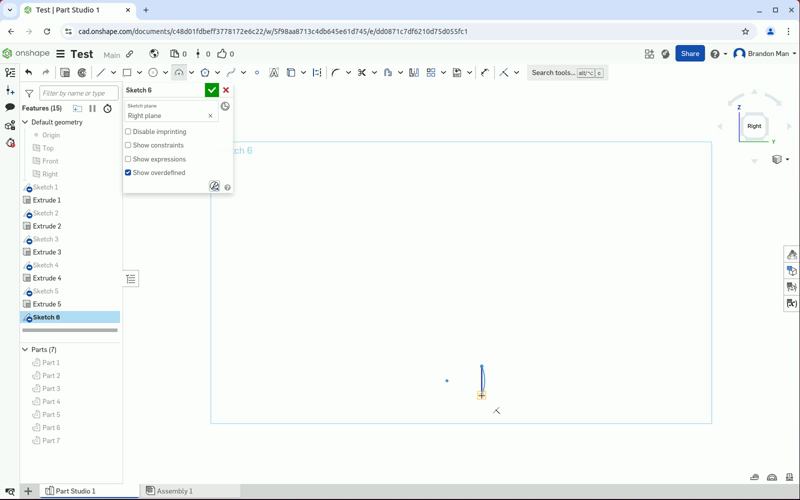
key_down(shift)
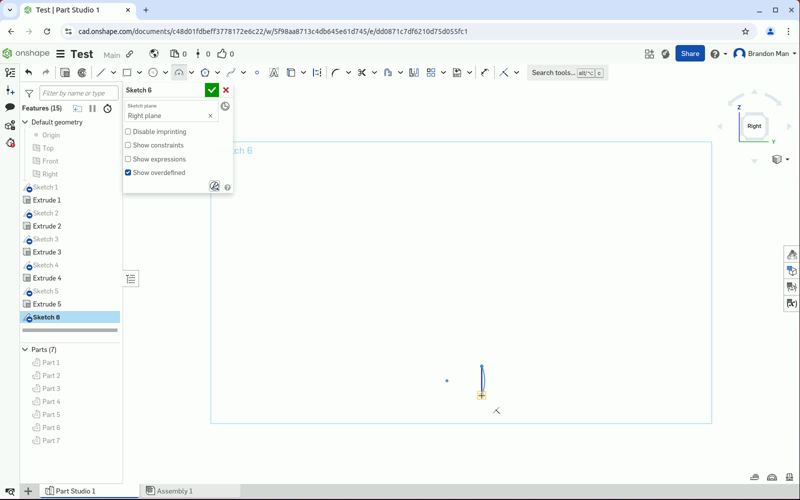
mouse_move(467, 381)
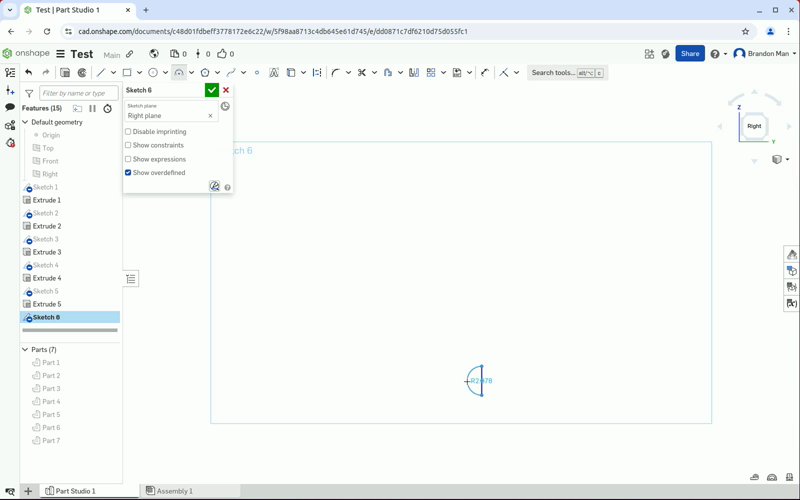
click(467, 381)
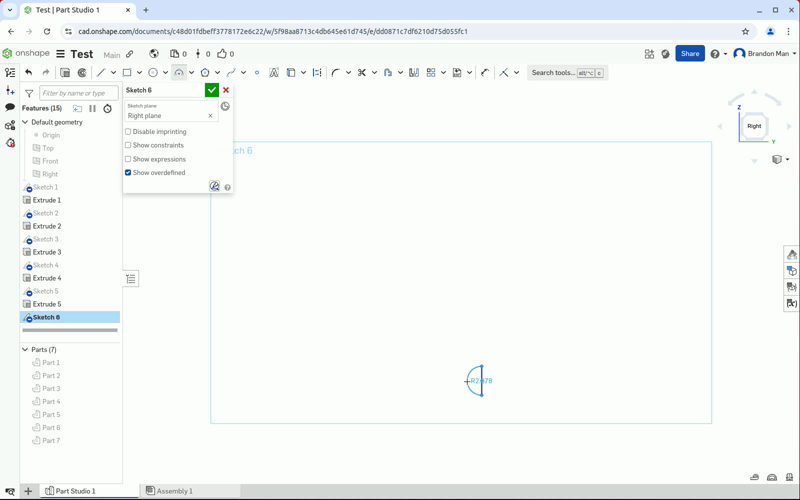
key_up(shift)
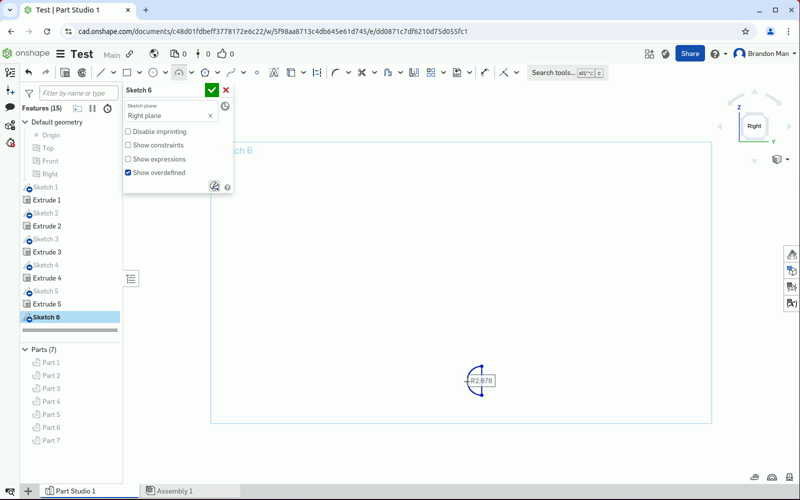
key(esc)
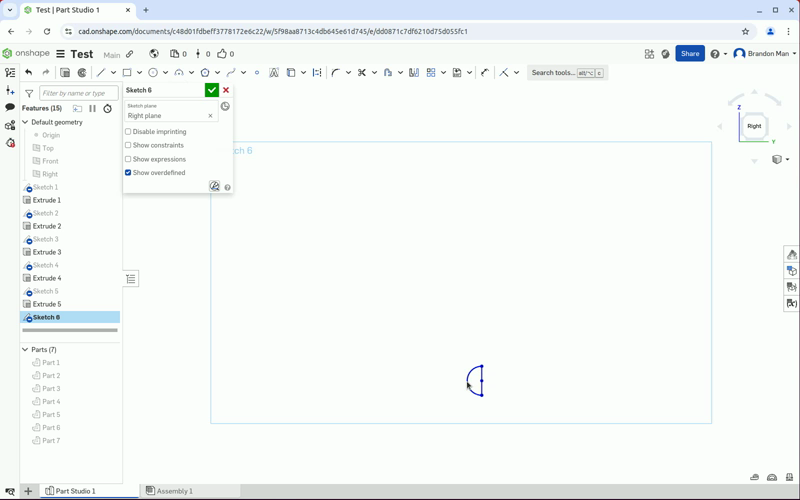
mouse_move(477, 381)
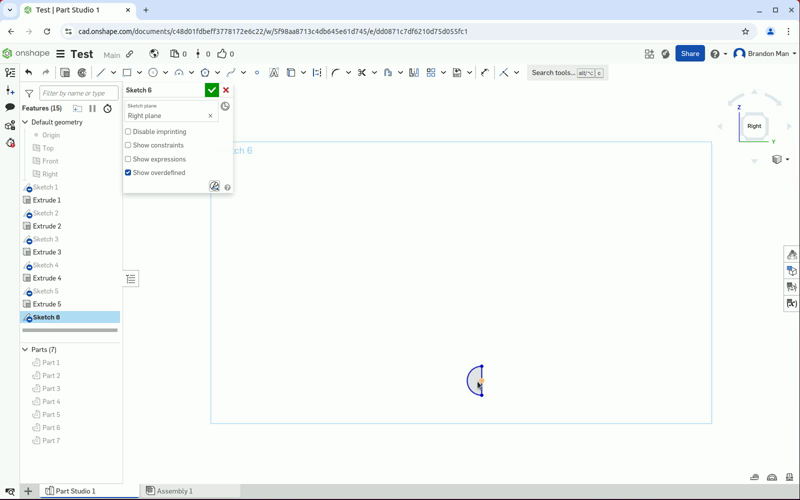
scroll(6)
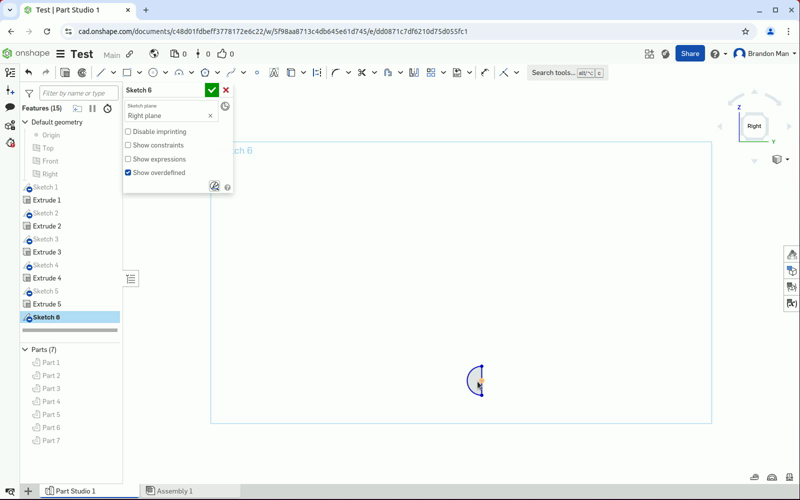
scroll(6)
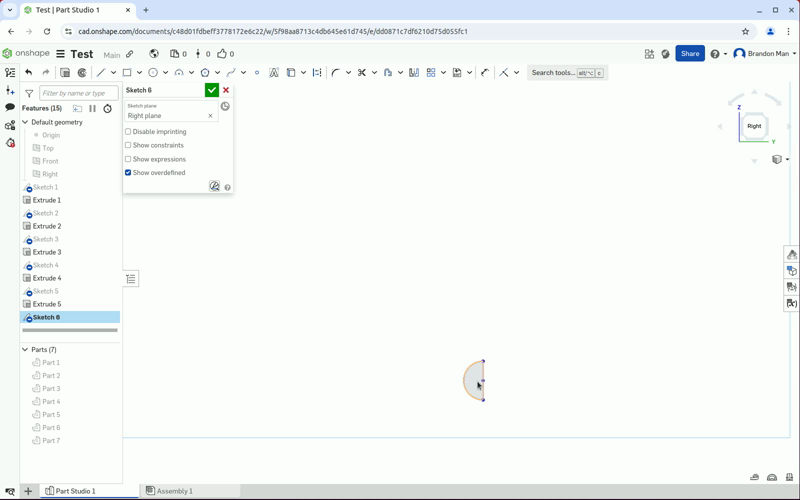
scroll(6)
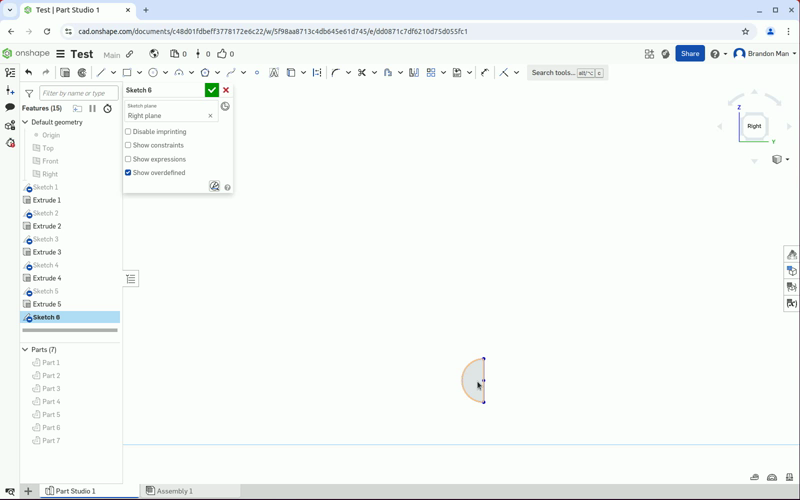
scroll(6)
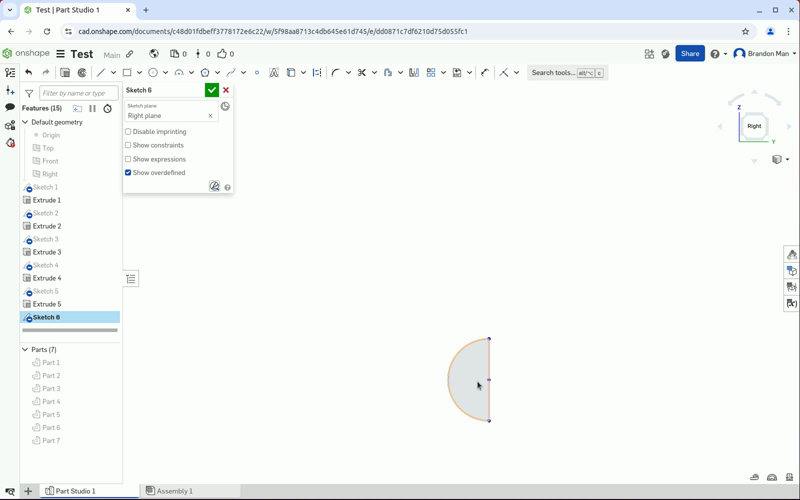
scroll(6)
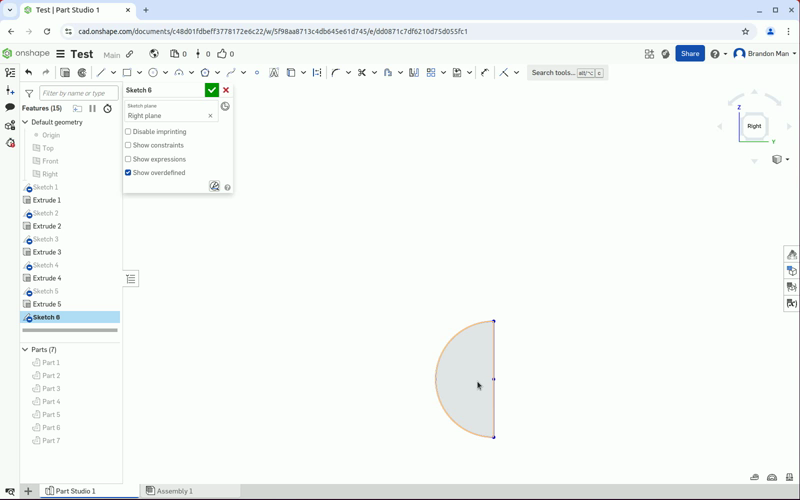
scroll(6)
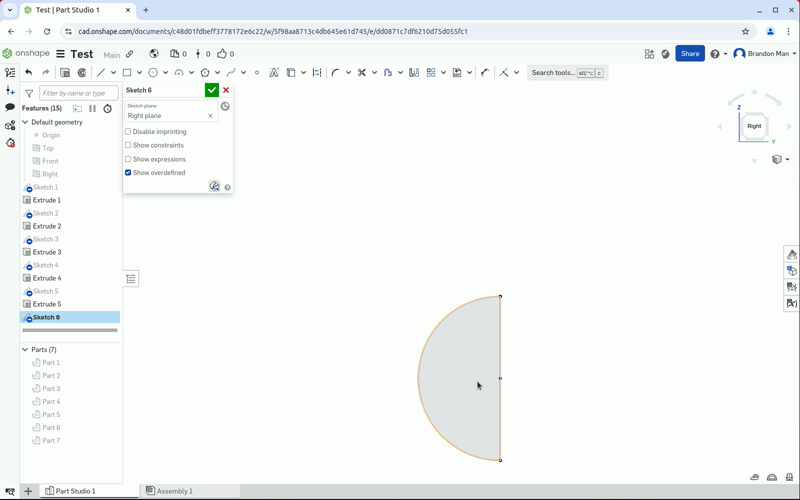
scroll(6)
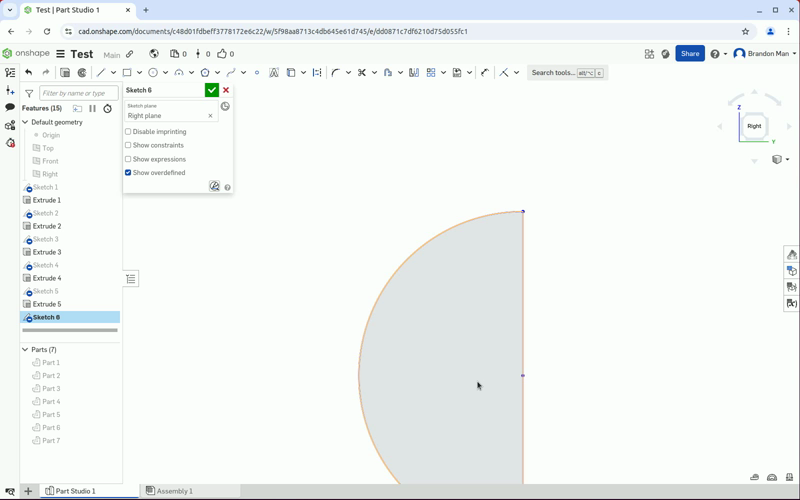
click(477, 381)
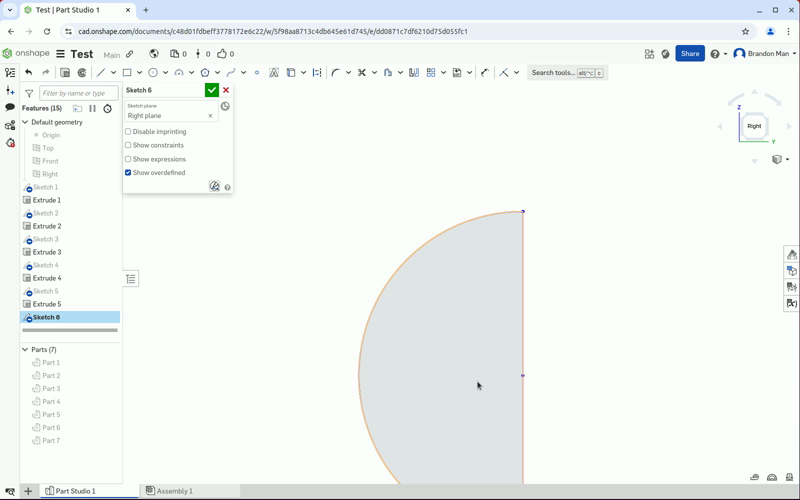
scroll(-6)
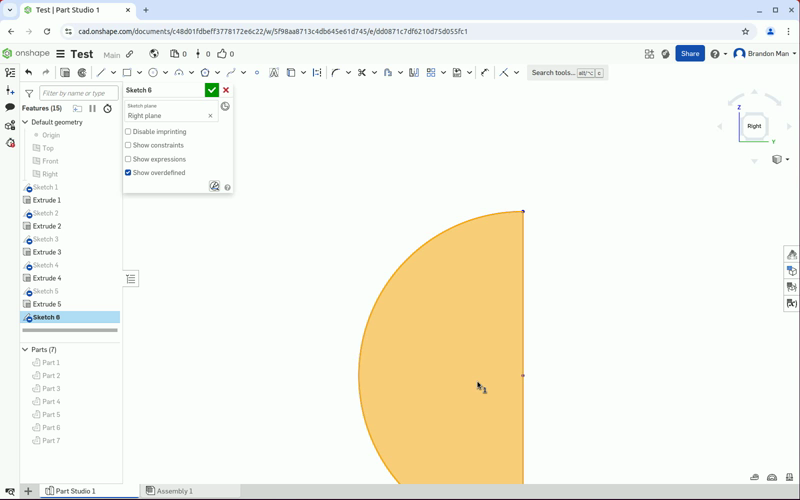
scroll(-6)
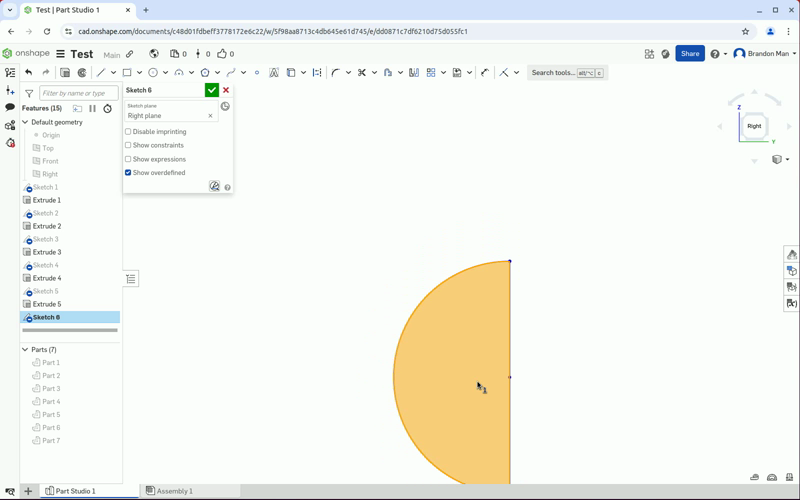
scroll(-6)
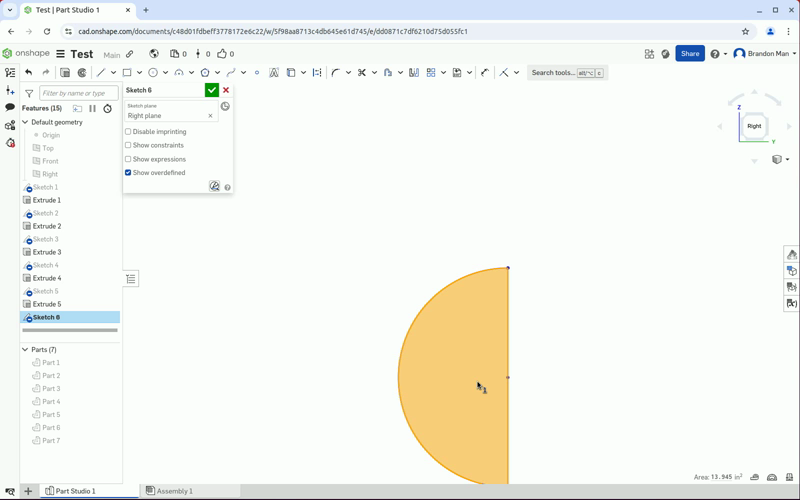
scroll(-6)
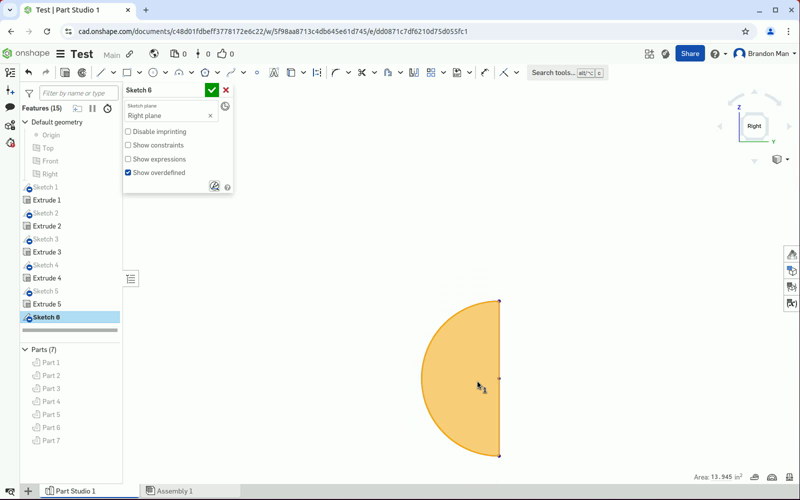
scroll(-6)
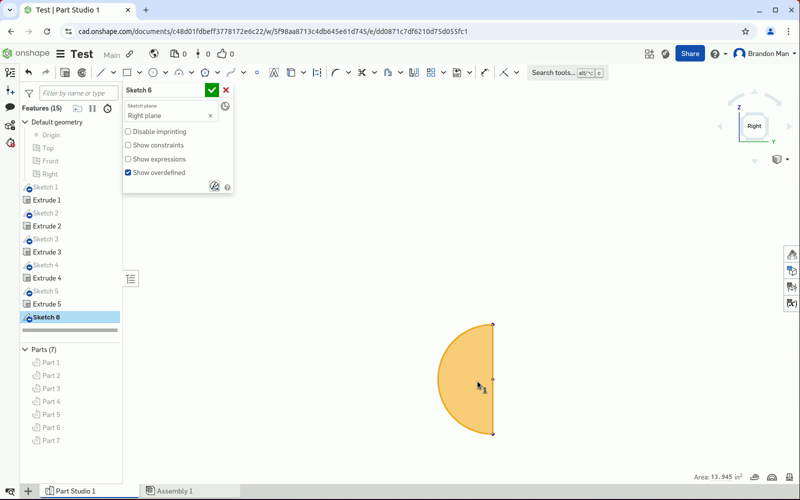
scroll(-6)
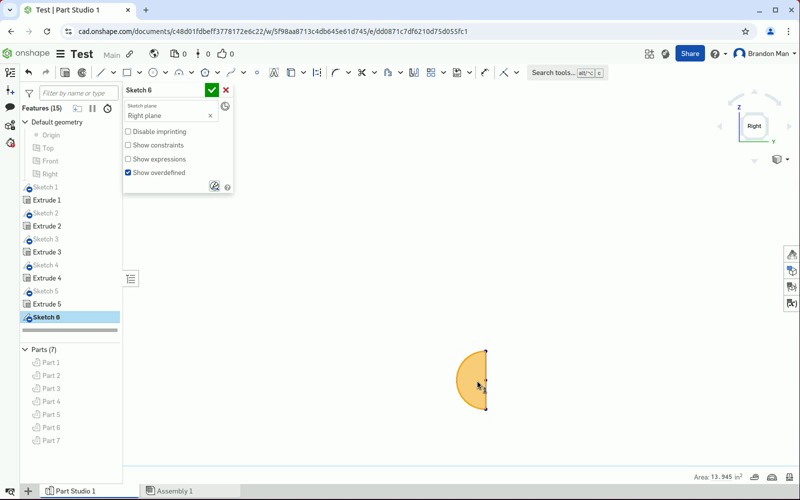
scroll(-6)
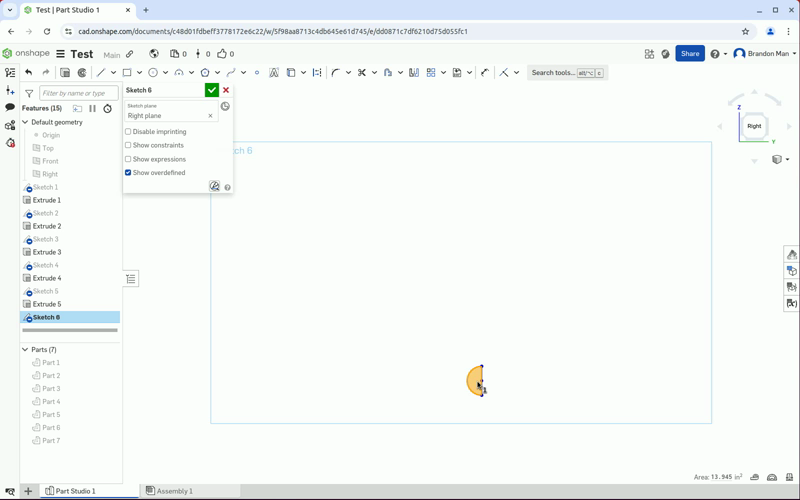
mouse_move(73, 352)
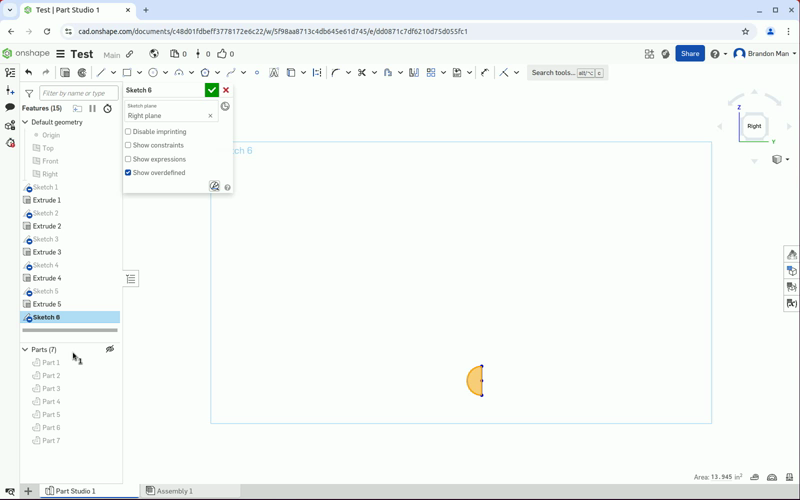
key(shift+y)
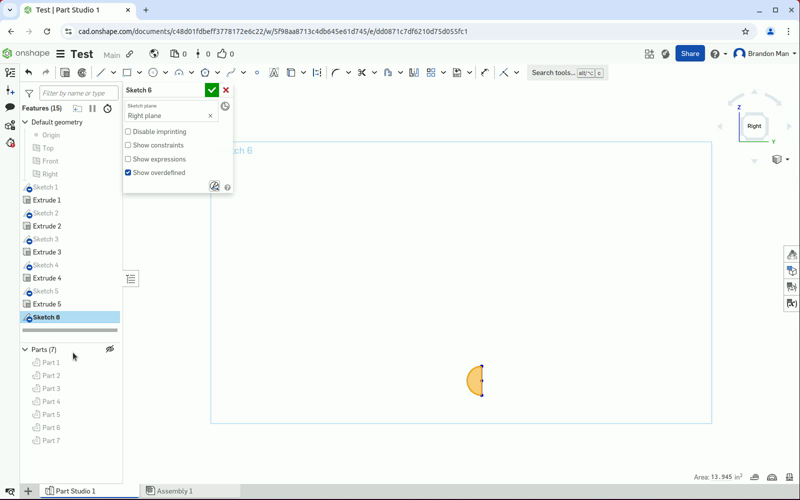
key(shift+e)
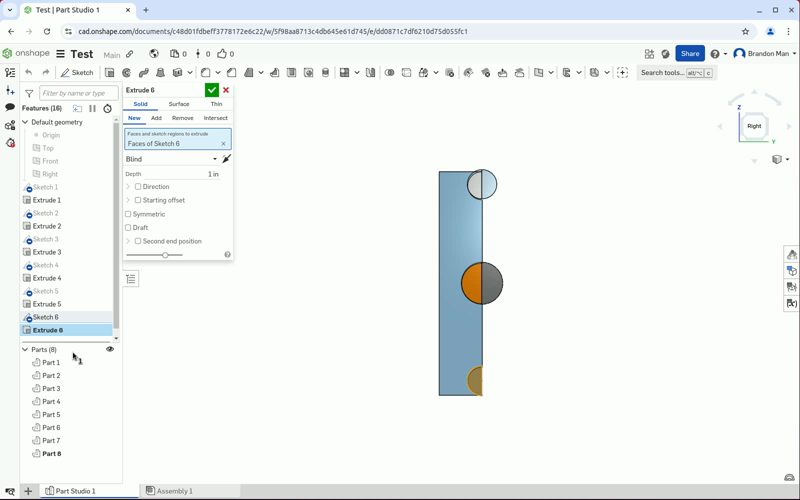
mouse_move(143, 106)
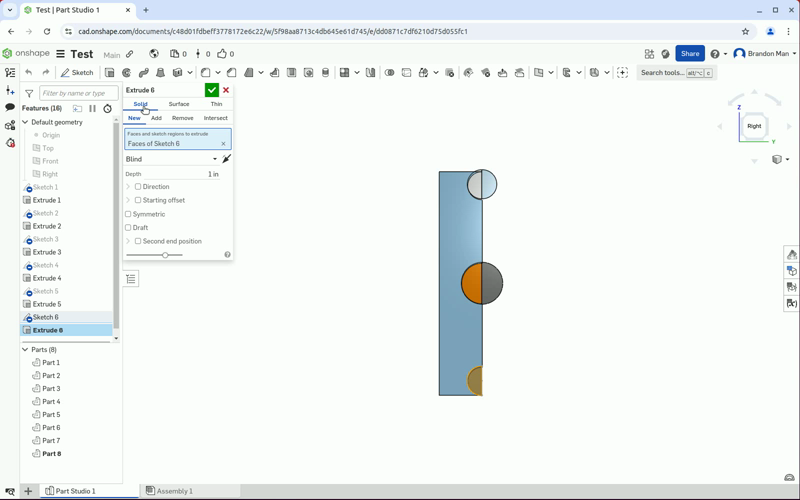
click(143, 106)
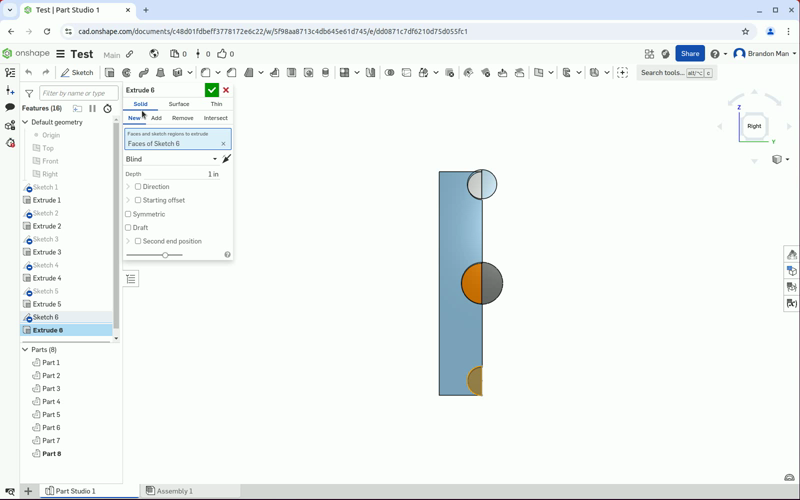
mouse_move(137, 120)
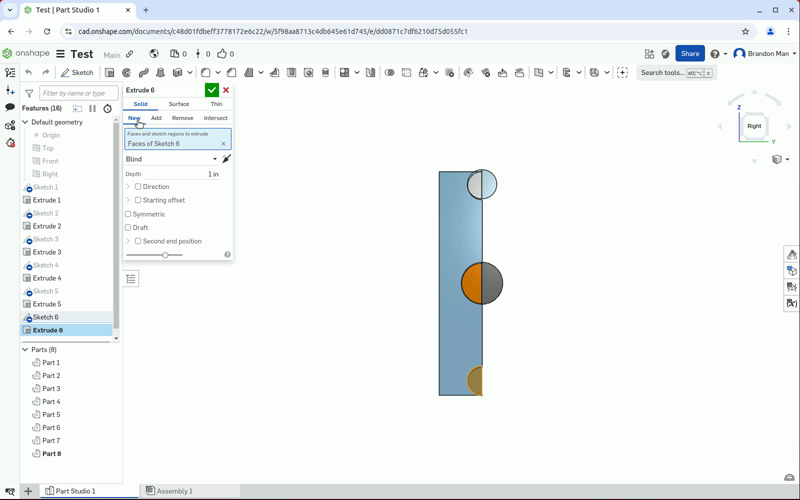
click(137, 120)
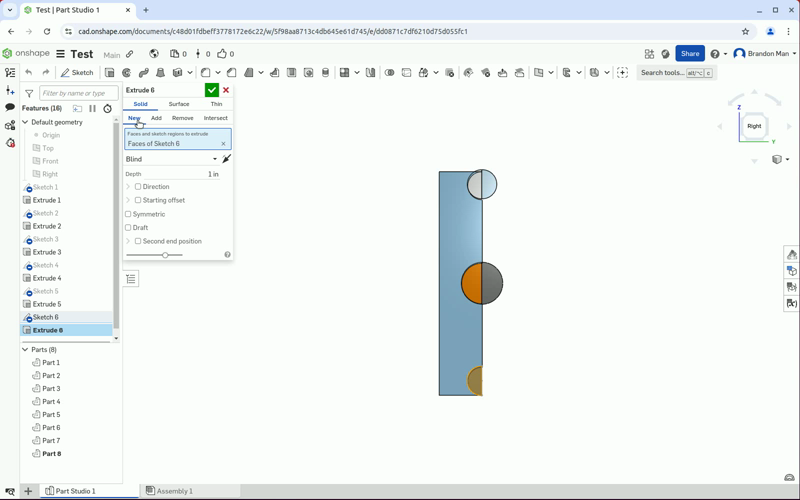
key(tab, 4)
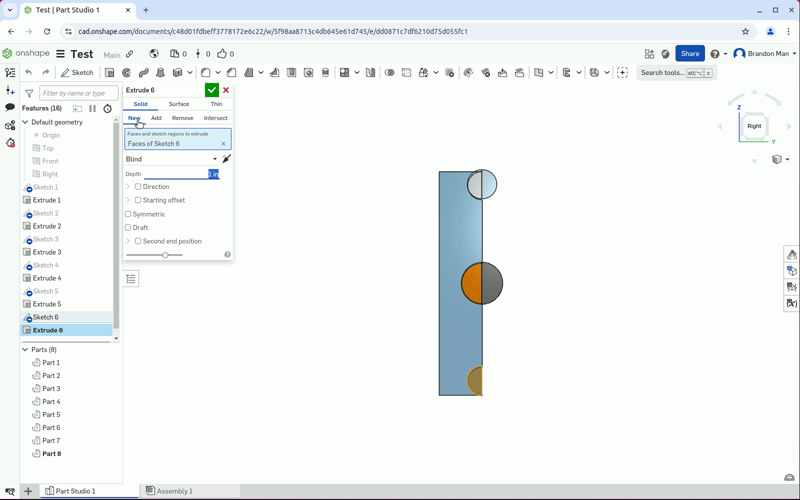
text(19.256)
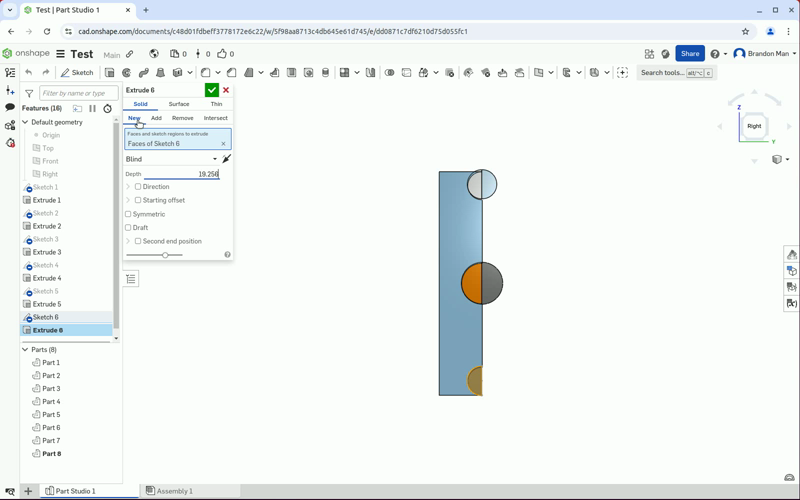
key(tab, 3)
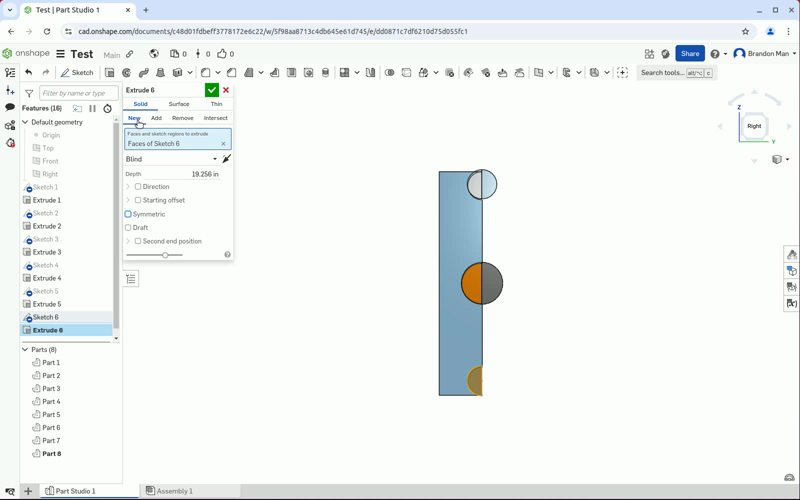
key(space)
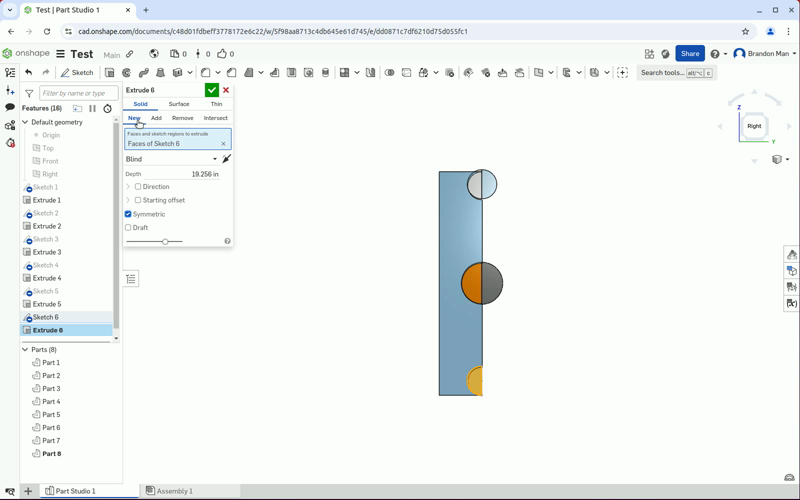
key(enter)
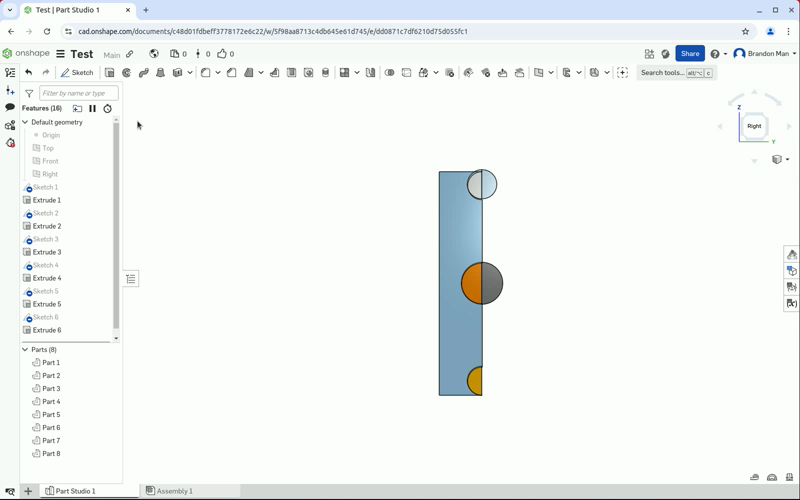
key(shift+h)
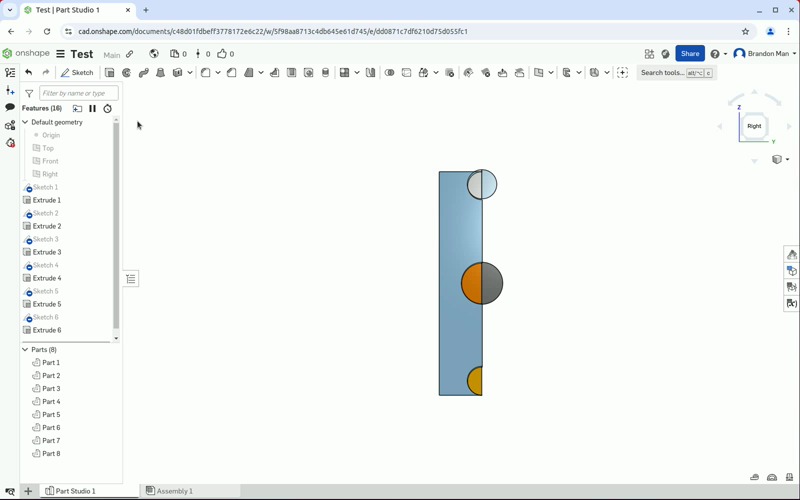
key(shift+h)
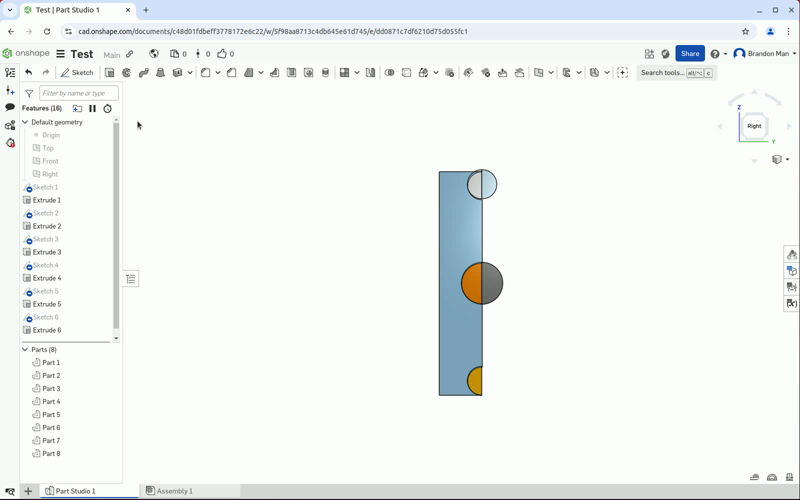
mouse_move(69, 189)
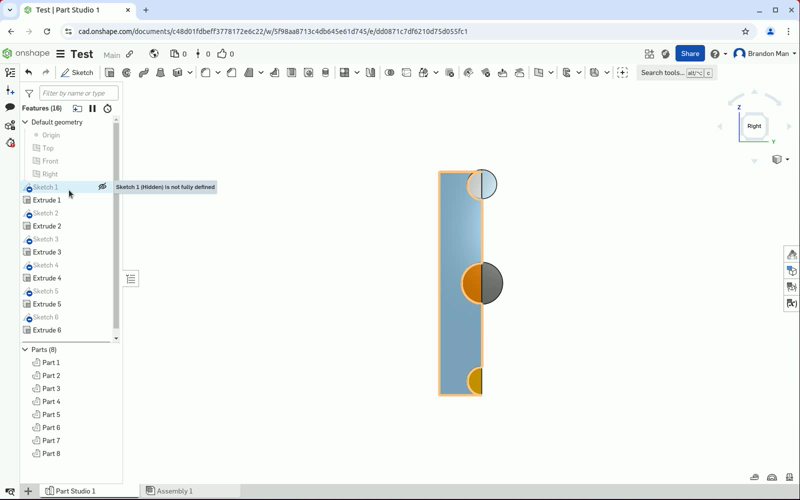
click(69, 189)
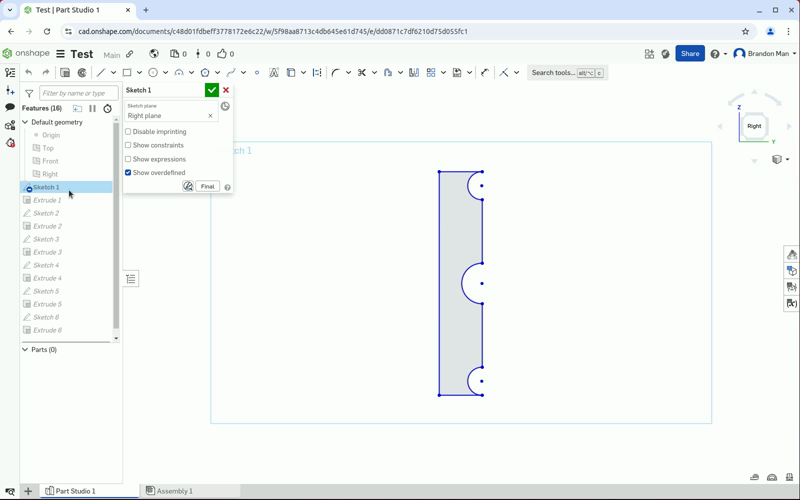
mouse_move(229, 92)
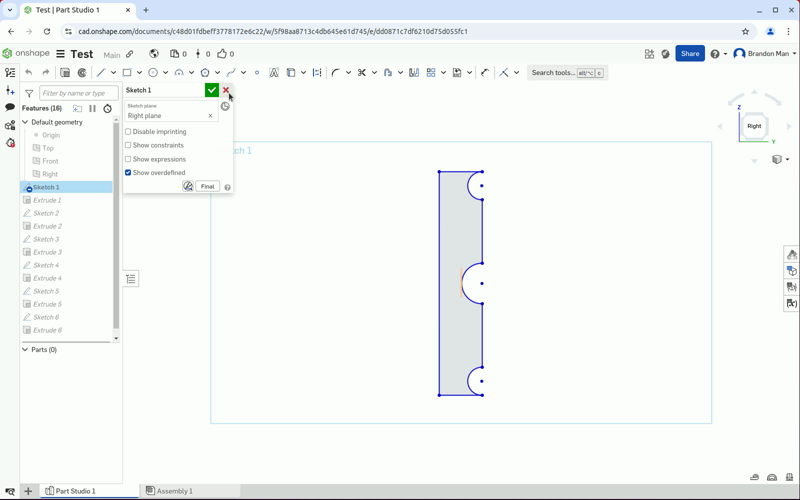
click(229, 92)
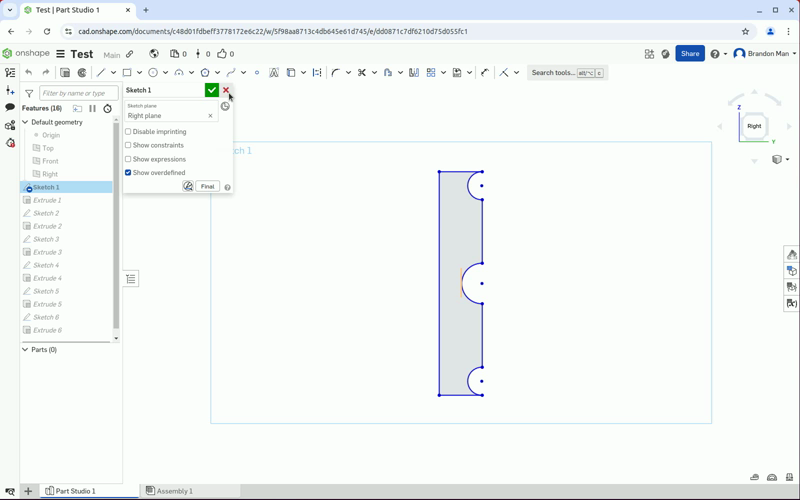
key(shift+s)
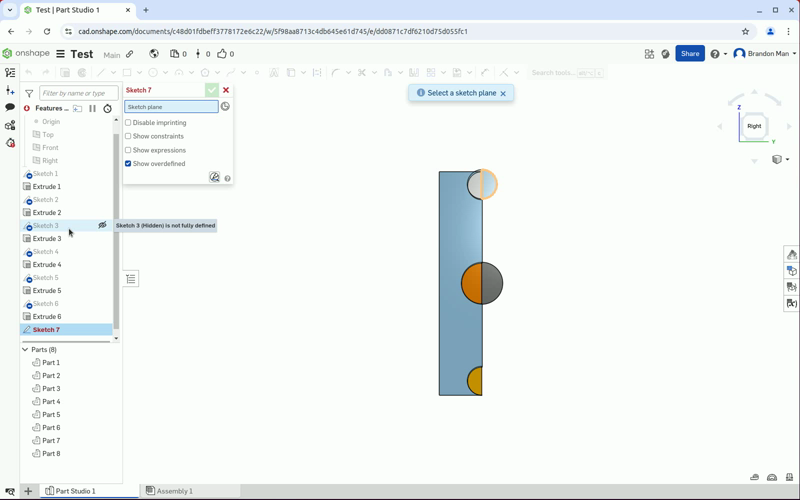
scroll(3)
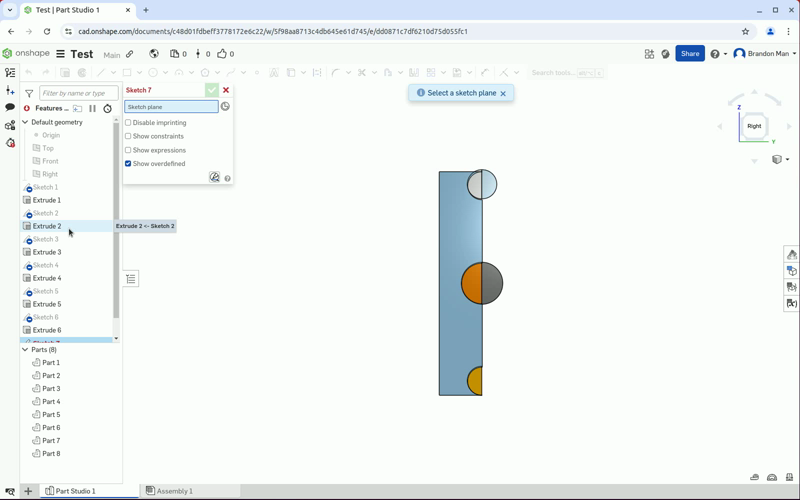
mouse_move(69, 176)
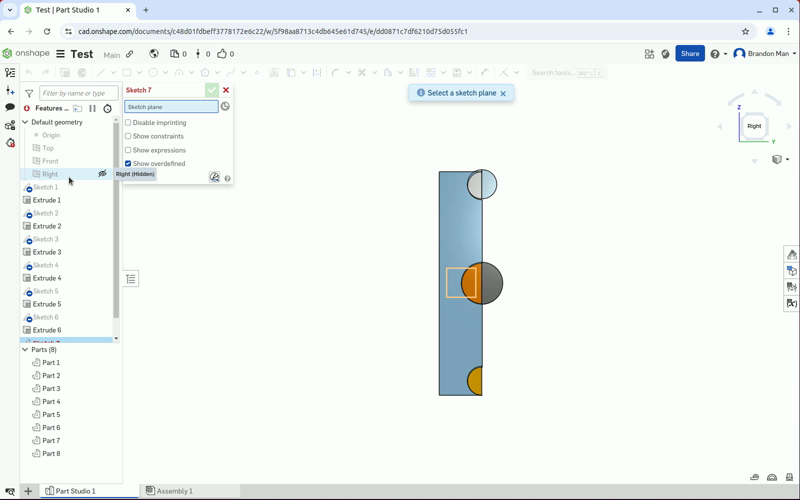
click(69, 176)
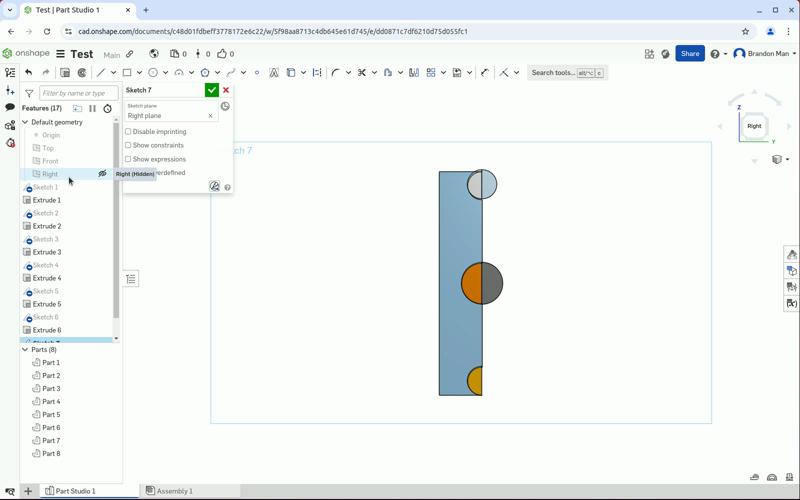
mouse_move(73, 352)
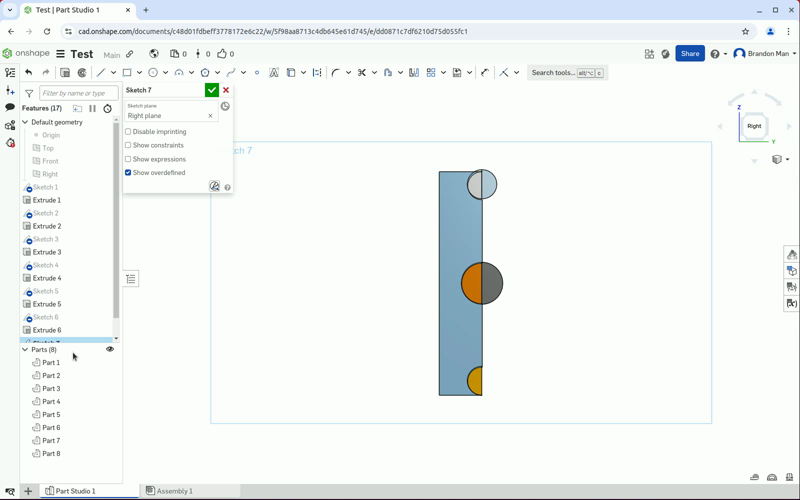
key(y)
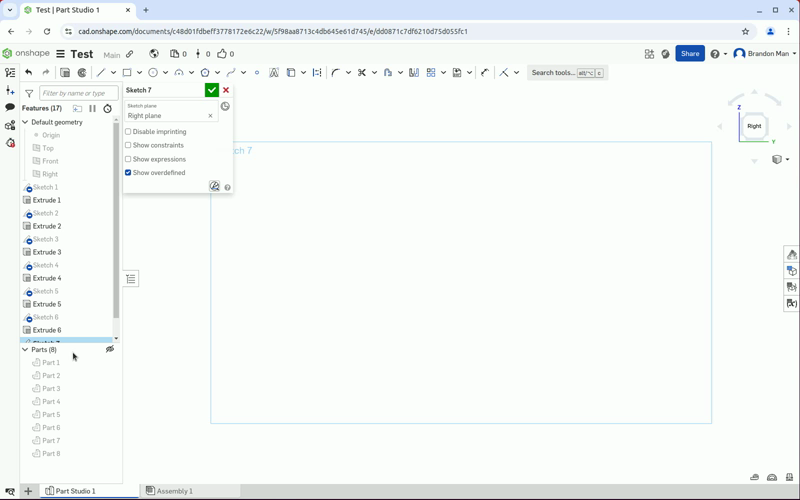
key(a)
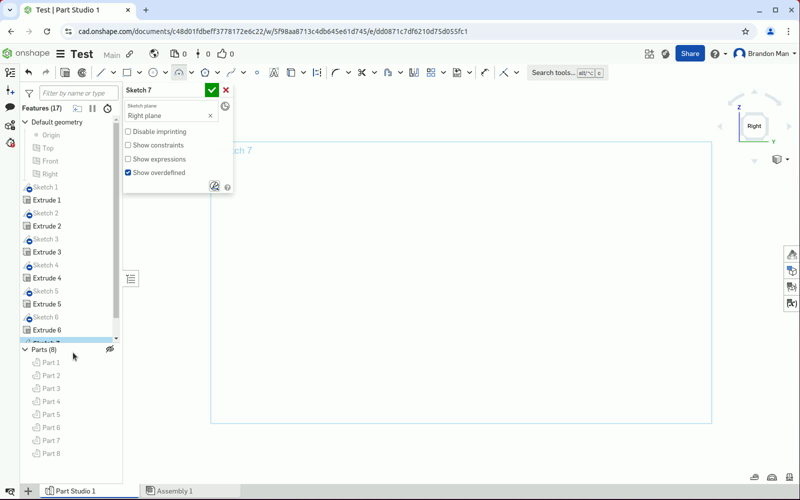
key_down(shift)
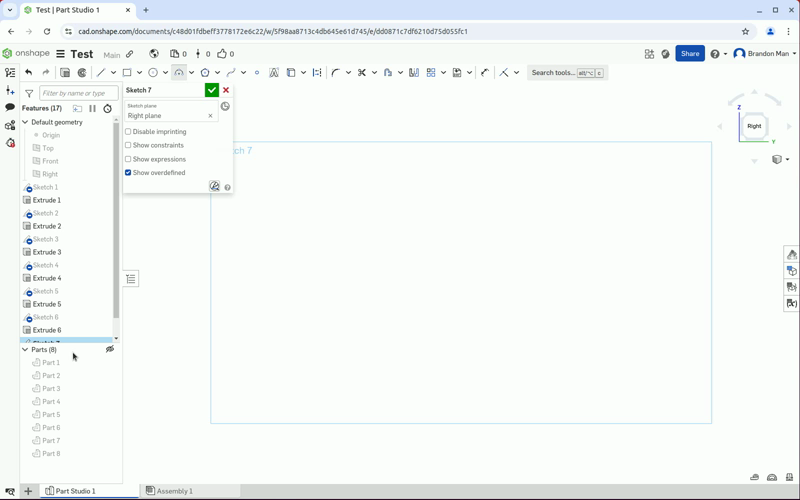
mouse_move(481, 395)
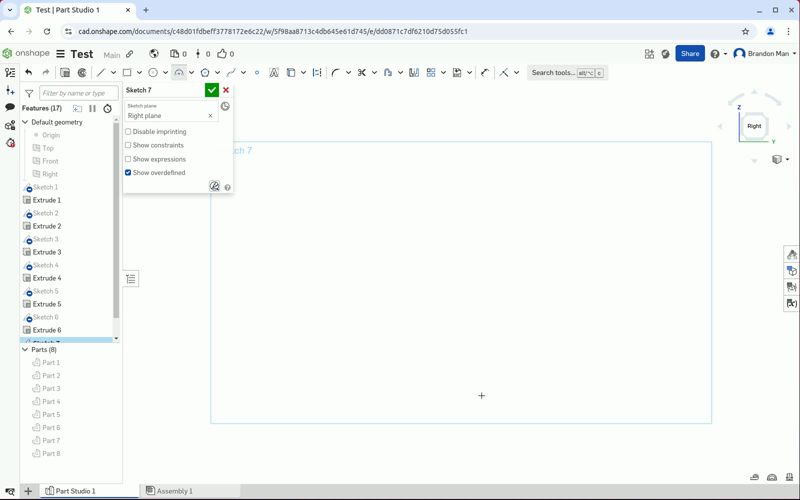
click(481, 395)
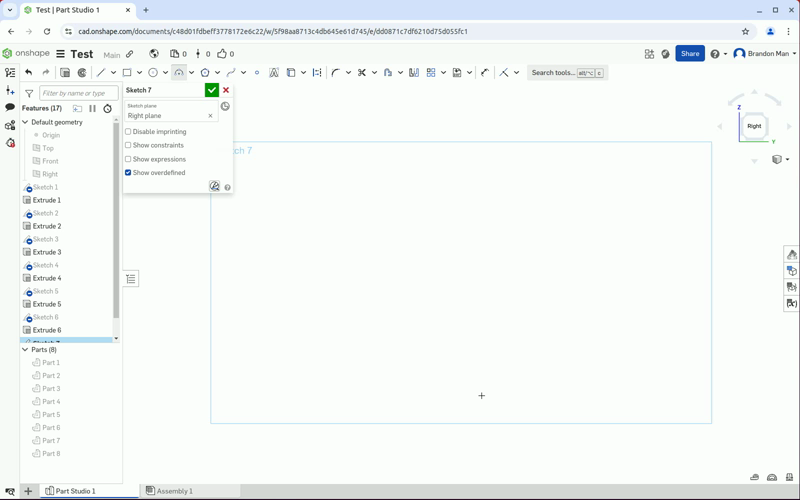
key_up(shift)
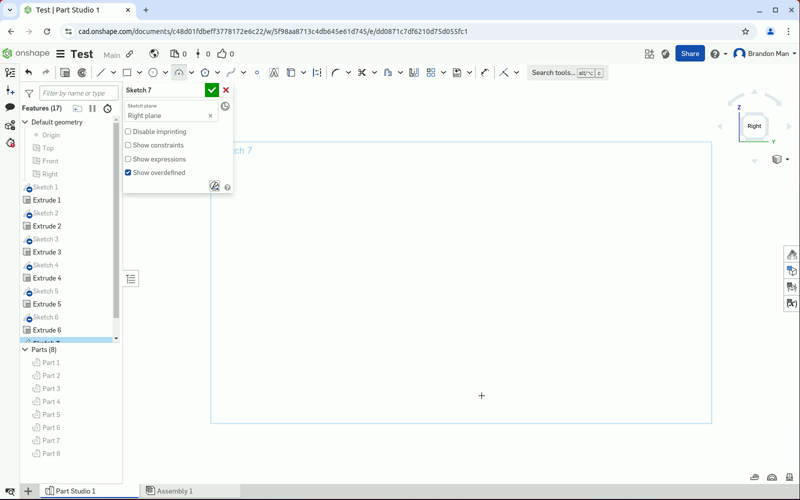
key_down(shift)
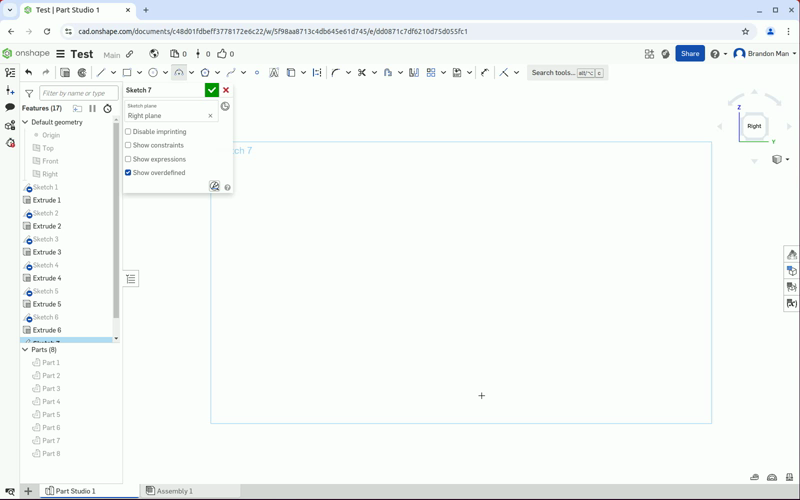
mouse_move(481, 366)
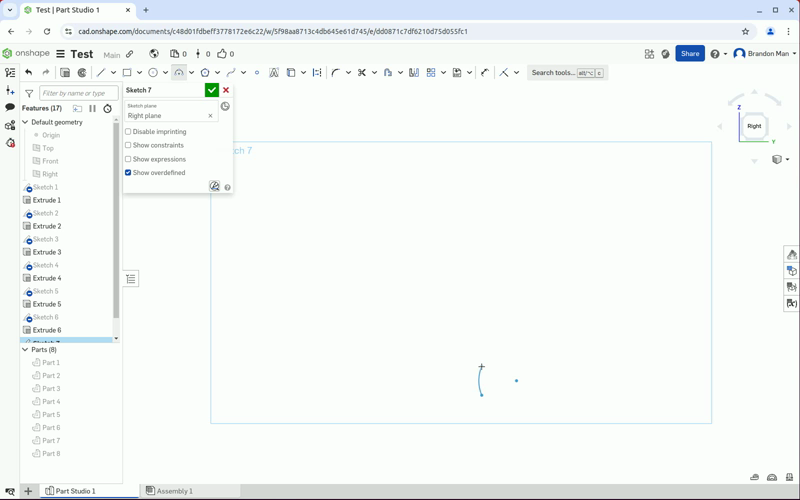
click(481, 366)
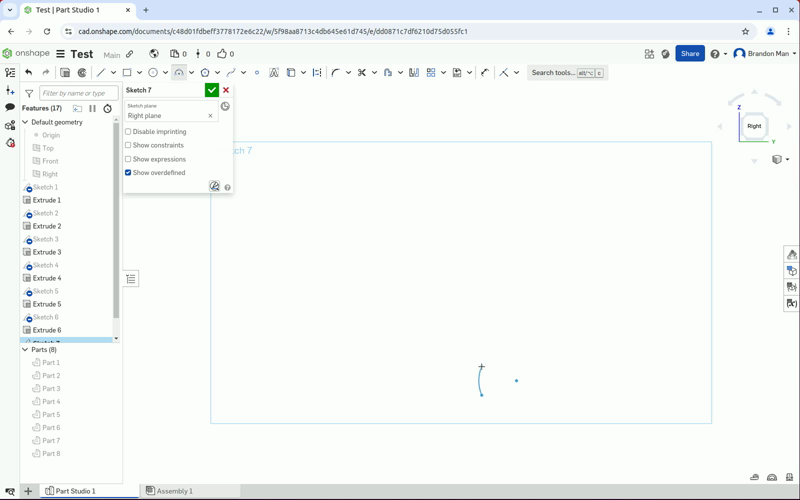
mouse_move(496, 381)
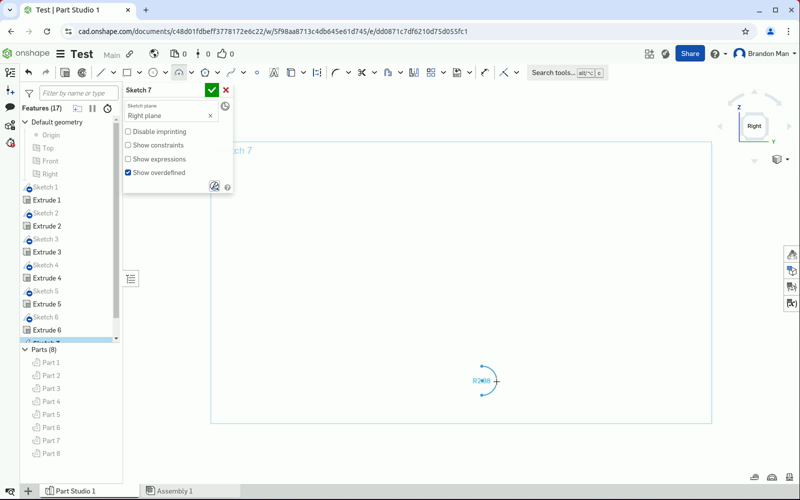
click(496, 381)
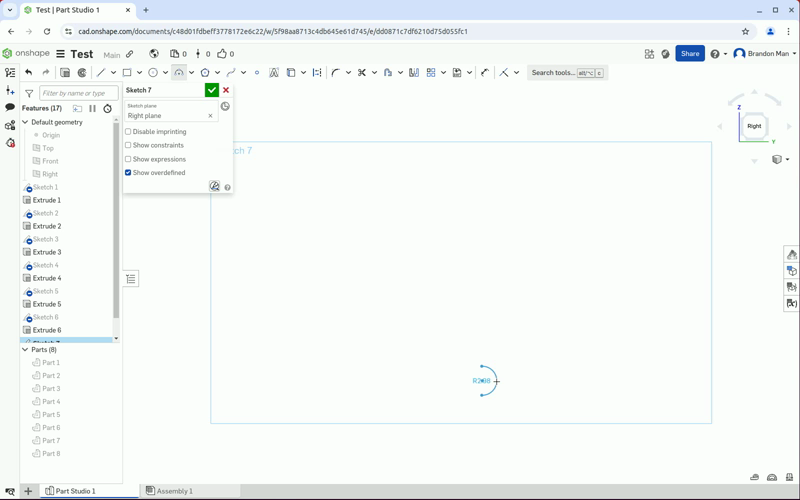
key_up(shift)
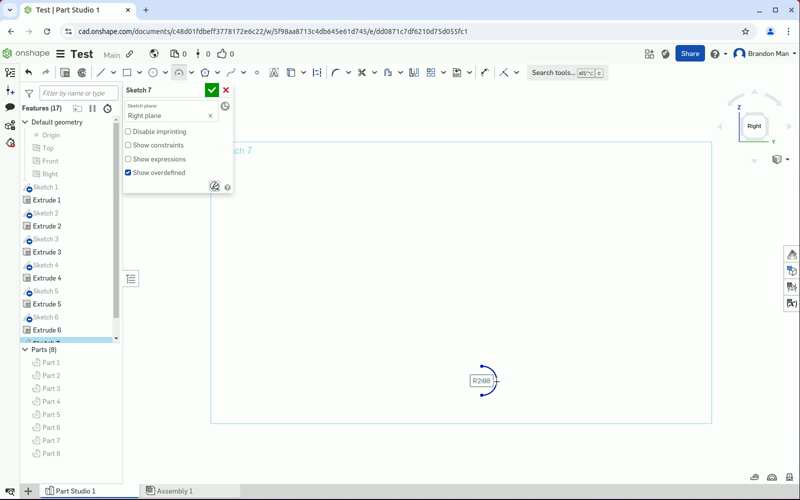
key(esc)
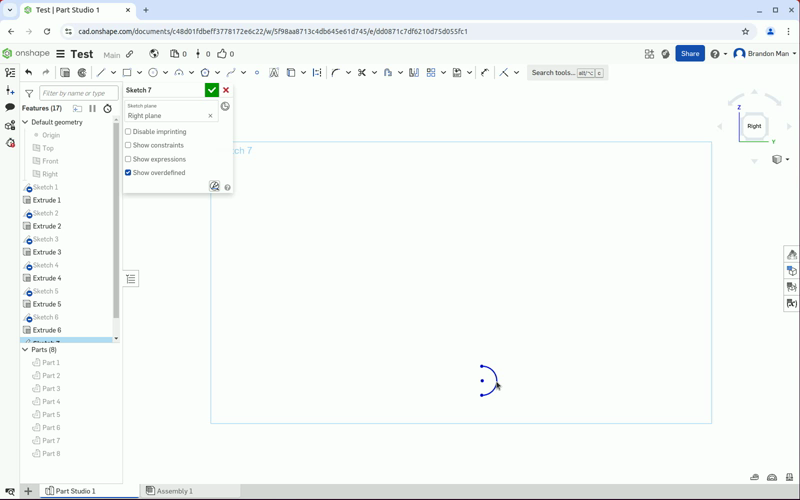
key(l)
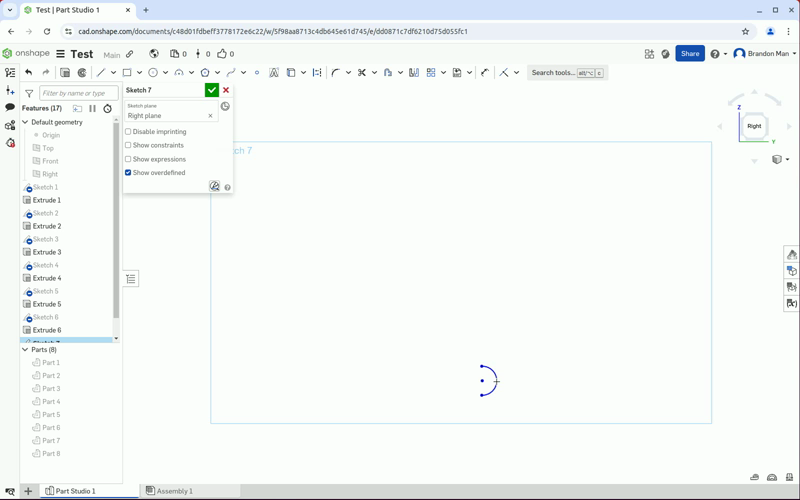
mouse_move(481, 366)
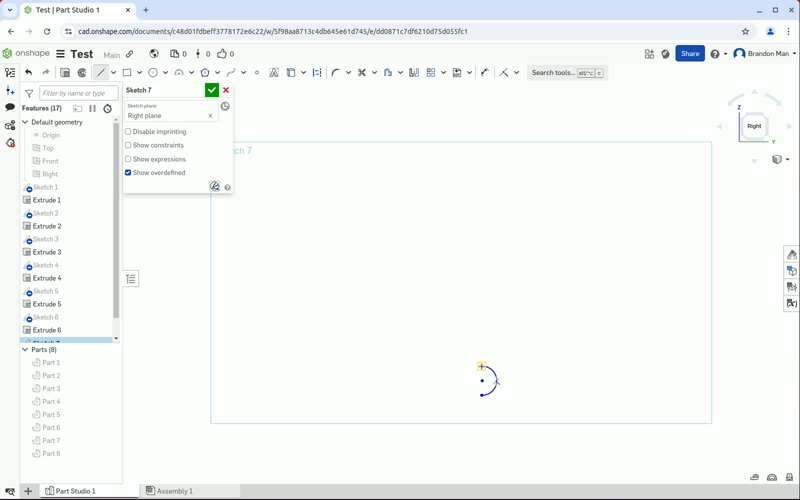
click(481, 366)
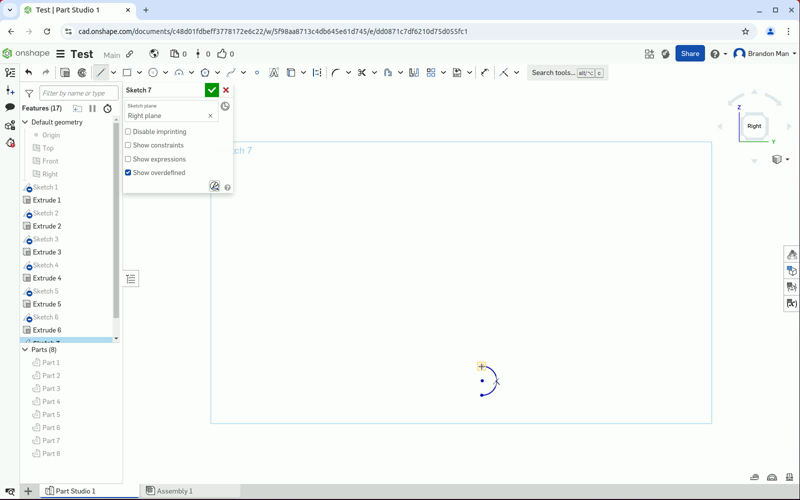
mouse_move(511, 366)
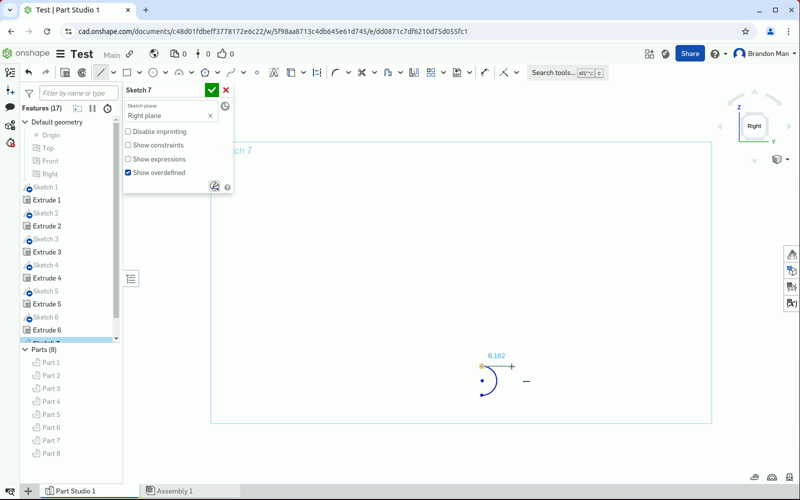
key_down(shift)
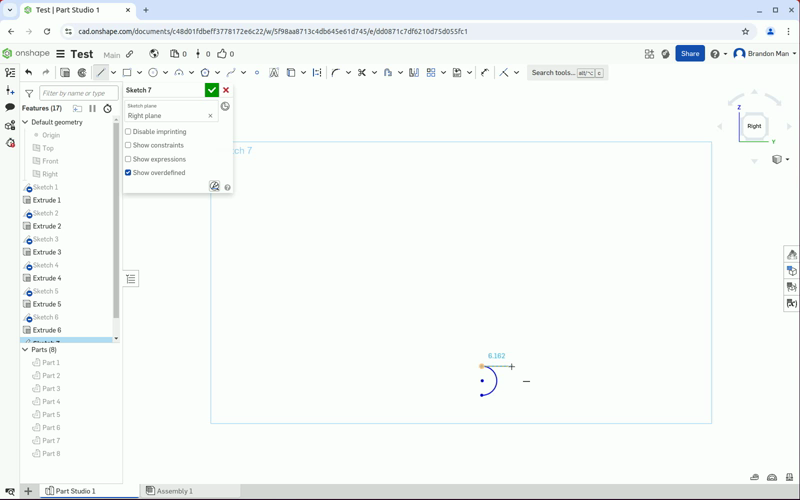
mouse_move(481, 395)
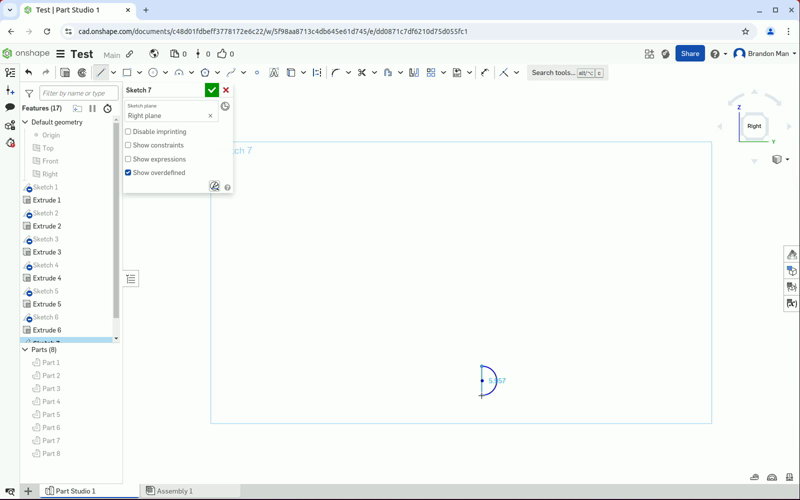
key_up(shift)
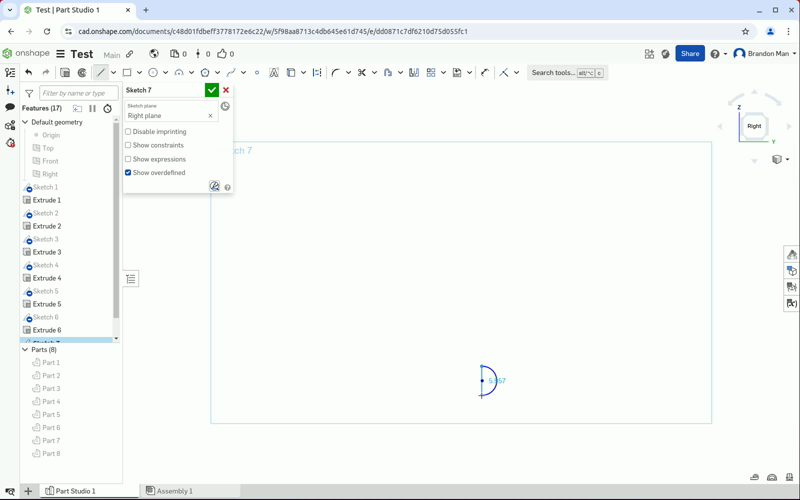
click(481, 395)
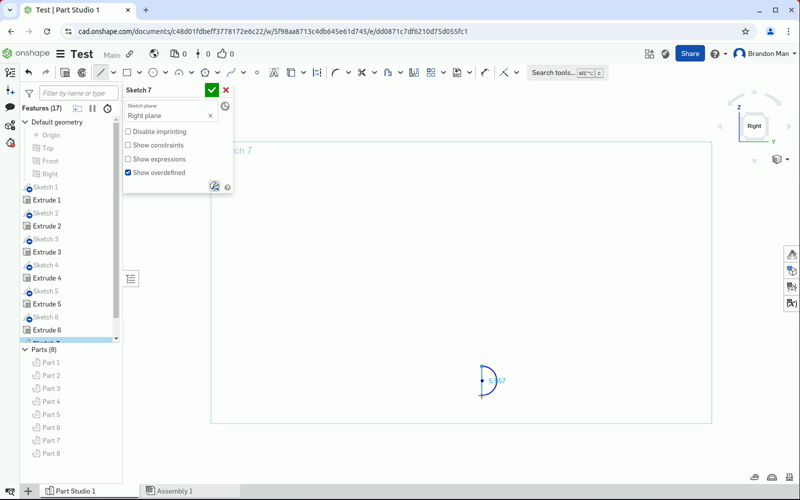
key(esc)
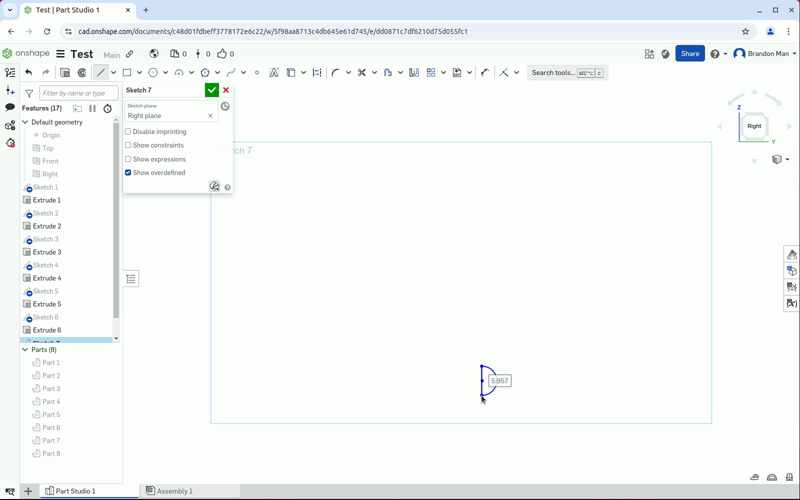
mouse_move(486, 384)
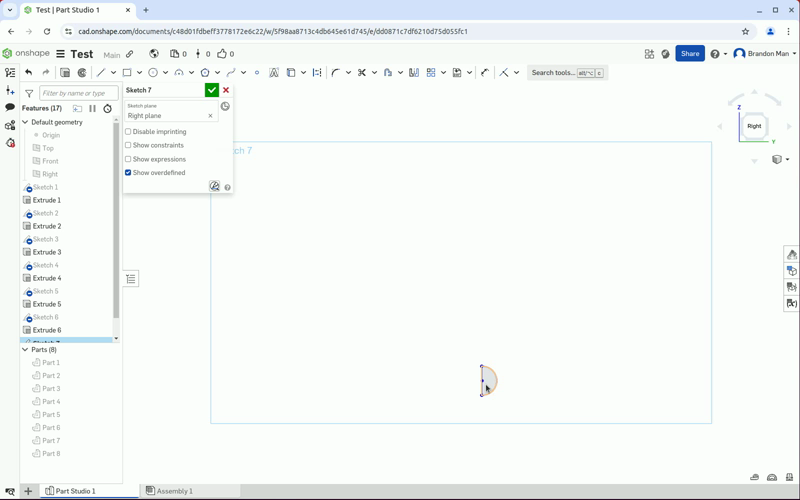
scroll(6)
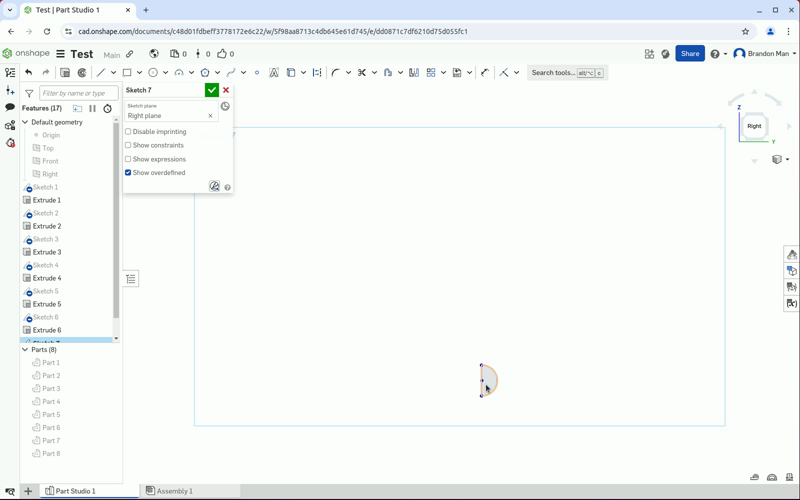
scroll(6)
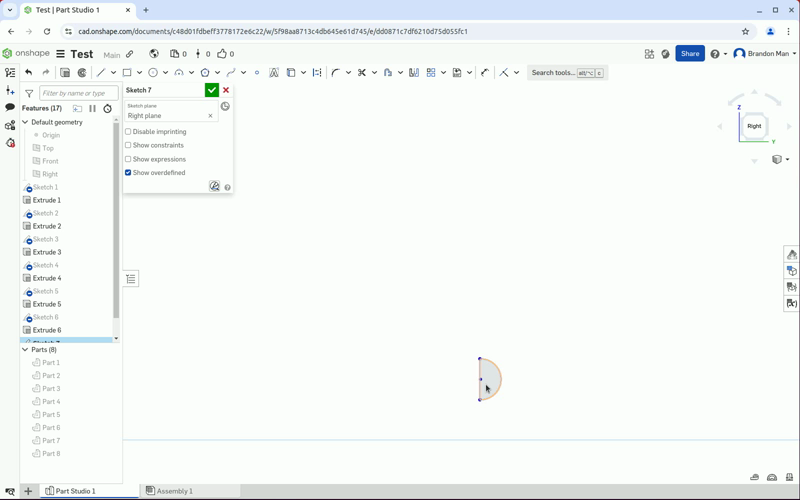
scroll(6)
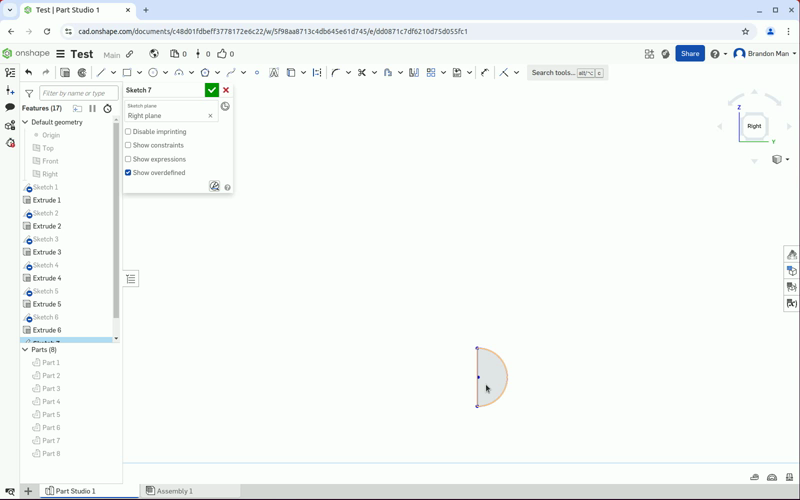
scroll(6)
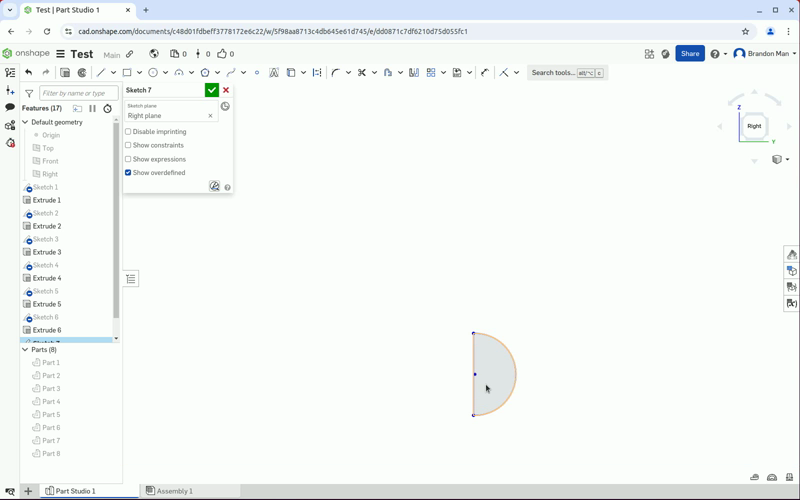
scroll(6)
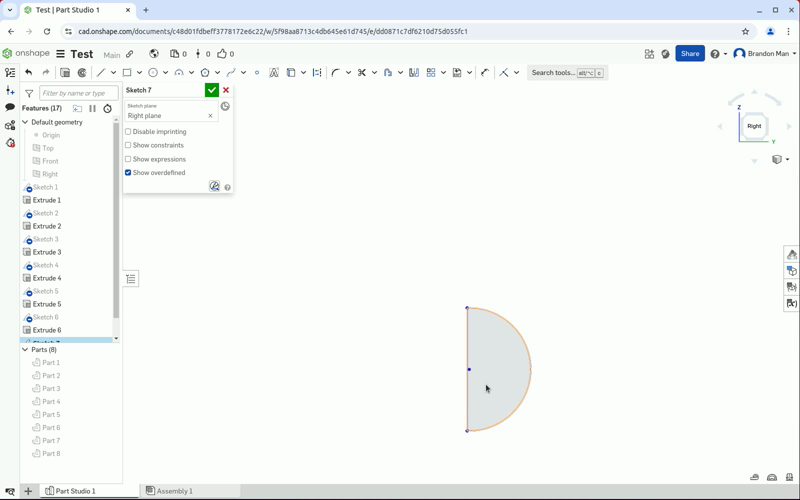
scroll(6)
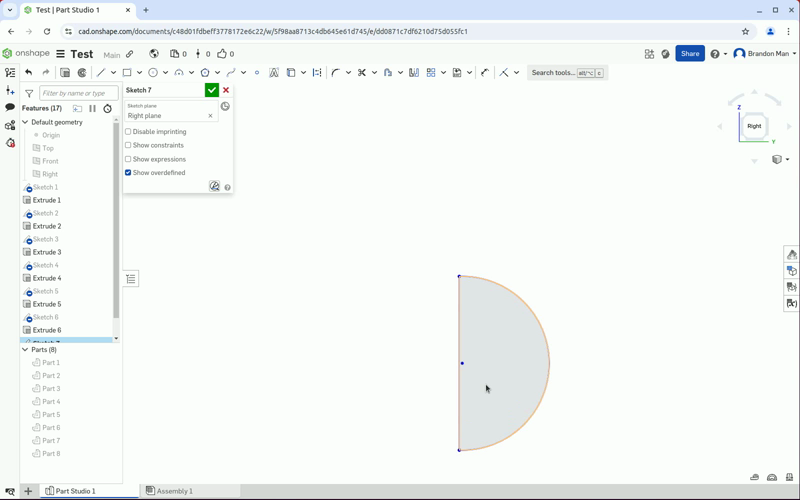
scroll(6)
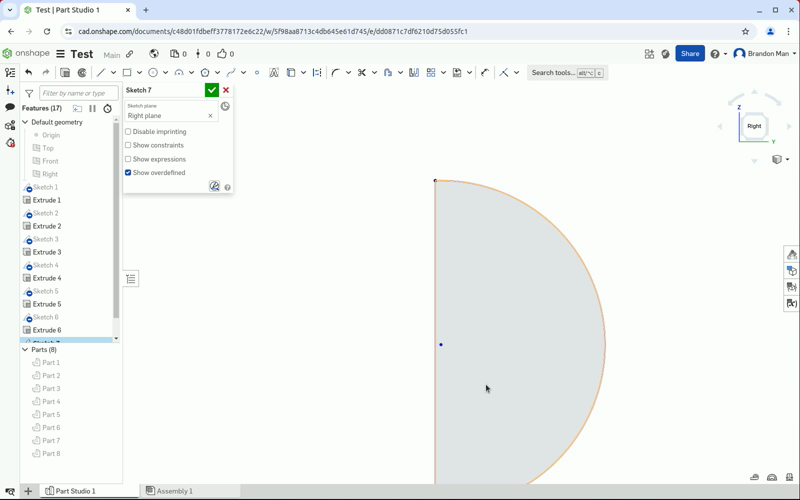
click(486, 384)
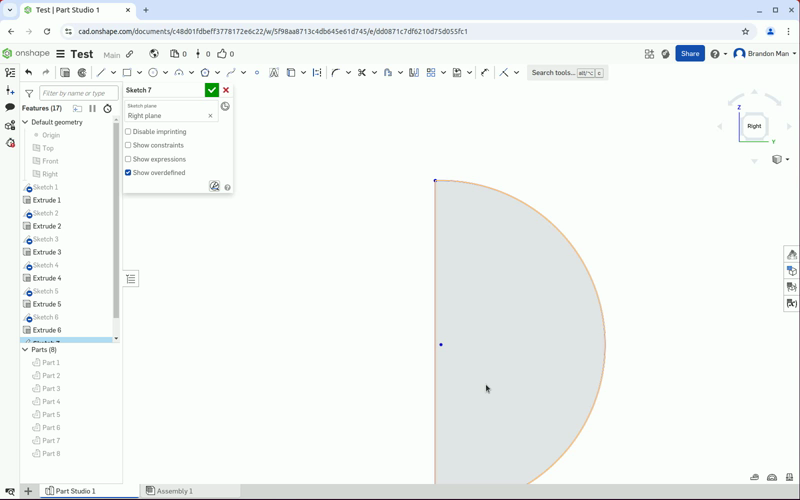
scroll(-6)
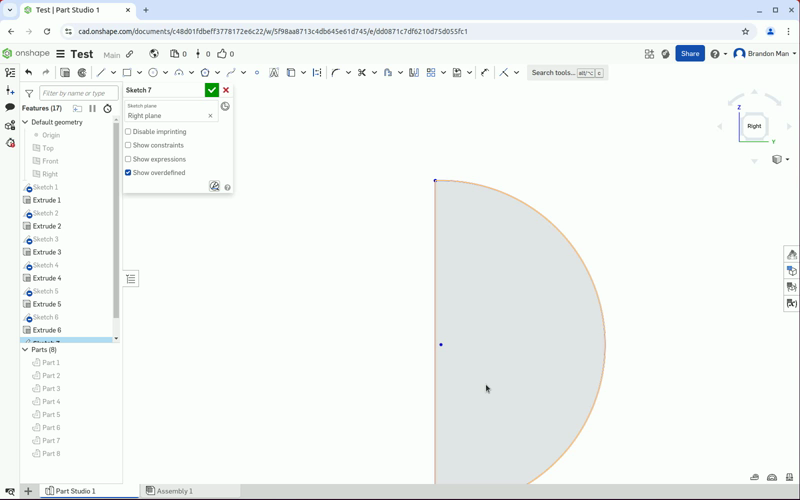
scroll(-6)
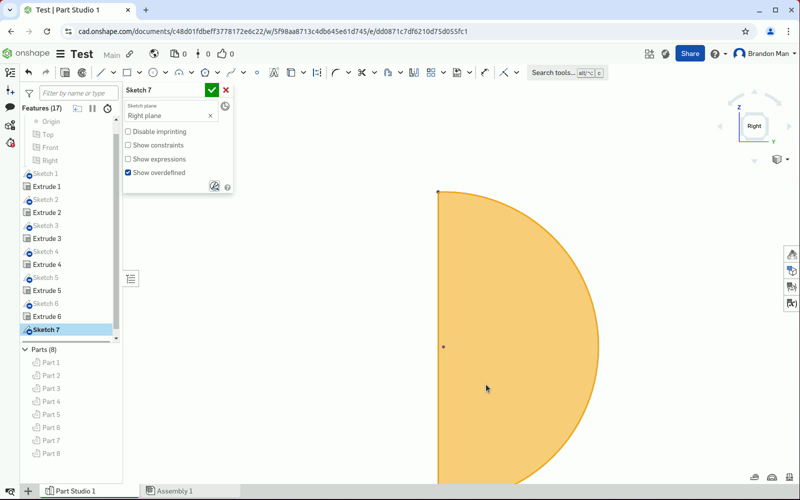
scroll(-6)
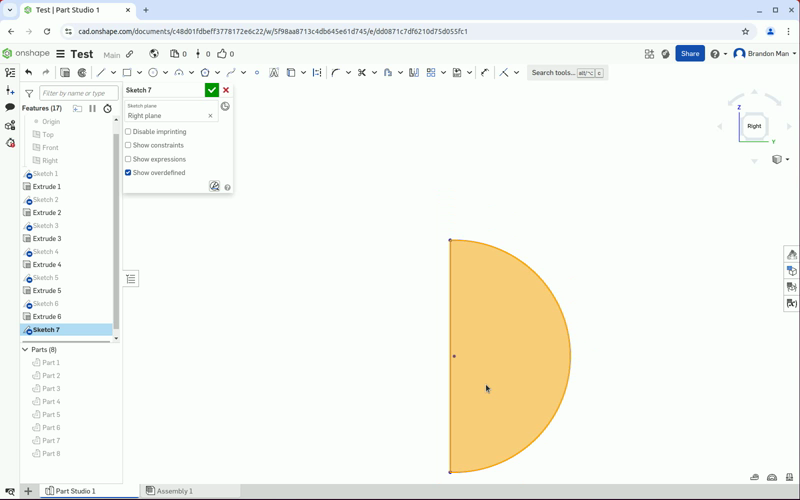
scroll(-6)
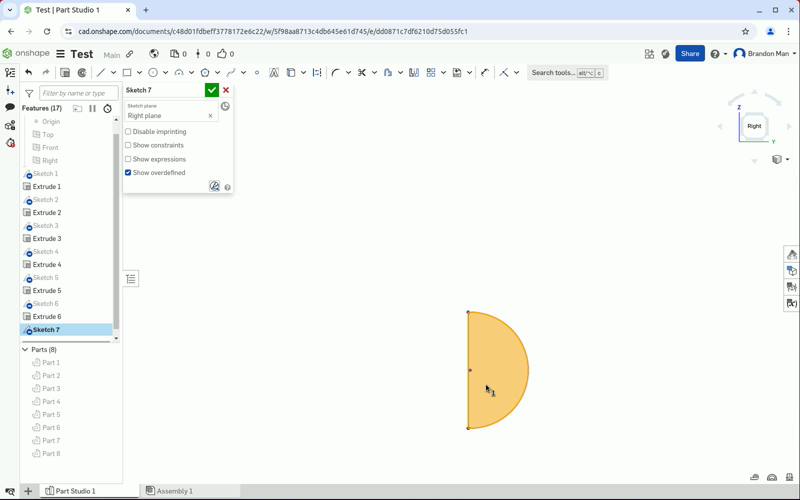
scroll(-6)
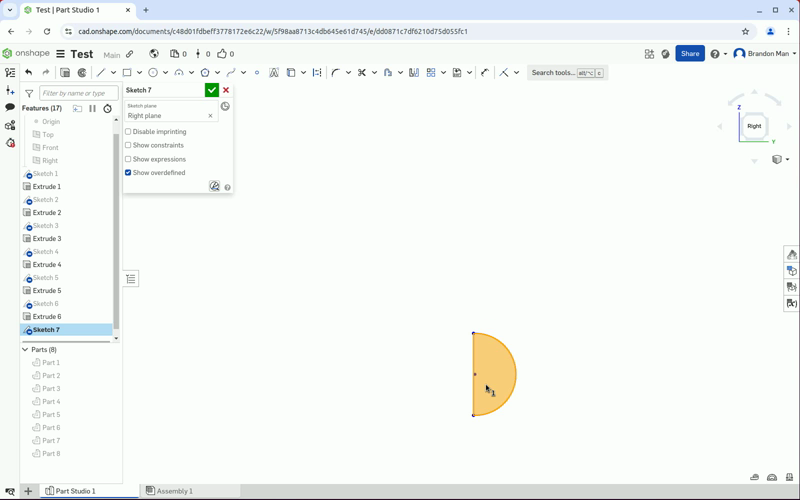
scroll(-6)
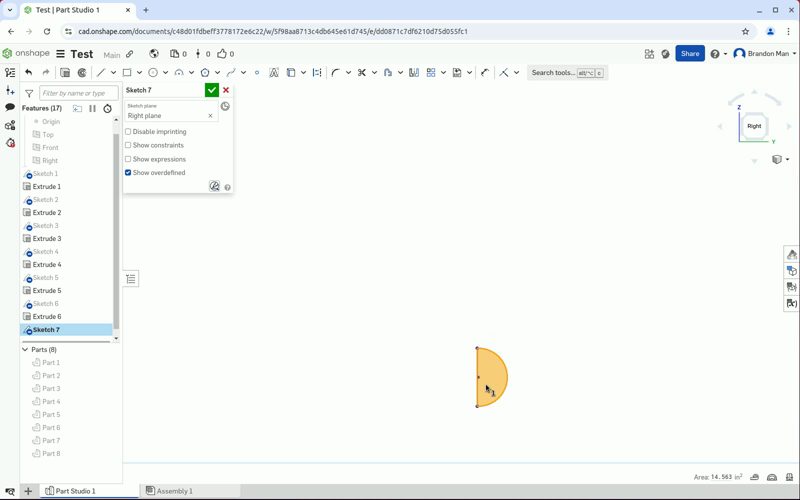
scroll(-6)
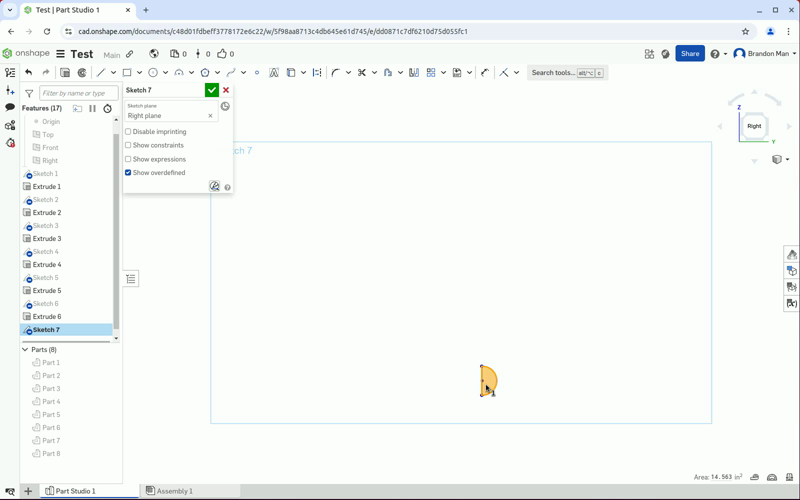
mouse_move(73, 352)
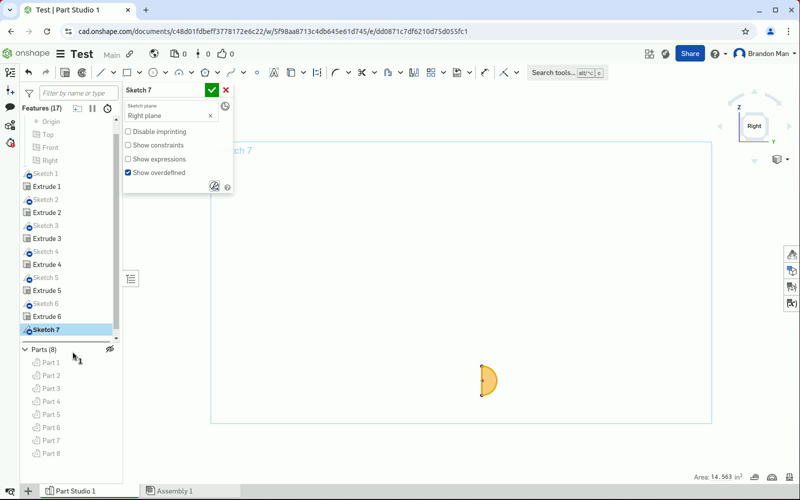
key(shift+y)
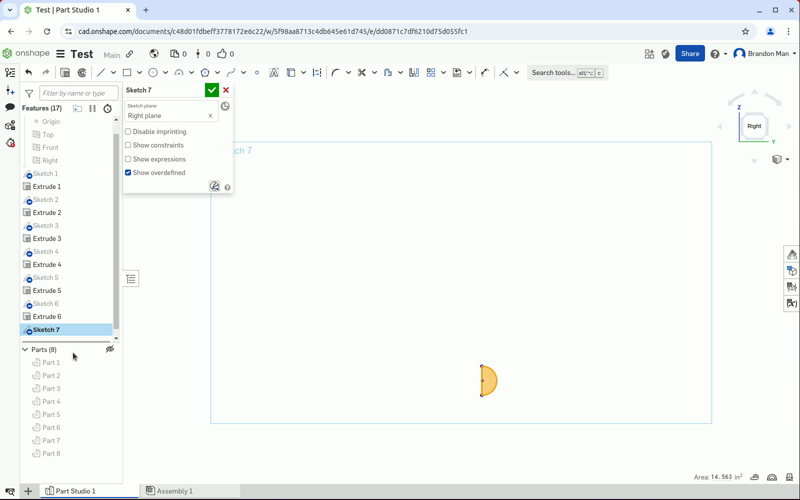
key(shift+e)
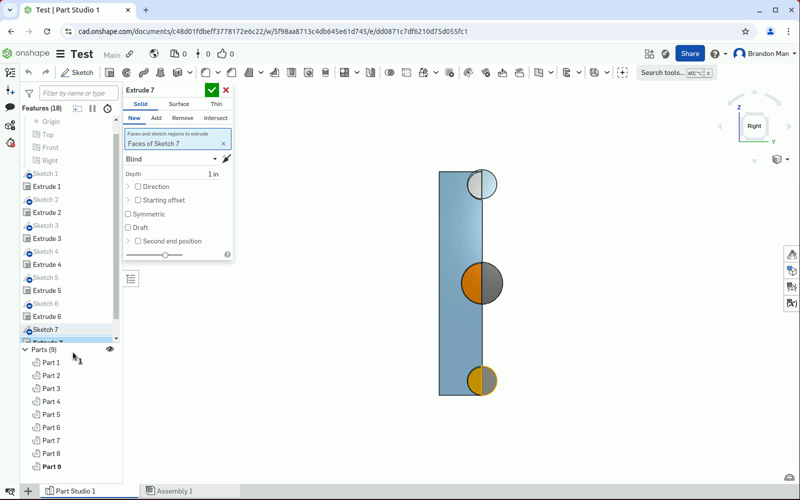
mouse_move(143, 106)
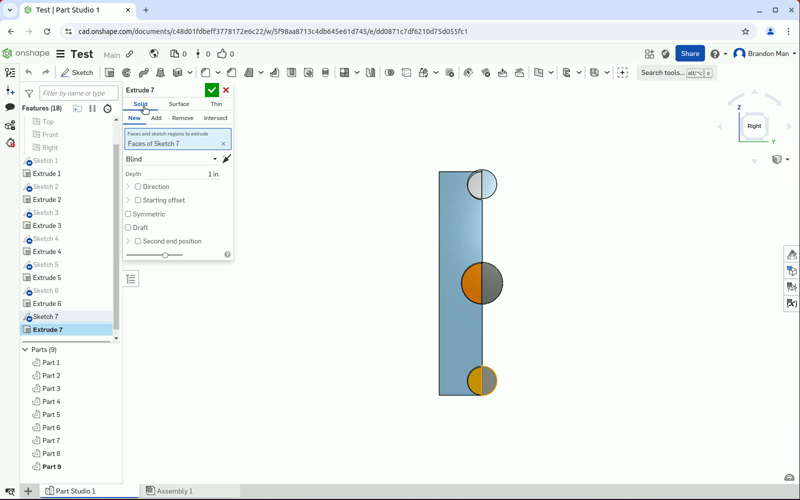
click(143, 106)
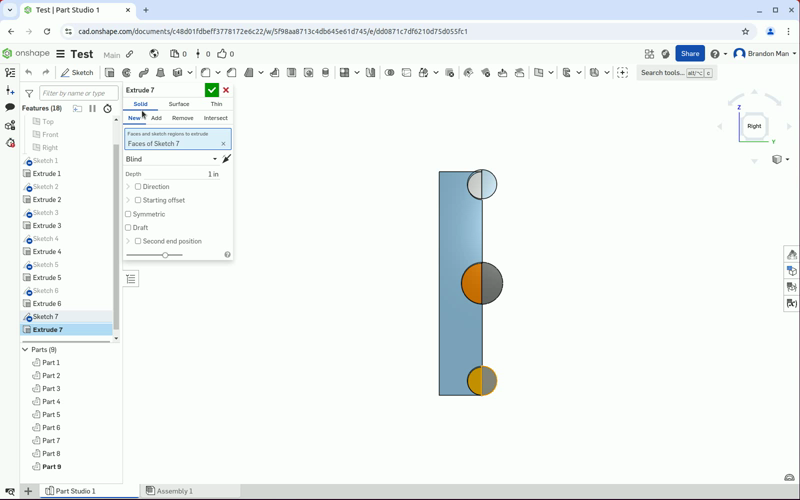
mouse_move(137, 120)
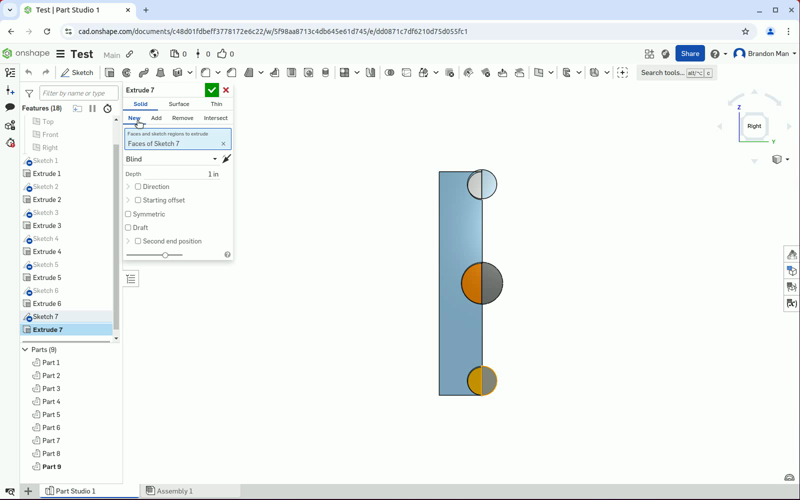
click(137, 120)
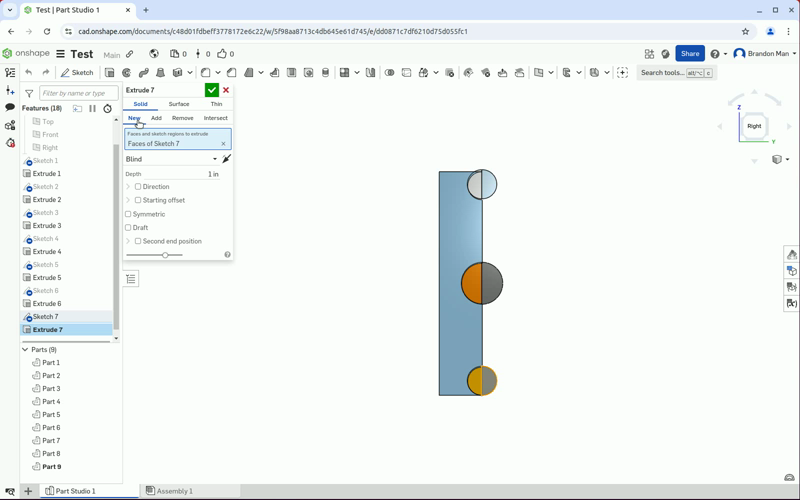
key(tab, 4)
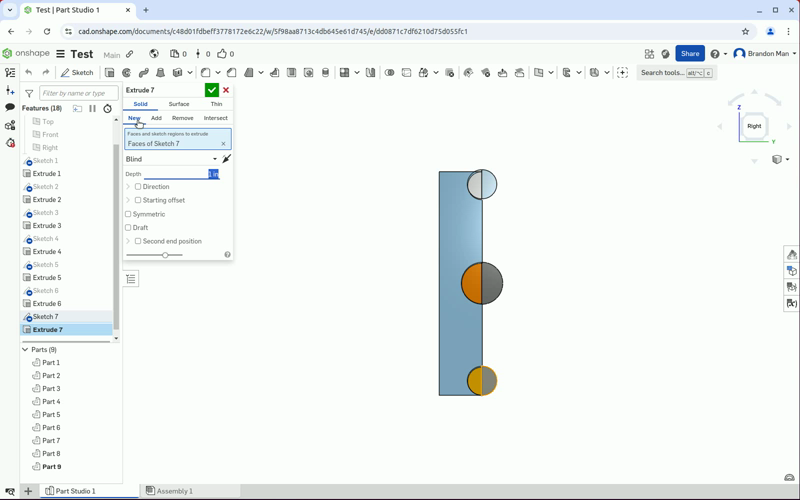
text(19.256)
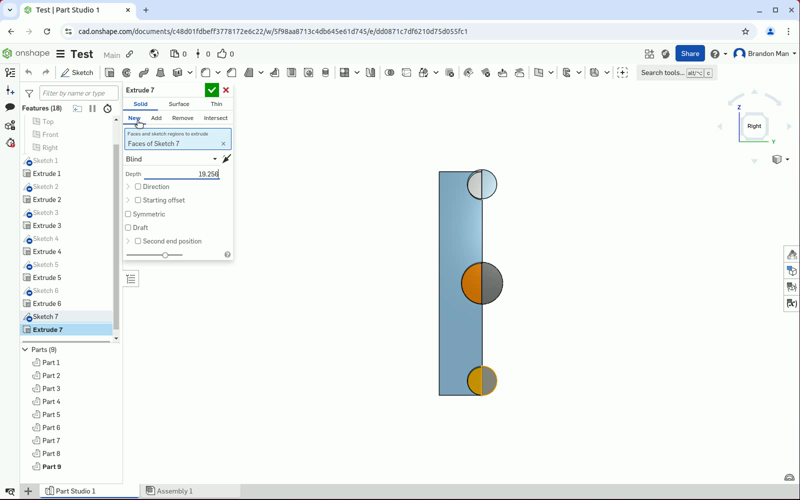
key(tab, 3)
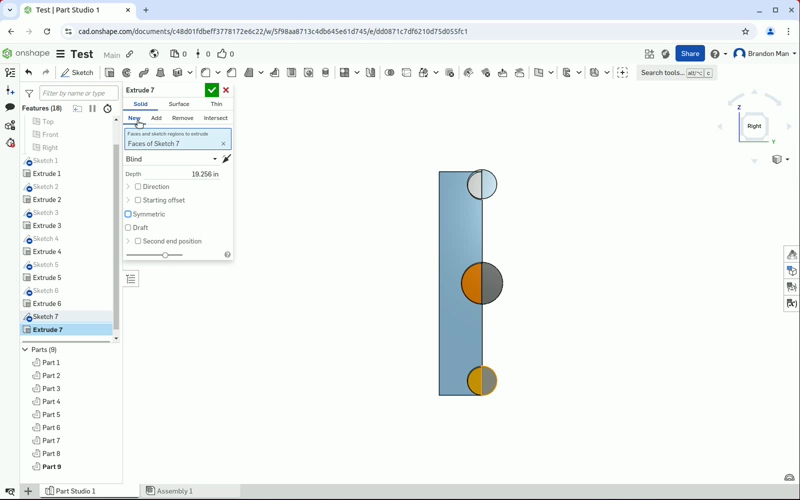
key(space)
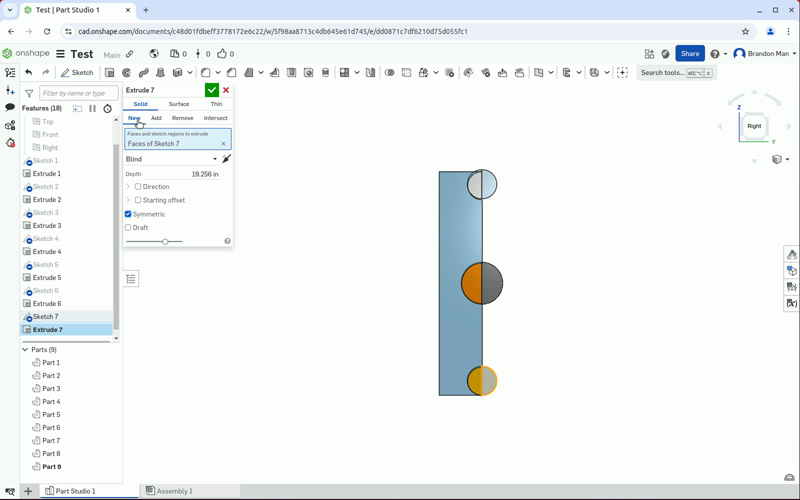
key(enter)
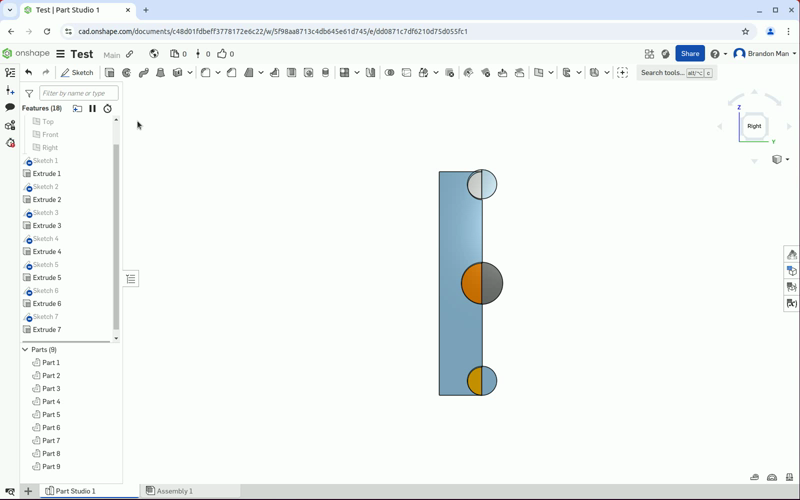
key(shift+h)
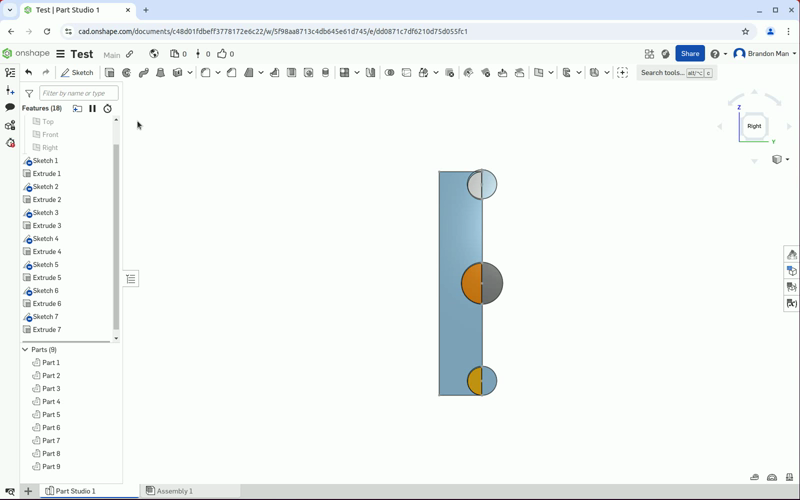
key(shift+h)
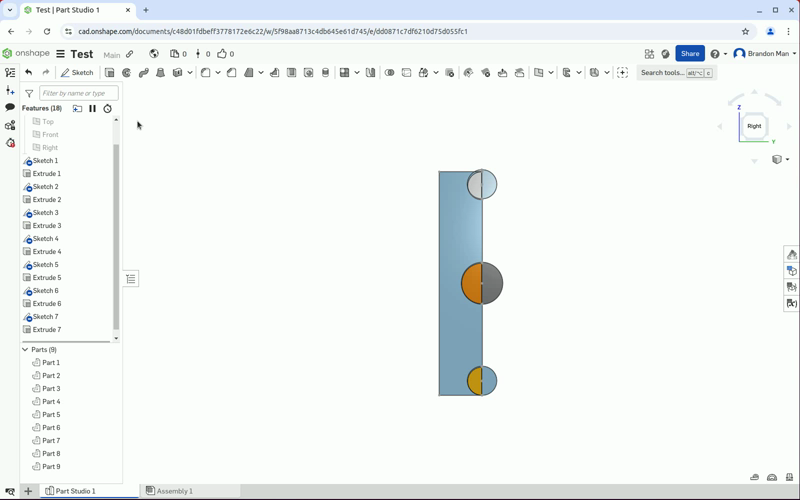
key(shift+7)
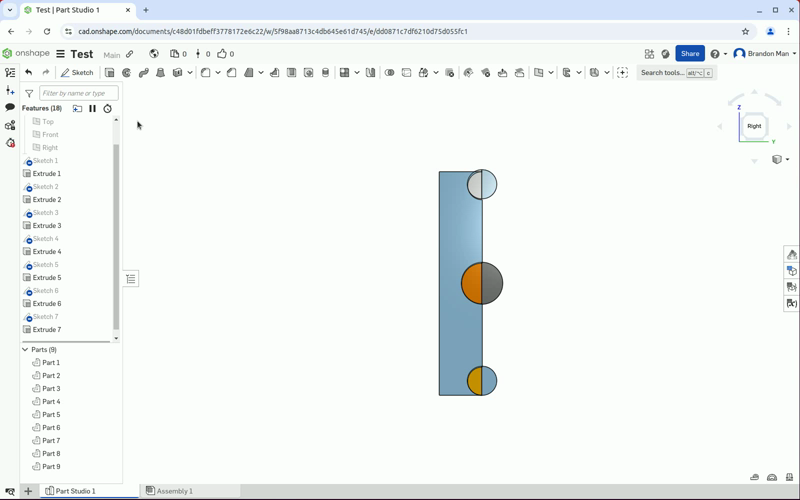
key(right, 2)
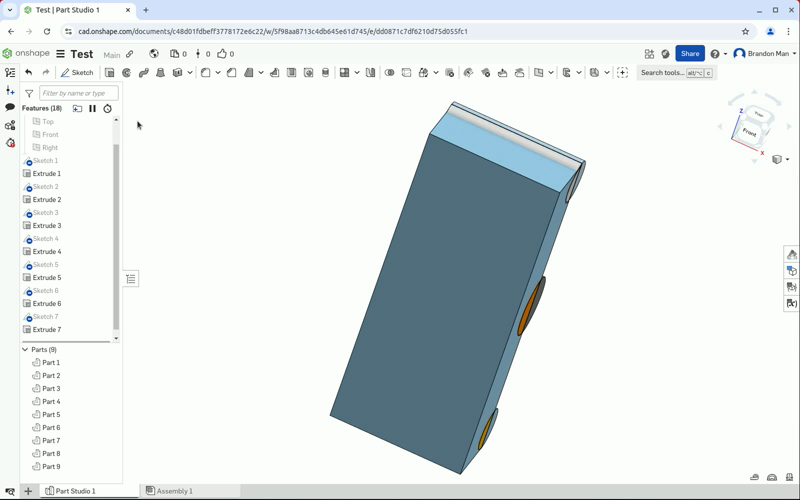
key(down, 2)
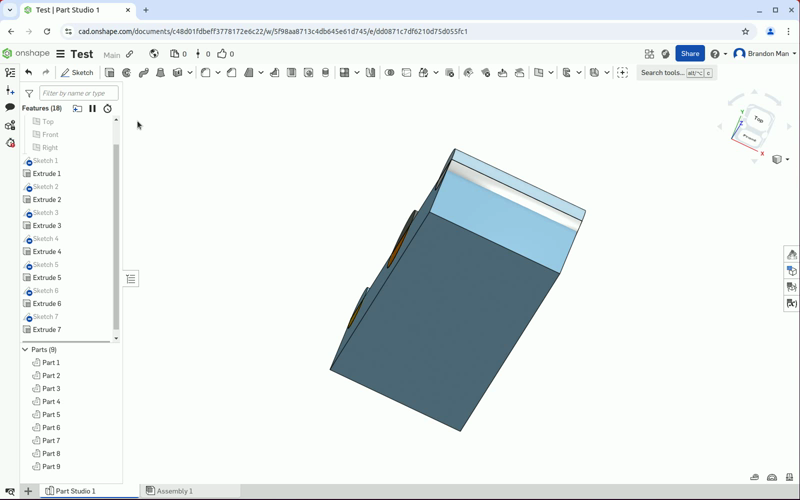
key(up, 2)
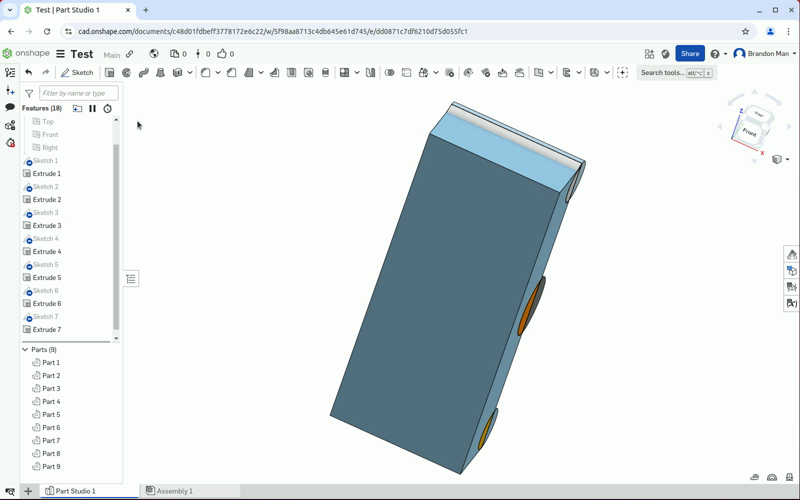
key(left, 2)
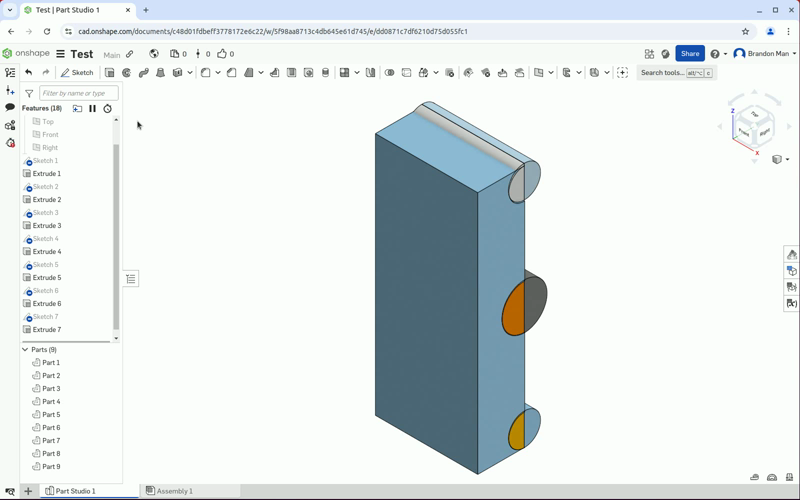
mouse_move(69, 163)
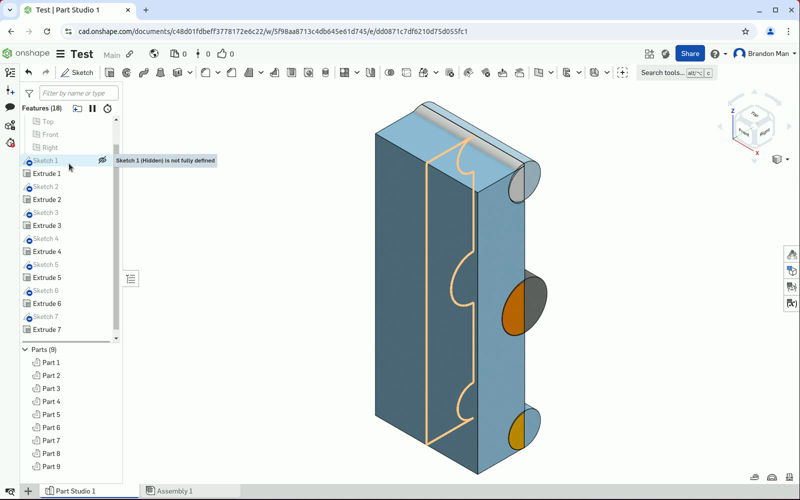
click(69, 163)